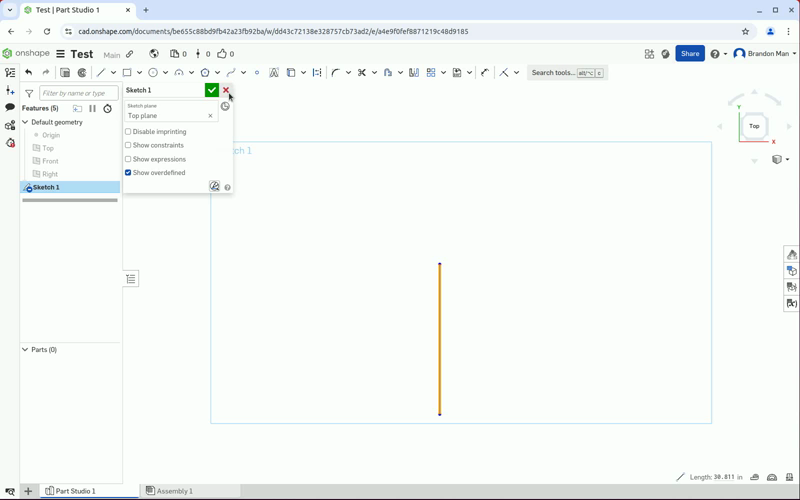
key(shift+h)
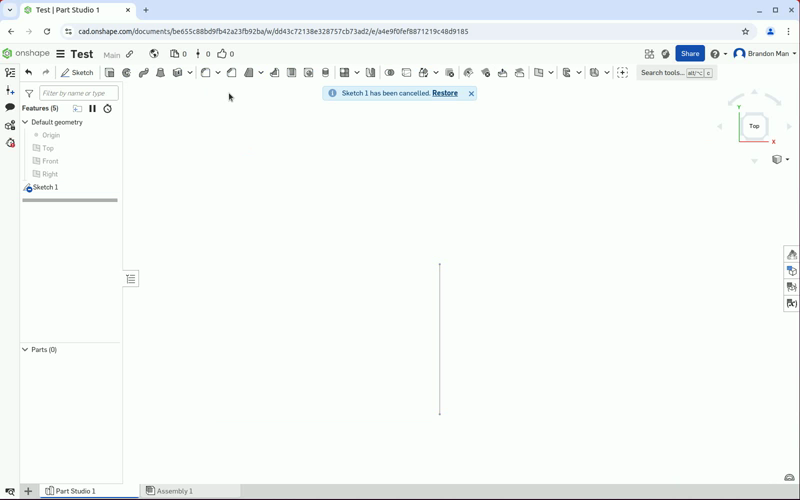
key(shift+s)
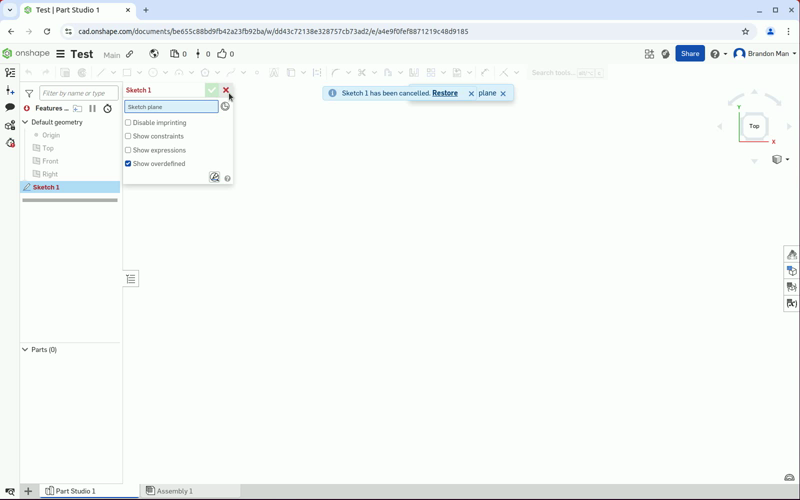
mouse_move(73, 150)
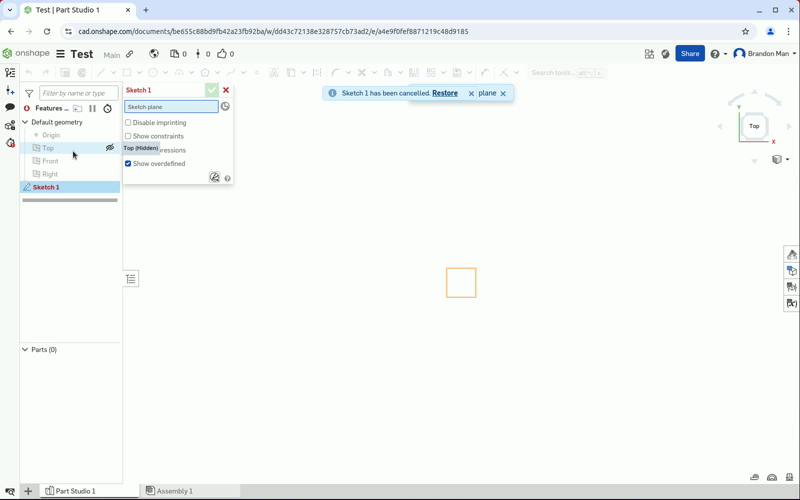
click(73, 150)
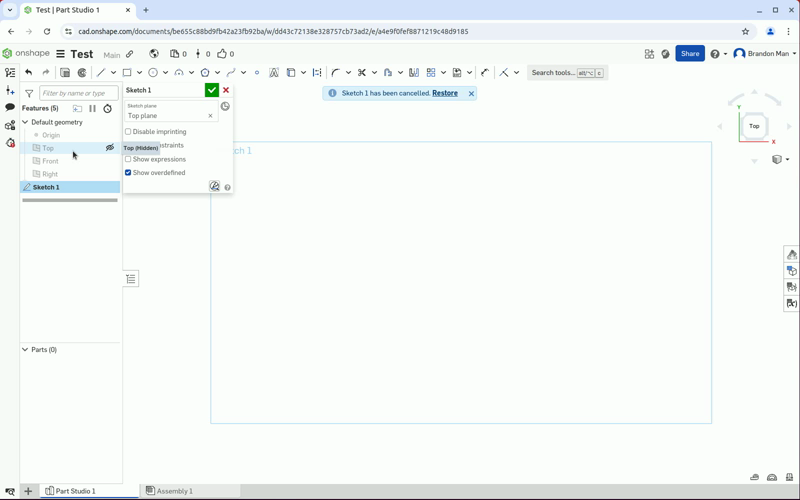
mouse_move(73, 352)
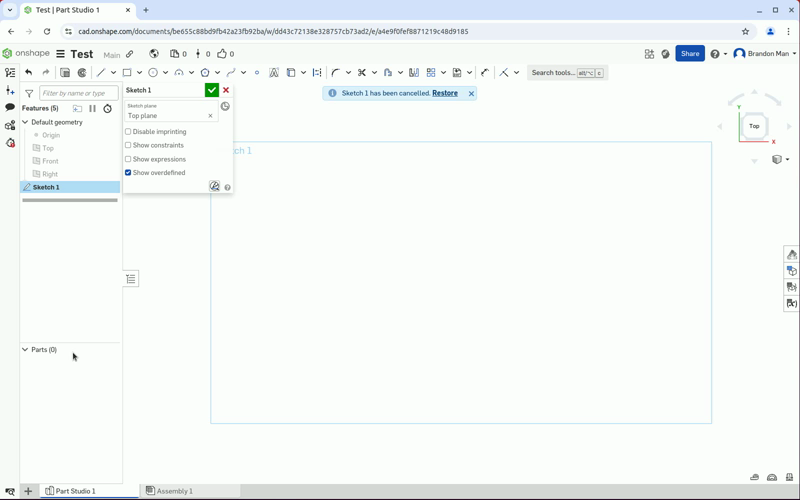
key(y)
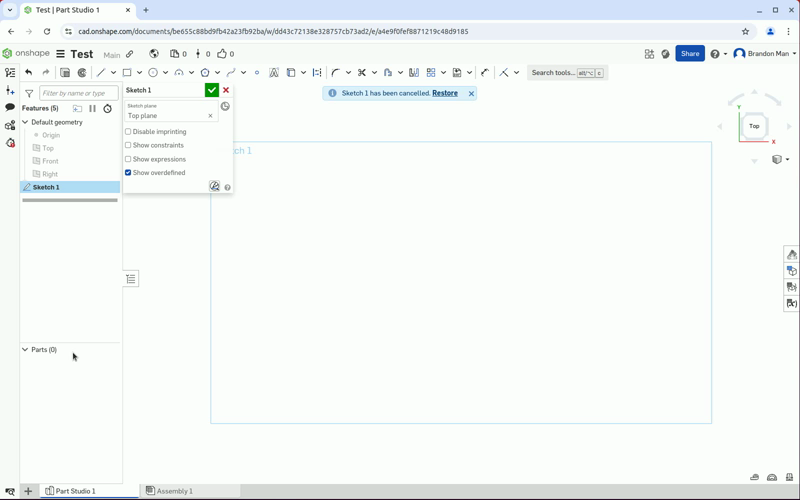
key(l)
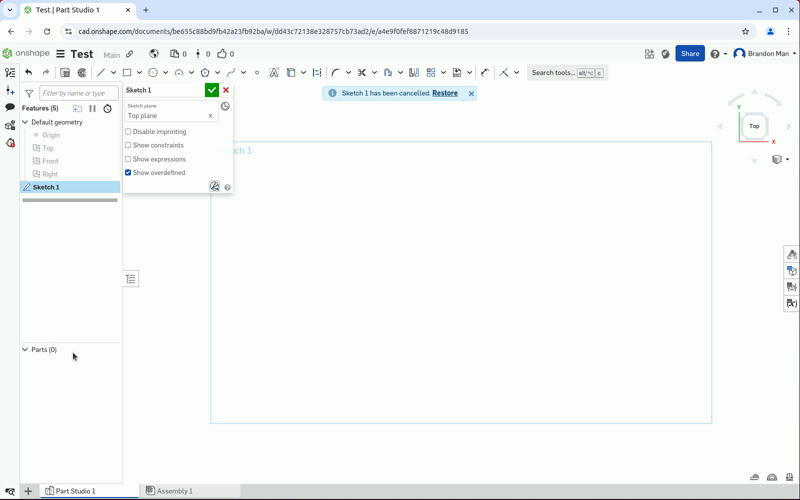
key_down(shift)
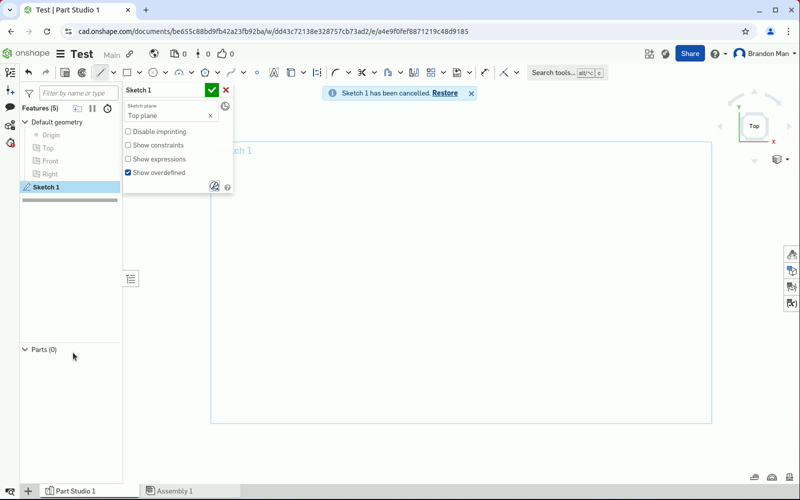
mouse_move(348, 228)
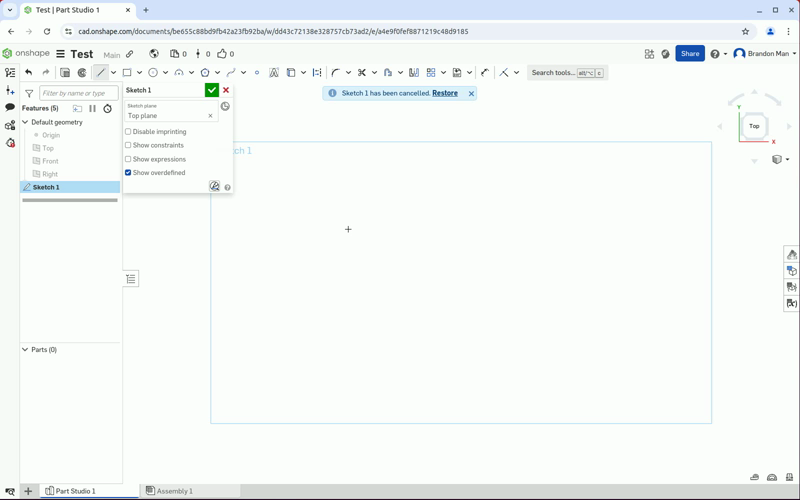
click(348, 228)
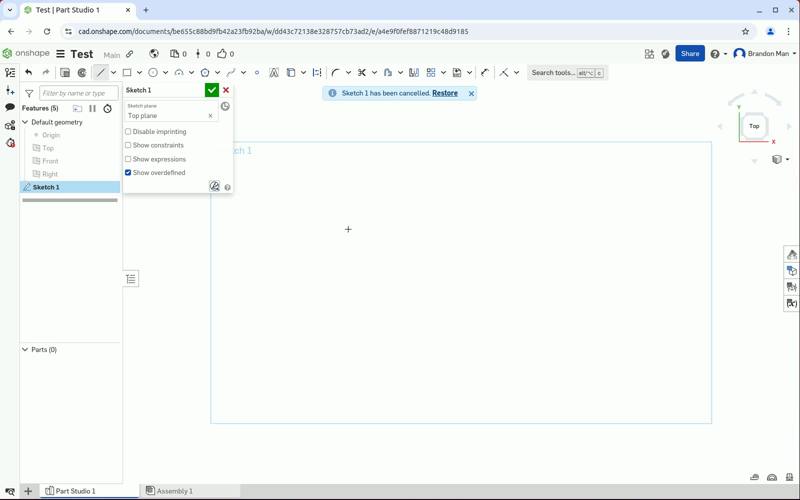
key_up(shift)
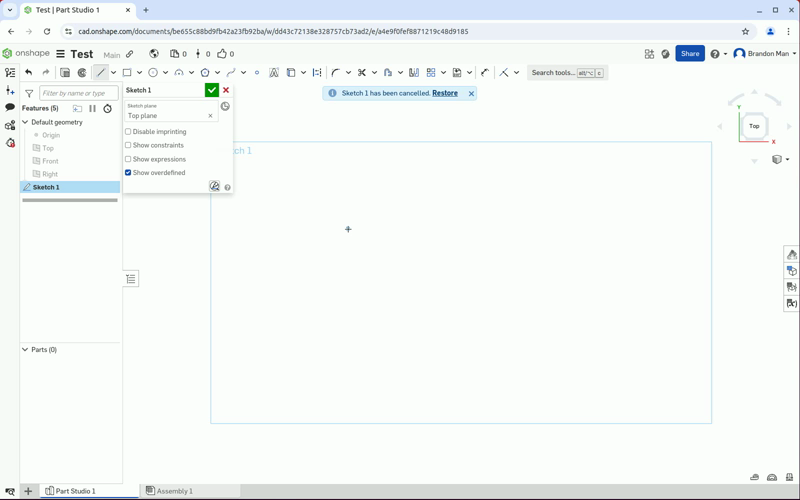
key_down(shift)
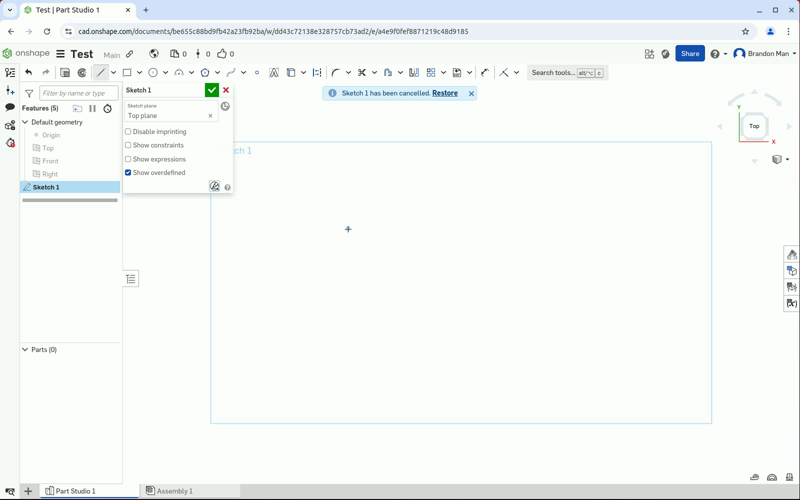
mouse_move(378, 228)
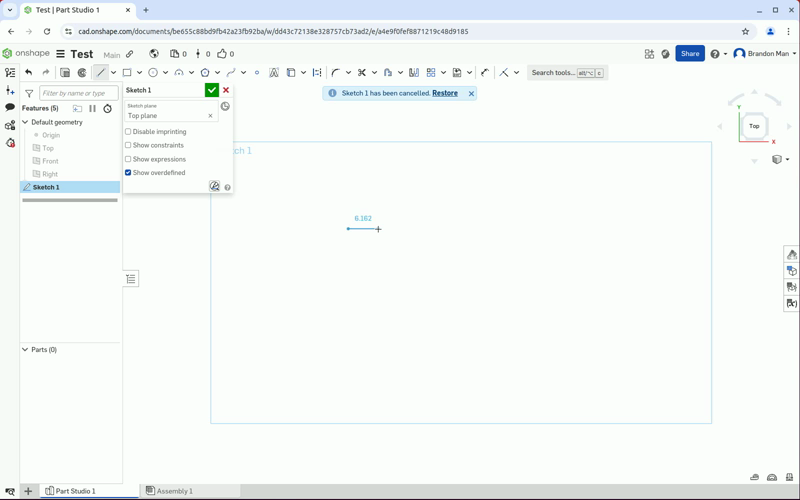
mouse_move(359, 228)
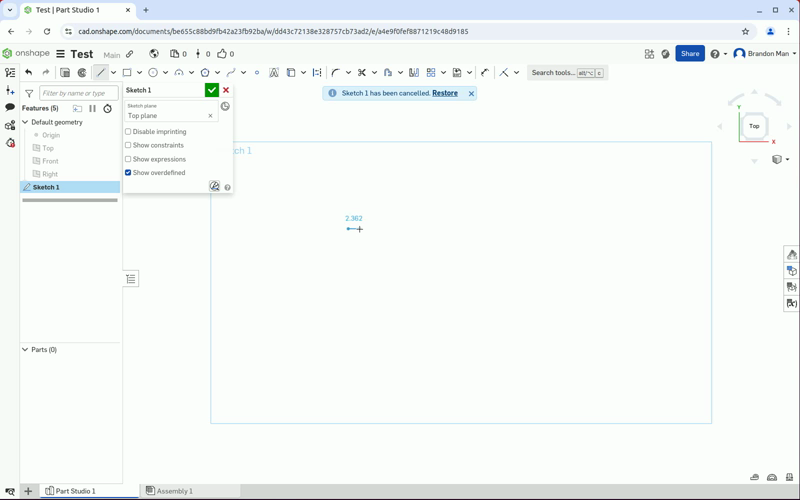
click(359, 228)
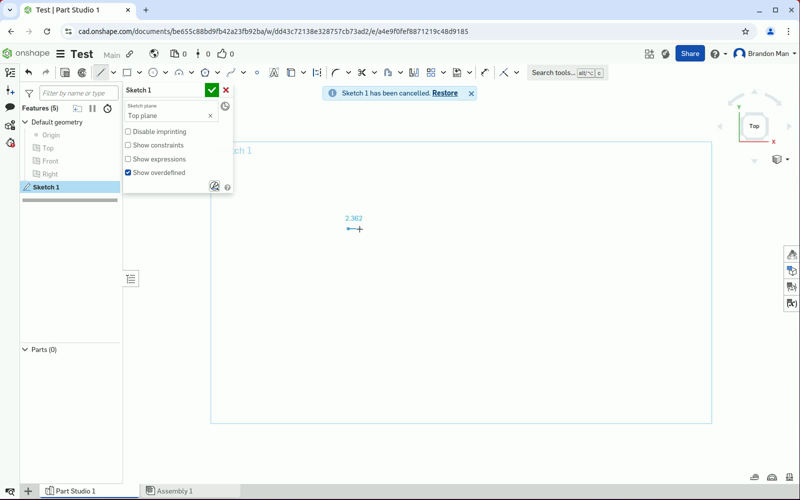
key_up(shift)
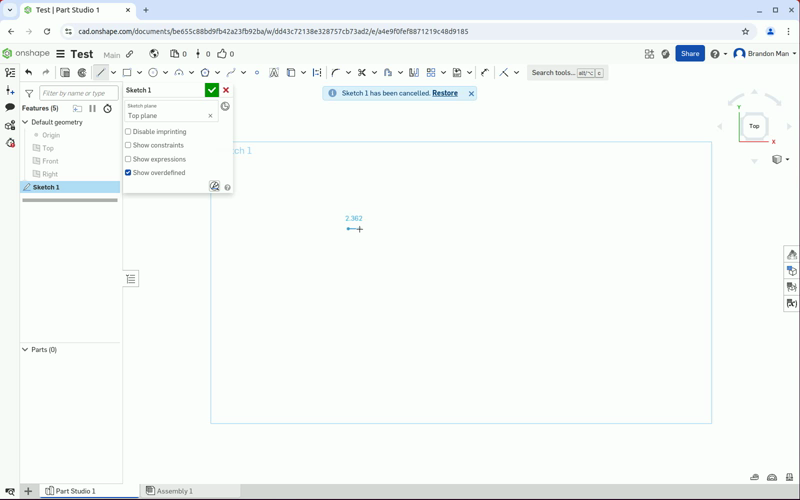
key_down(shift)
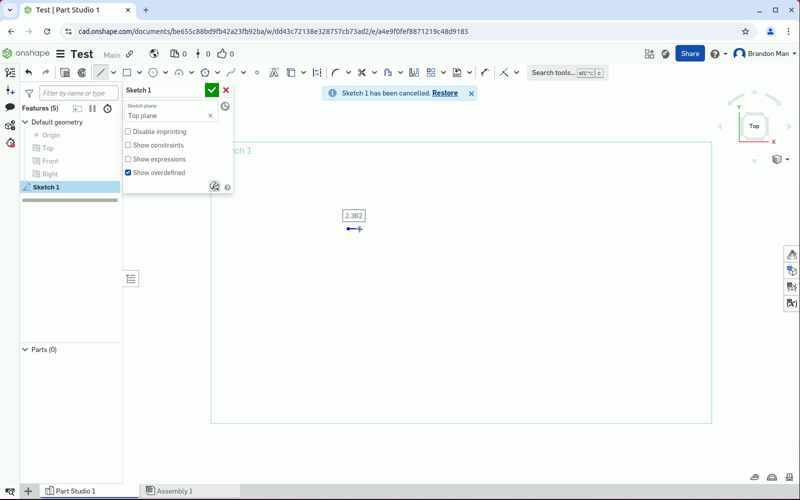
mouse_move(389, 228)
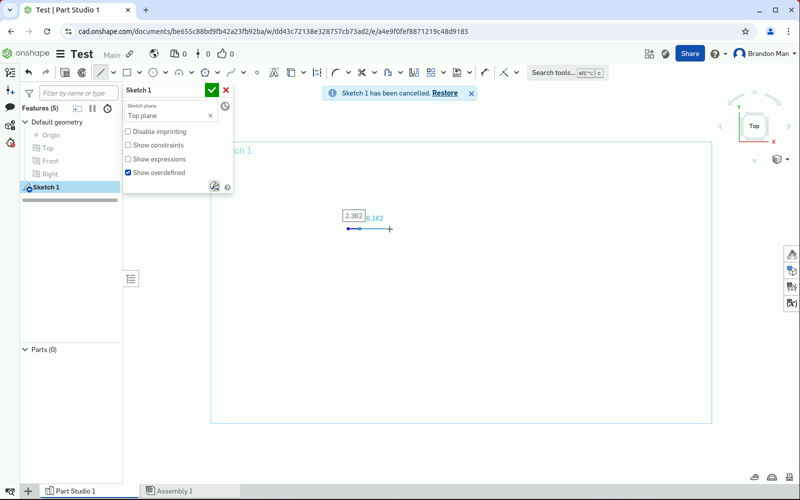
mouse_move(359, 266)
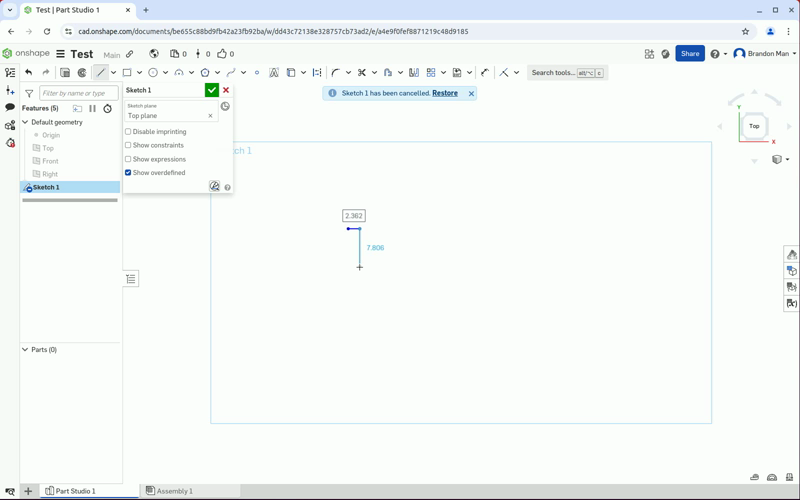
click(359, 266)
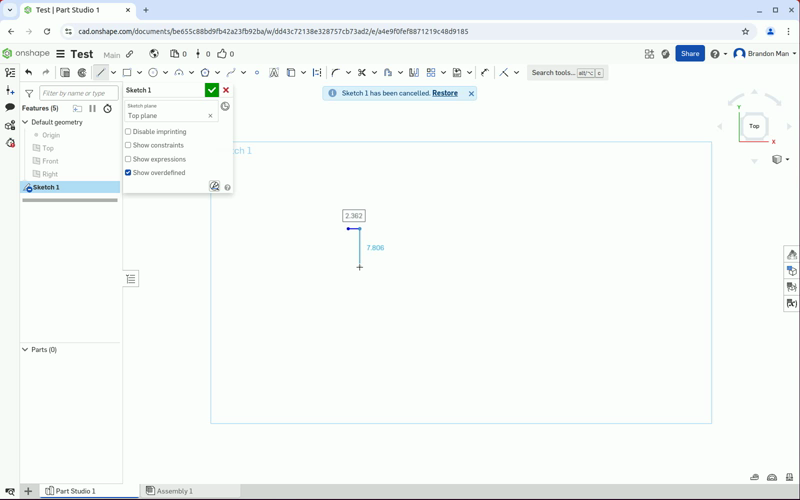
key_up(shift)
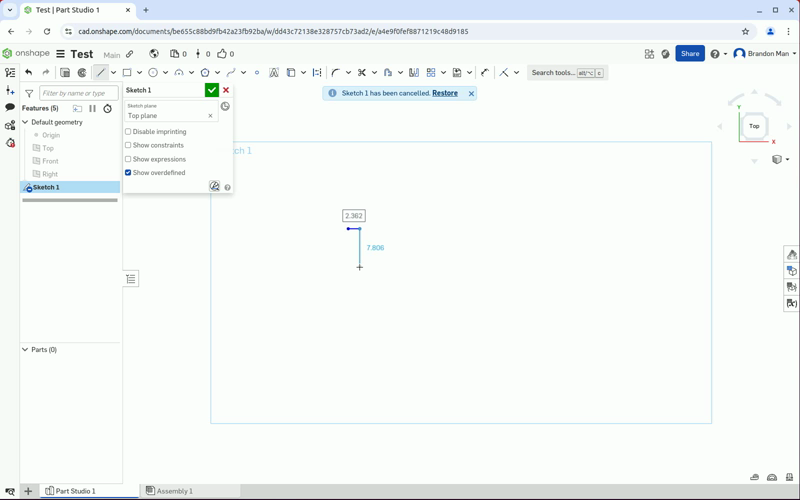
key_down(shift)
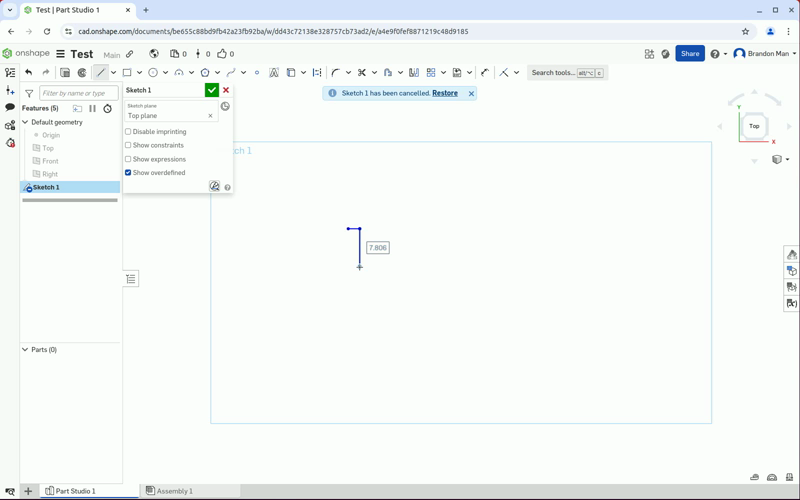
mouse_move(461, 266)
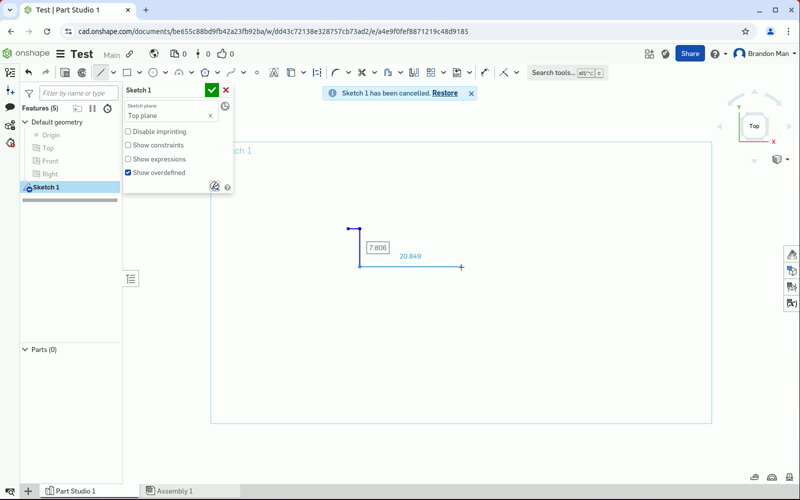
click(461, 266)
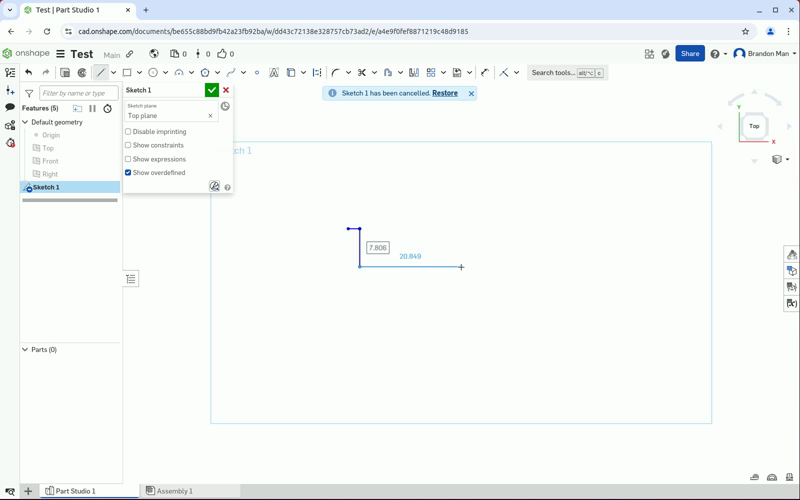
key_up(shift)
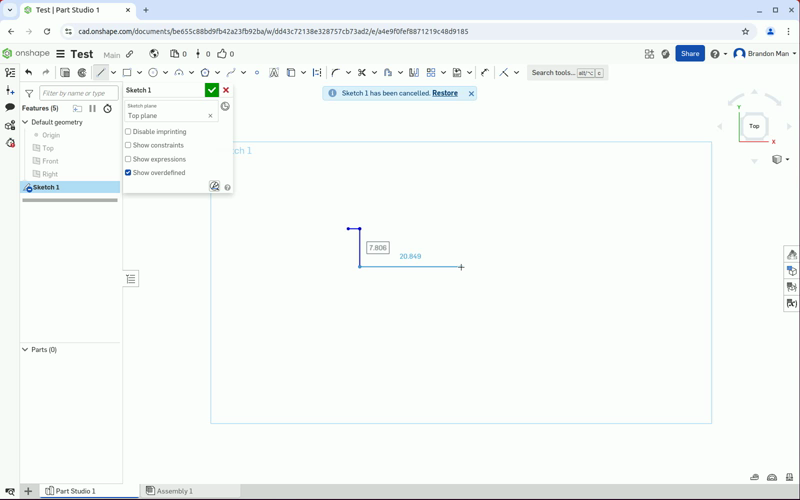
key_down(shift)
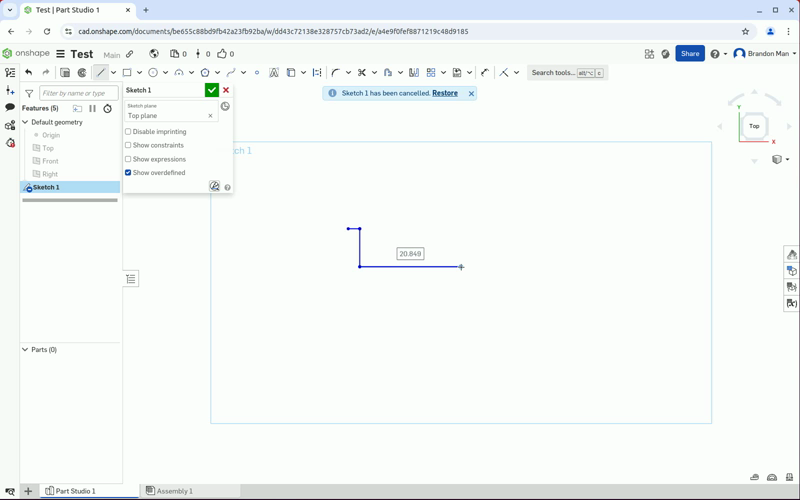
mouse_move(560, 266)
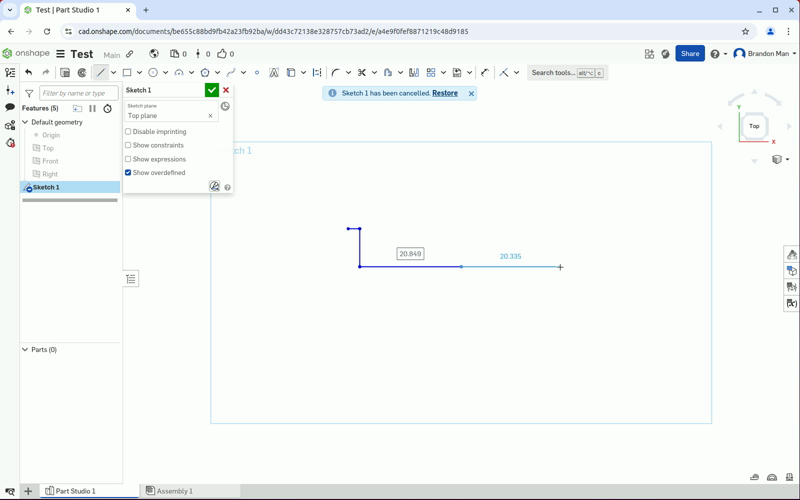
click(560, 266)
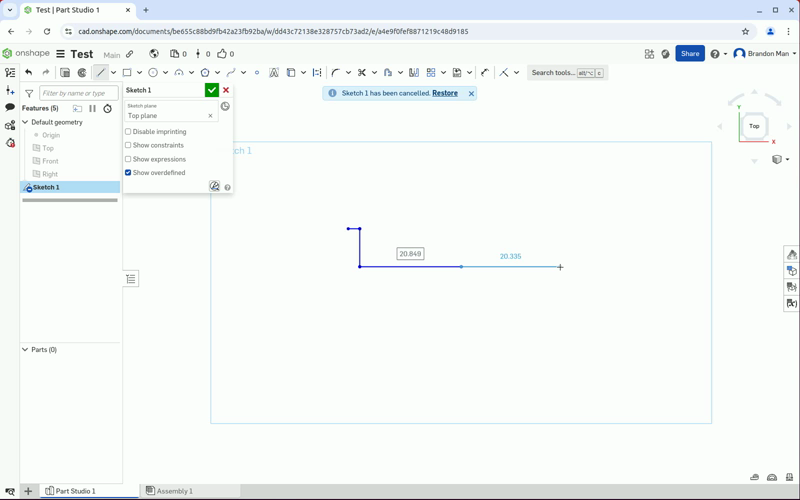
key_up(shift)
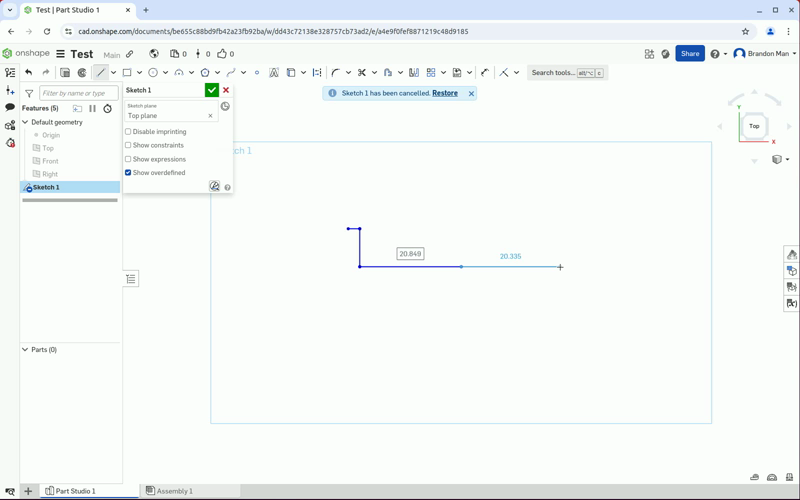
key_down(shift)
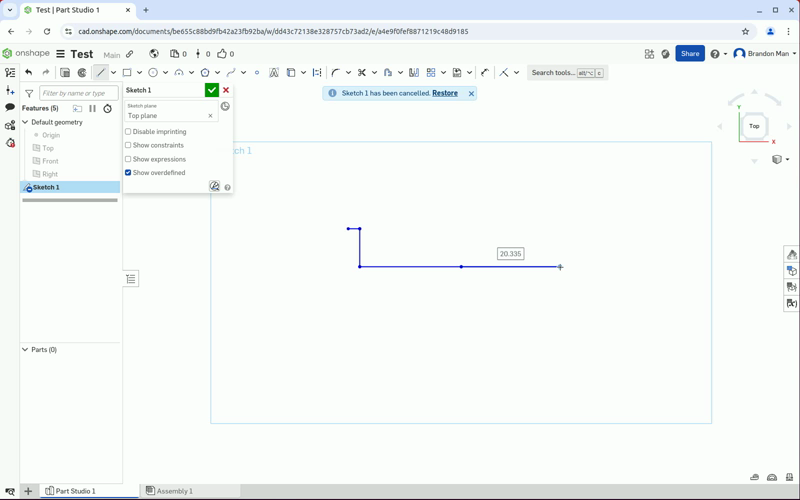
mouse_move(589, 266)
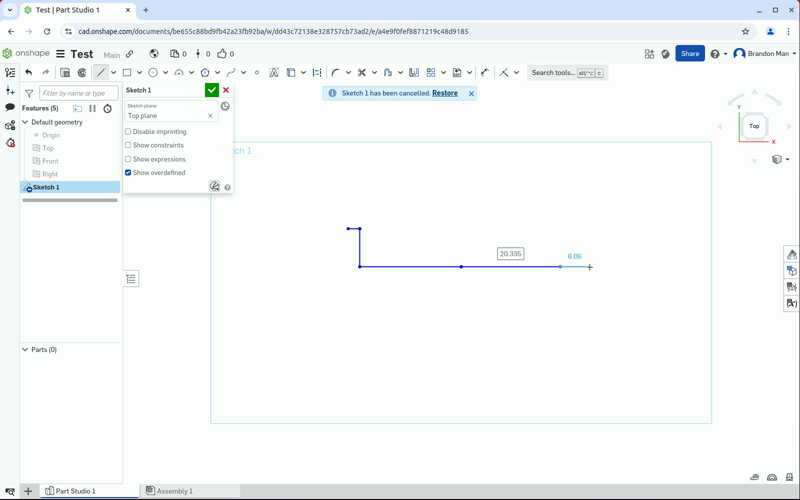
mouse_move(560, 228)
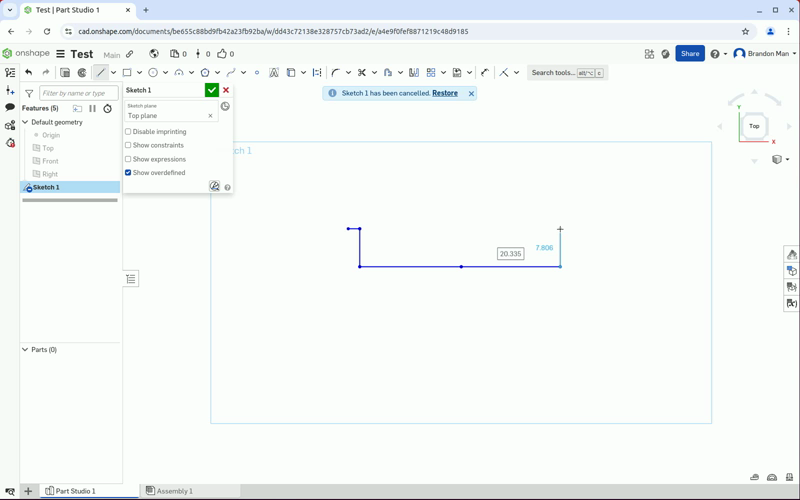
click(560, 228)
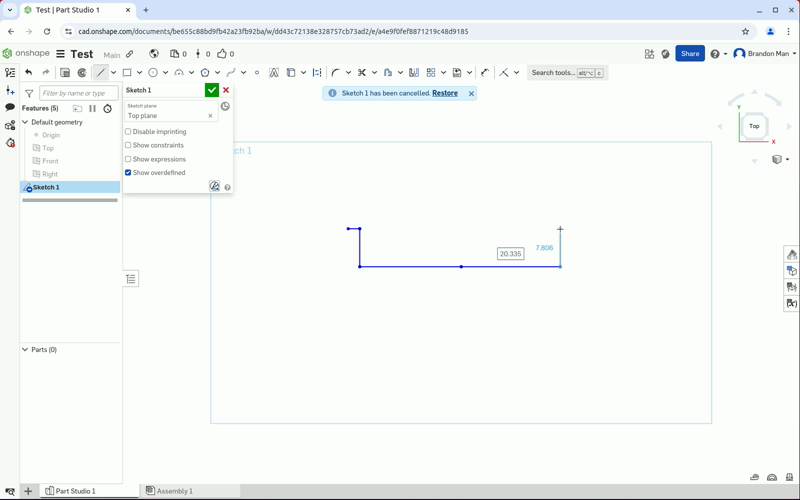
key_up(shift)
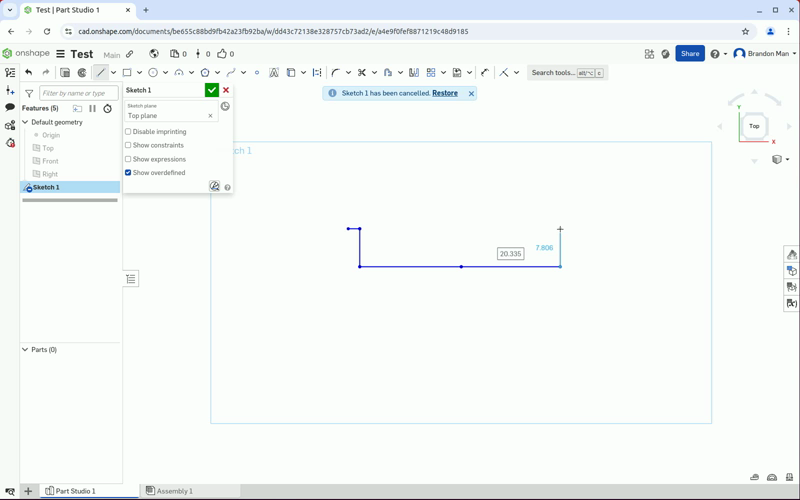
key_down(shift)
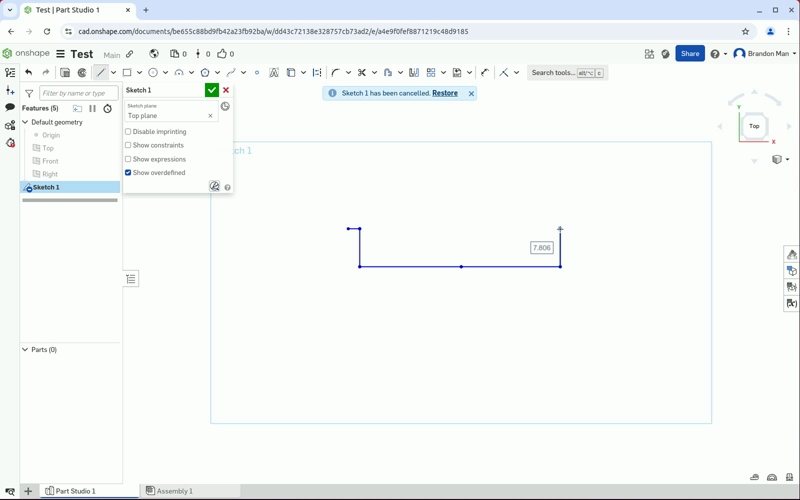
mouse_move(589, 228)
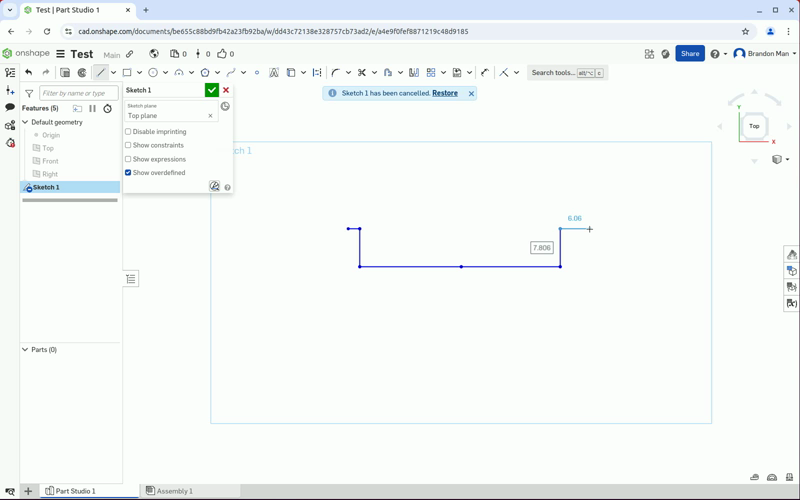
mouse_move(572, 228)
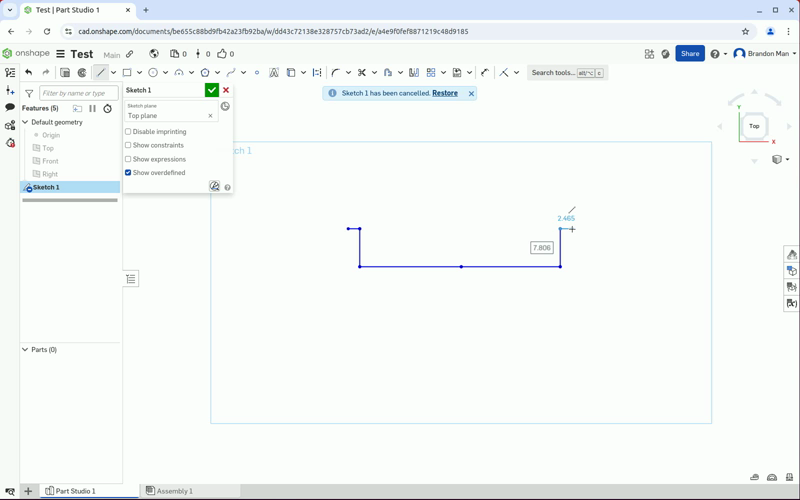
click(572, 228)
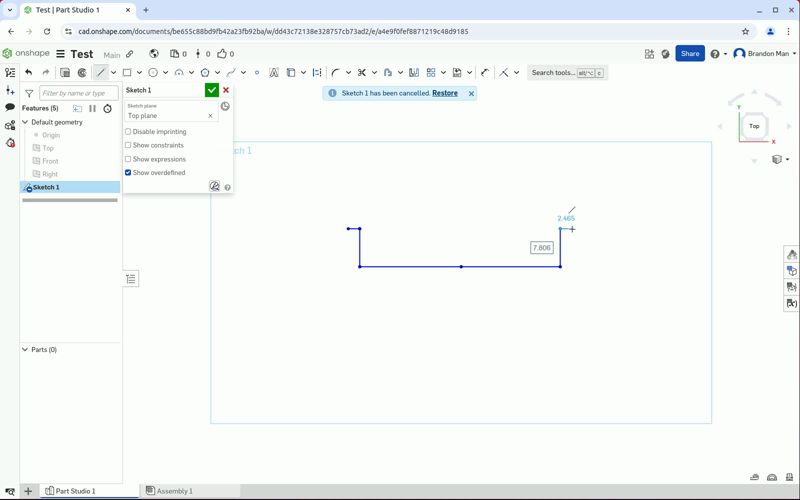
key_up(shift)
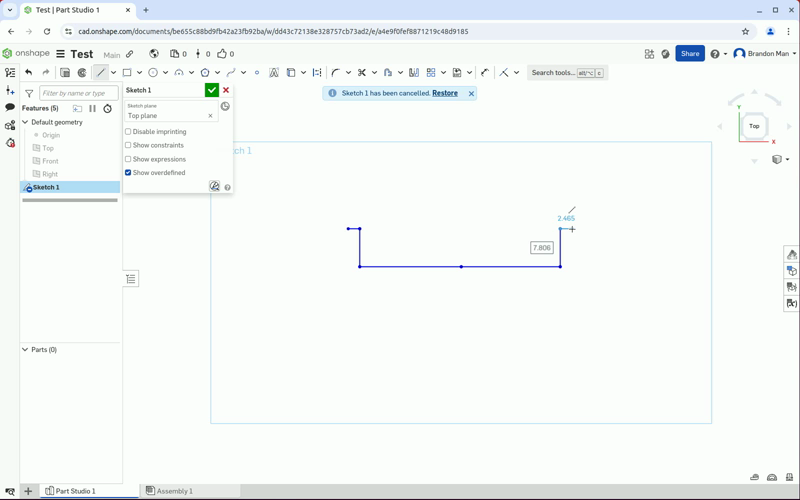
key_down(shift)
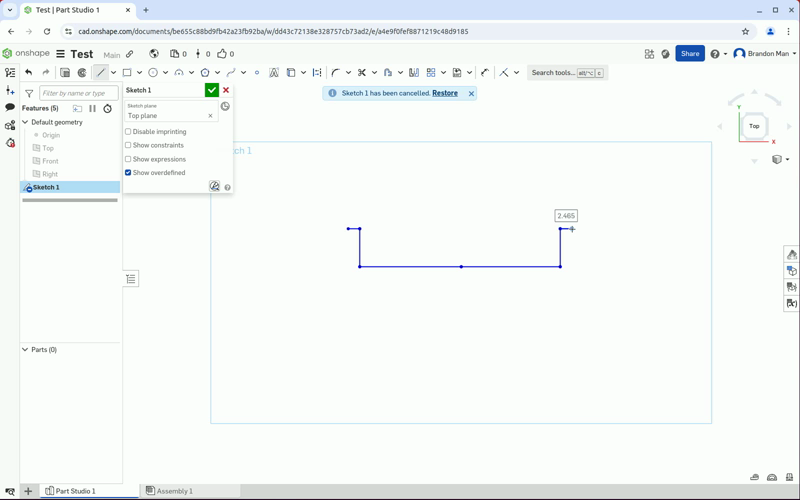
mouse_move(589, 228)
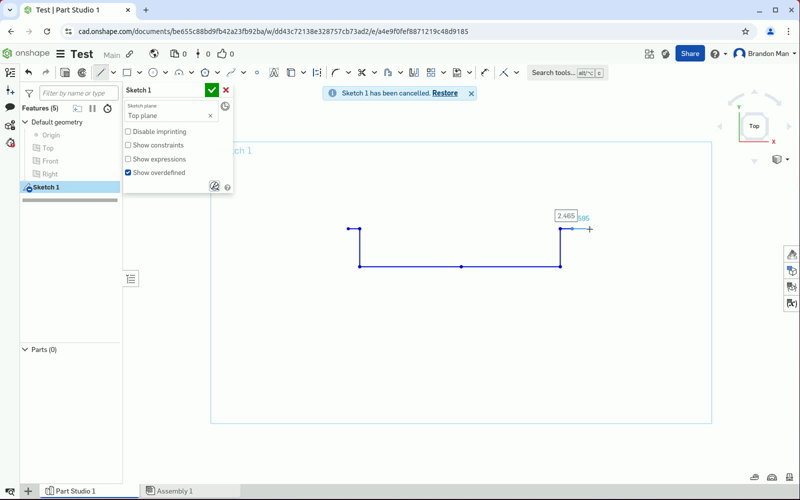
mouse_move(572, 196)
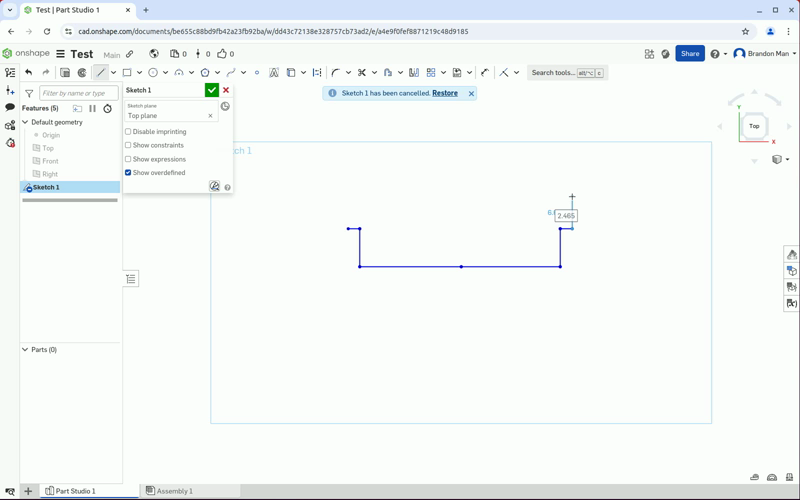
click(572, 196)
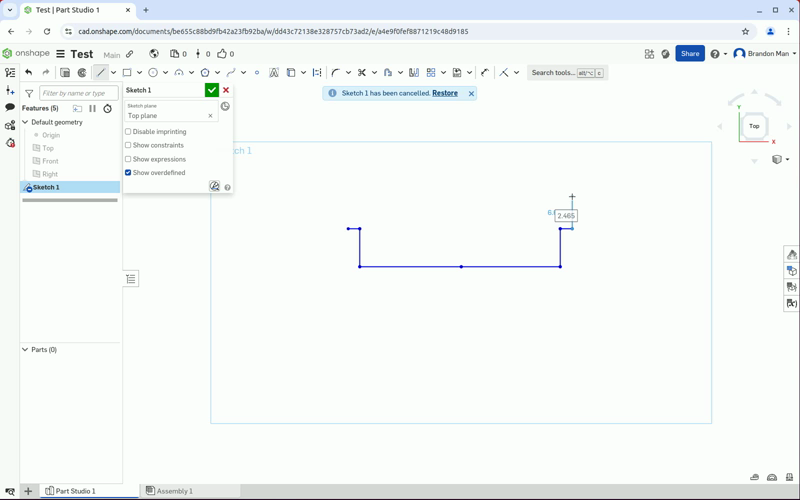
key_up(shift)
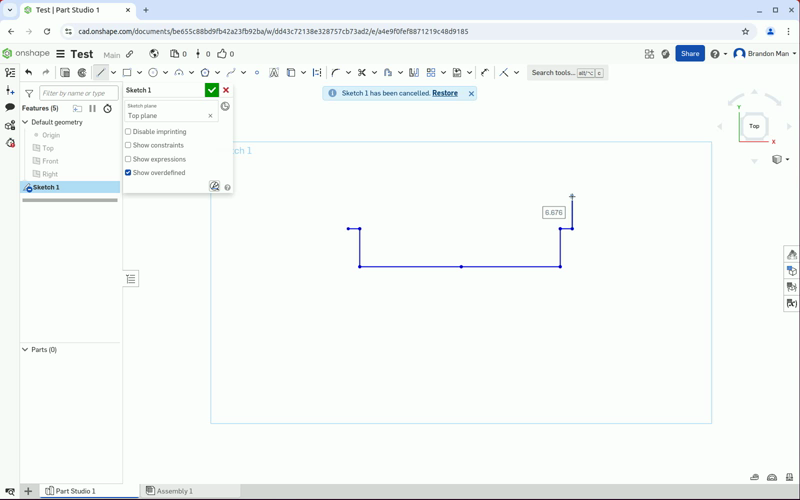
key_down(shift)
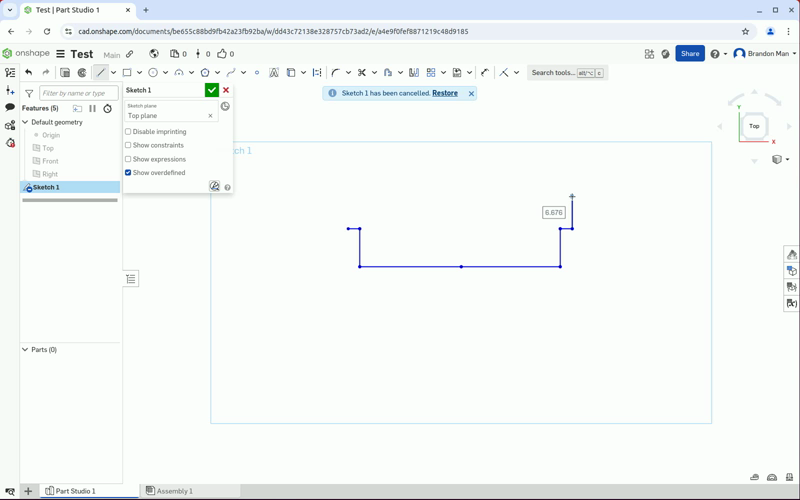
mouse_move(506, 196)
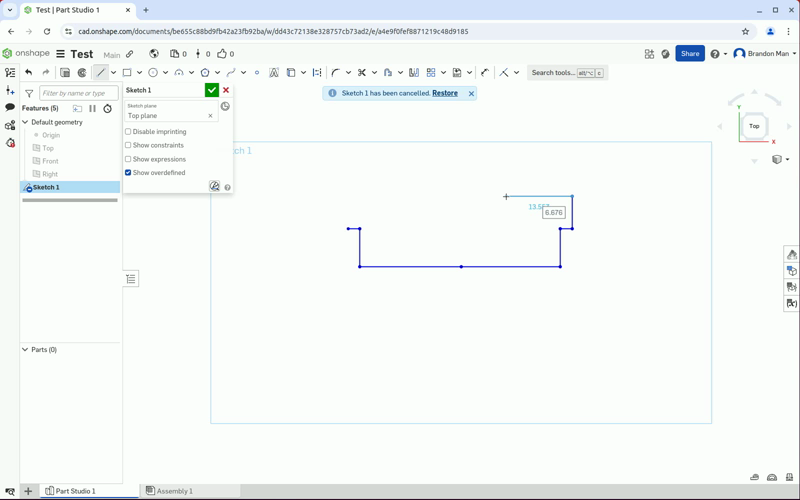
click(506, 196)
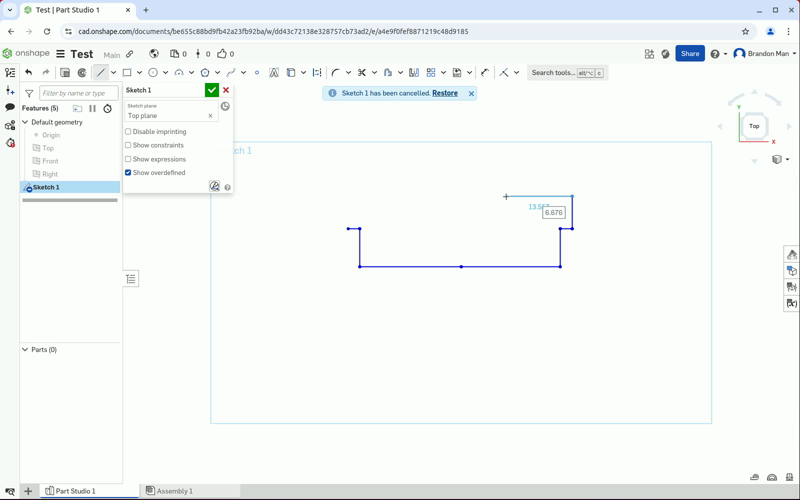
key_up(shift)
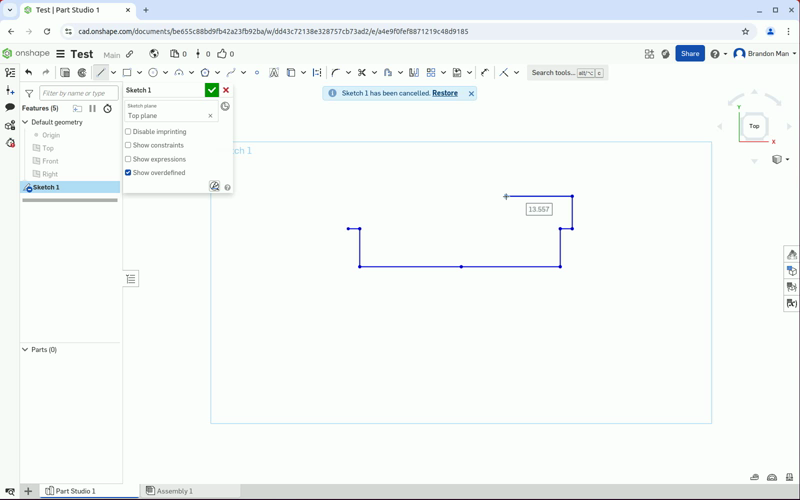
key_down(shift)
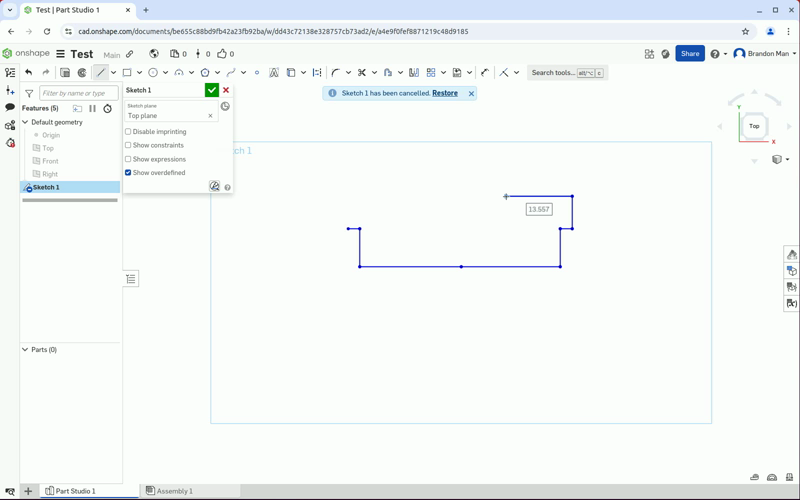
mouse_move(536, 196)
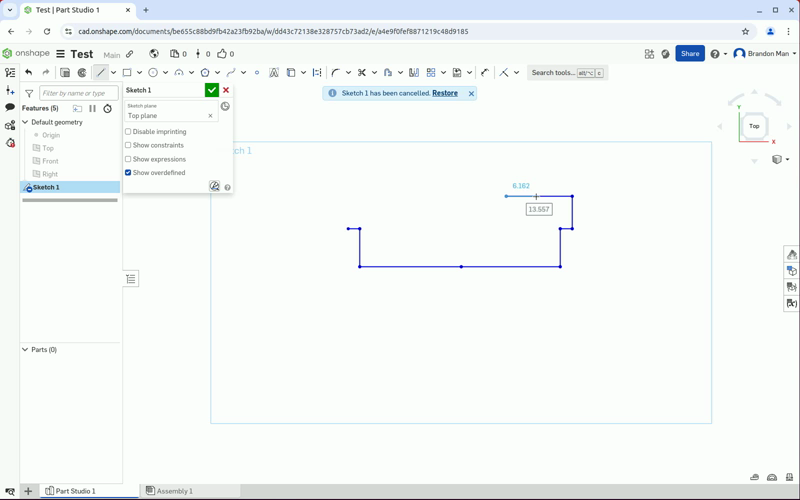
mouse_move(506, 243)
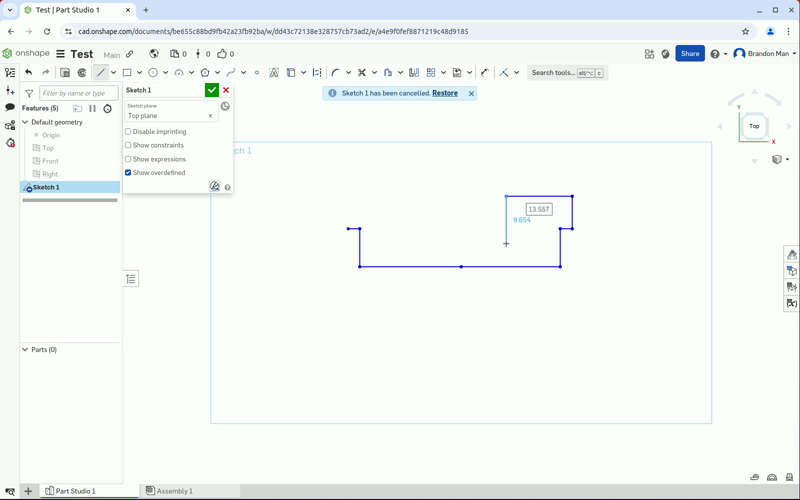
click(506, 243)
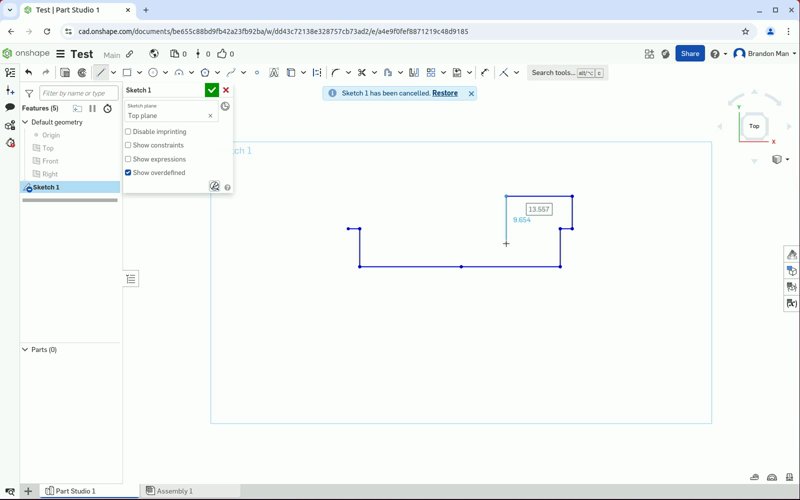
key_up(shift)
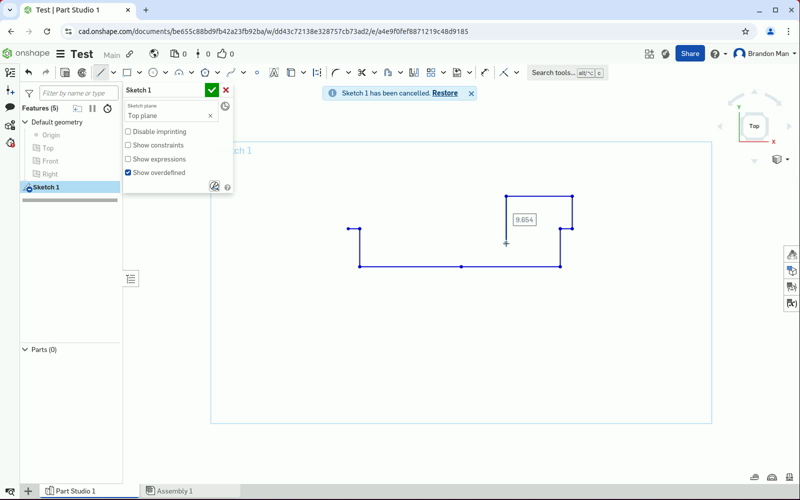
key_down(shift)
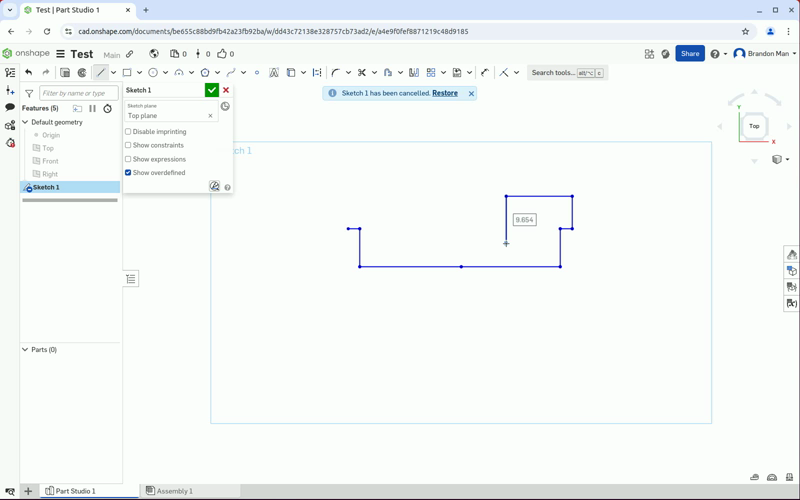
mouse_move(536, 243)
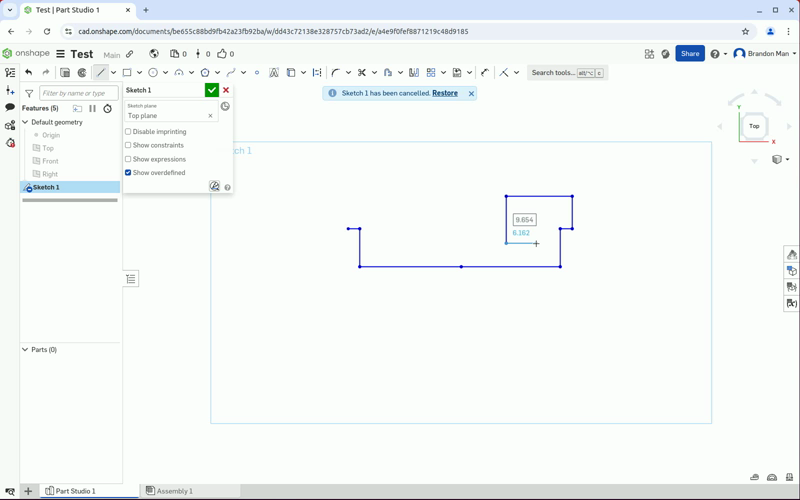
mouse_move(461, 243)
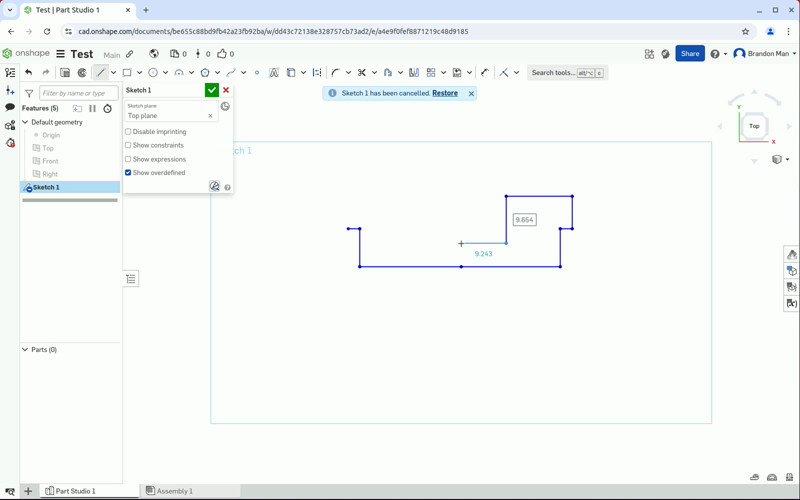
click(461, 243)
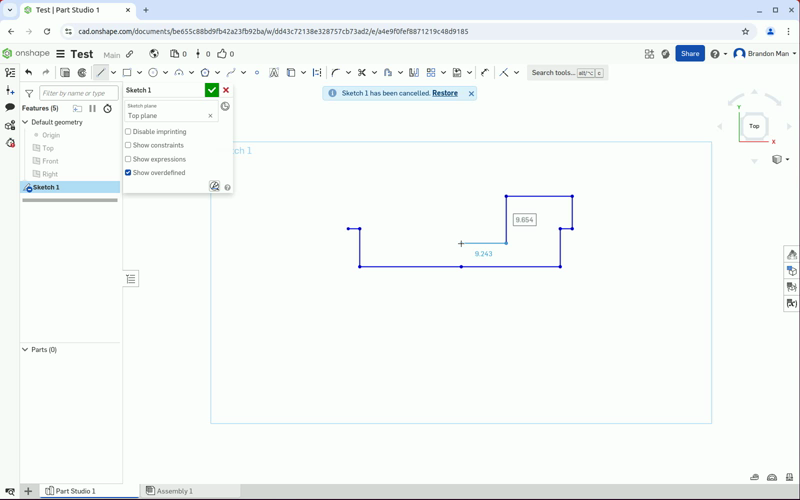
key_up(shift)
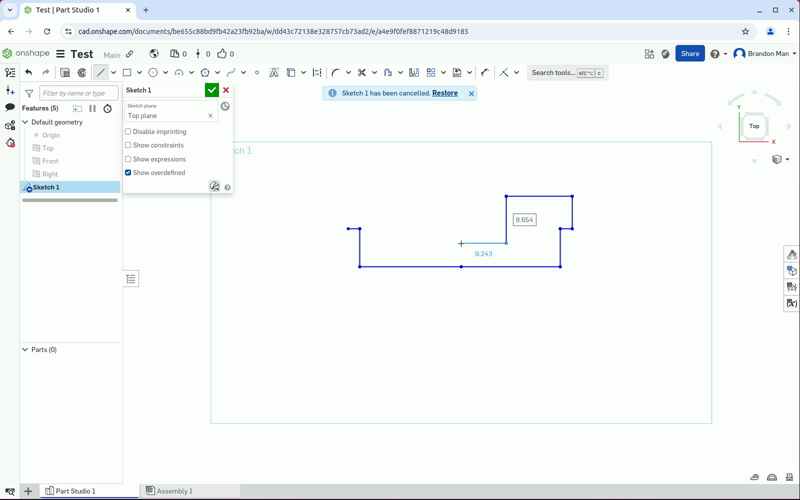
key_down(shift)
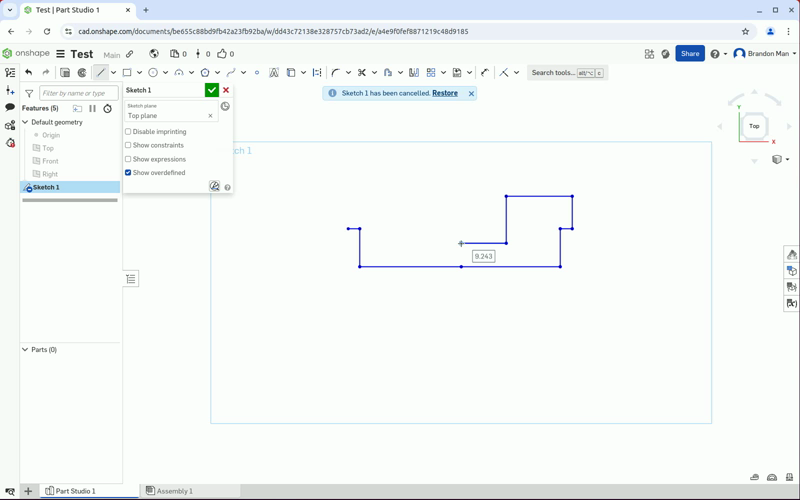
mouse_move(491, 243)
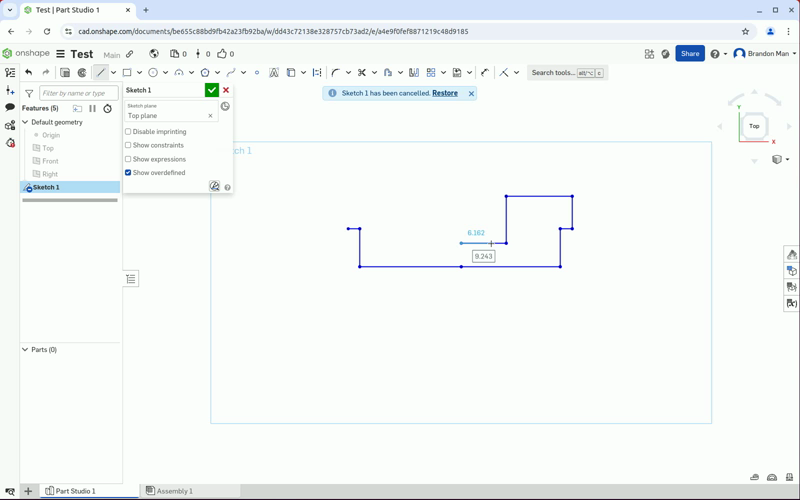
mouse_move(414, 243)
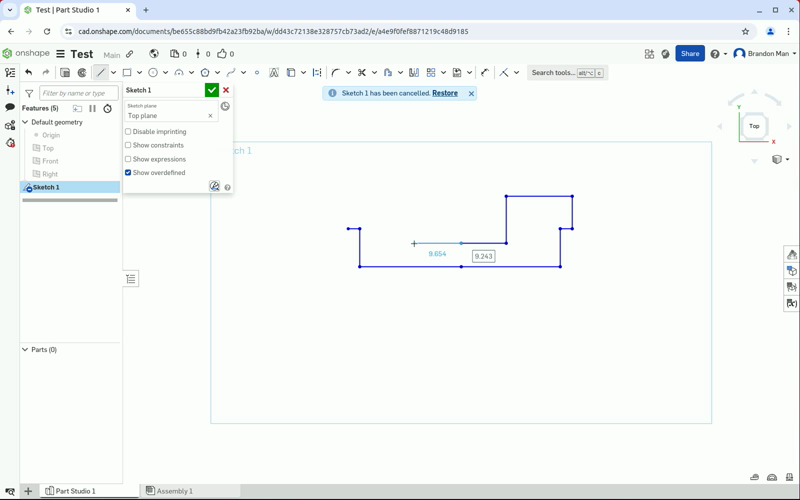
click(414, 243)
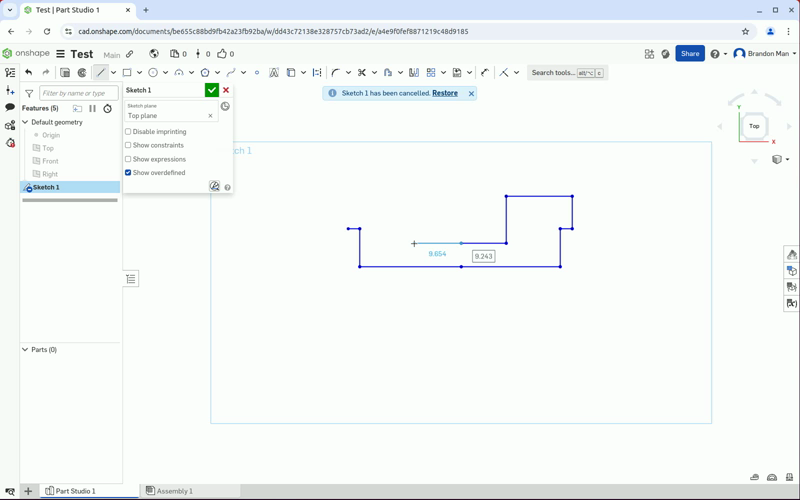
key_up(shift)
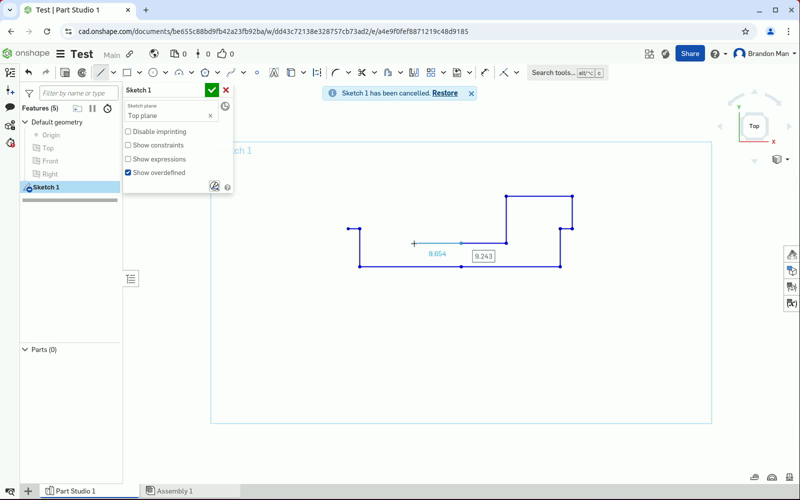
key_down(shift)
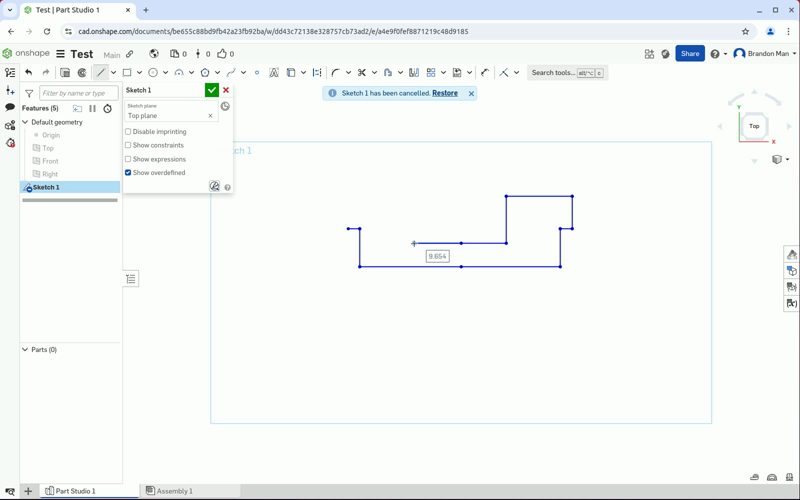
mouse_move(444, 243)
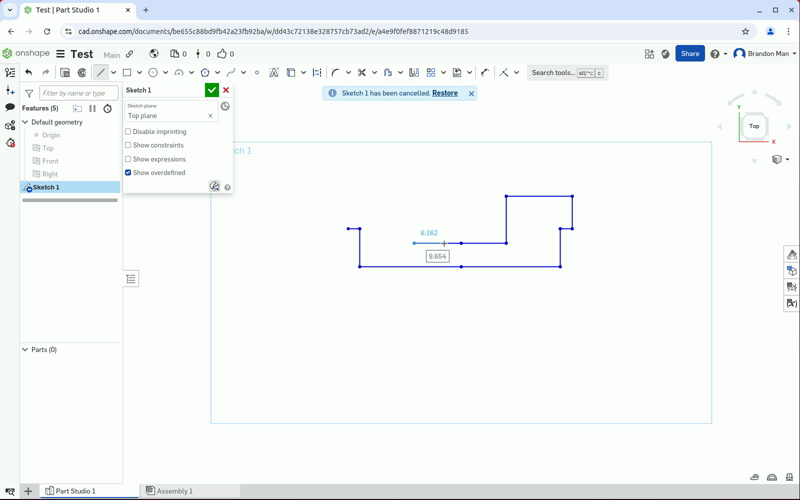
mouse_move(414, 196)
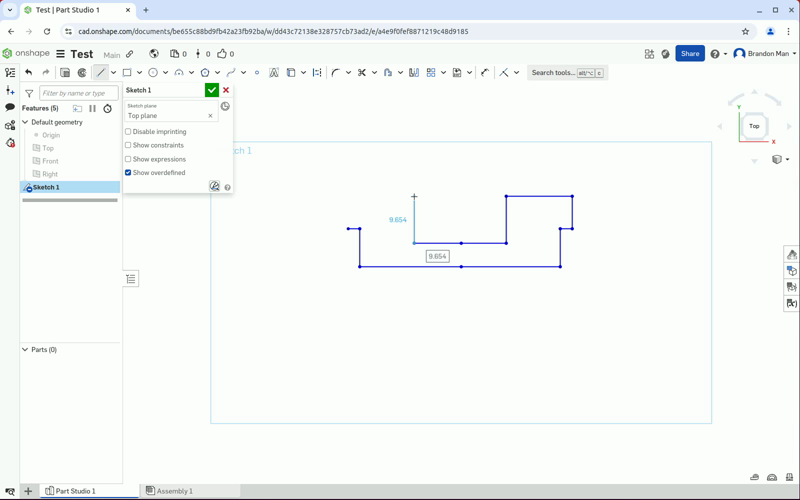
click(414, 196)
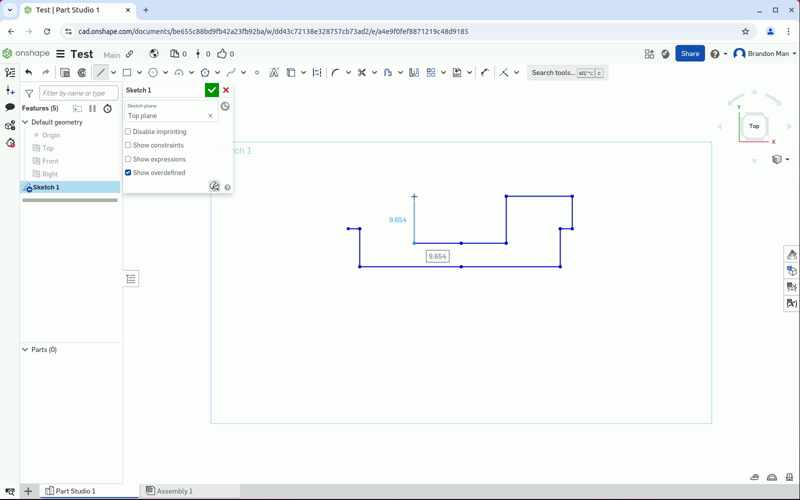
key_up(shift)
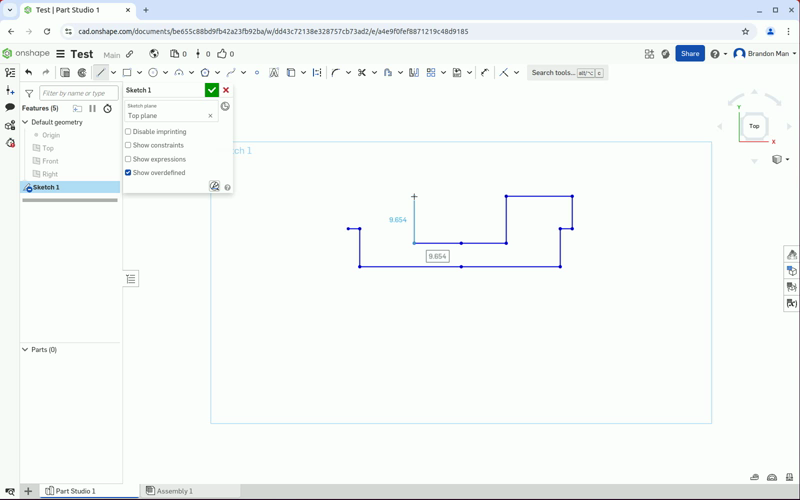
key_down(shift)
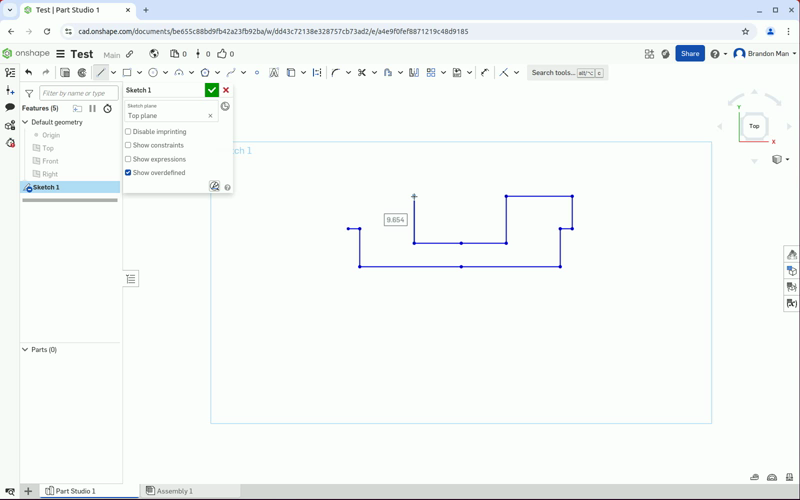
mouse_move(348, 196)
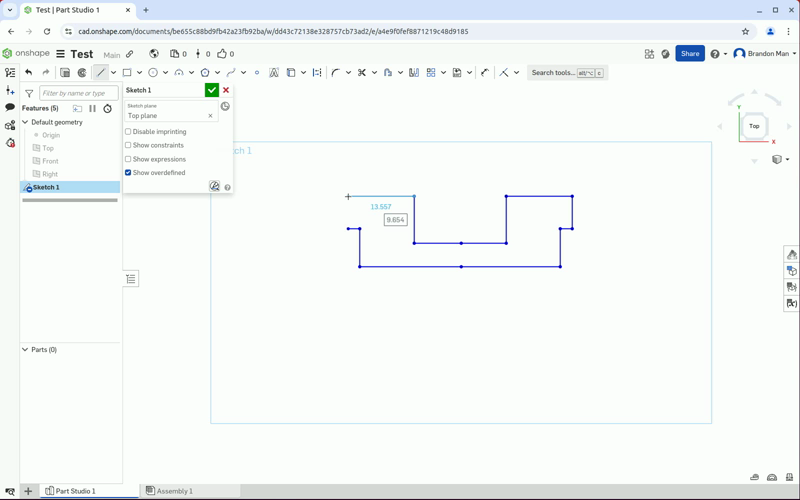
click(348, 196)
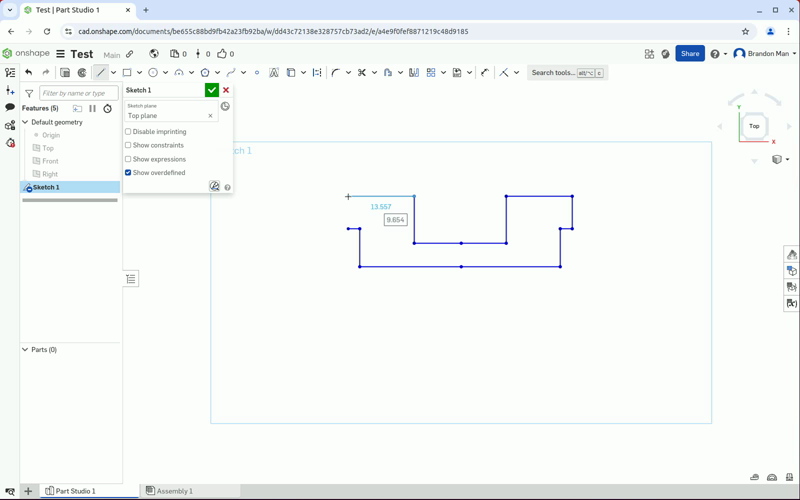
key_up(shift)
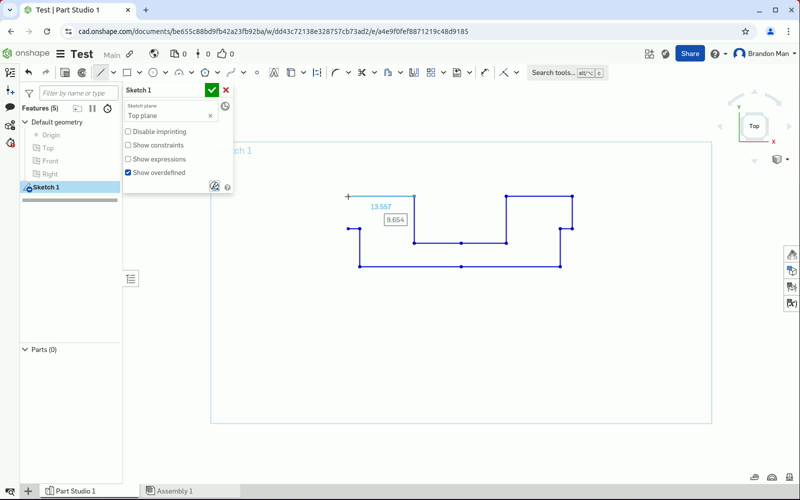
mouse_move(378, 196)
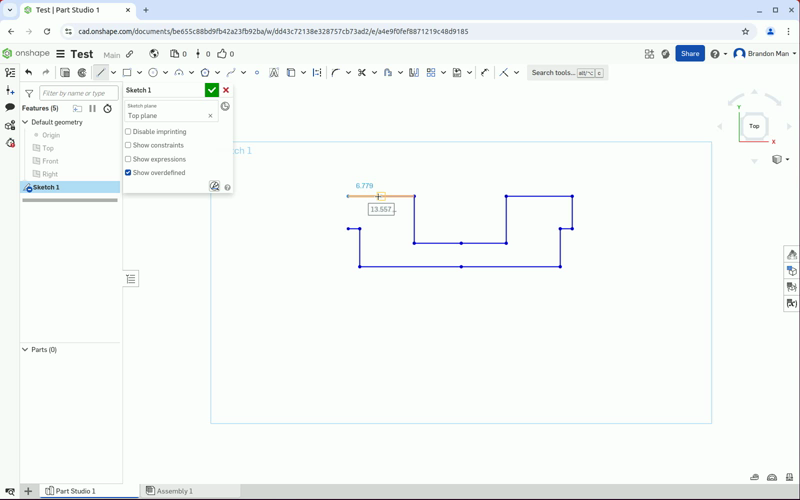
key_down(shift)
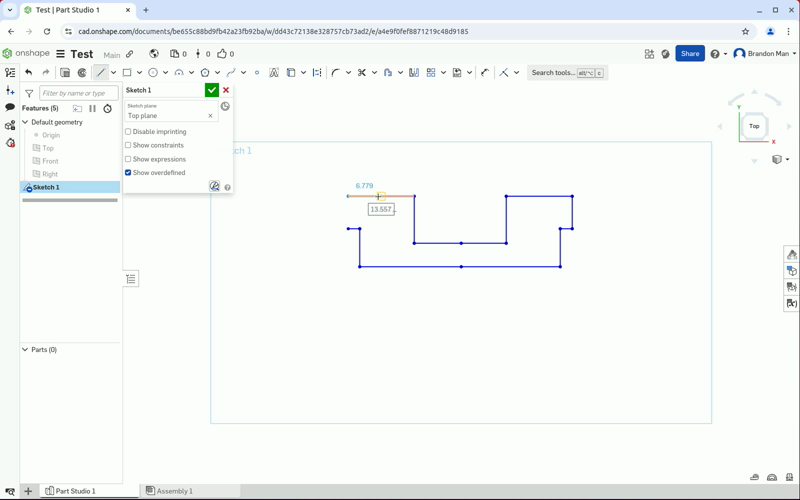
mouse_move(348, 228)
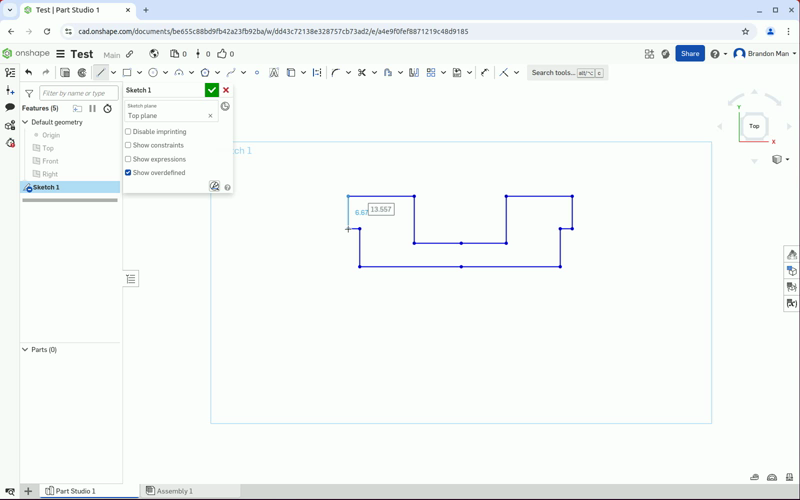
key_up(shift)
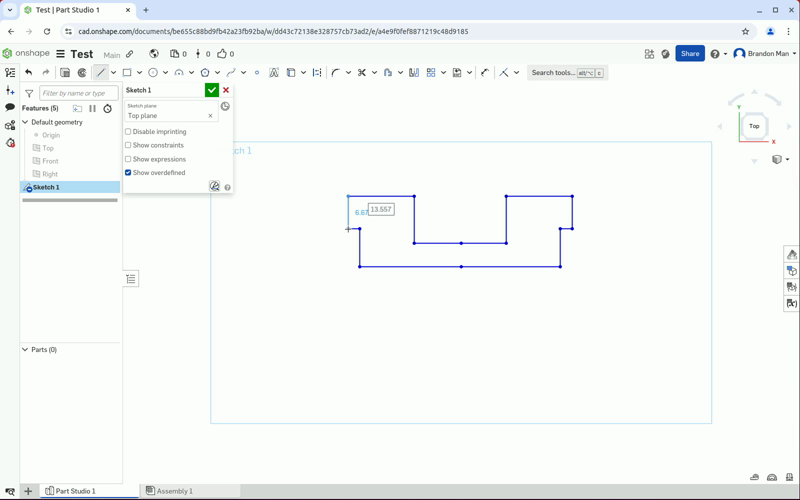
click(348, 228)
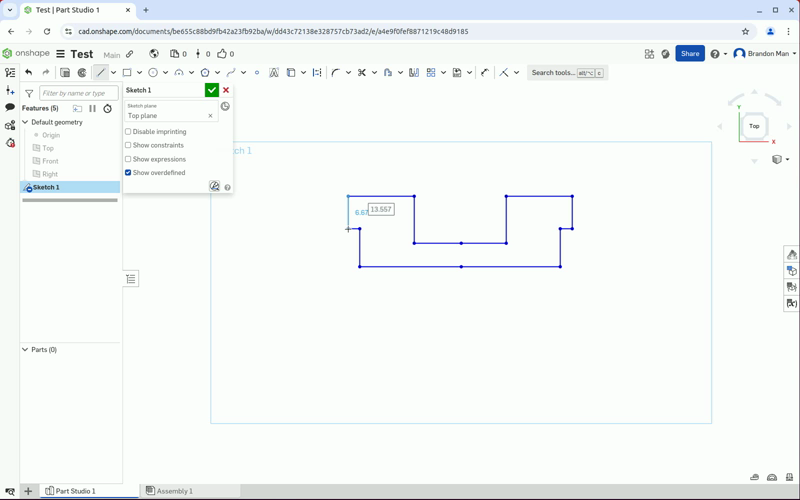
key(esc)
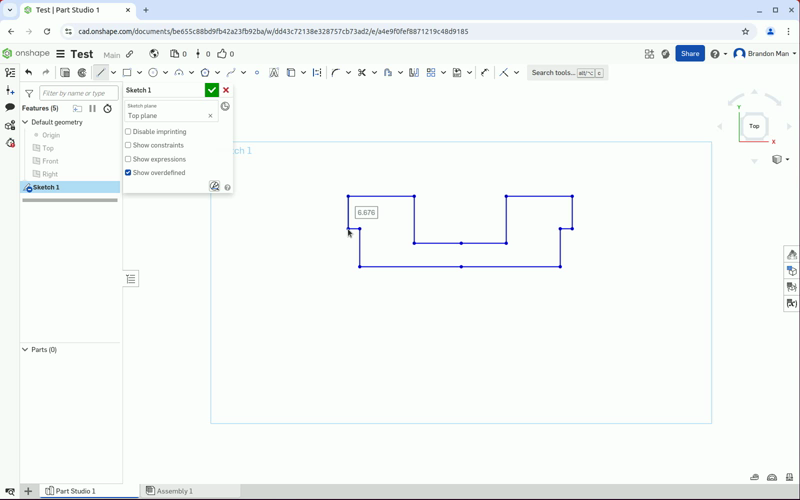
mouse_move(542, 259)
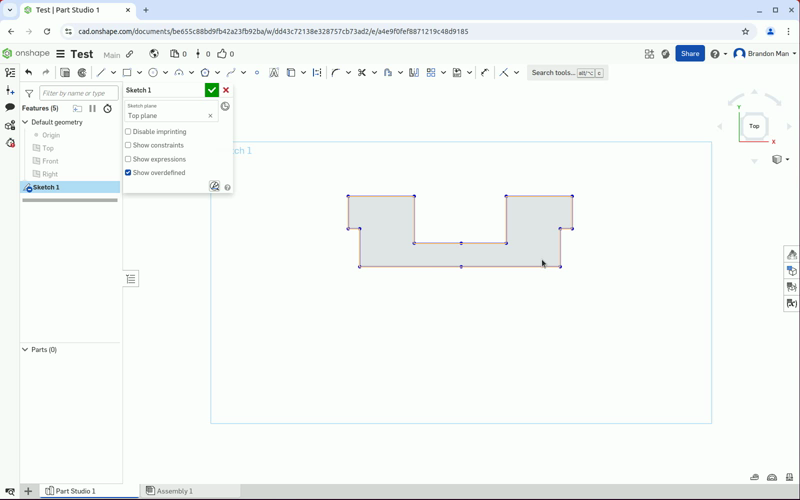
click(542, 259)
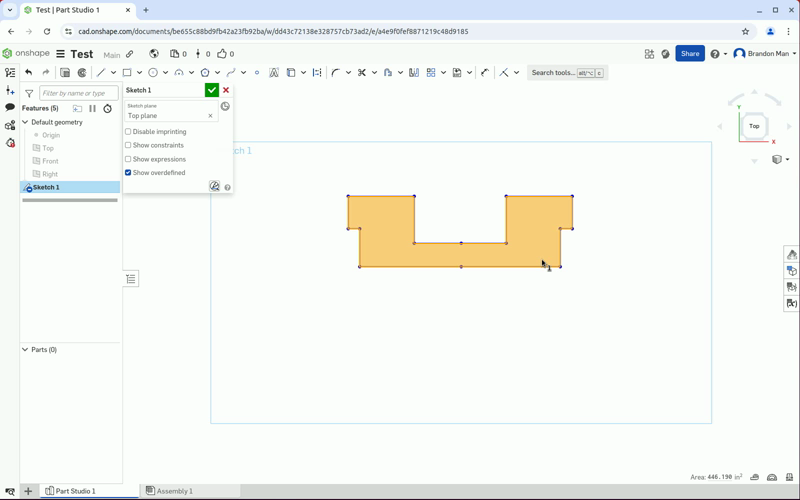
mouse_move(73, 352)
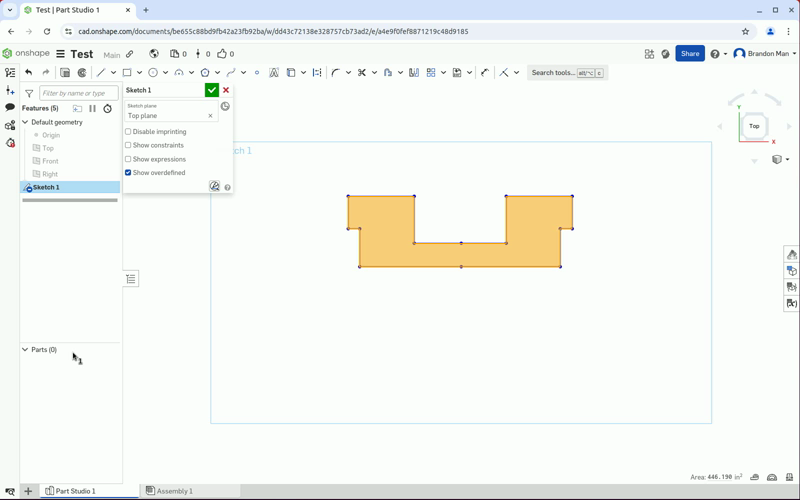
key(shift+y)
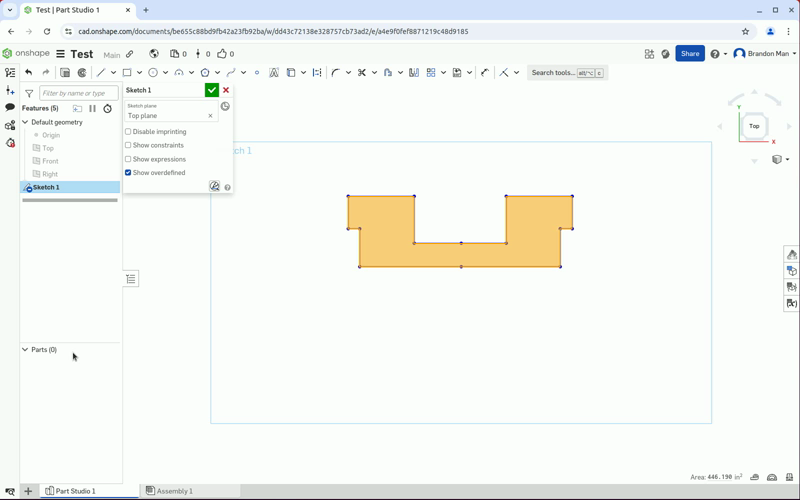
key(shift+e)
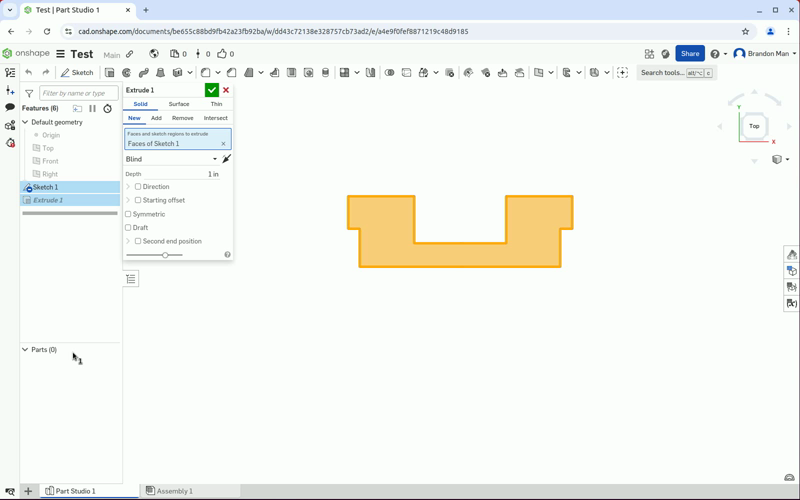
mouse_move(143, 106)
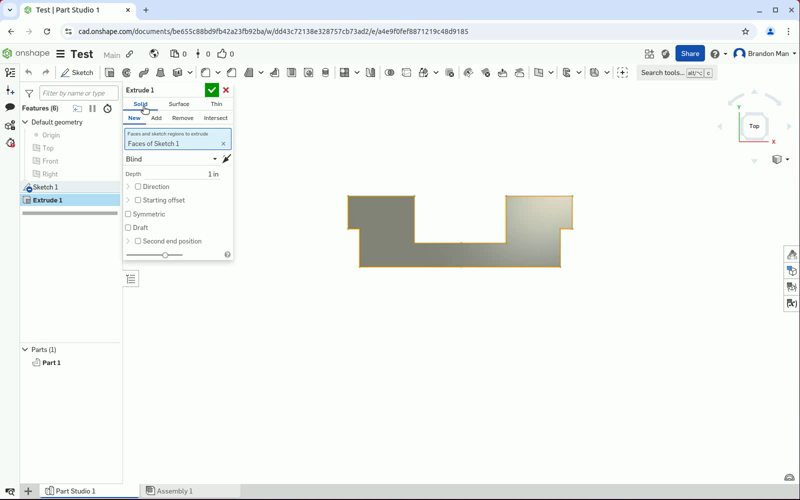
click(143, 106)
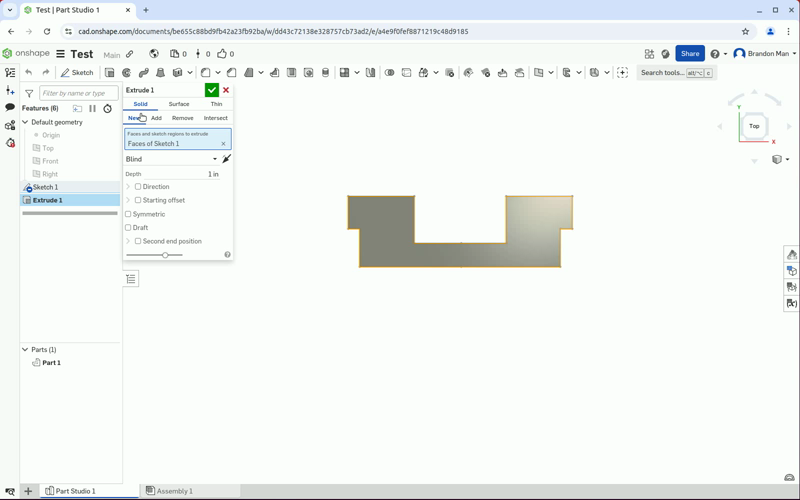
mouse_move(137, 120)
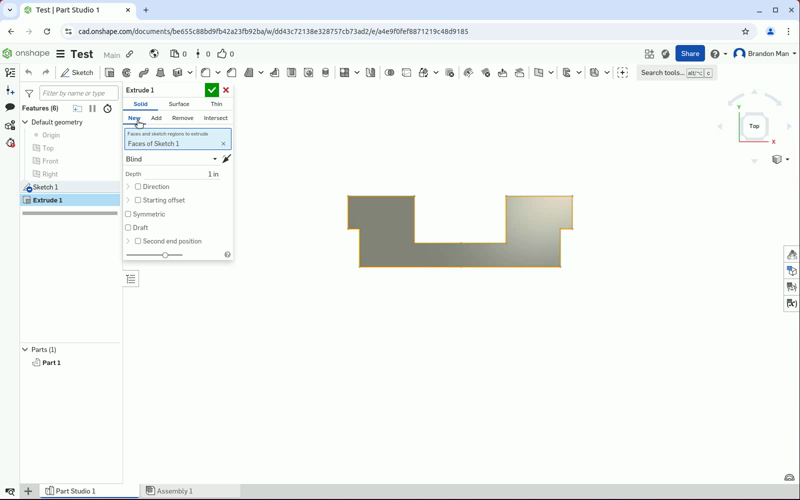
click(137, 120)
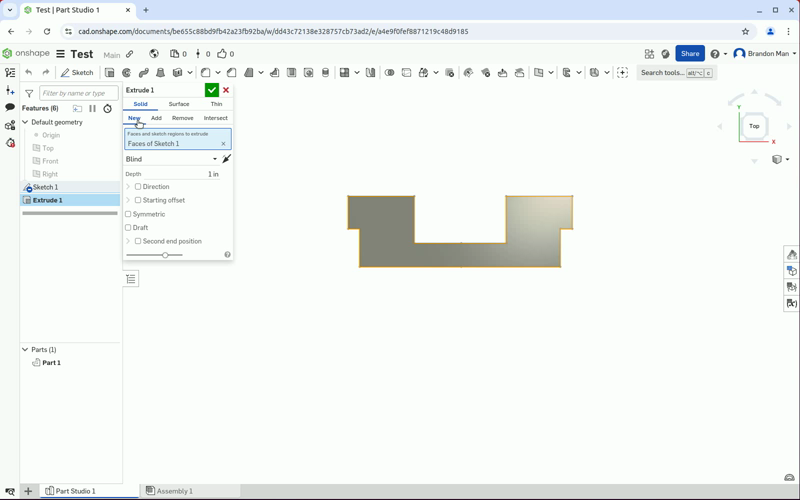
key(tab, 4)
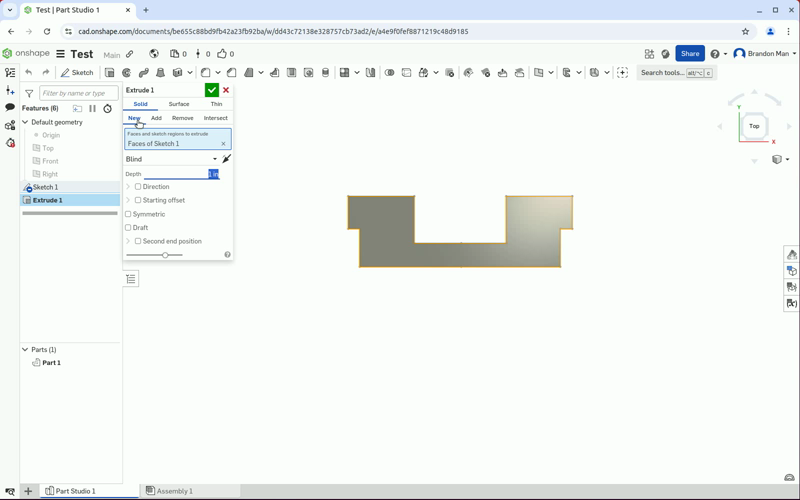
text(0.481)
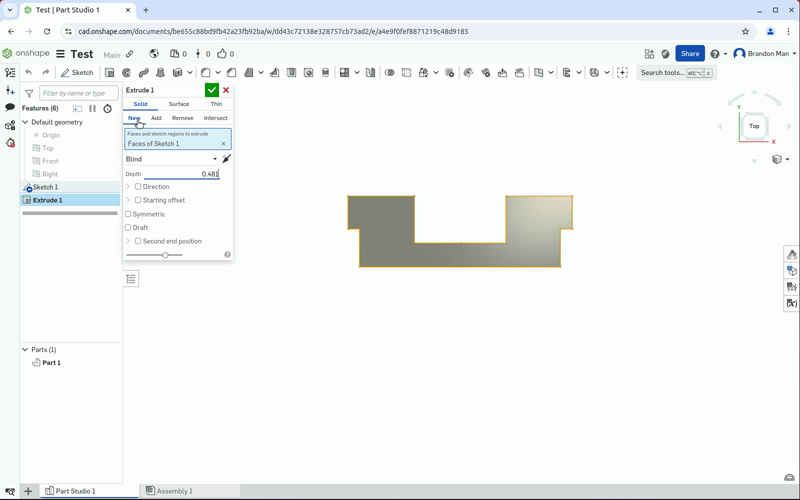
key(enter)
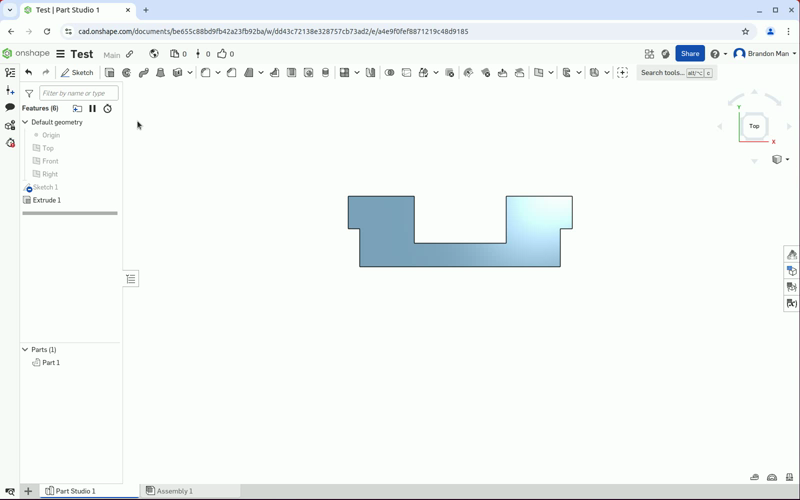
key(shift+h)
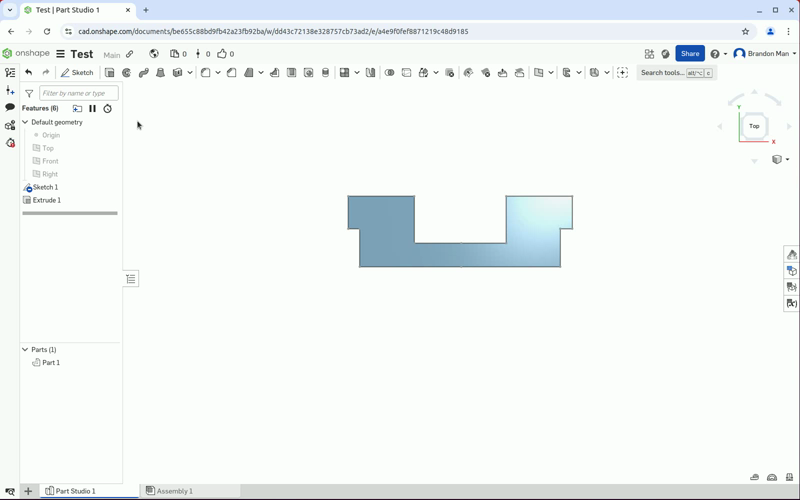
key(shift+h)
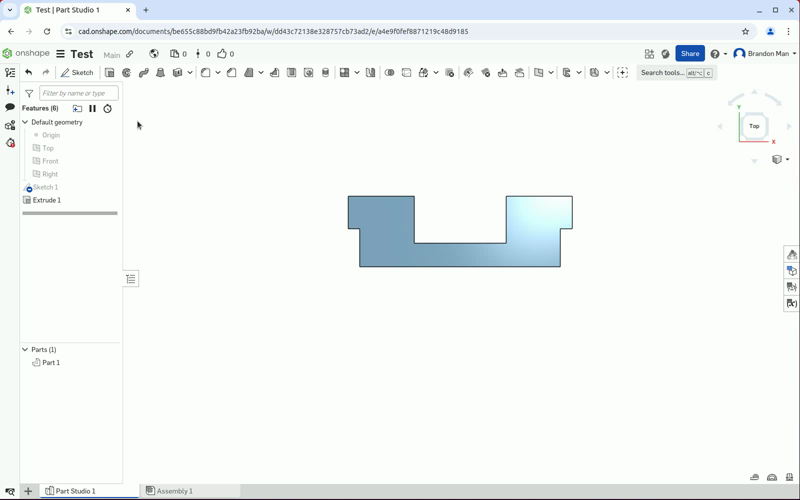
mouse_move(73, 189)
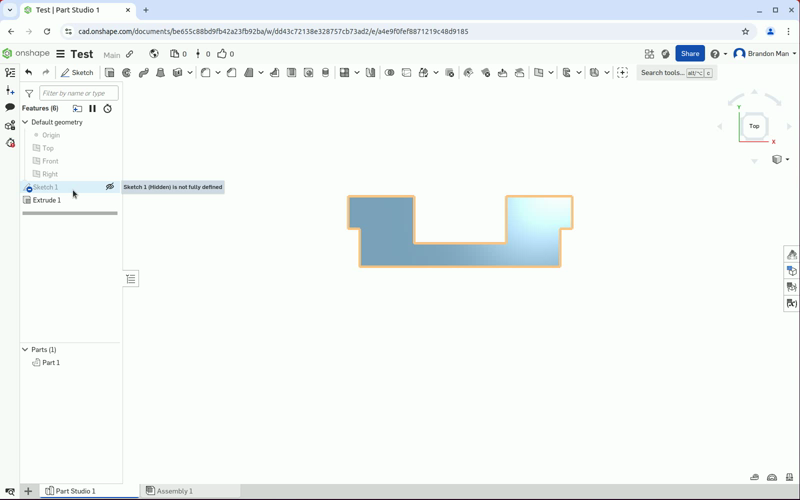
click(73, 189)
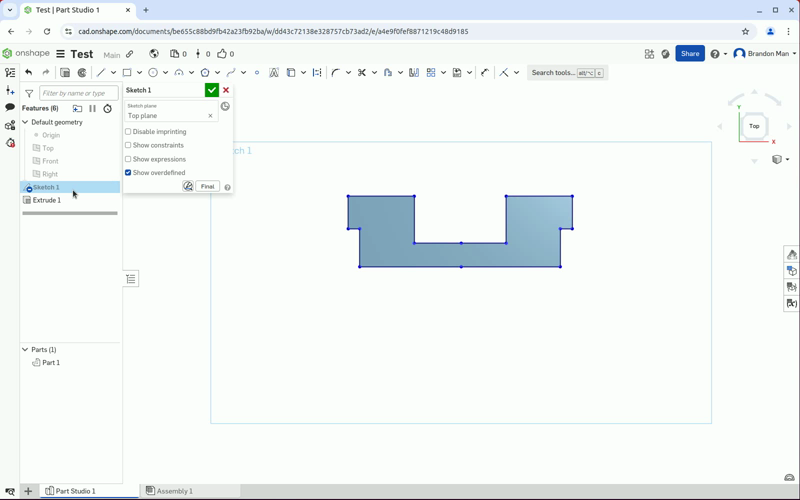
mouse_move(229, 92)
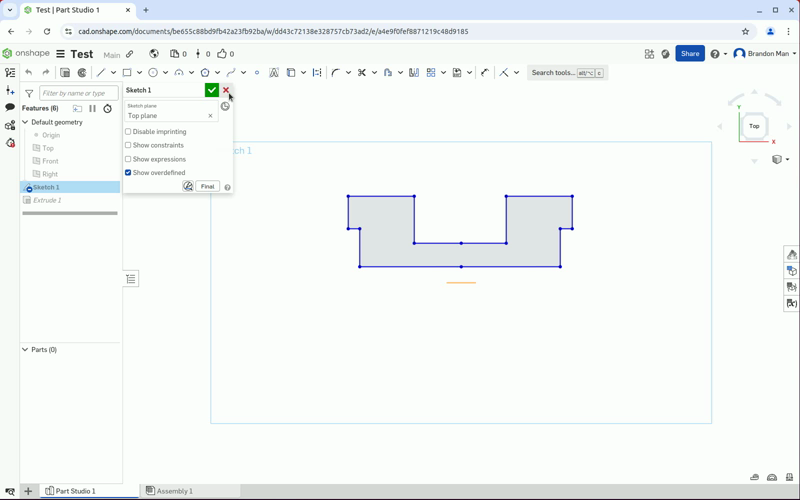
click(229, 92)
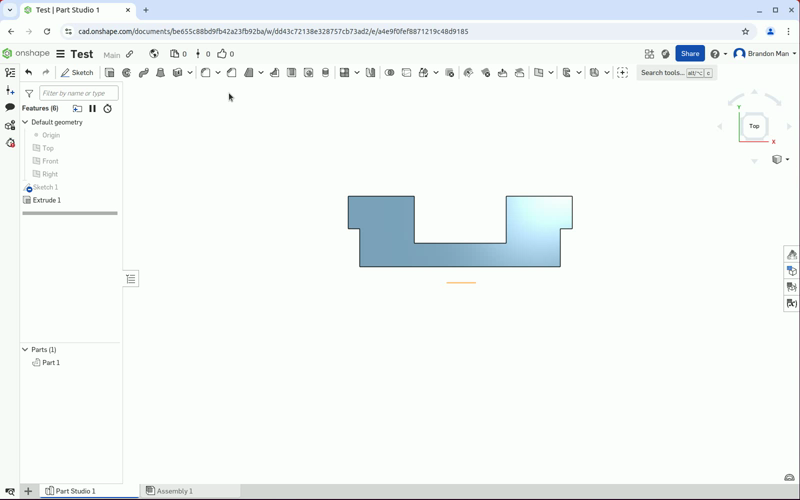
mouse_move(541, 75)
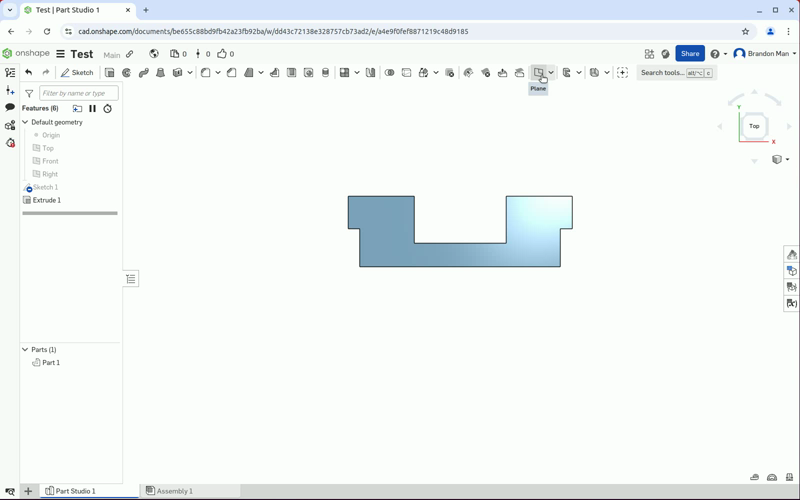
click(541, 75)
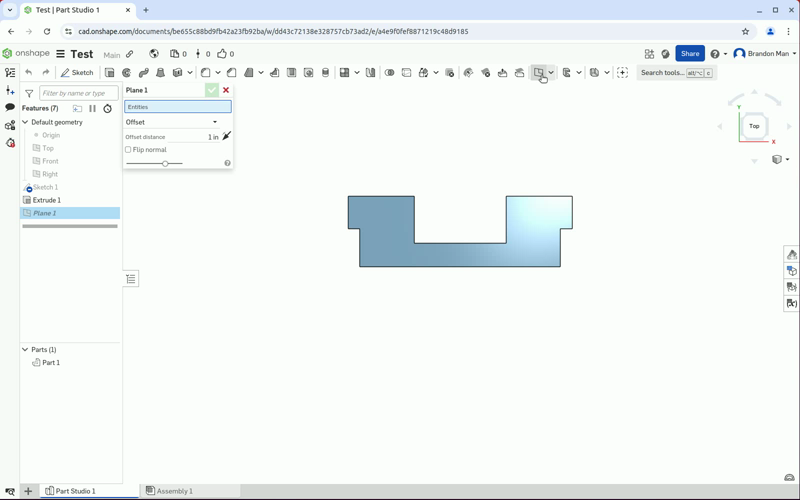
mouse_move(73, 150)
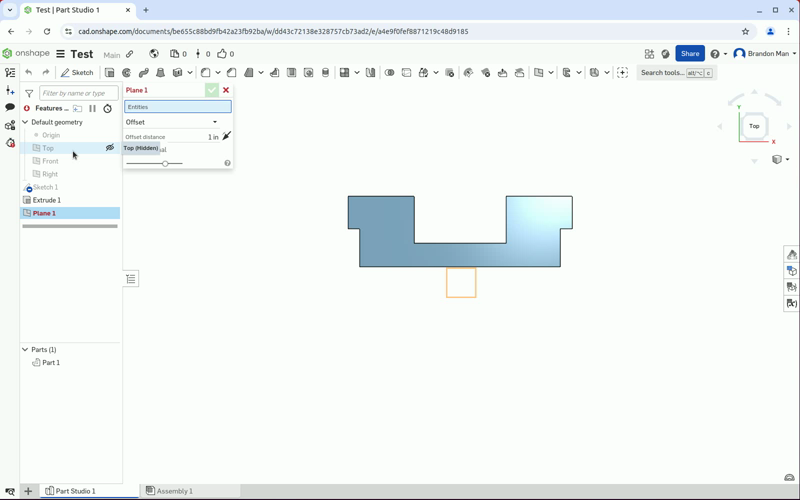
click(73, 150)
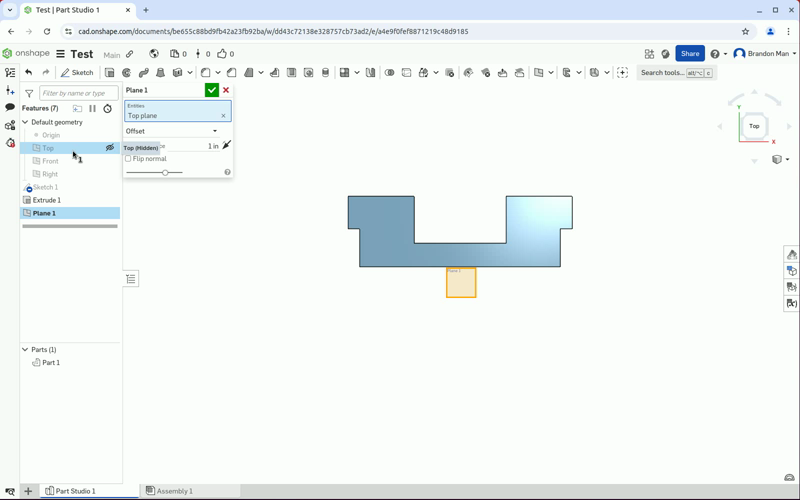
key(tab, 2)
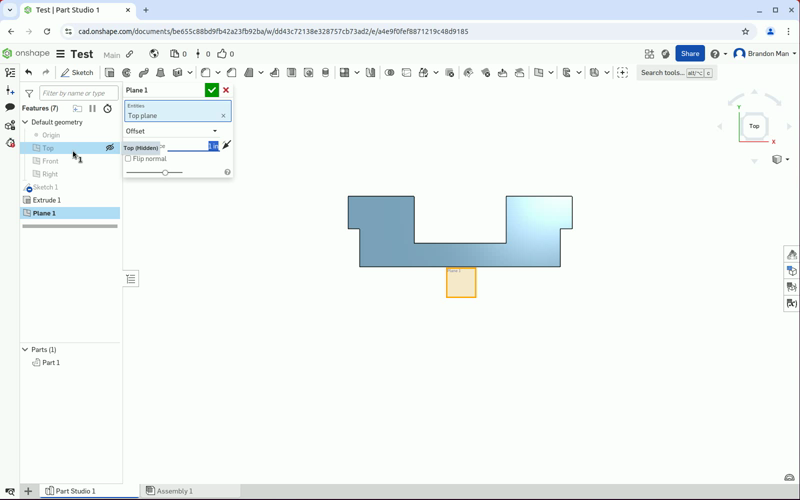
text(0.493)
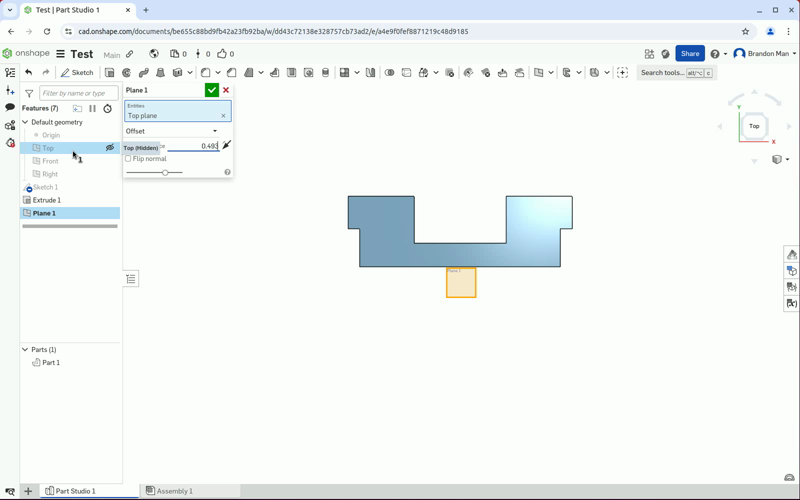
key(enter, 2)
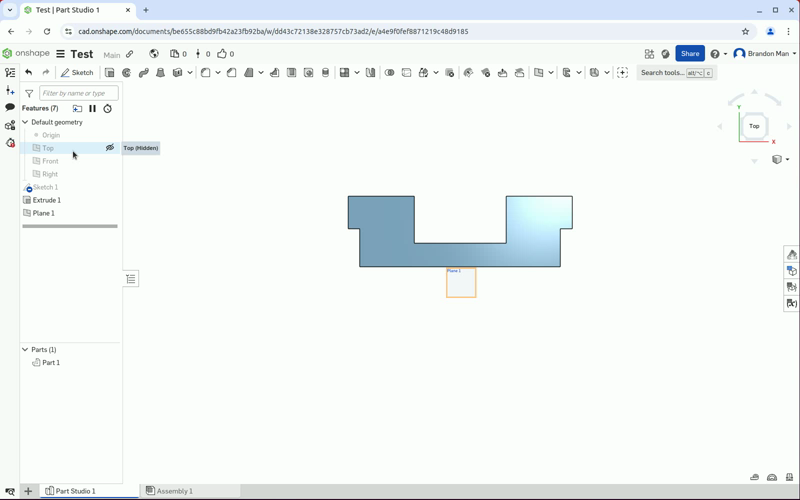
key(shift+s)
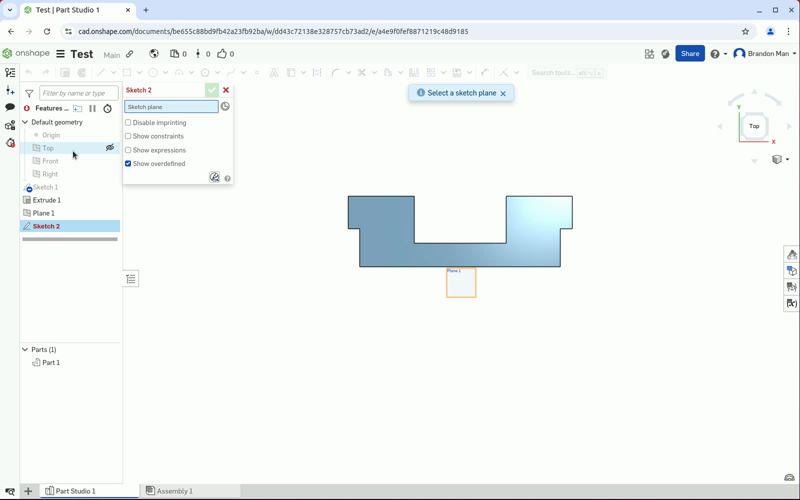
mouse_move(73, 215)
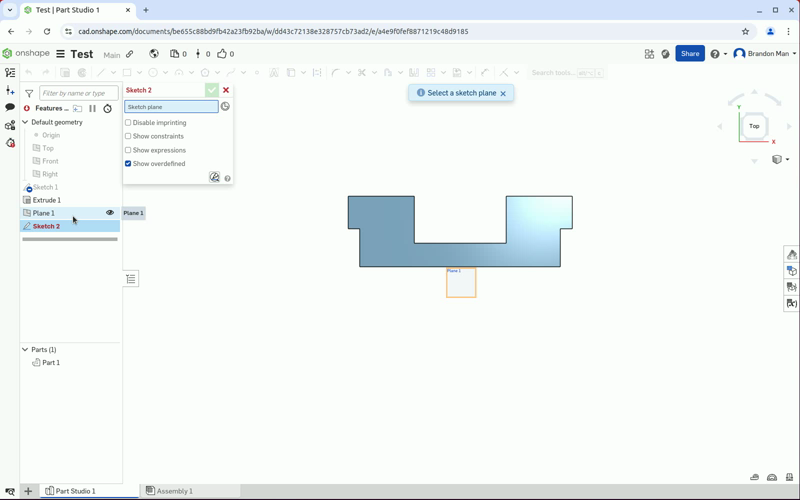
click(73, 215)
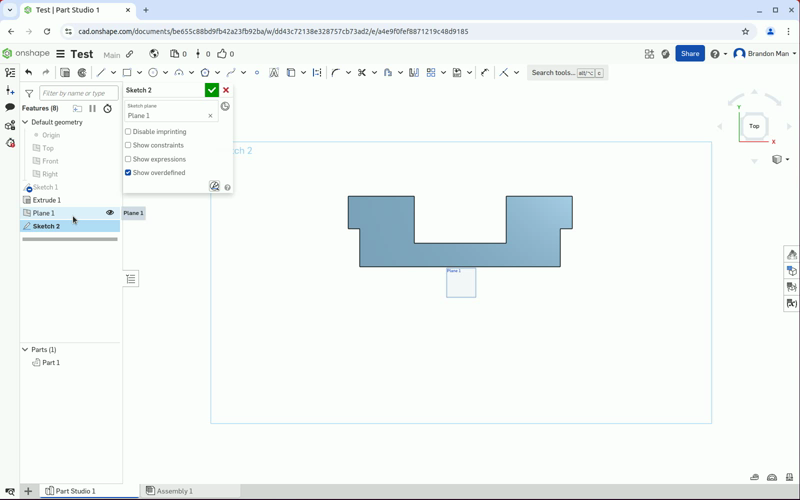
mouse_move(73, 352)
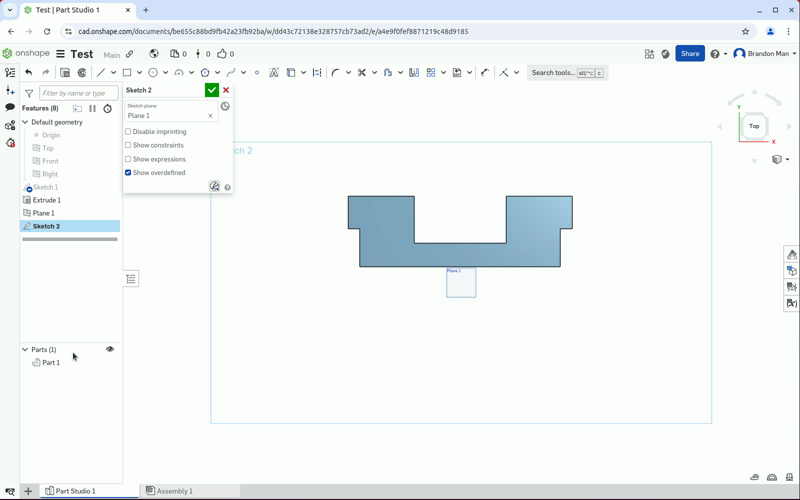
key(y)
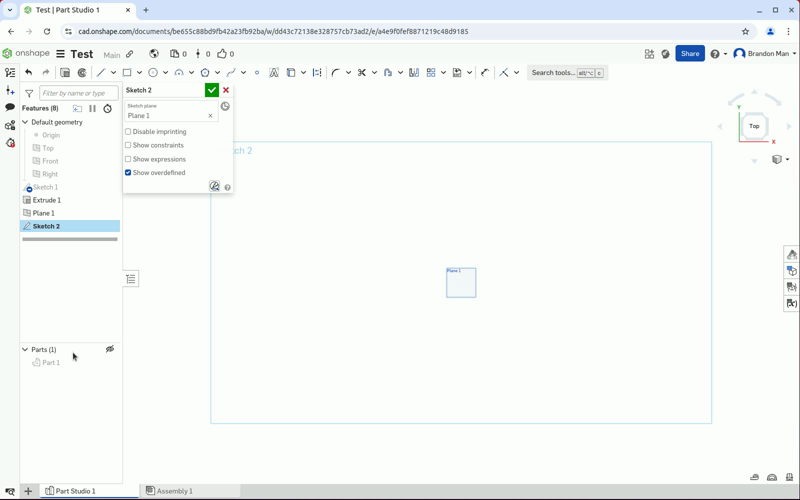
key(c)
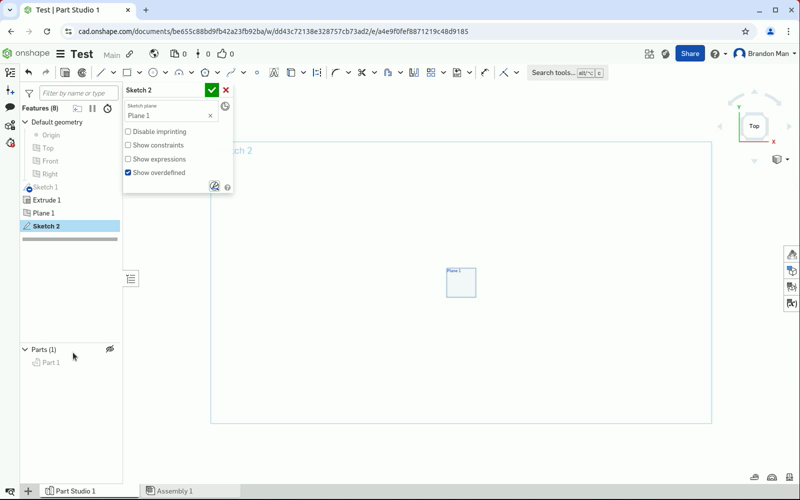
key_down(shift)
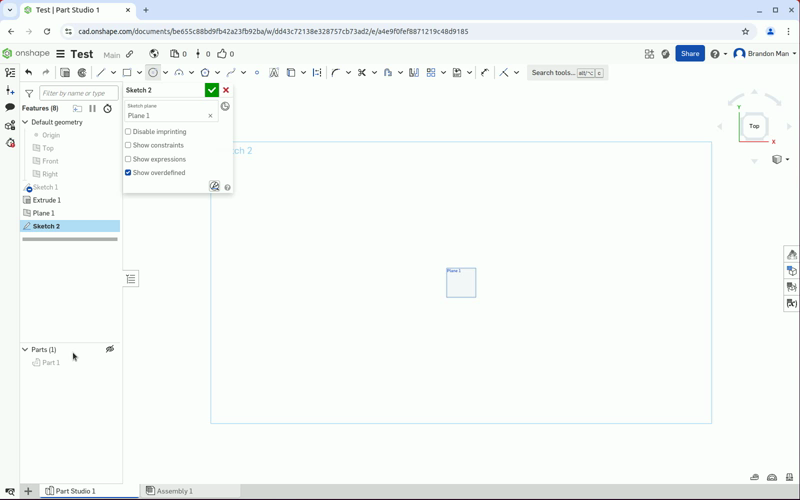
mouse_move(358, 207)
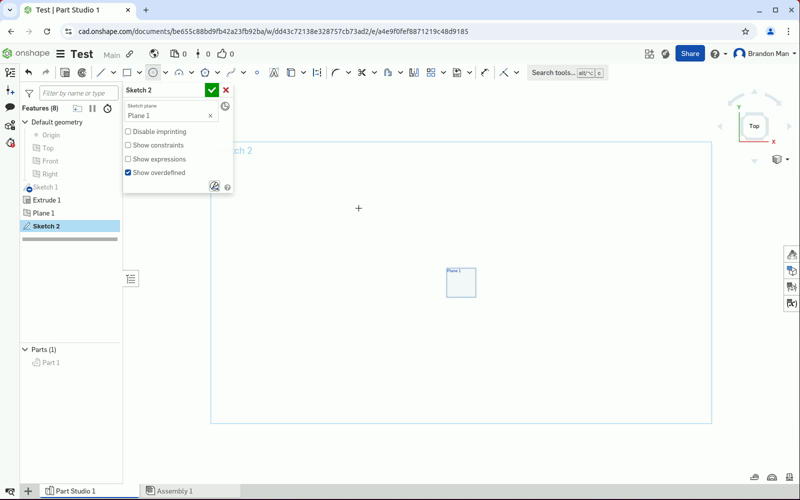
click(358, 207)
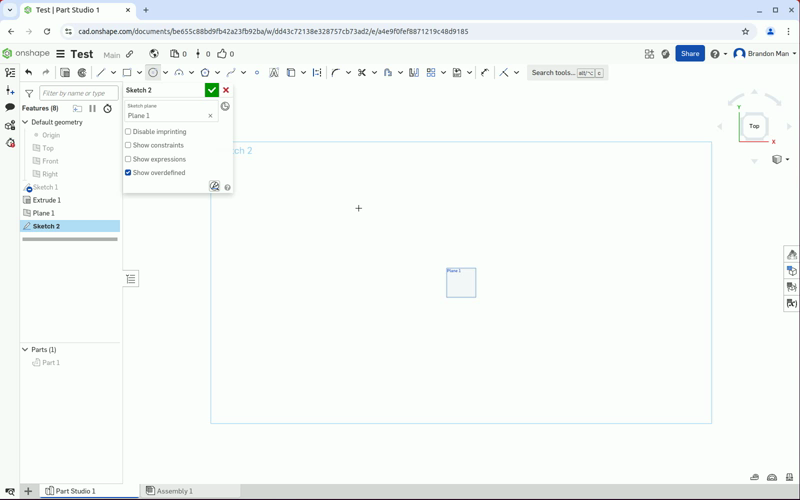
key_up(shift)
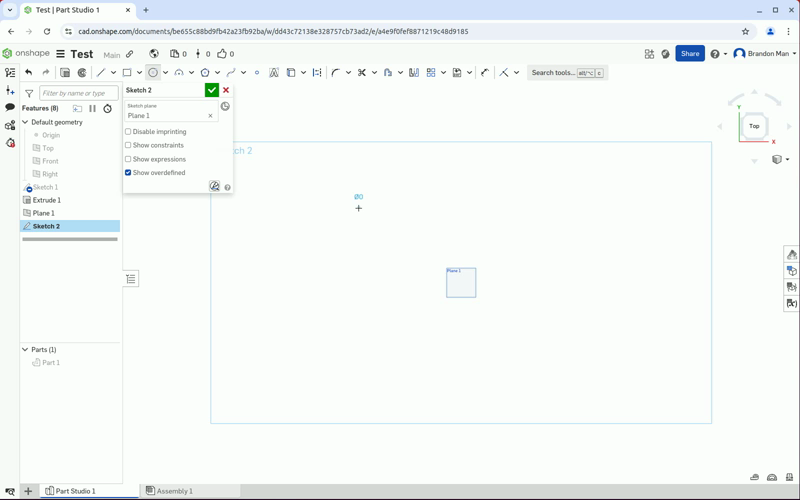
mouse_move(362, 207)
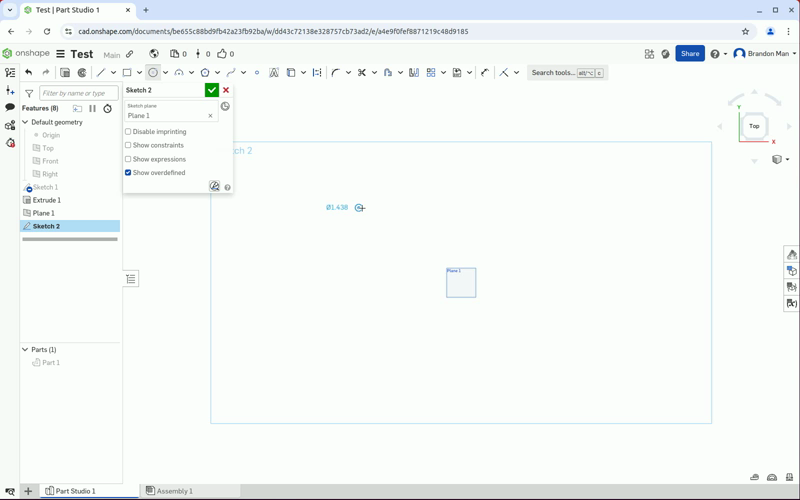
click(362, 207)
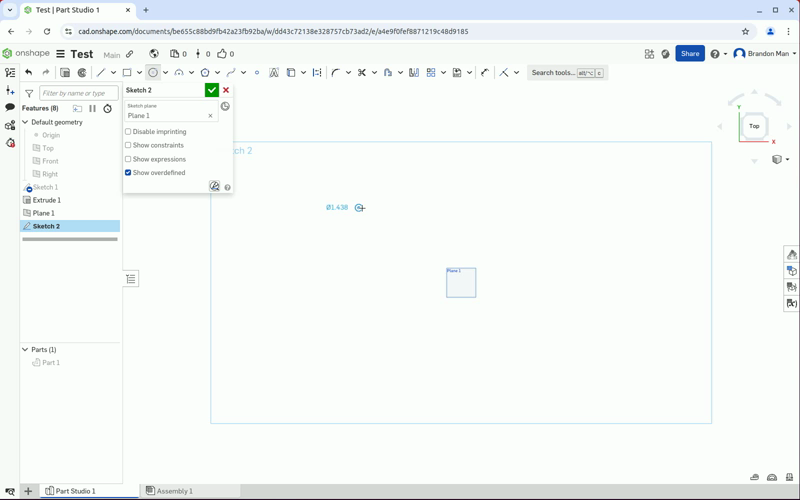
key(esc)
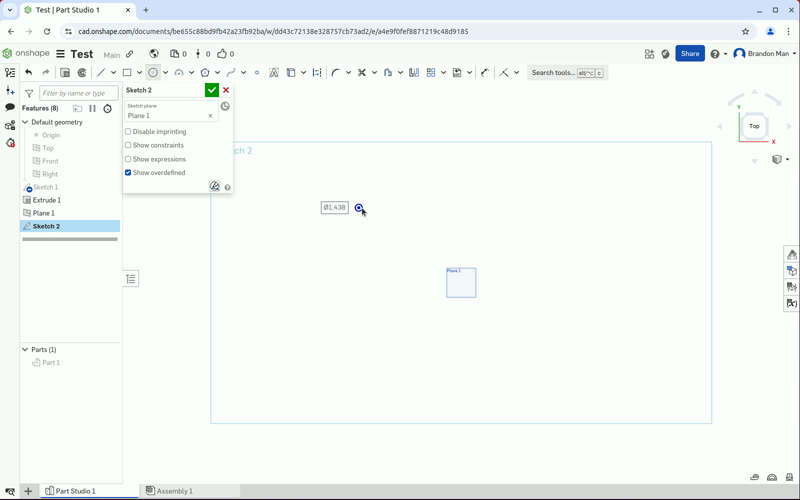
mouse_move(361, 208)
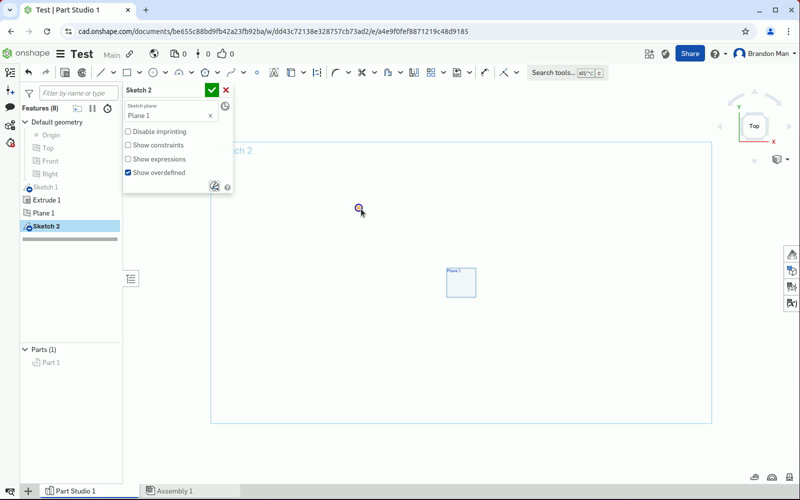
scroll(6)
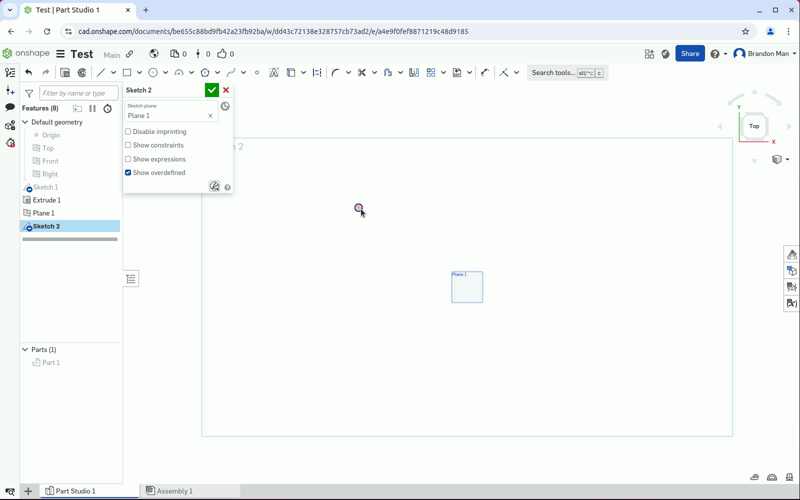
scroll(6)
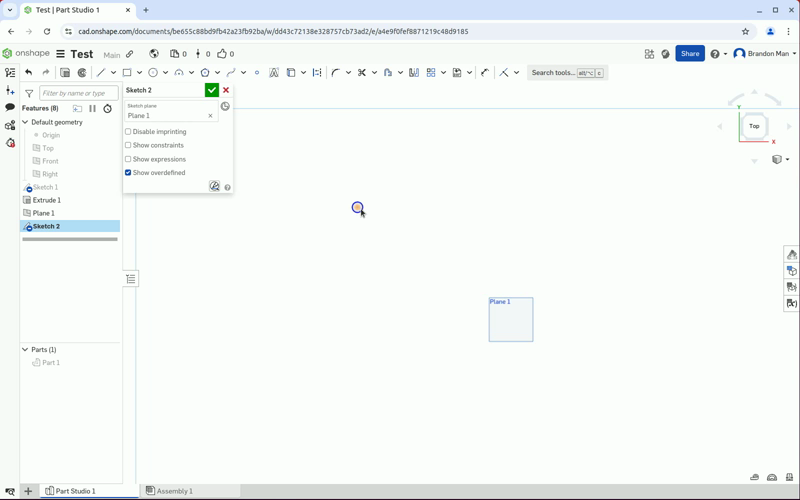
scroll(6)
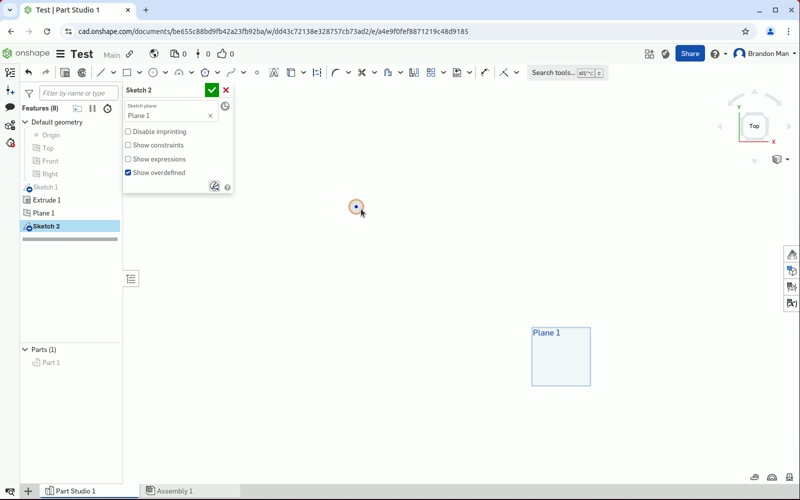
scroll(6)
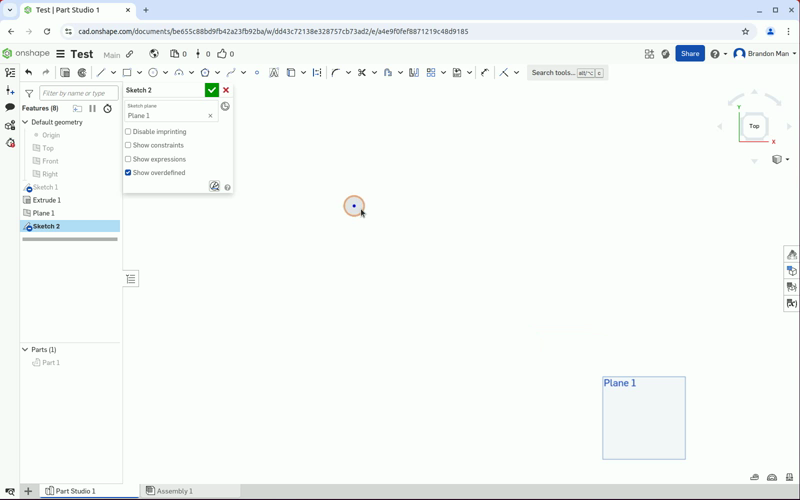
scroll(6)
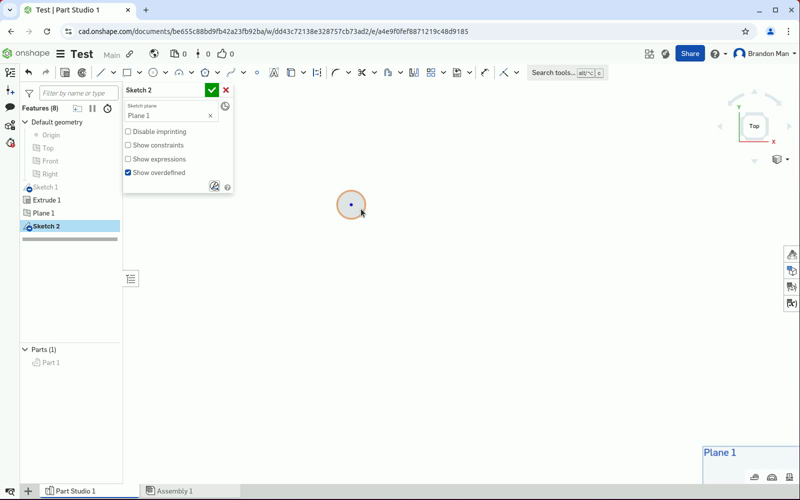
scroll(6)
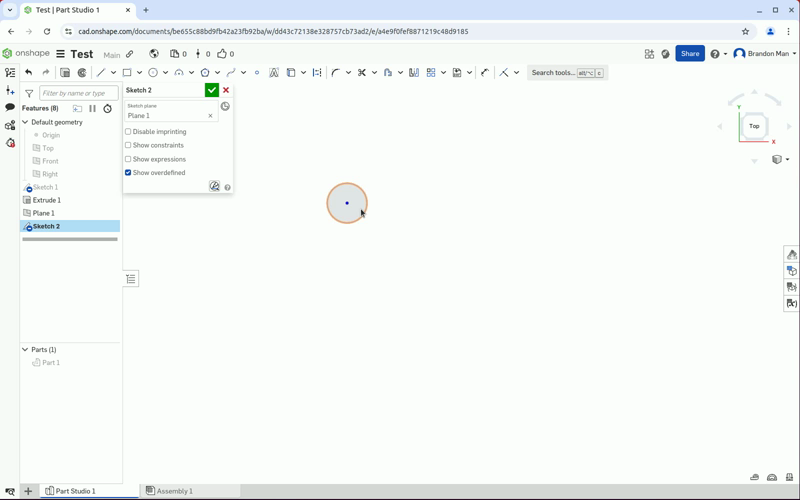
scroll(6)
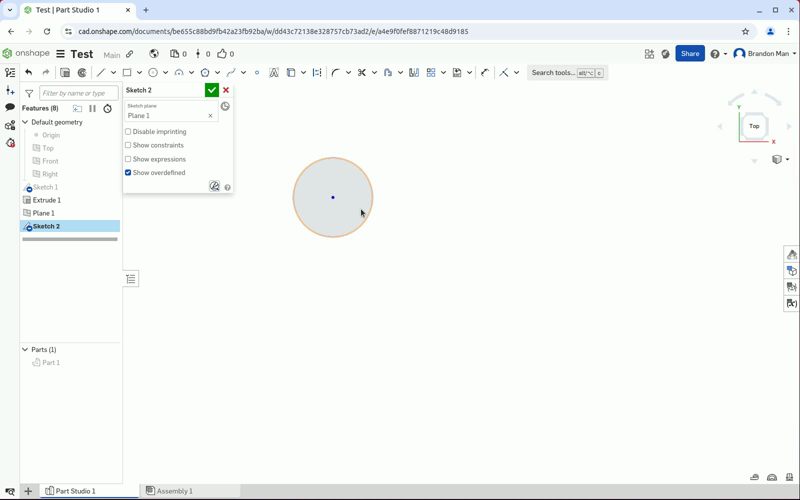
click(361, 208)
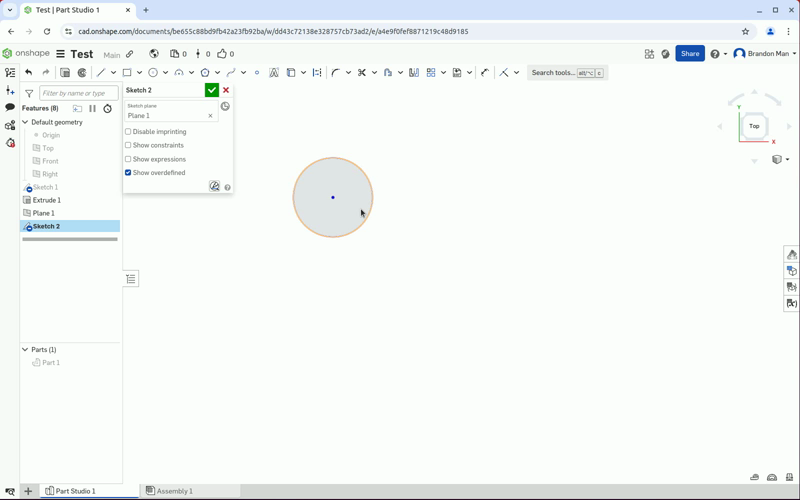
scroll(-6)
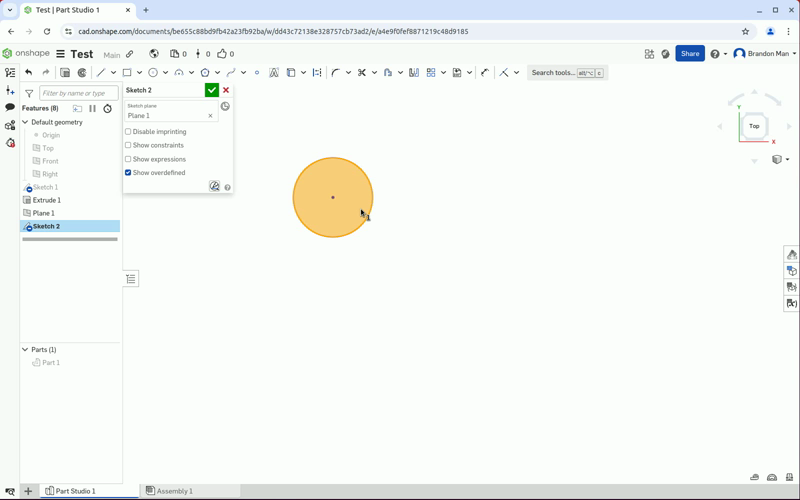
scroll(-6)
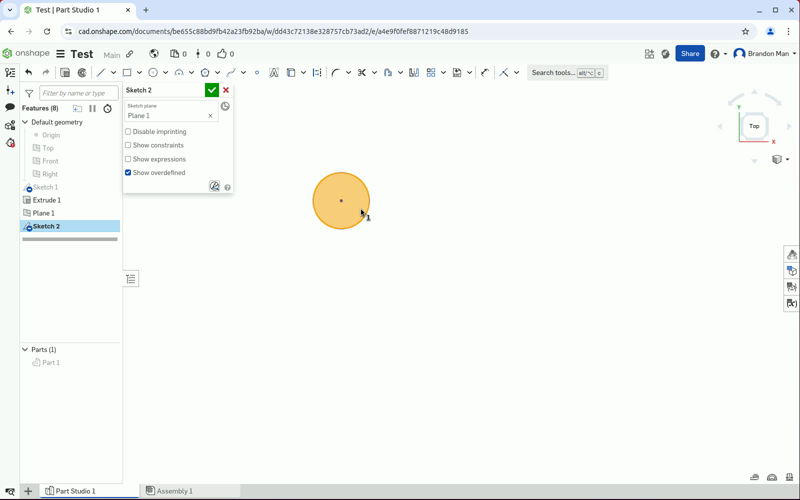
scroll(-6)
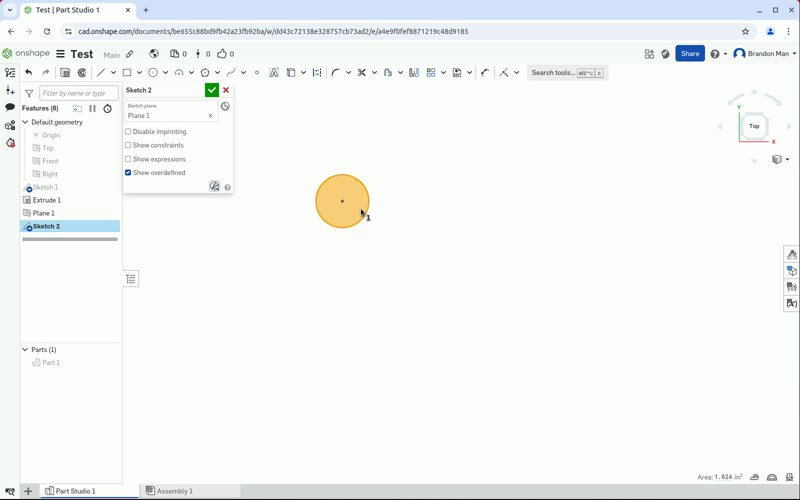
scroll(-6)
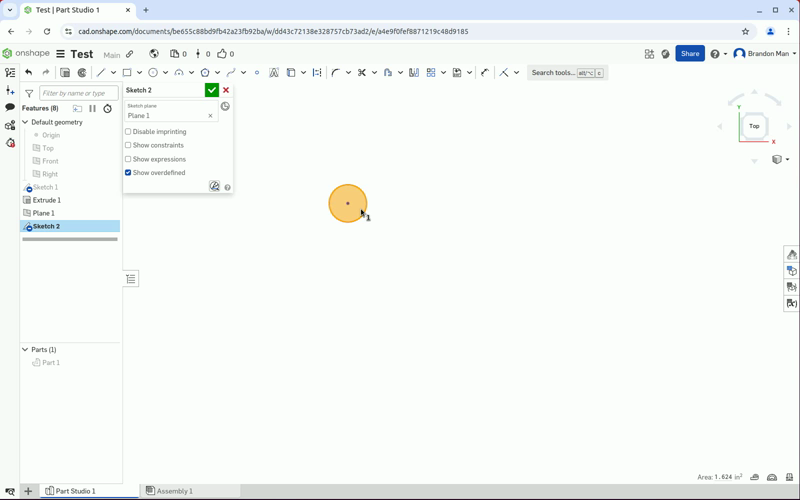
scroll(-6)
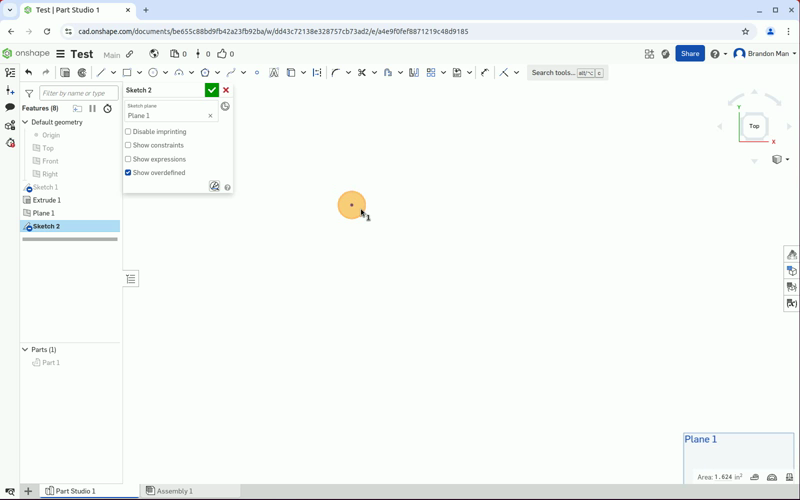
scroll(-6)
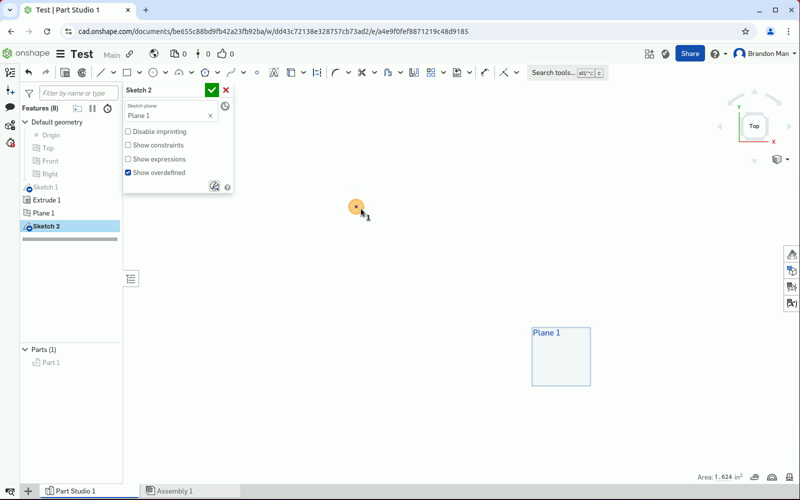
scroll(-6)
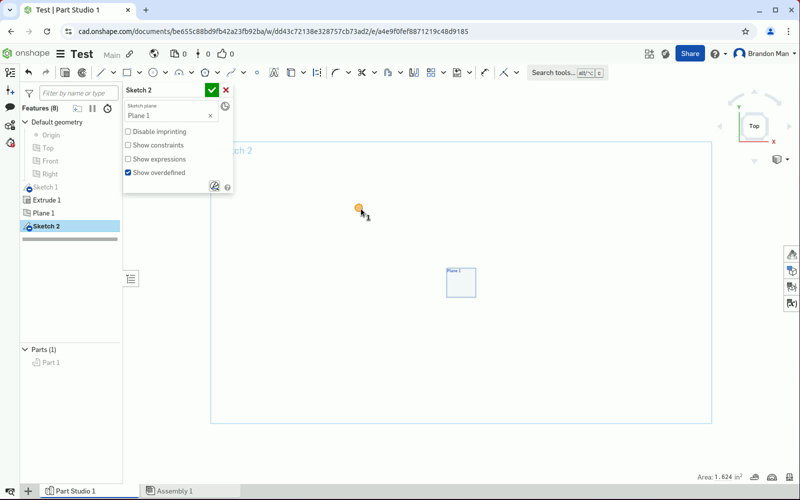
mouse_move(73, 352)
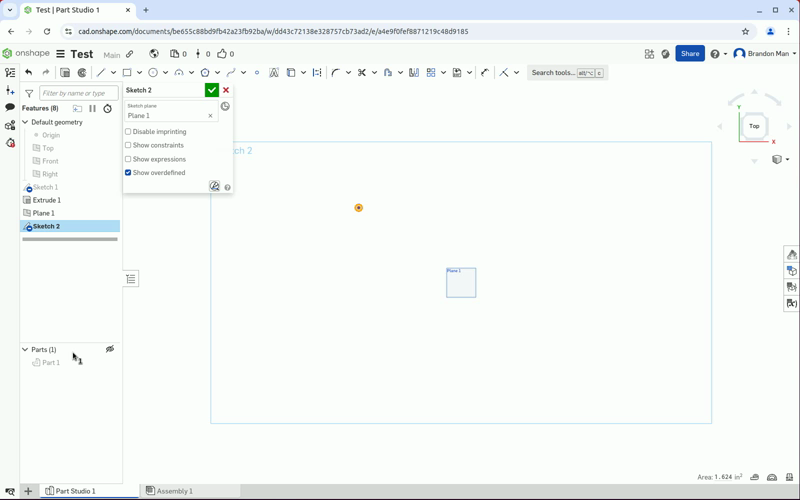
key(shift+y)
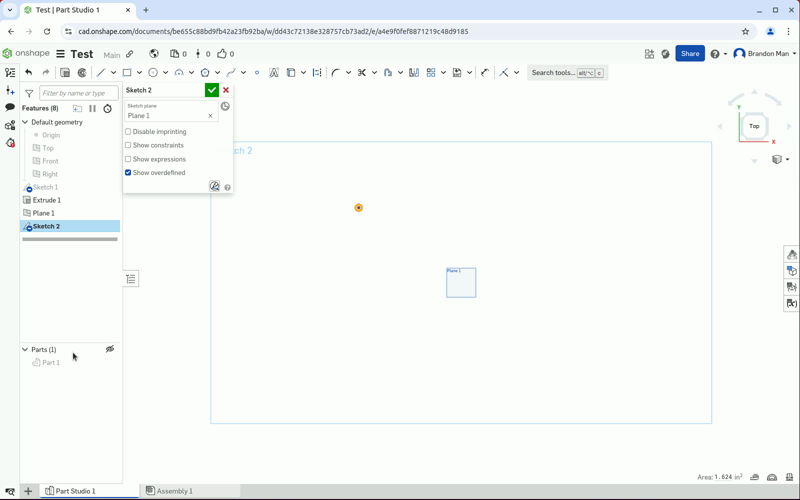
key(shift+e)
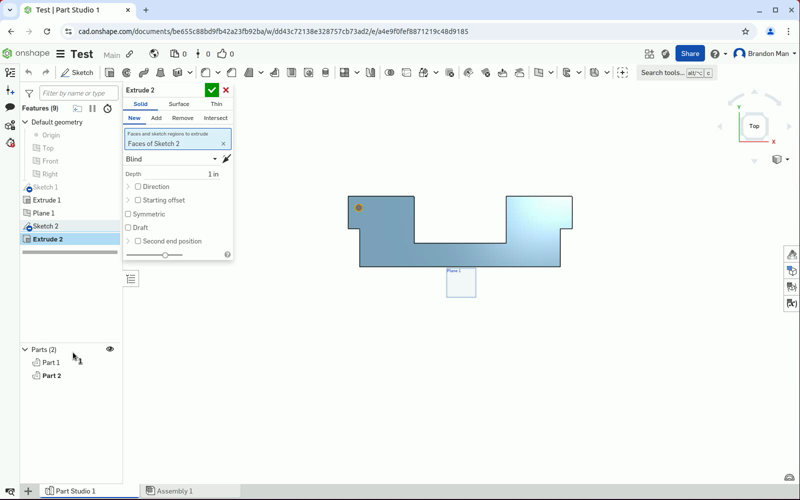
mouse_move(143, 106)
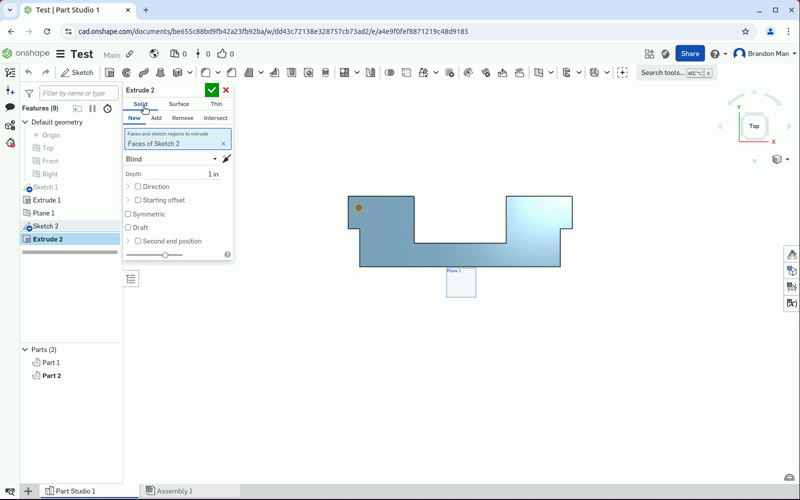
click(143, 106)
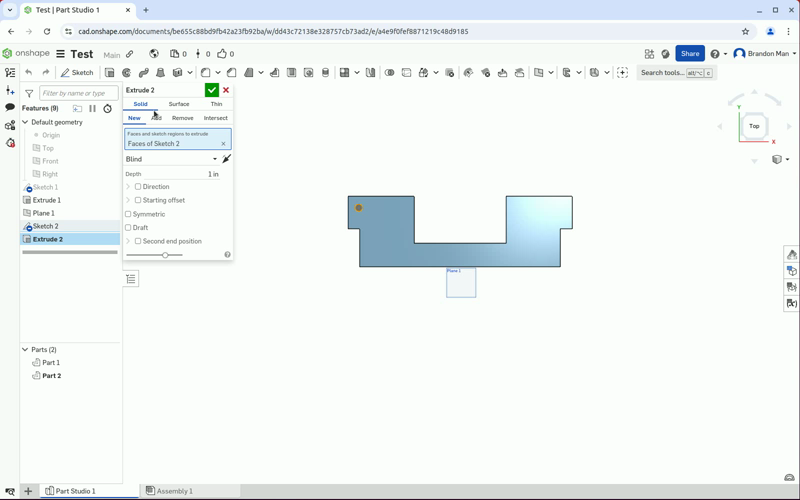
mouse_move(186, 120)
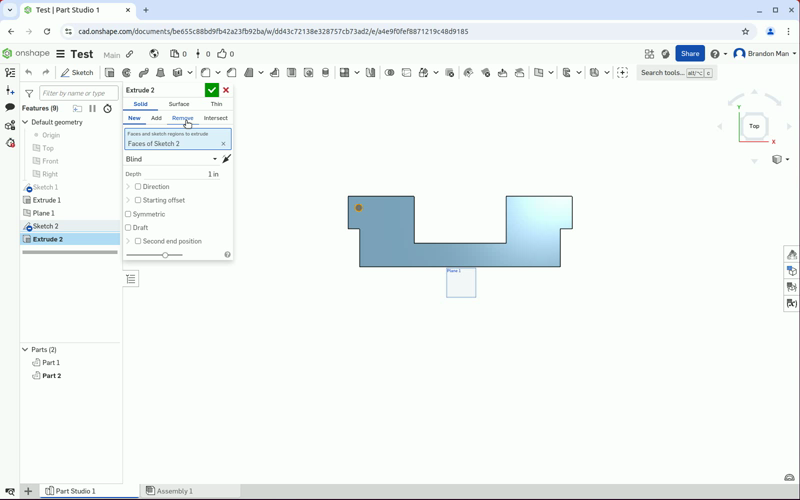
click(186, 120)
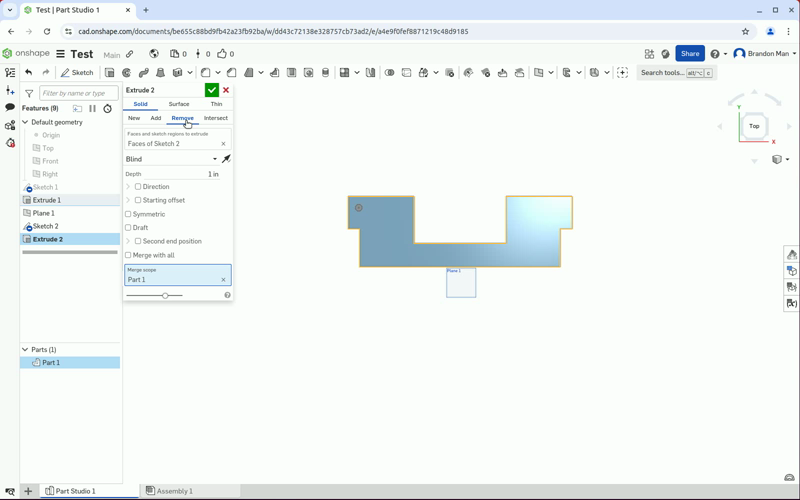
key(tab, 4)
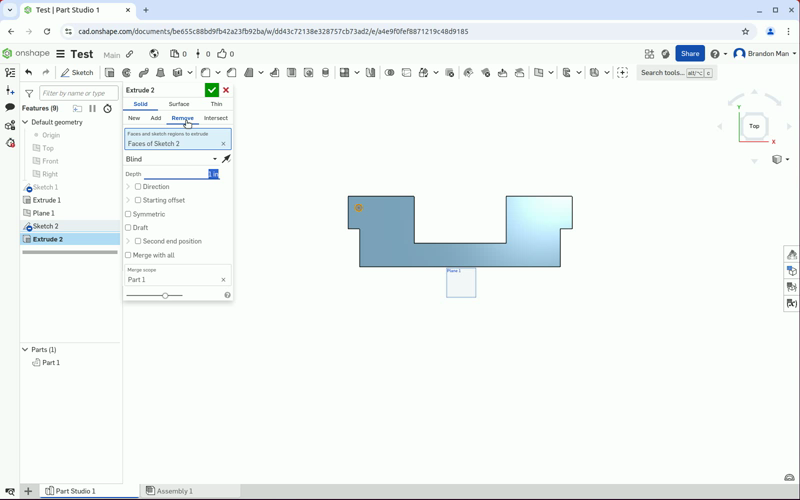
text(4.814)
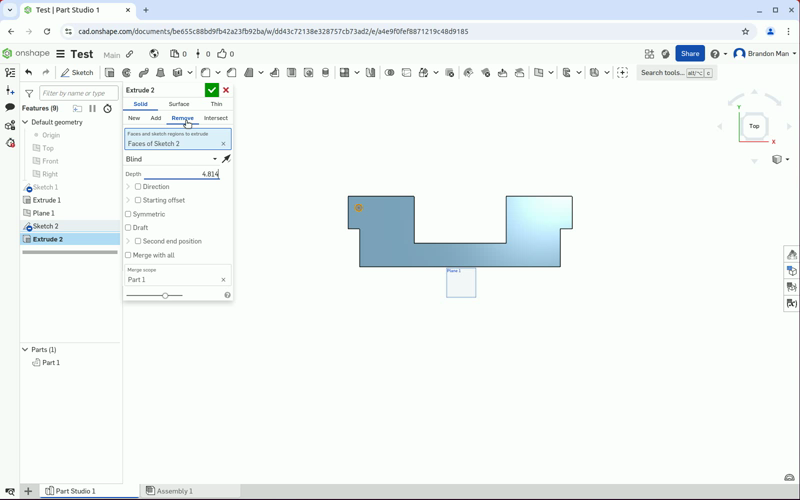
key(tab, 6)
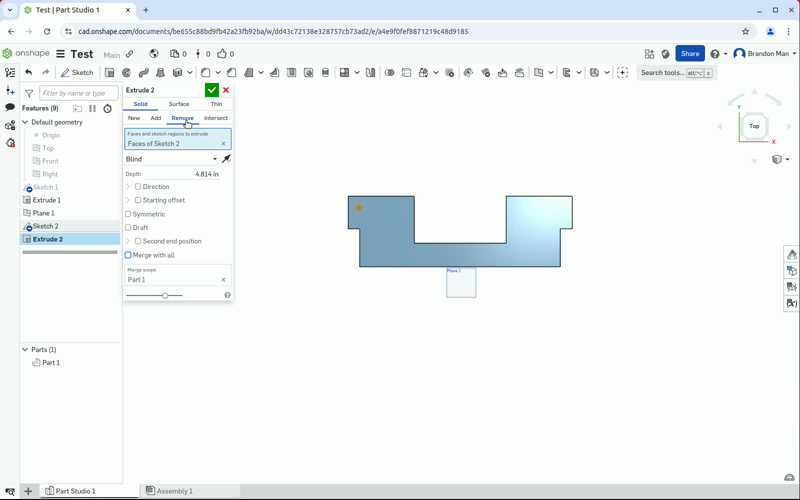
key(space)
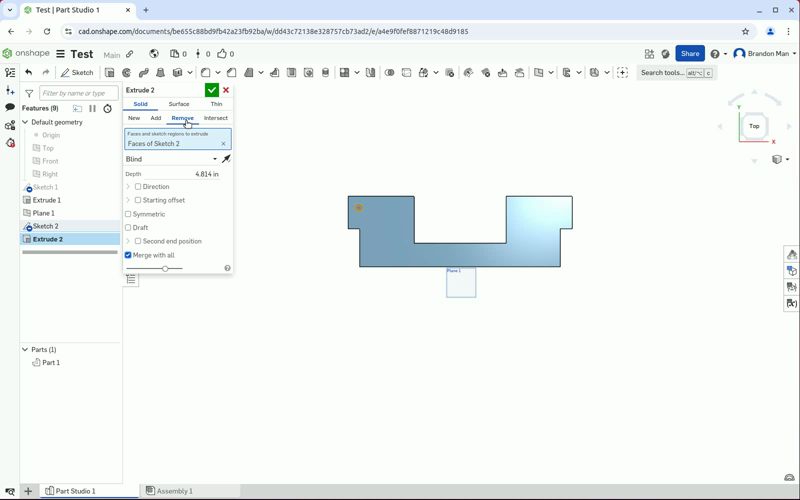
key(enter)
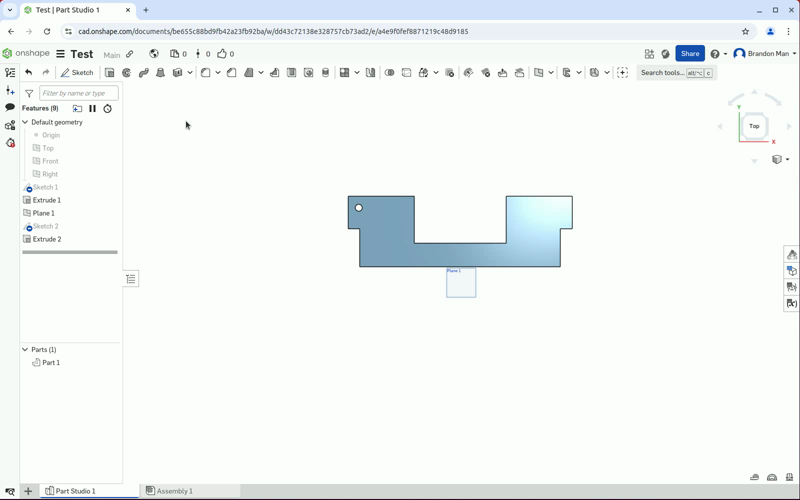
key(shift+h)
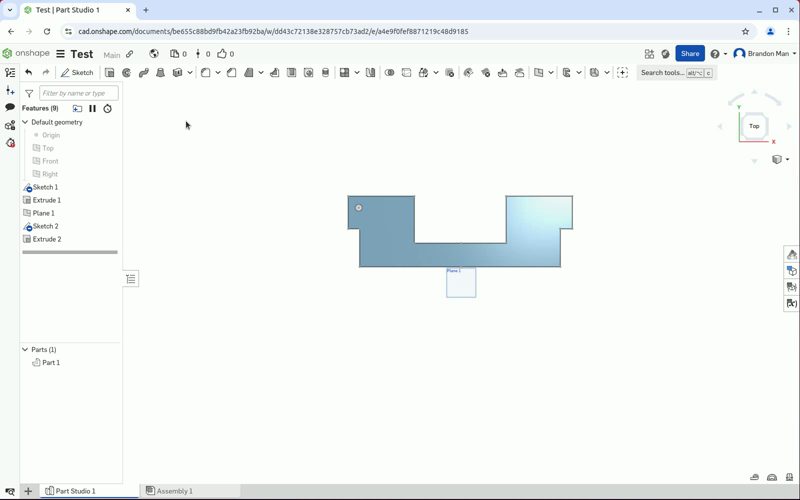
key(shift+h)
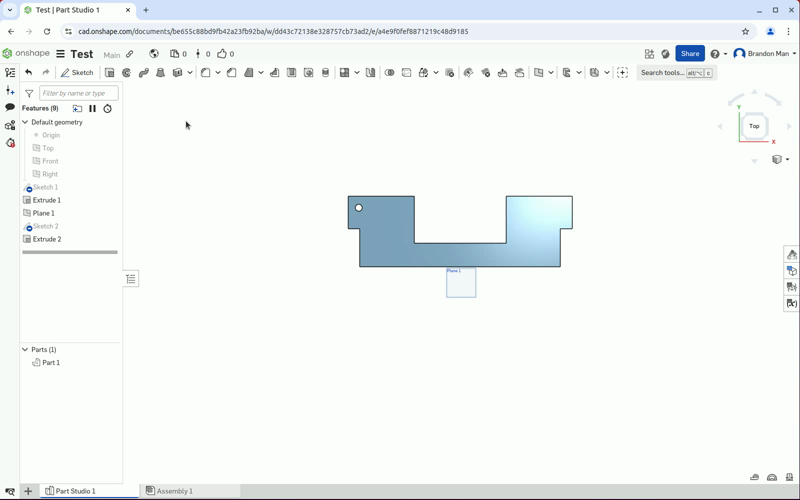
mouse_move(73, 189)
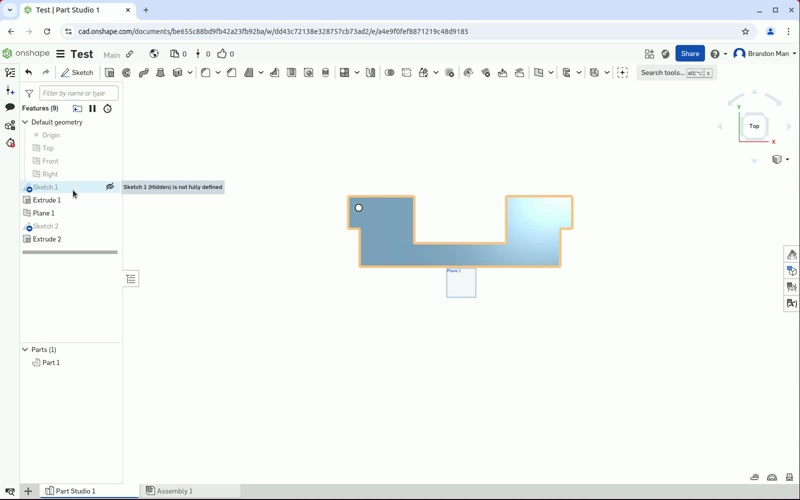
click(73, 189)
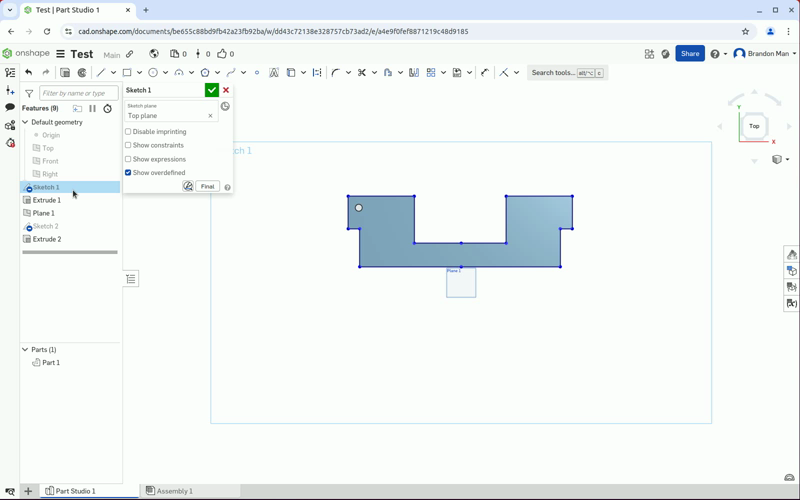
mouse_move(229, 92)
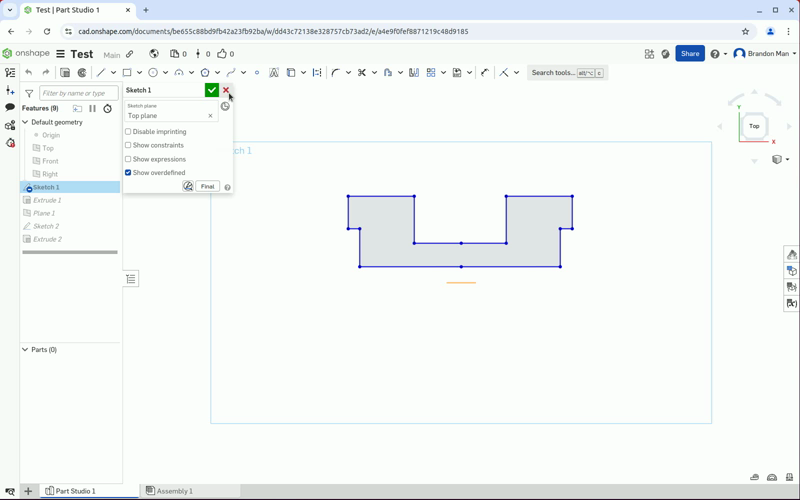
click(229, 92)
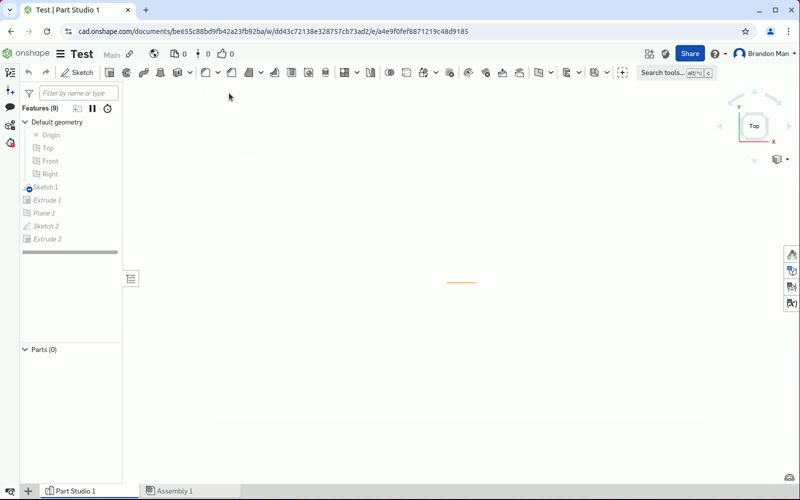
key(shift+s)
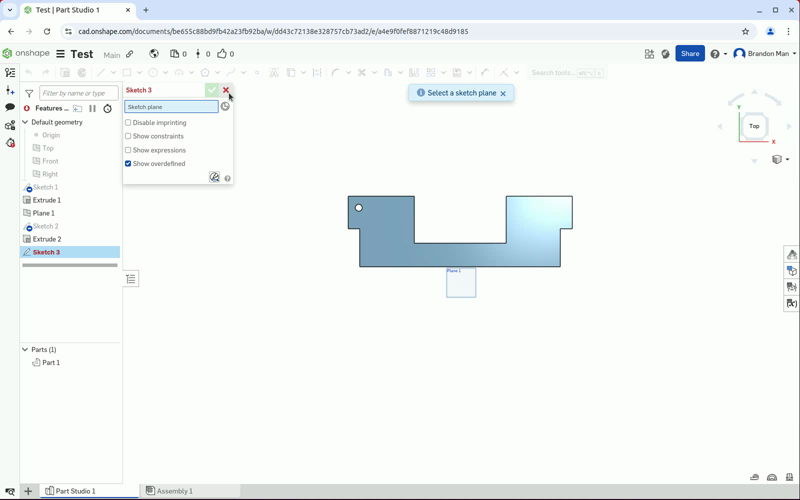
mouse_move(73, 215)
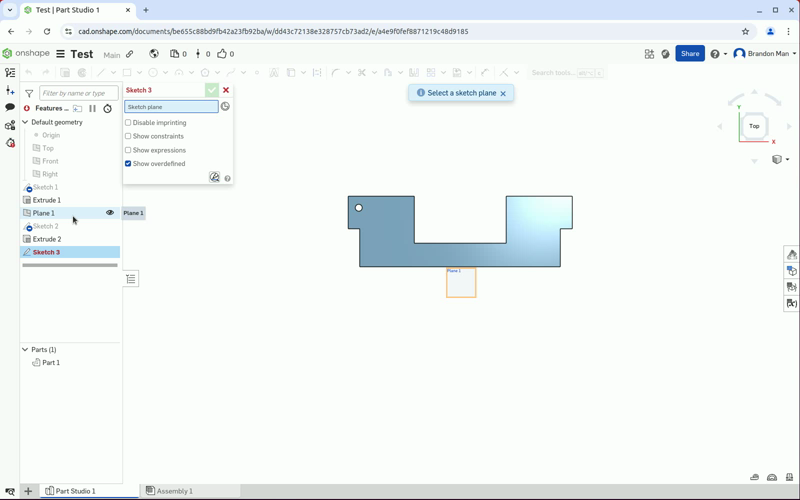
click(73, 215)
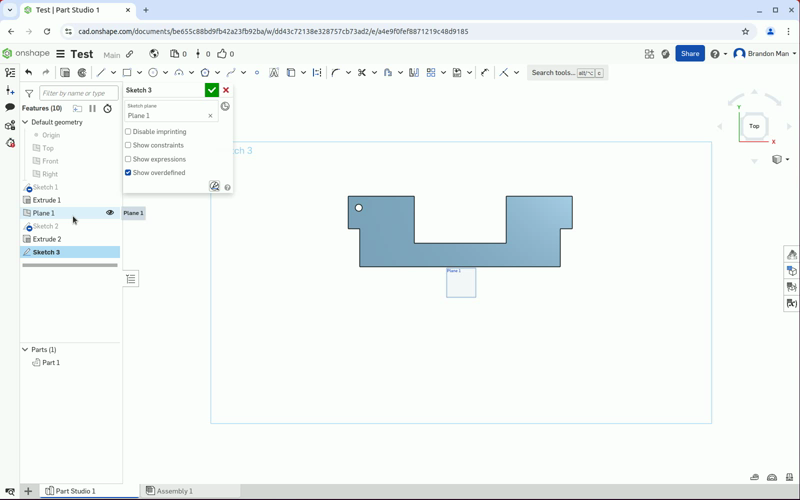
mouse_move(73, 352)
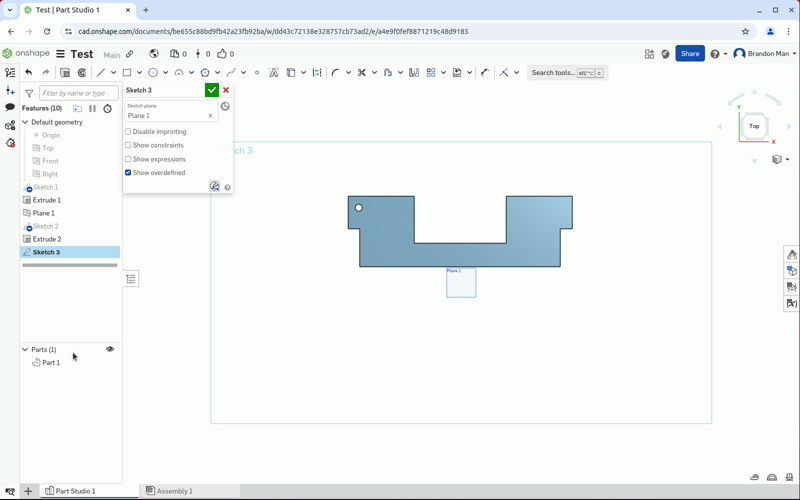
key(y)
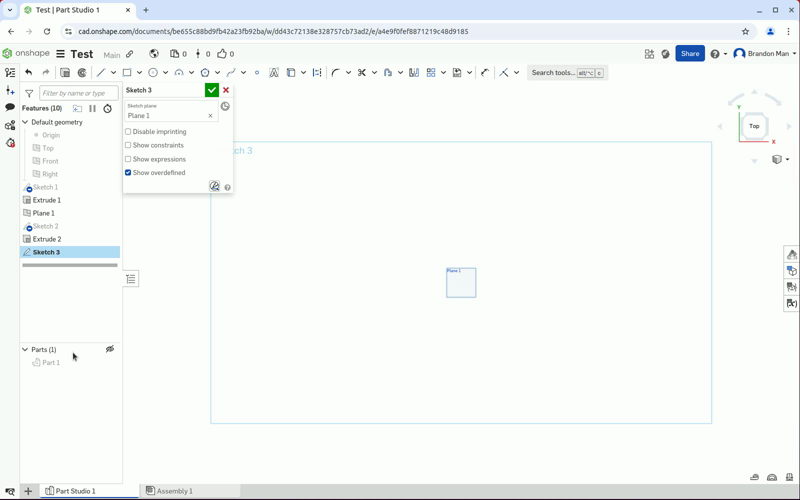
key(c)
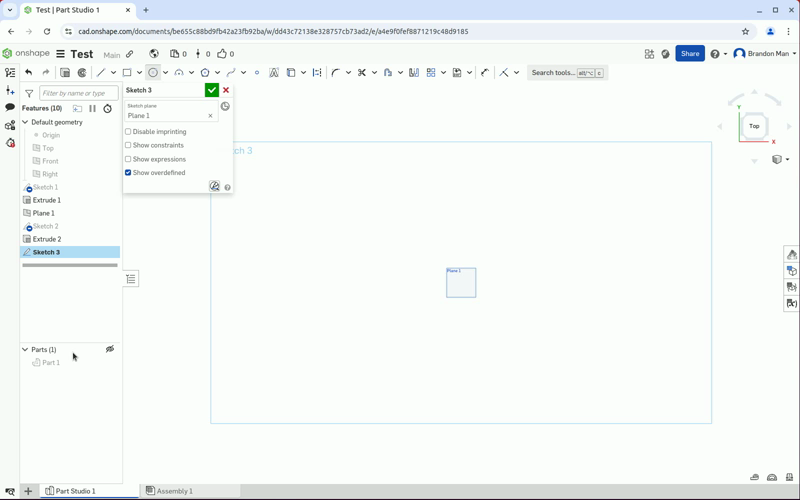
key_down(shift)
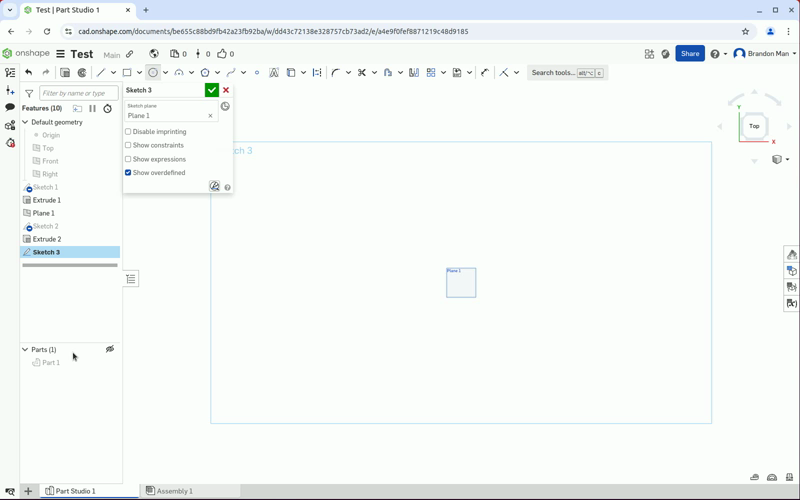
mouse_move(404, 207)
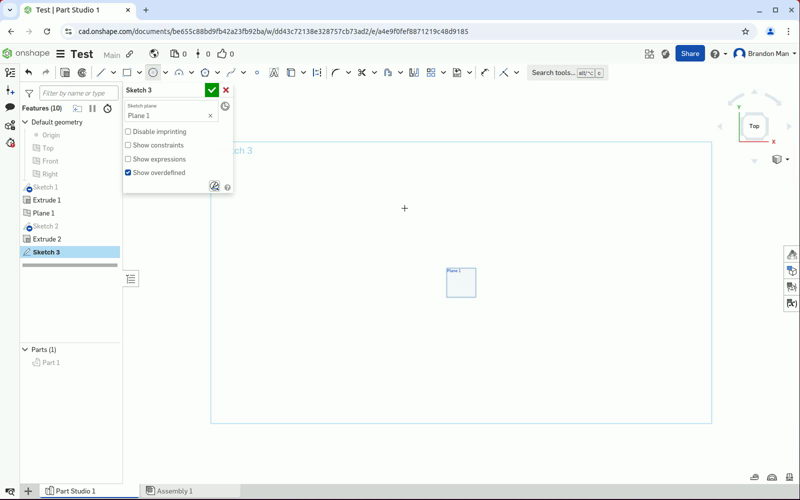
click(404, 207)
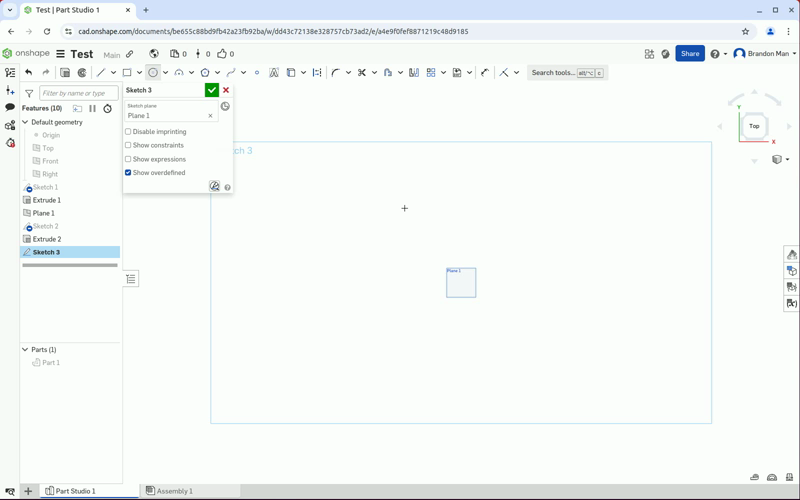
key_up(shift)
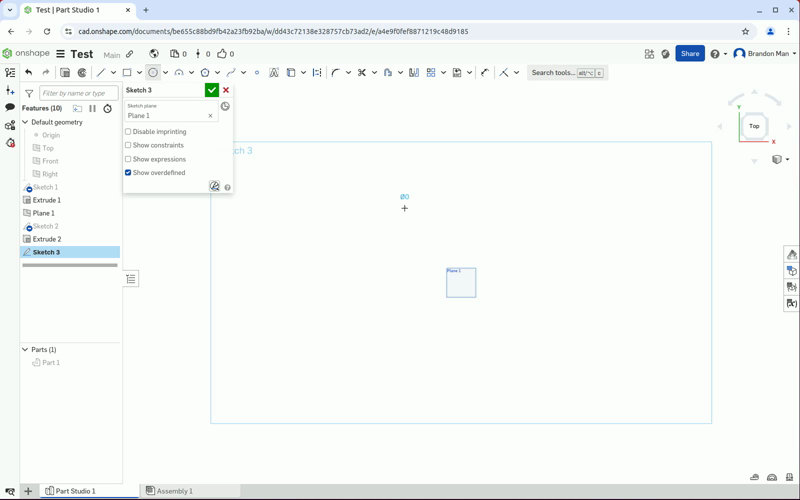
mouse_move(407, 207)
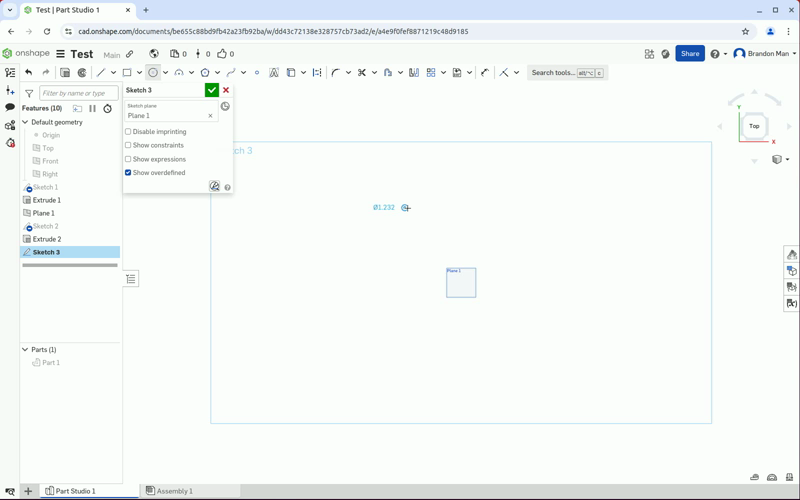
click(407, 207)
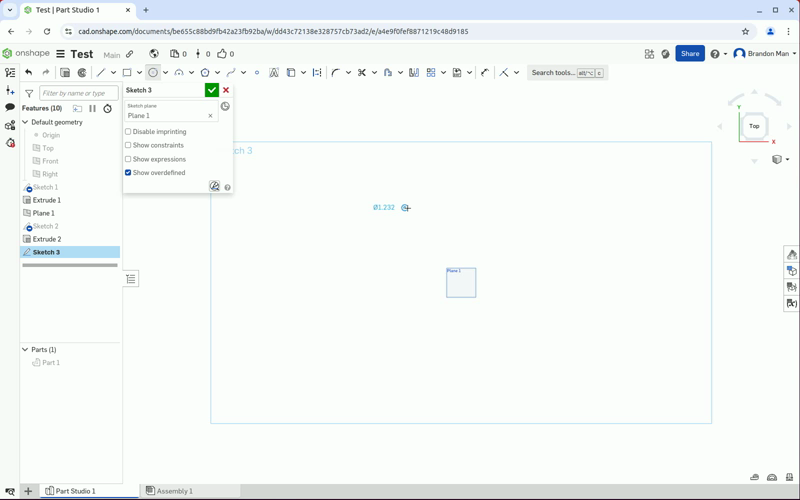
key(esc)
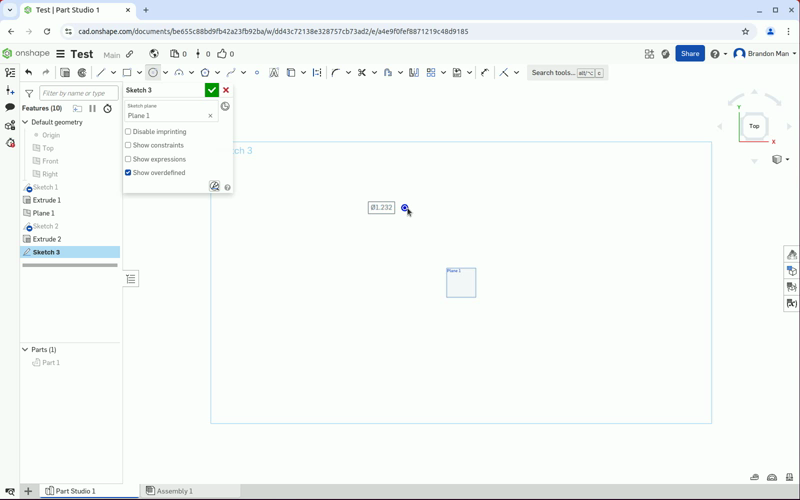
mouse_move(406, 206)
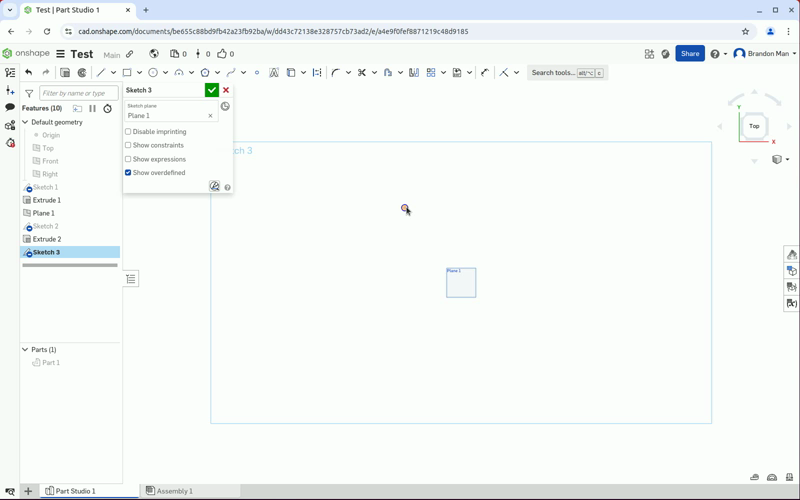
scroll(6)
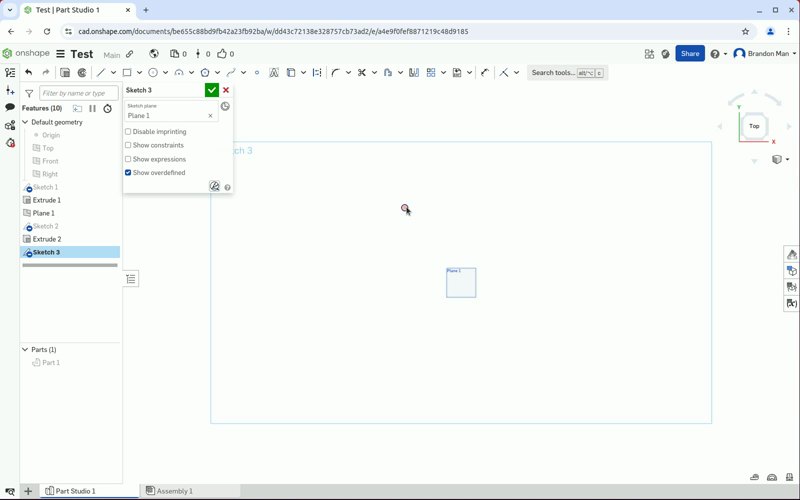
scroll(6)
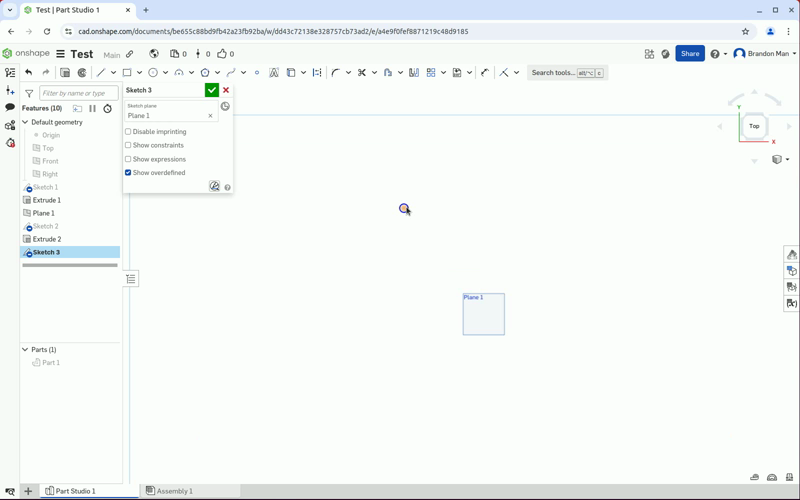
scroll(6)
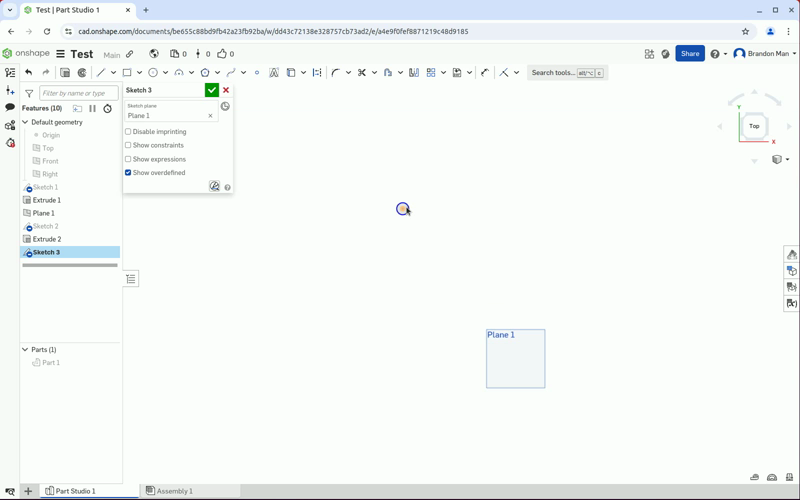
scroll(6)
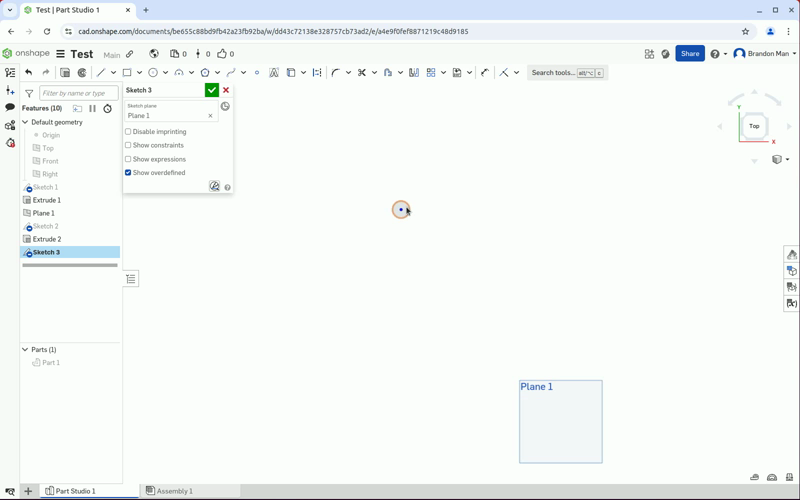
scroll(6)
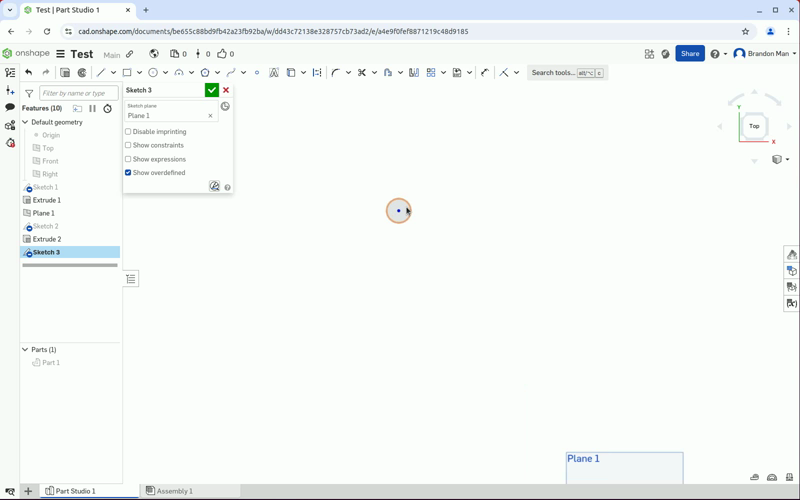
scroll(6)
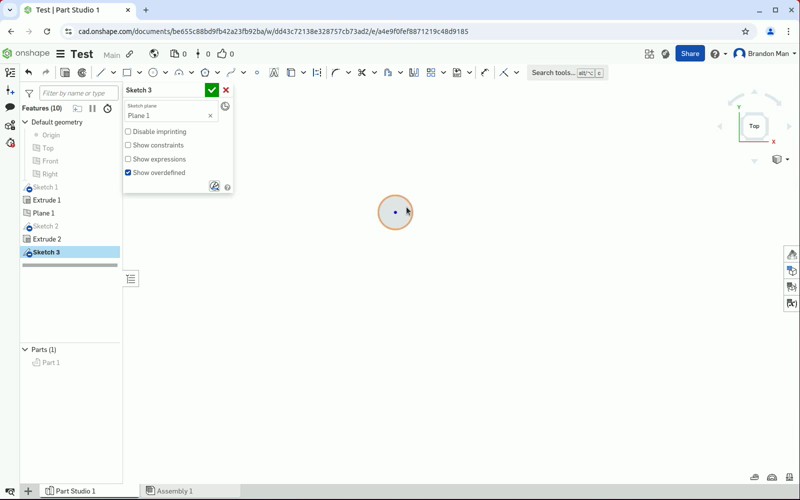
scroll(6)
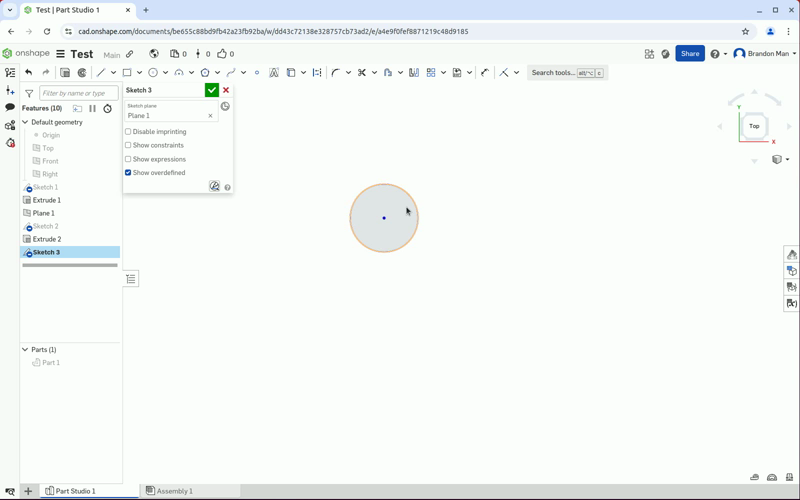
click(406, 206)
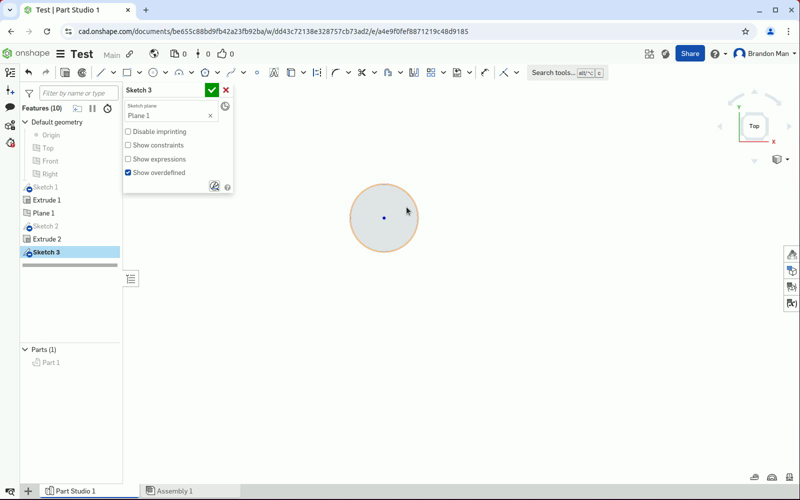
scroll(-6)
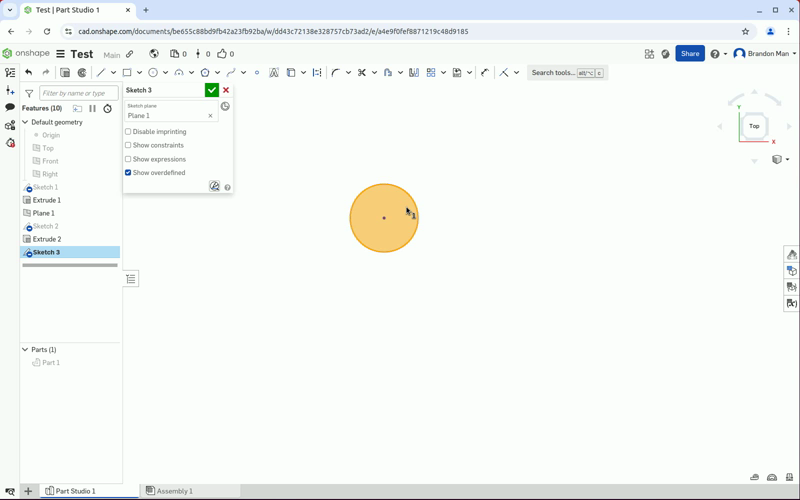
scroll(-6)
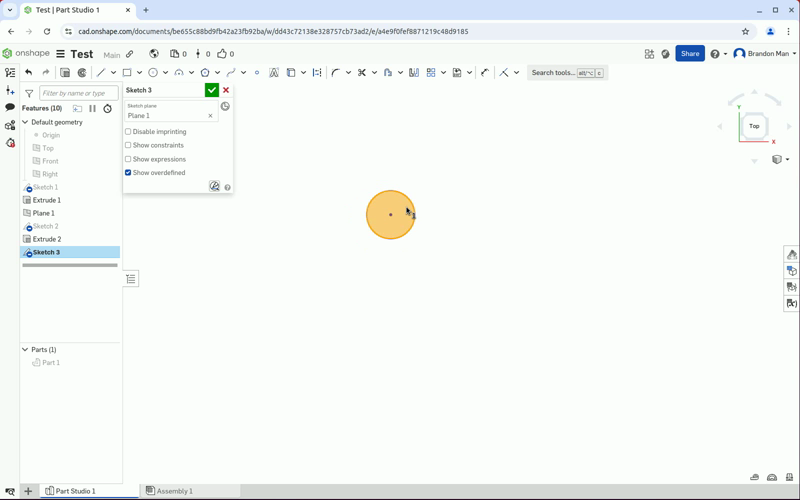
scroll(-6)
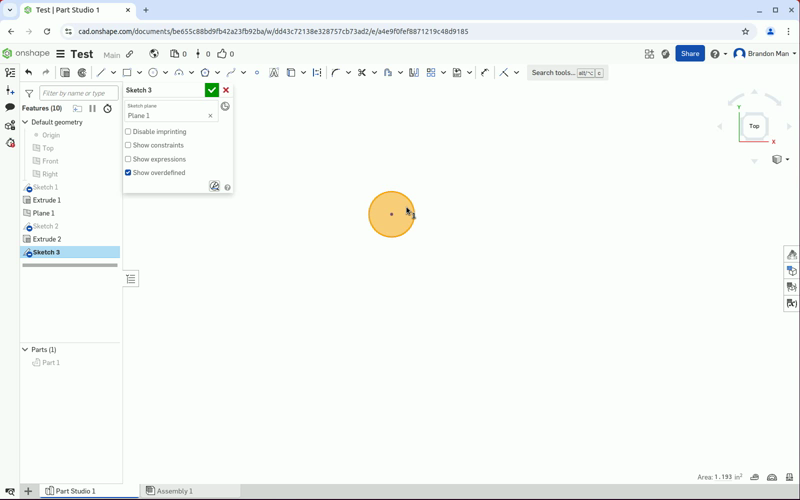
scroll(-6)
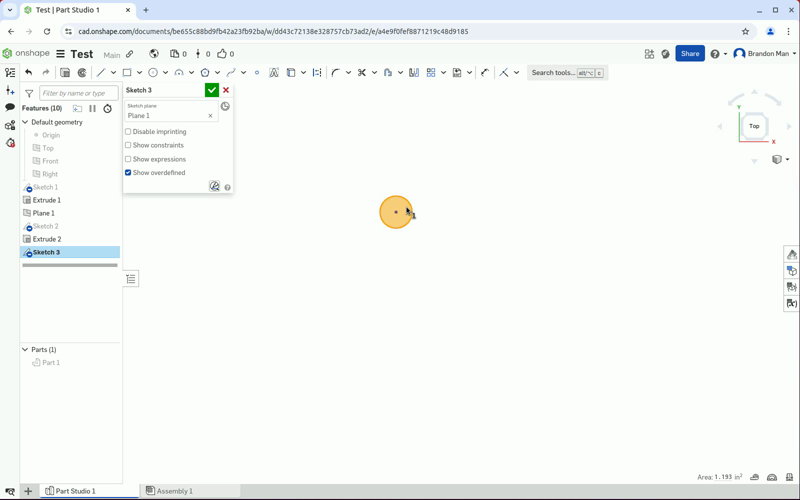
scroll(-6)
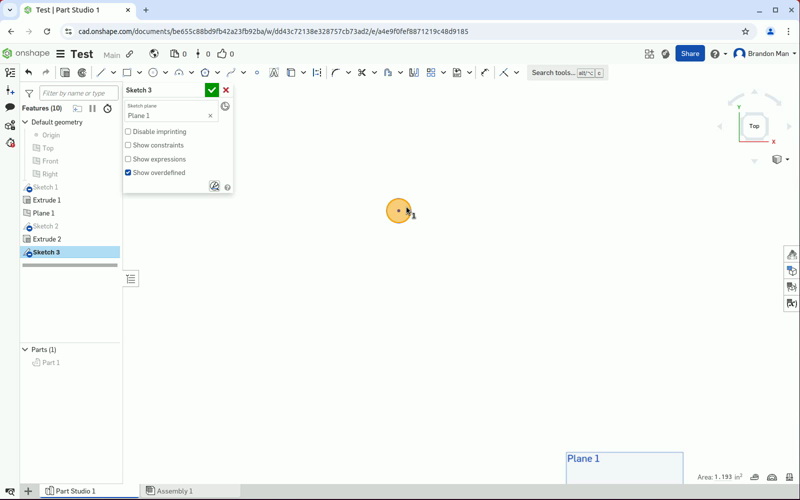
scroll(-6)
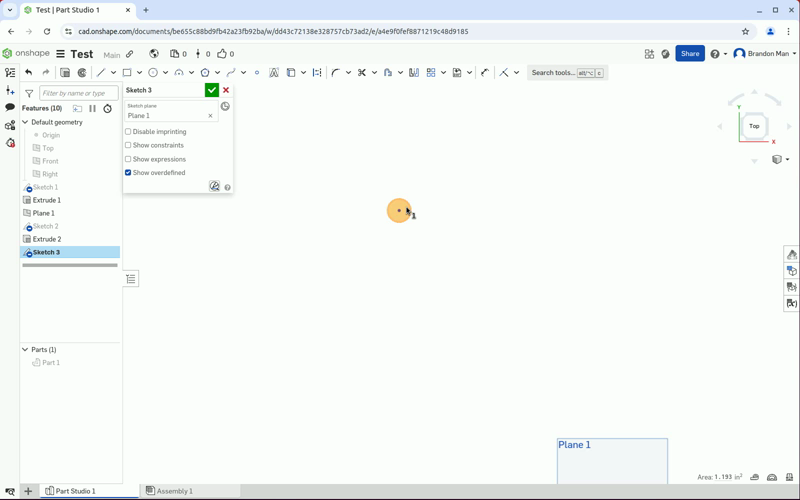
scroll(-6)
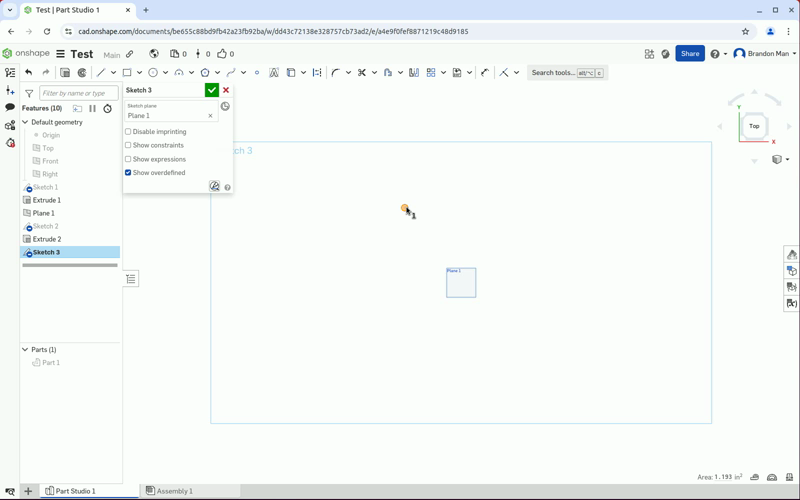
mouse_move(73, 352)
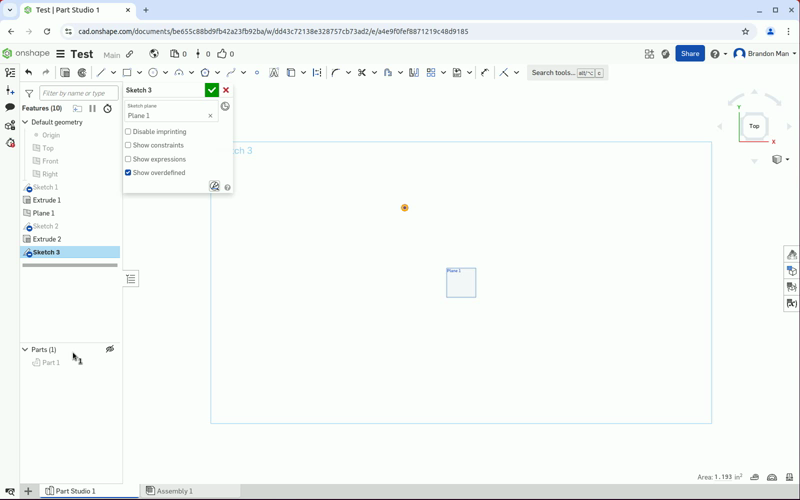
key(shift+y)
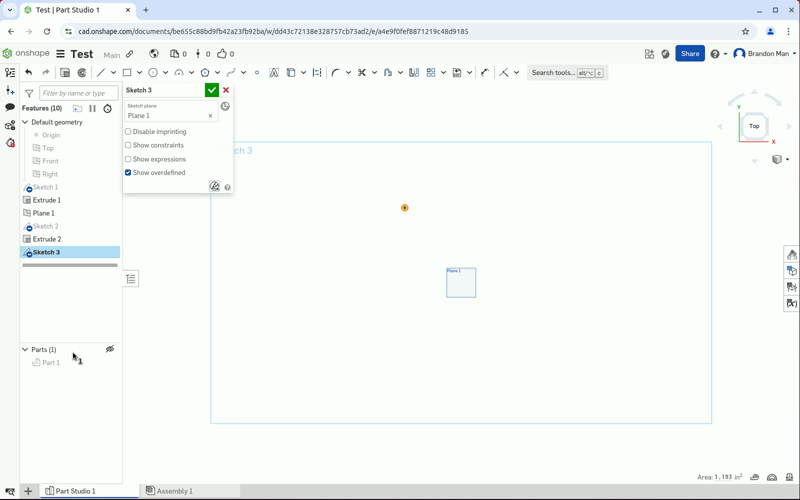
key(shift+e)
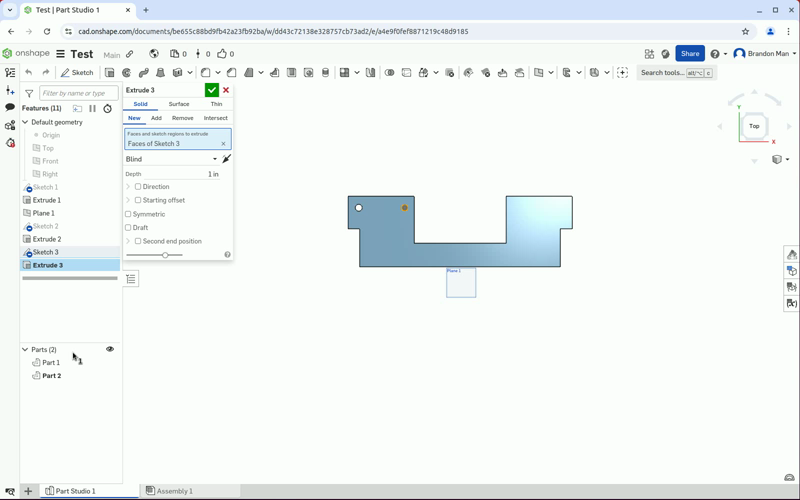
mouse_move(143, 106)
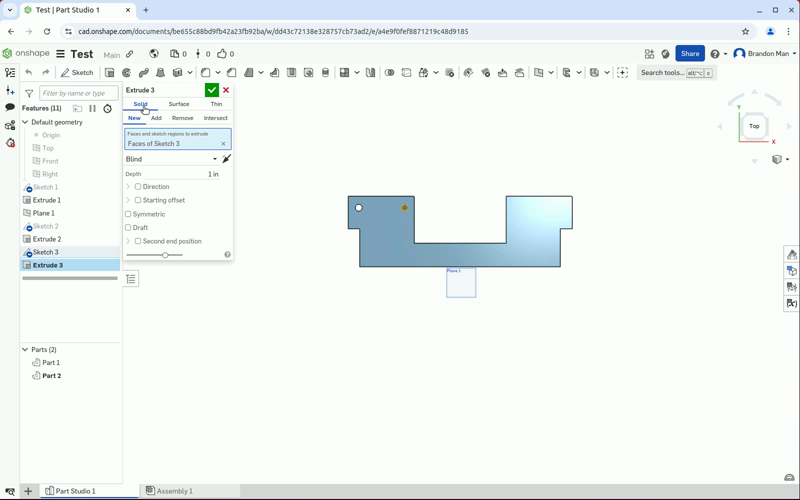
click(143, 106)
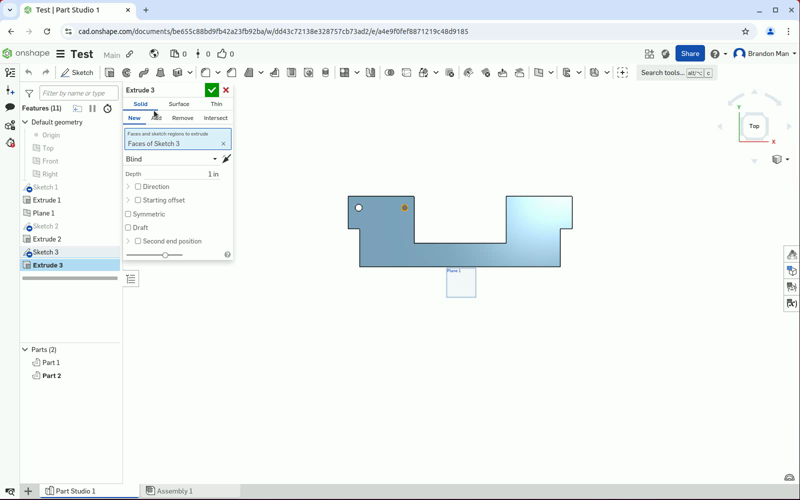
mouse_move(186, 120)
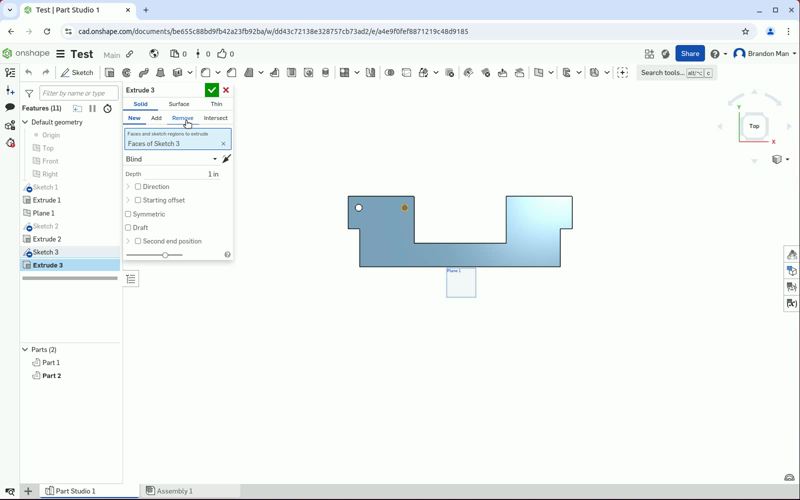
click(186, 120)
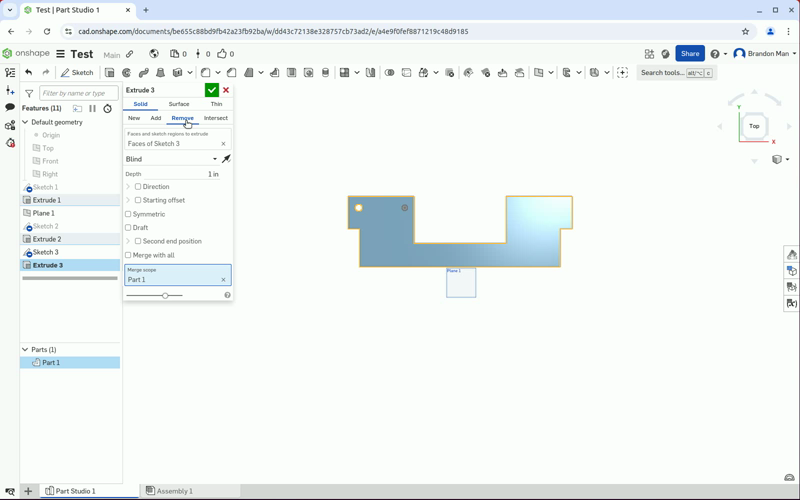
key(tab, 4)
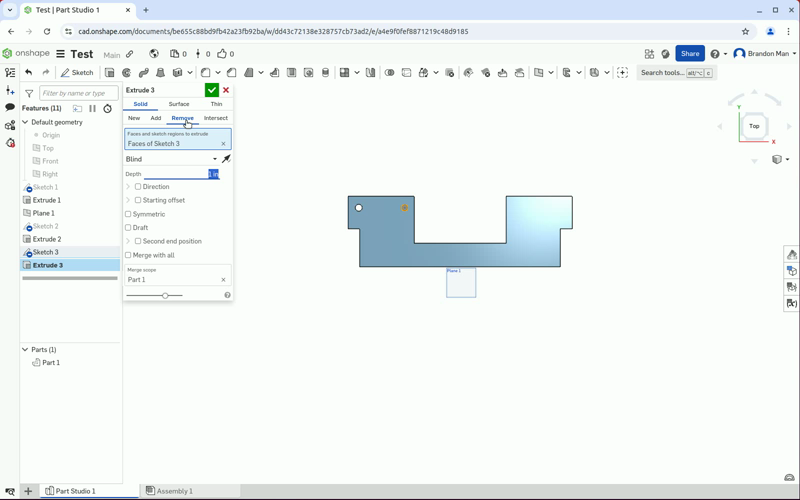
text(4.814)
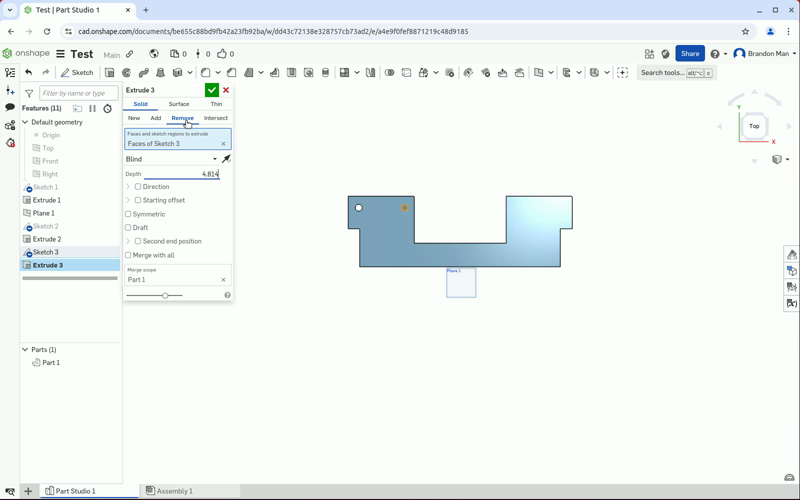
key(tab, 6)
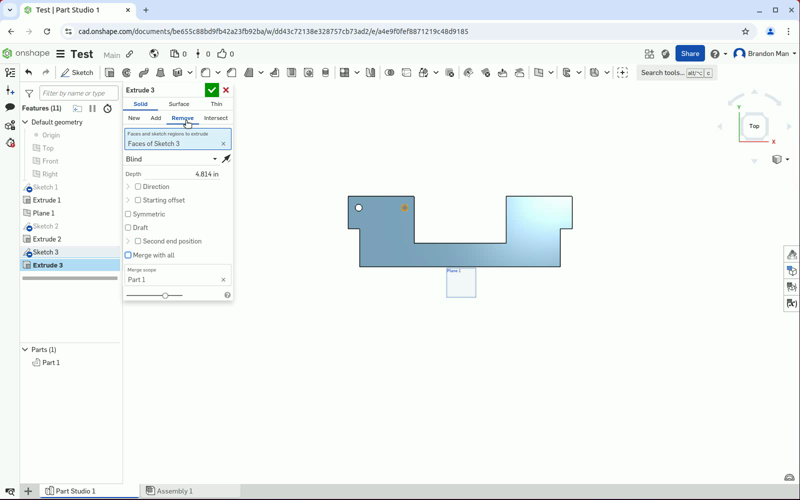
key(space)
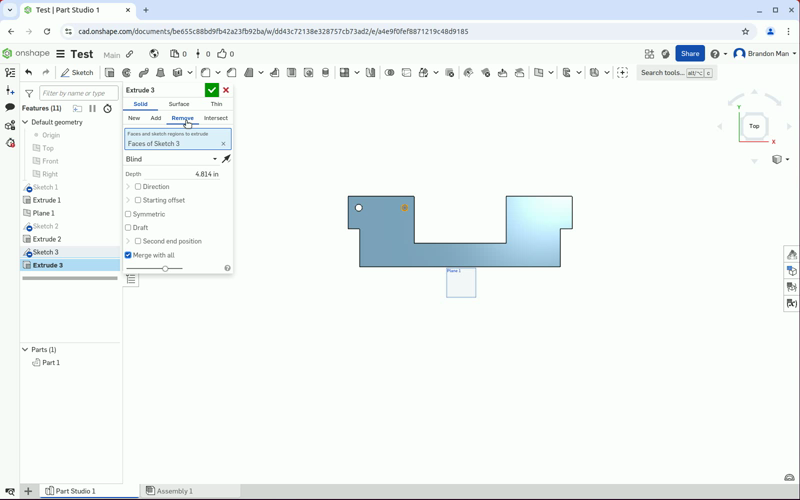
key(enter)
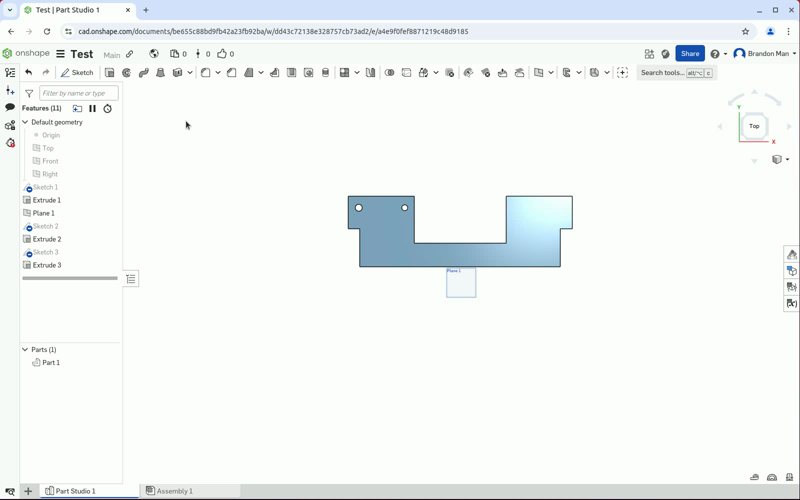
key(shift+h)
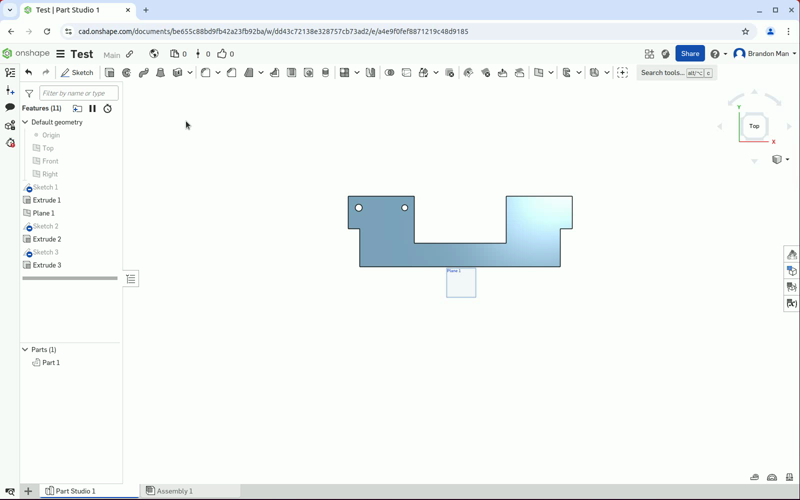
key(shift+h)
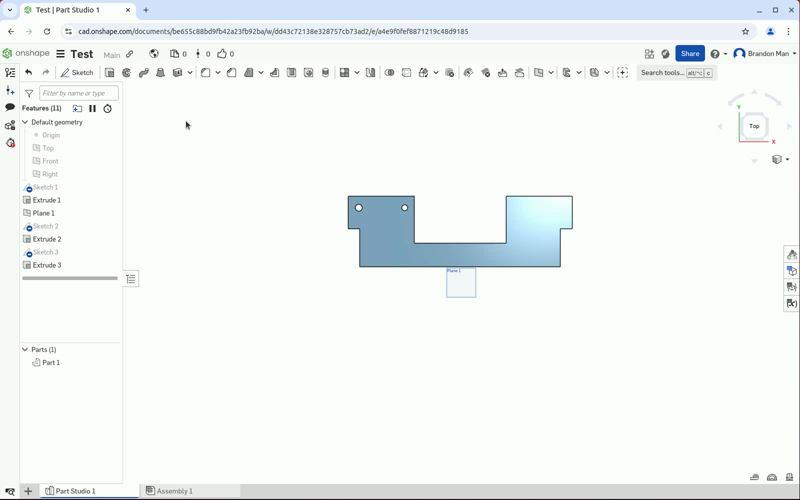
mouse_move(73, 189)
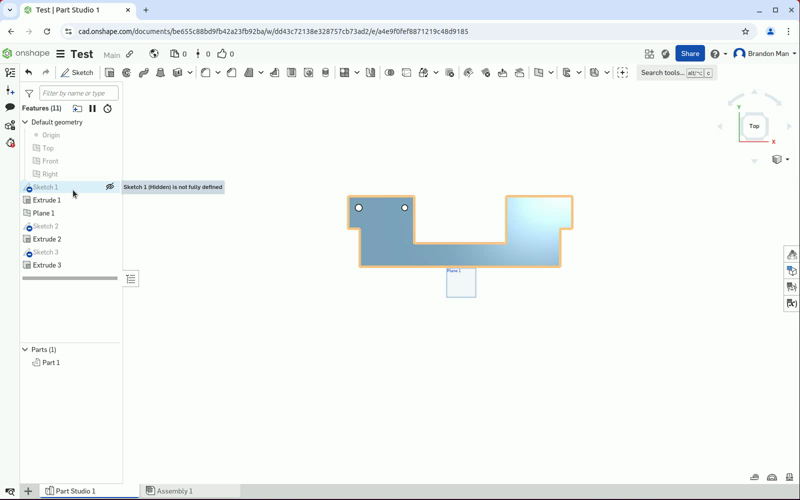
click(73, 189)
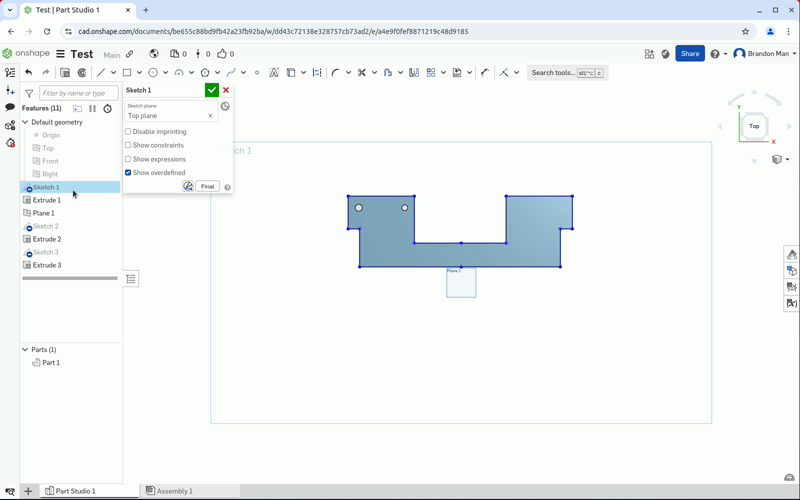
mouse_move(229, 92)
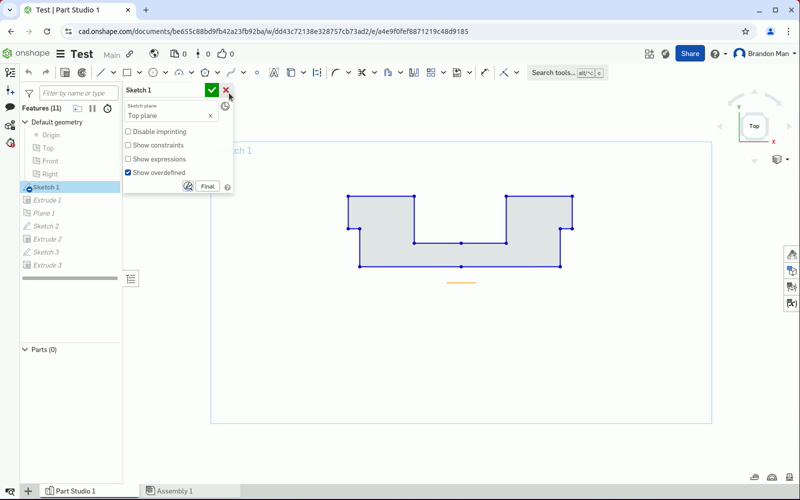
click(229, 92)
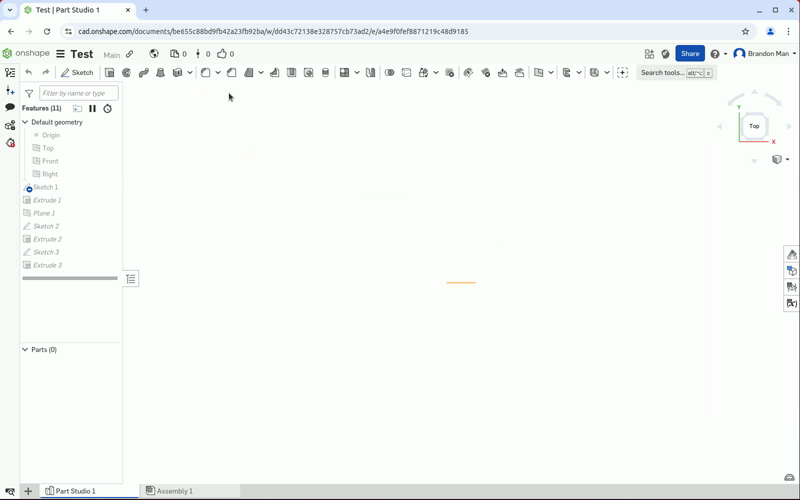
key(shift+s)
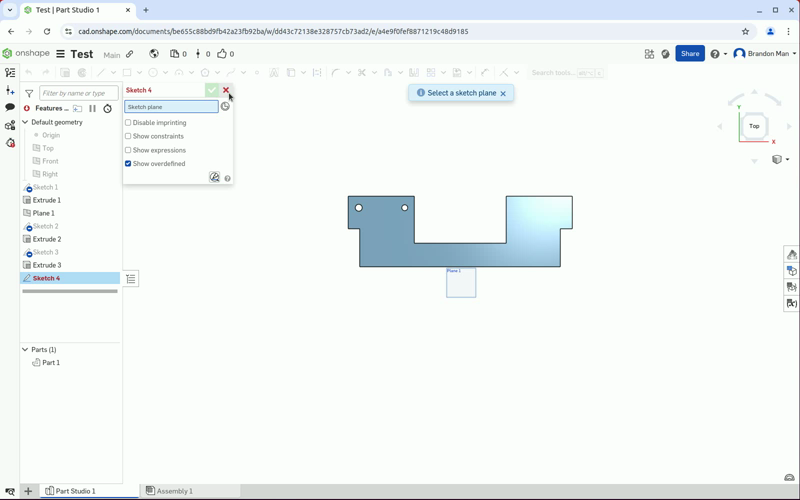
mouse_move(73, 215)
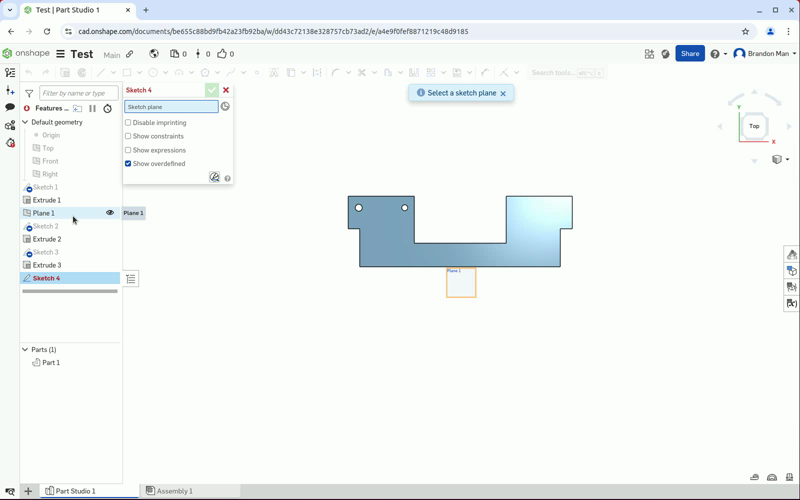
click(73, 215)
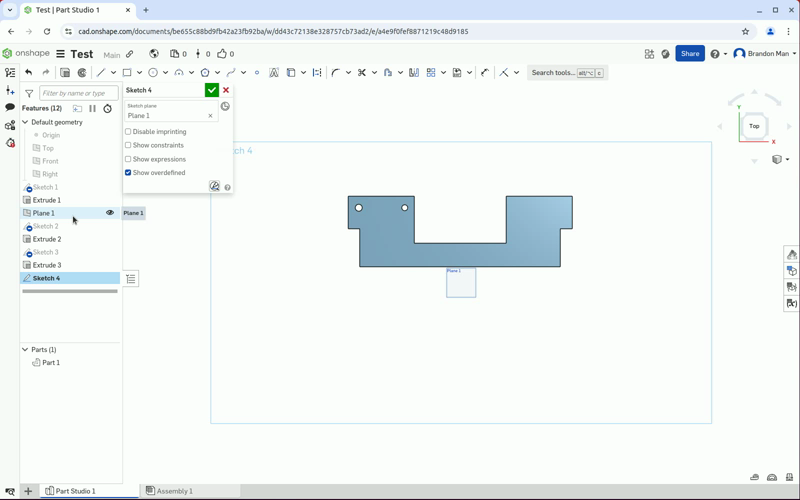
mouse_move(73, 352)
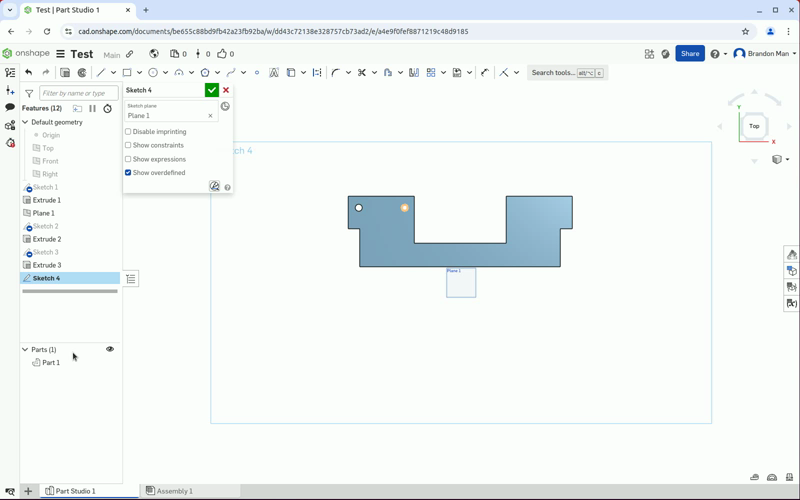
key(y)
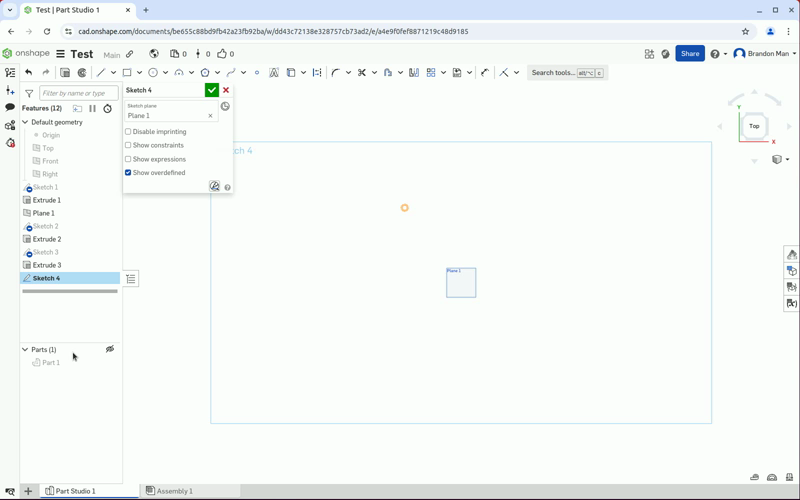
key(c)
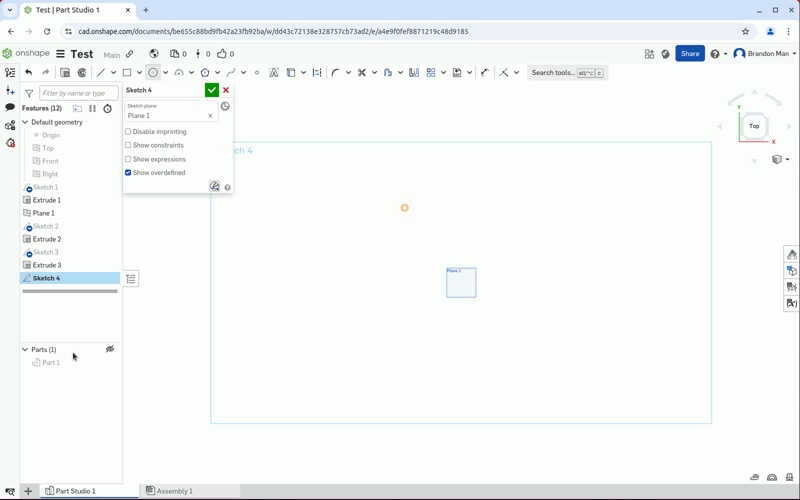
key_down(shift)
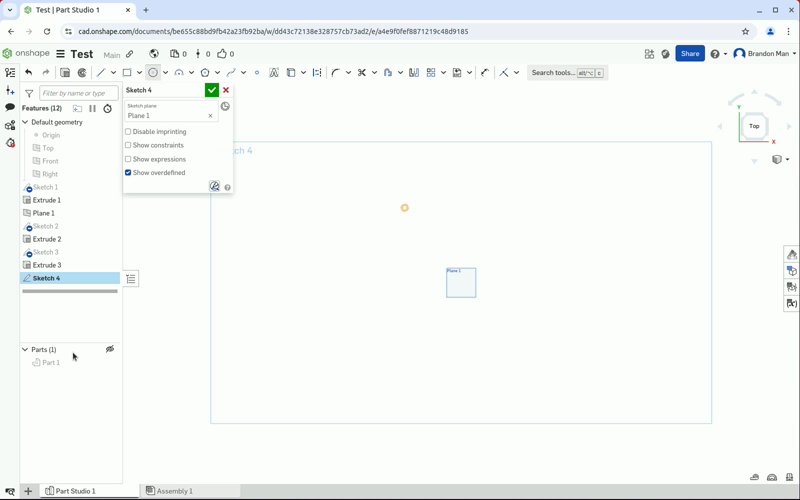
mouse_move(432, 259)
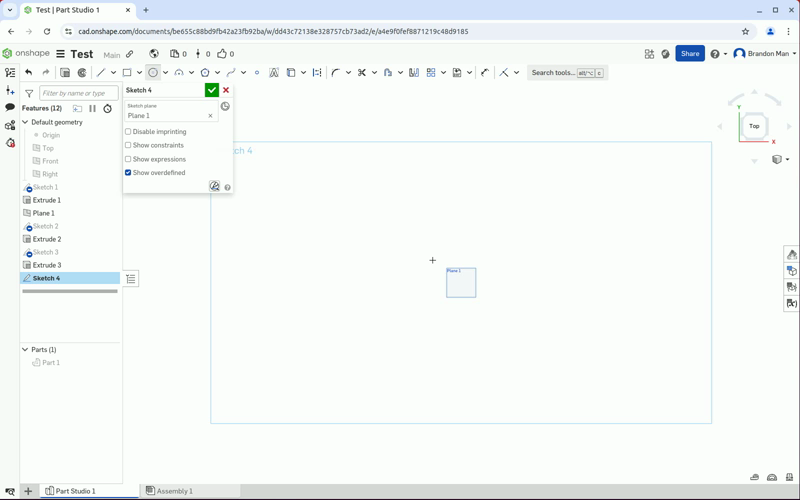
click(432, 259)
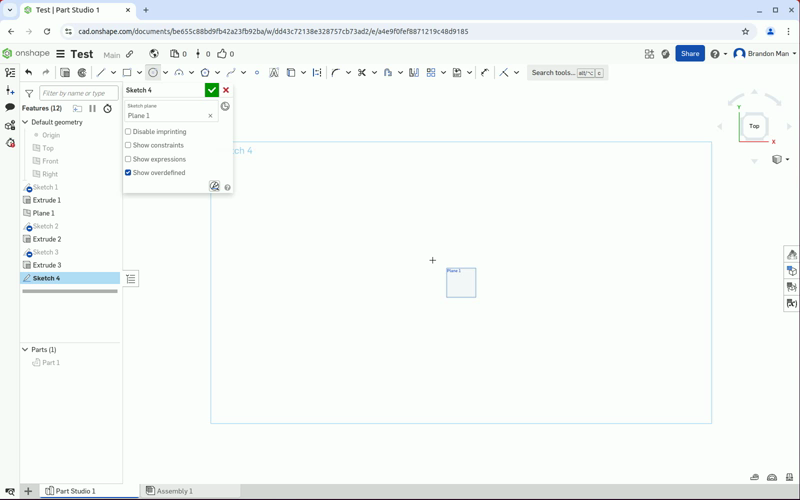
key_up(shift)
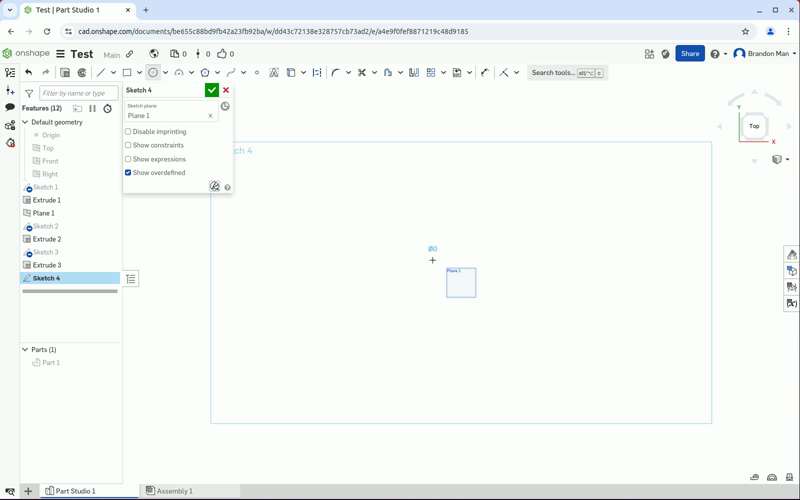
mouse_move(436, 259)
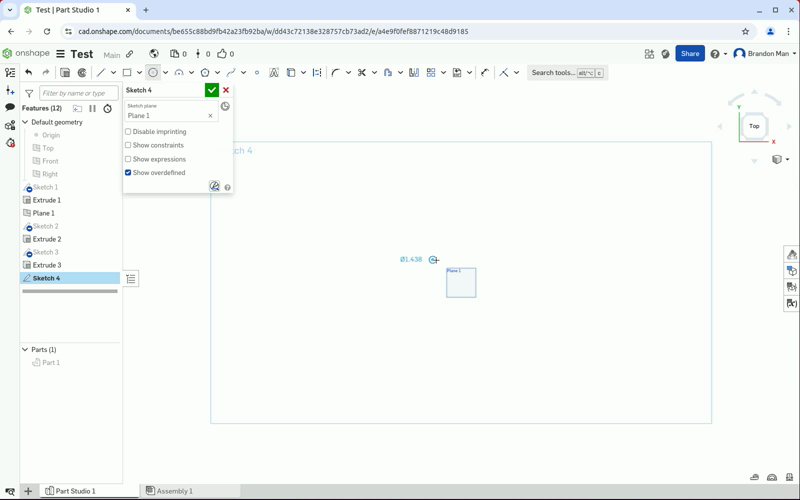
click(436, 259)
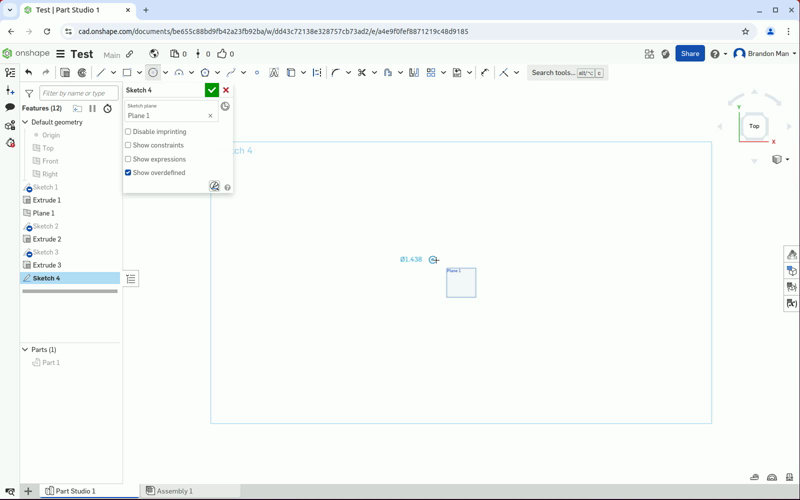
key(esc)
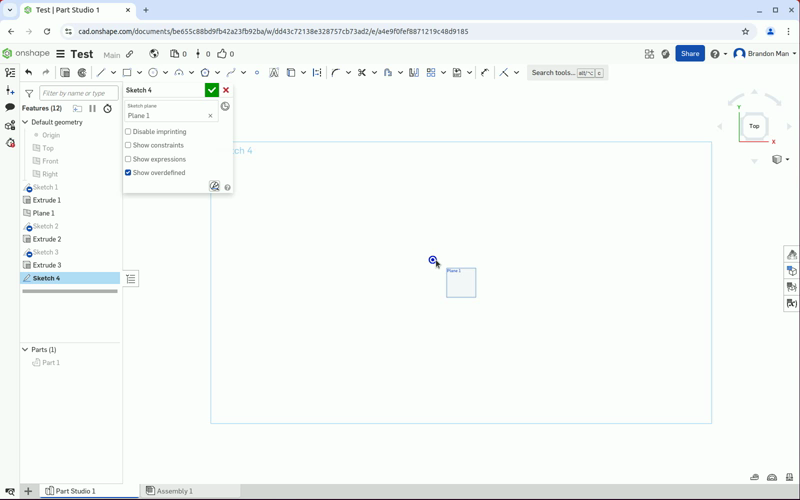
mouse_move(434, 260)
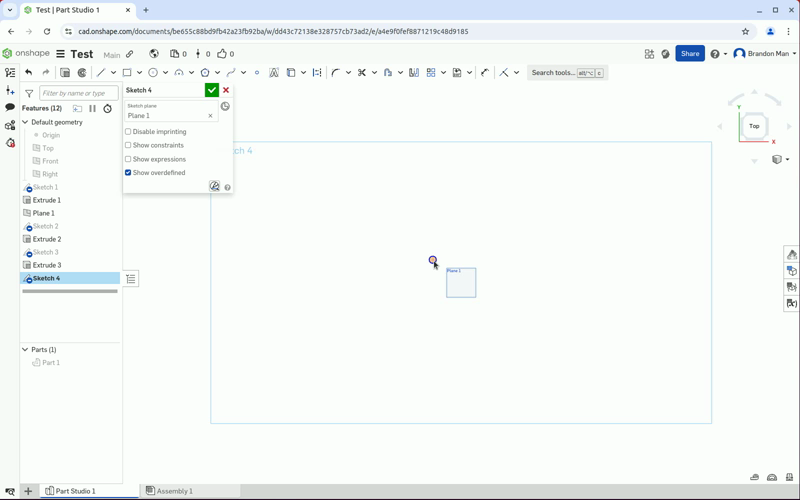
scroll(6)
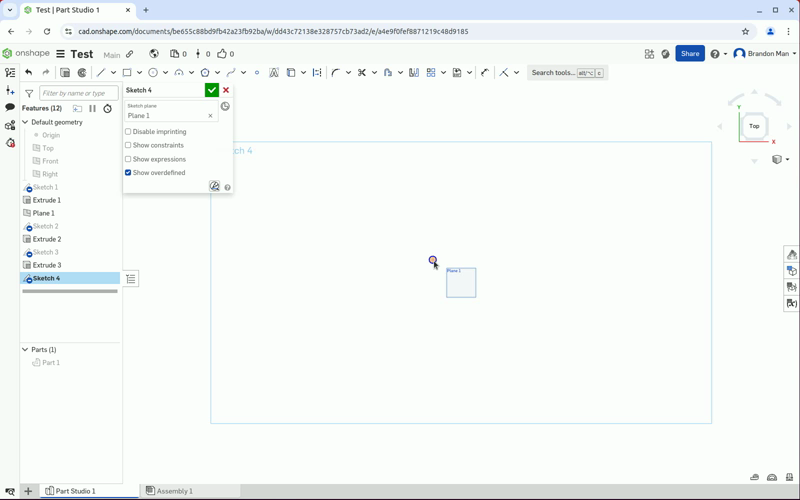
scroll(6)
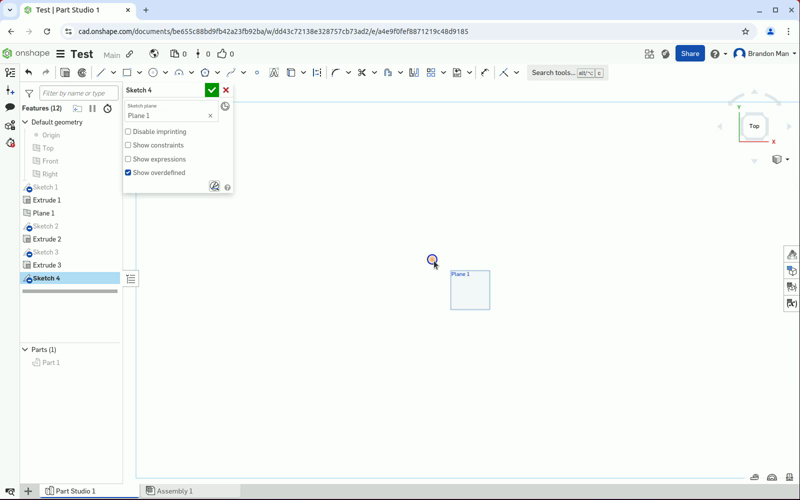
scroll(6)
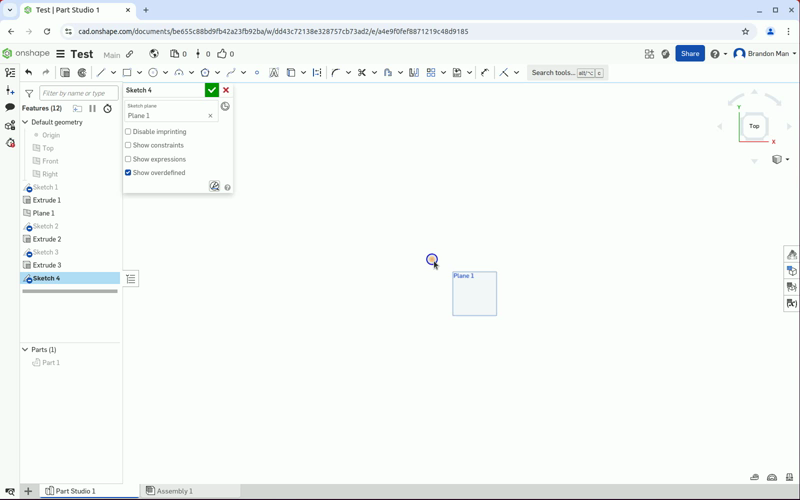
scroll(6)
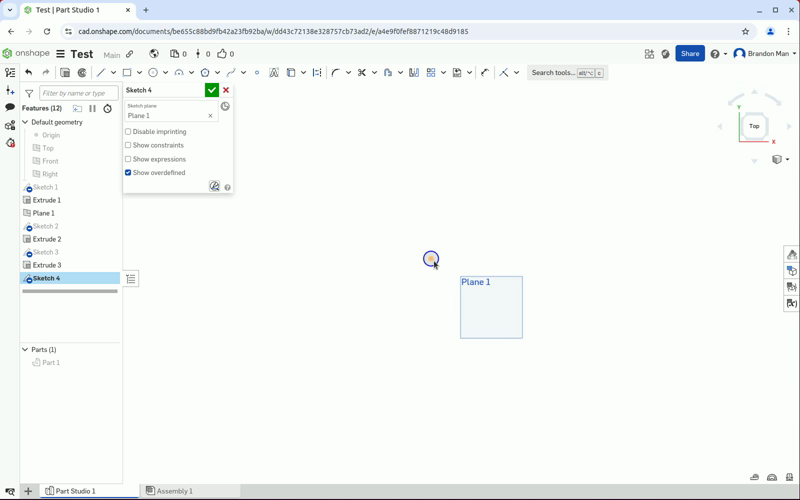
scroll(6)
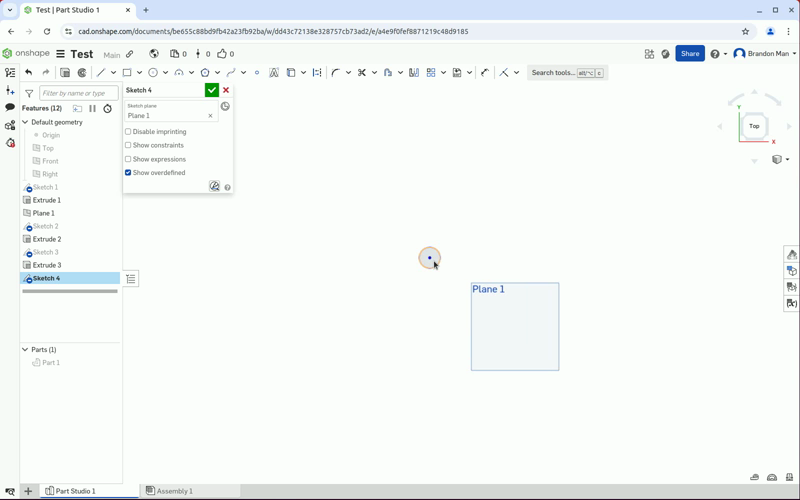
scroll(6)
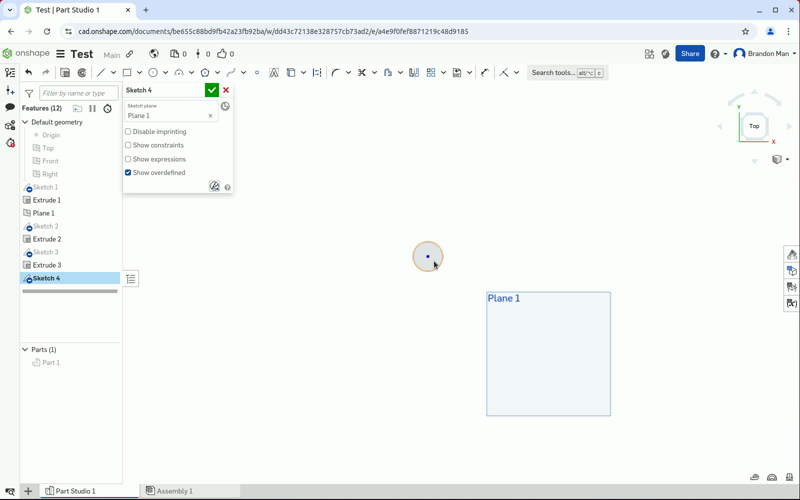
scroll(6)
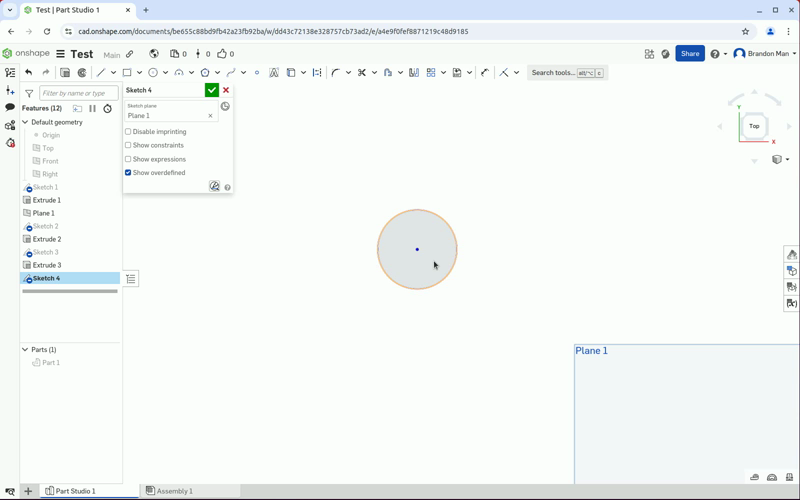
click(434, 260)
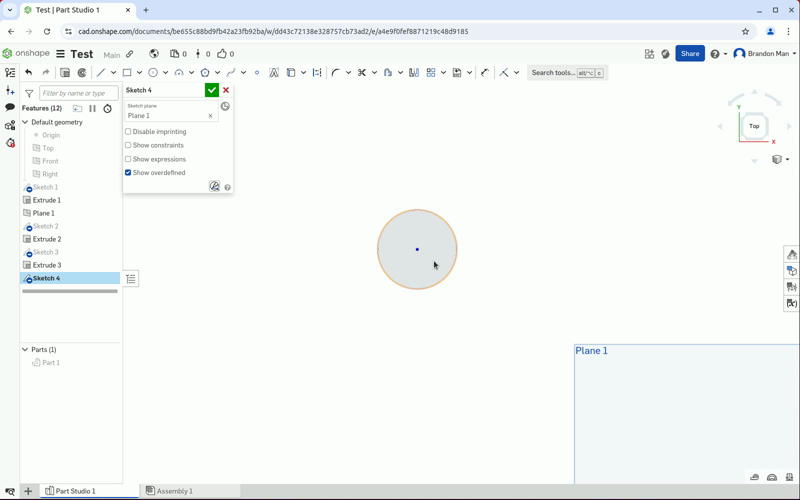
scroll(-6)
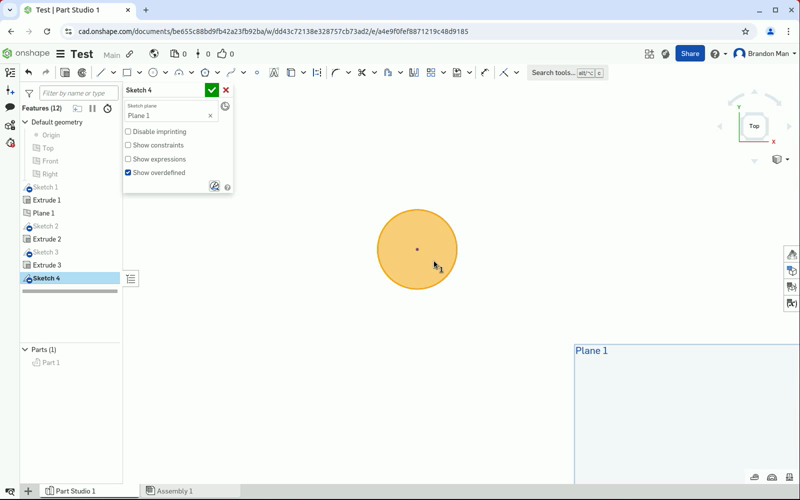
scroll(-6)
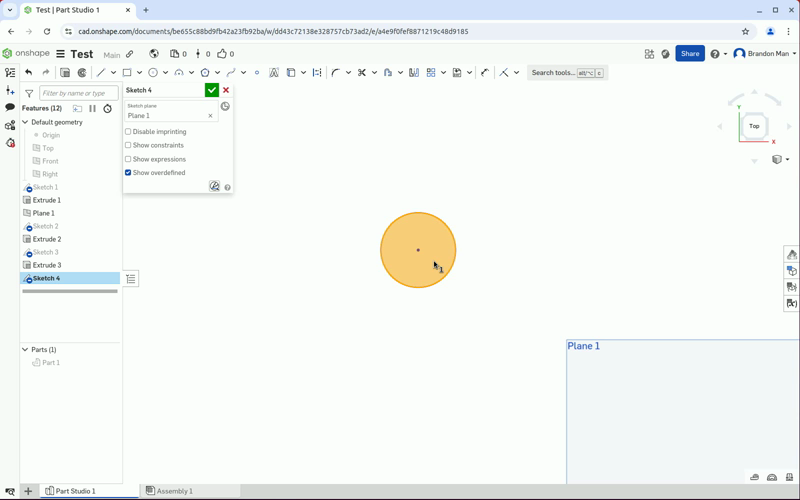
scroll(-6)
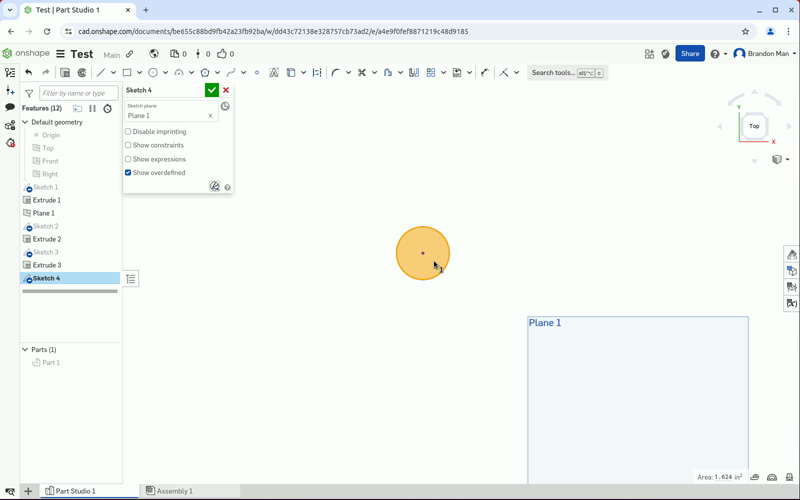
scroll(-6)
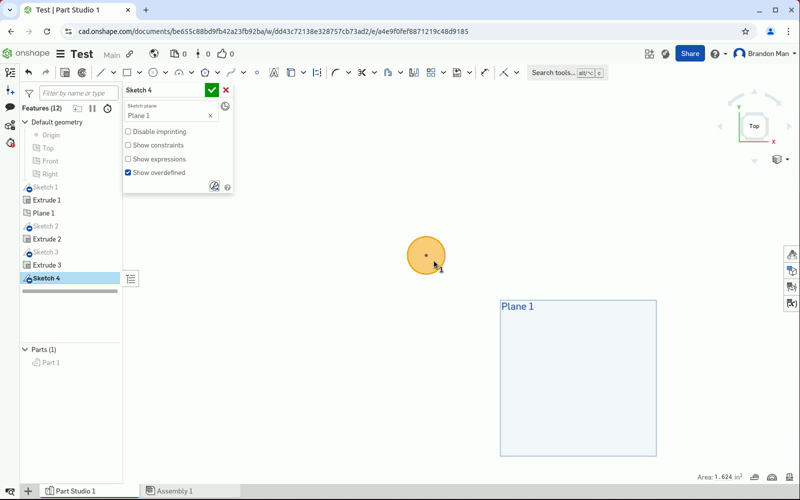
scroll(-6)
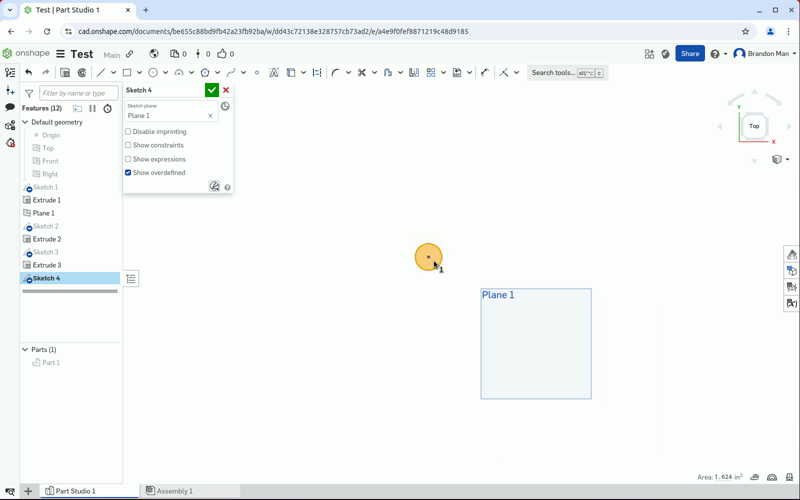
scroll(-6)
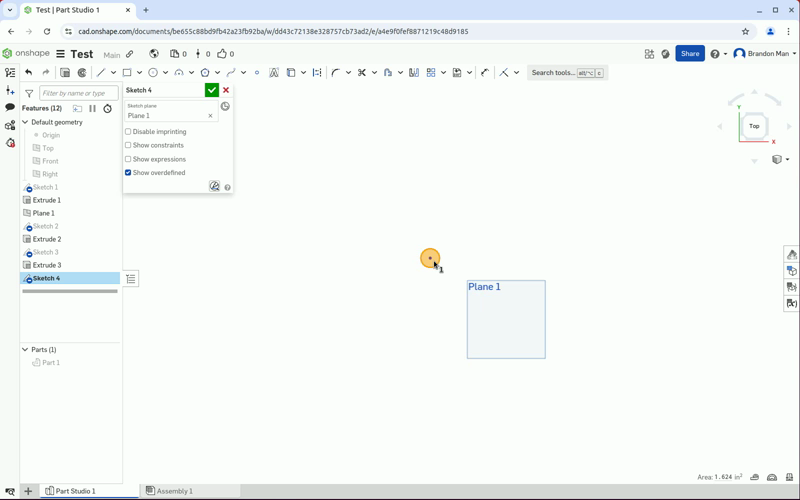
scroll(-6)
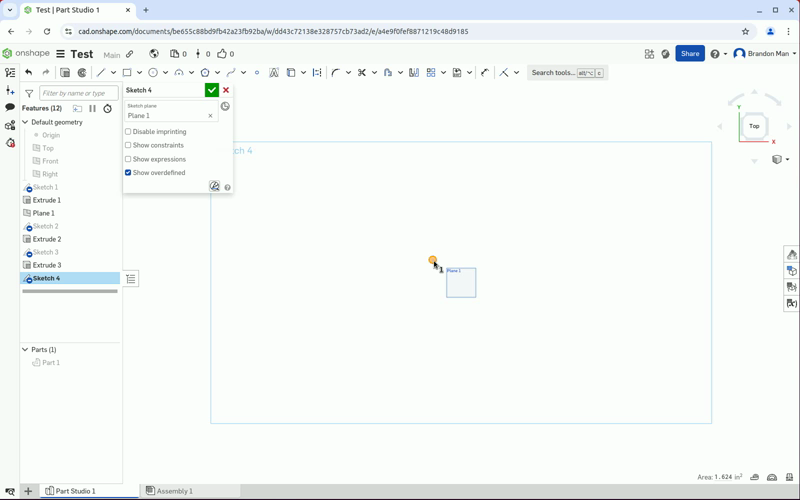
mouse_move(73, 352)
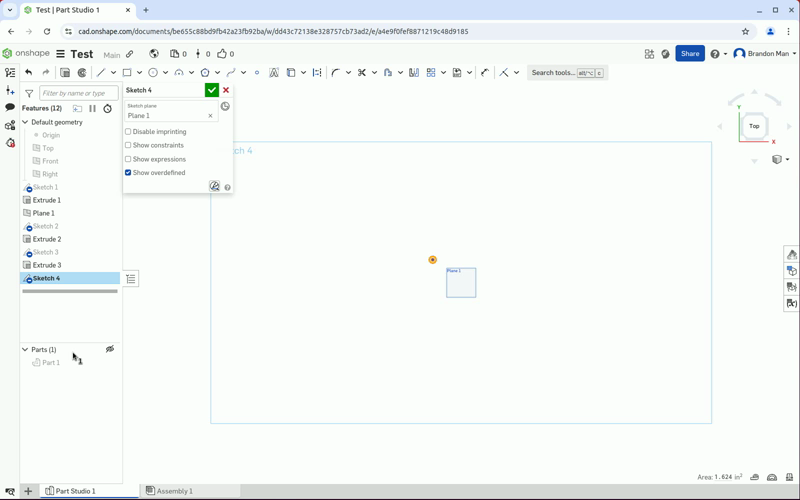
key(shift+y)
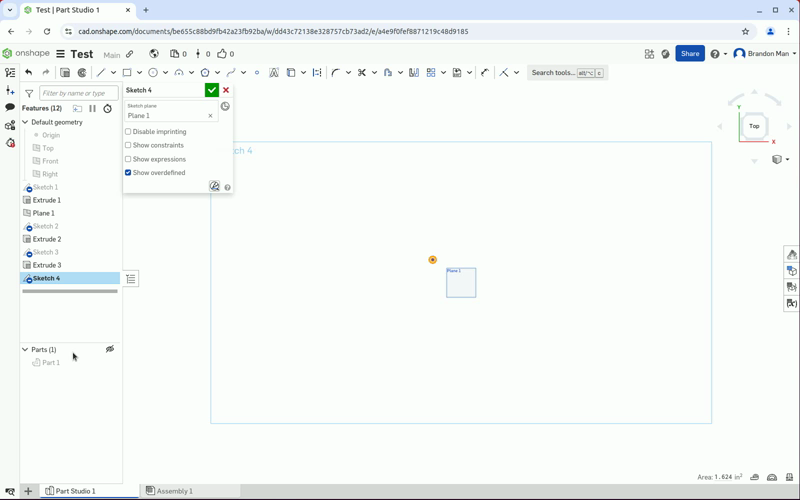
key(shift+e)
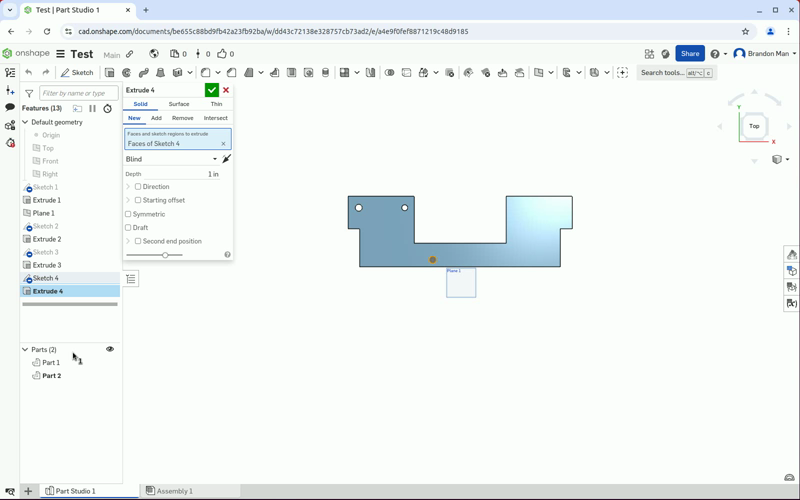
mouse_move(143, 106)
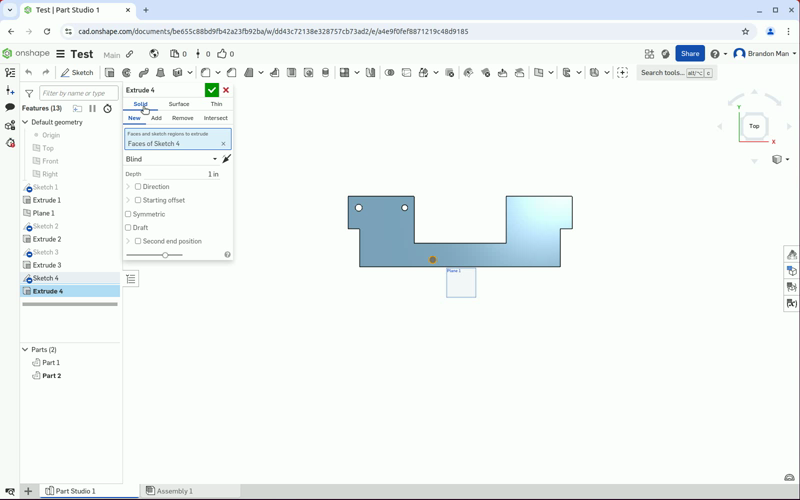
click(143, 106)
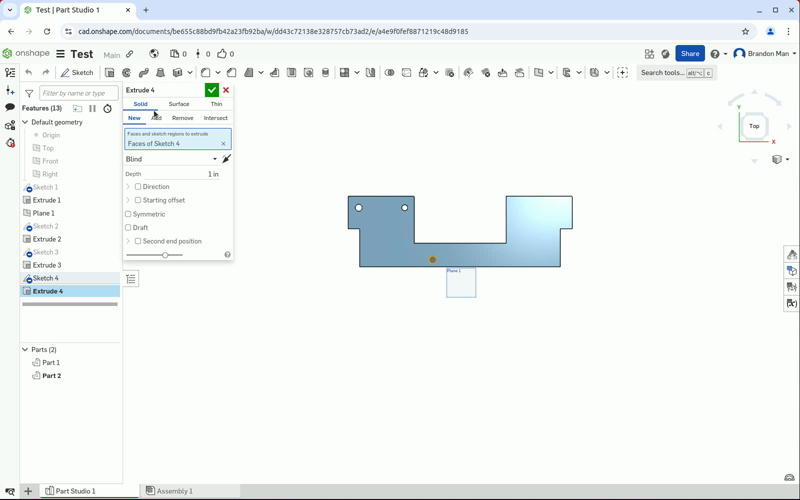
mouse_move(186, 120)
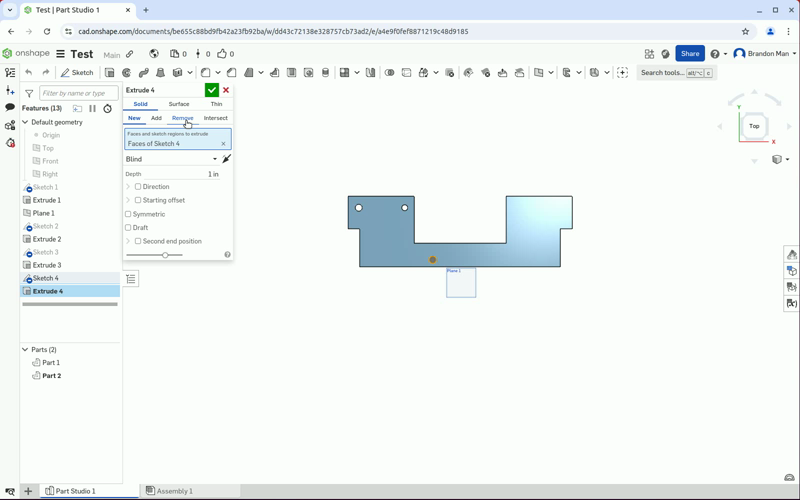
click(186, 120)
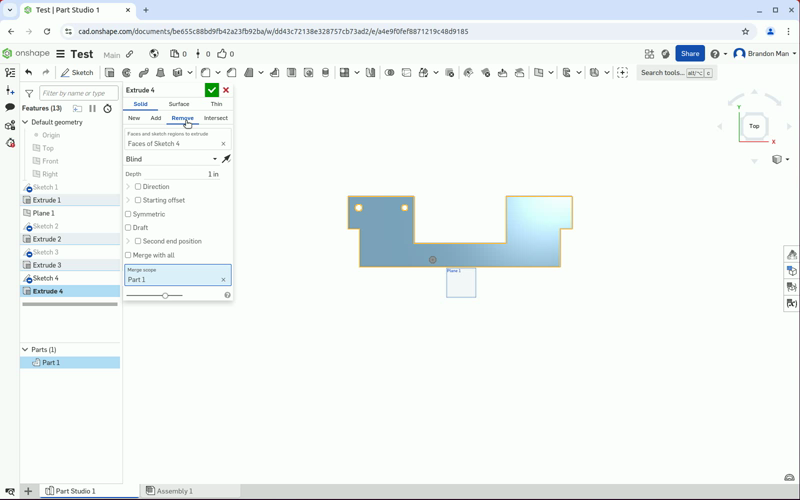
key(tab, 4)
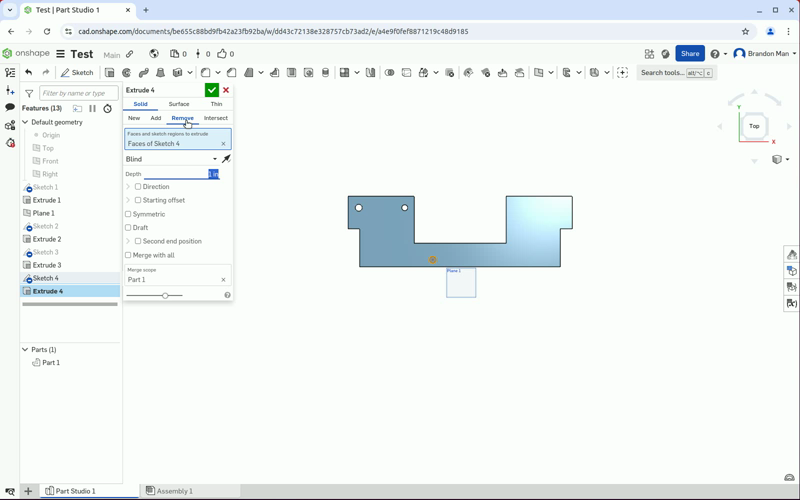
text(4.814)
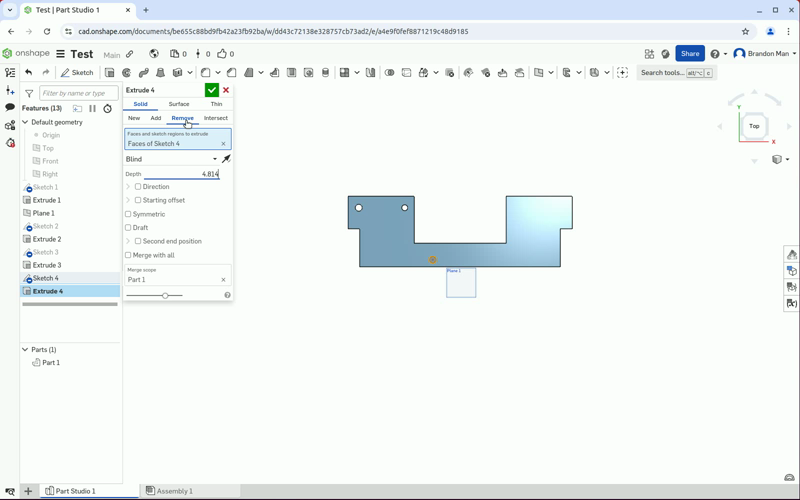
key(tab, 6)
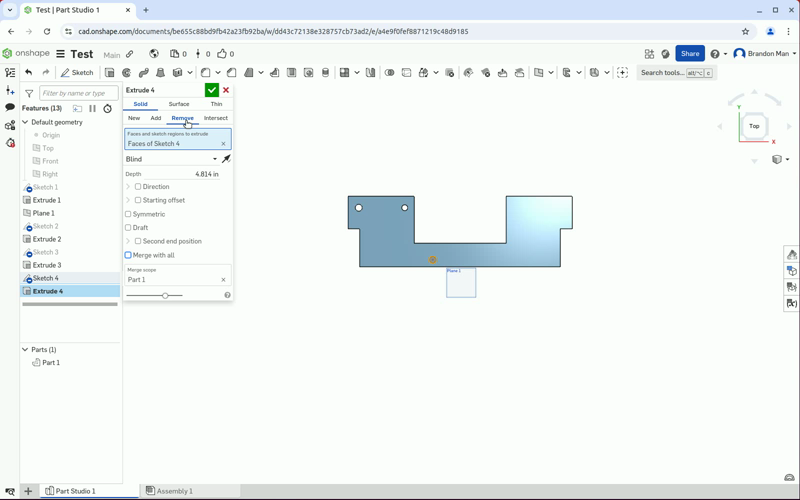
key(space)
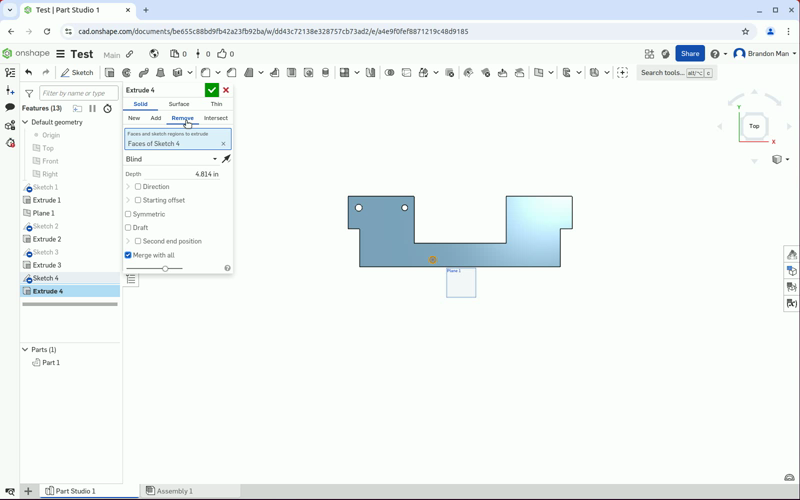
key(enter)
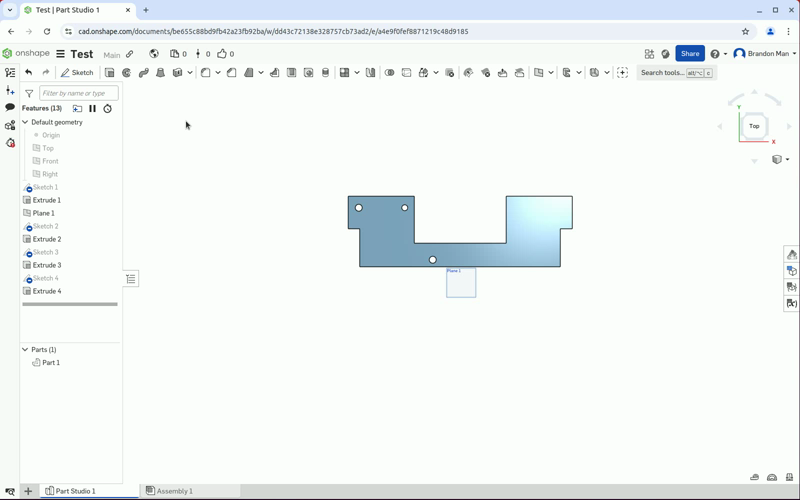
key(shift+h)
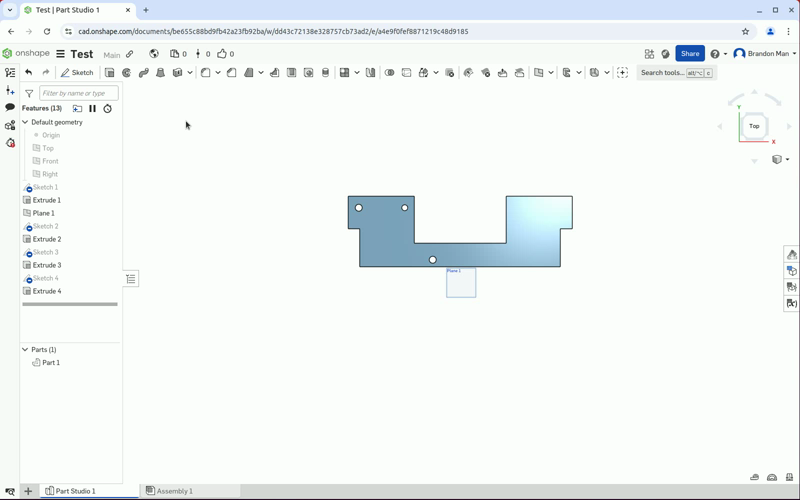
key(shift+h)
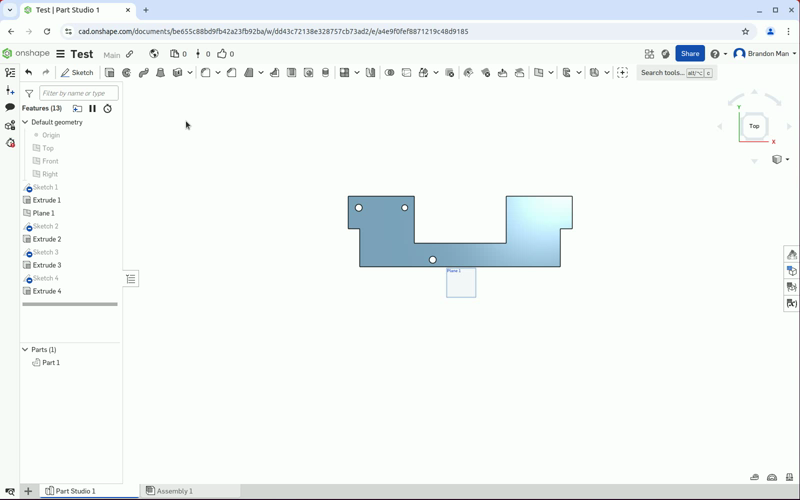
mouse_move(73, 189)
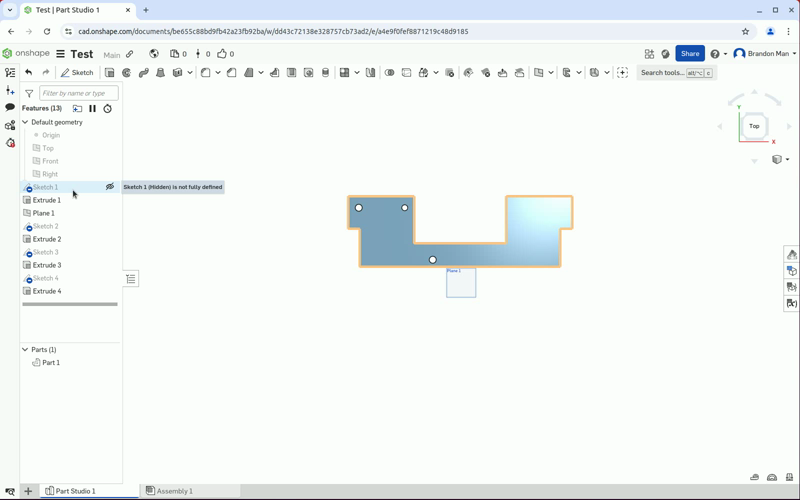
click(73, 189)
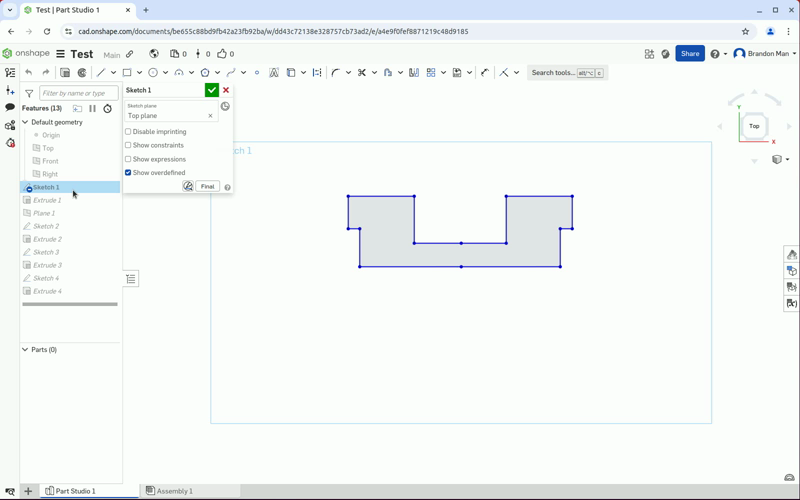
mouse_move(229, 92)
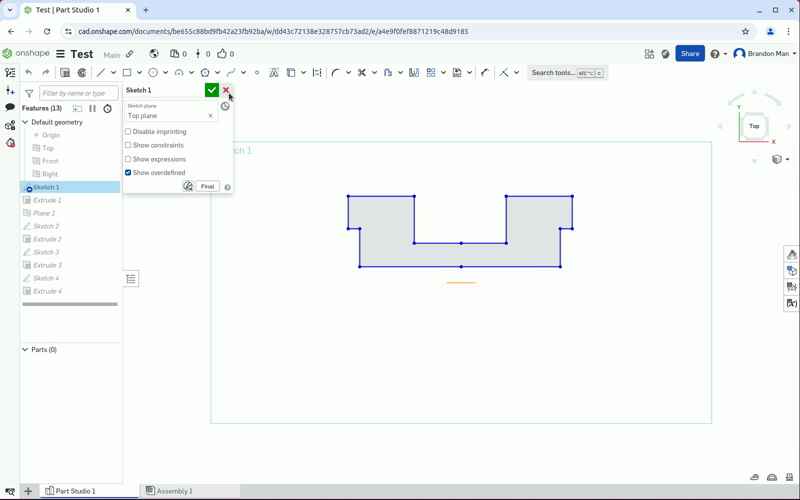
click(229, 92)
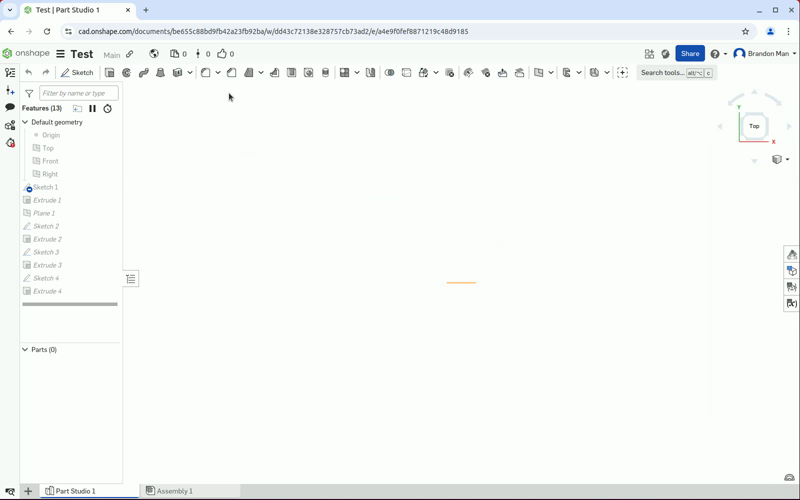
key(shift+s)
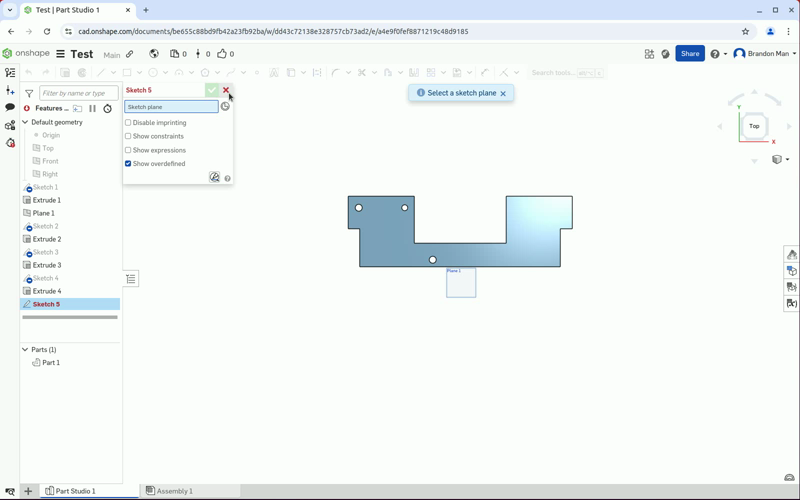
mouse_move(73, 215)
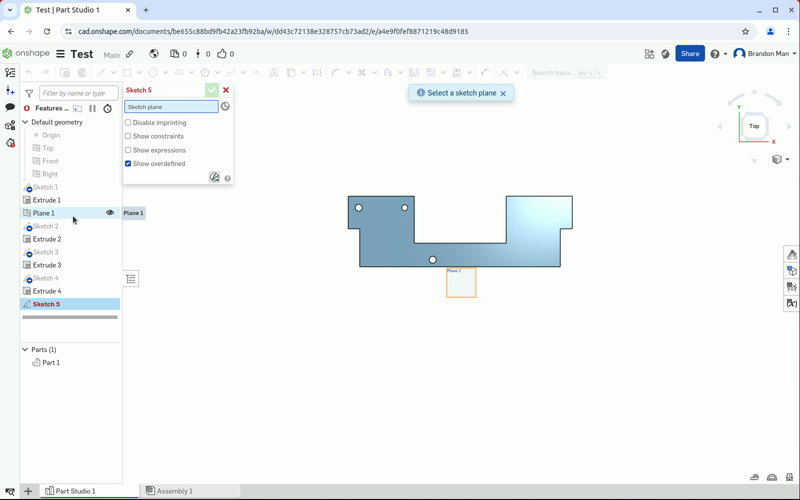
click(73, 215)
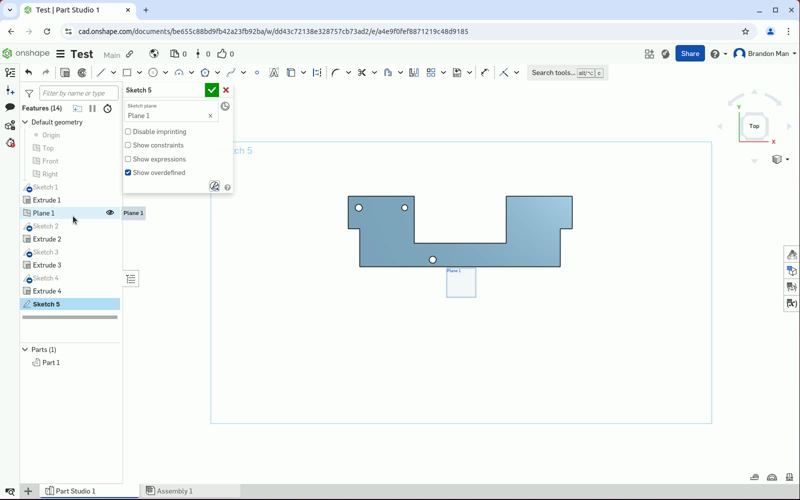
mouse_move(73, 352)
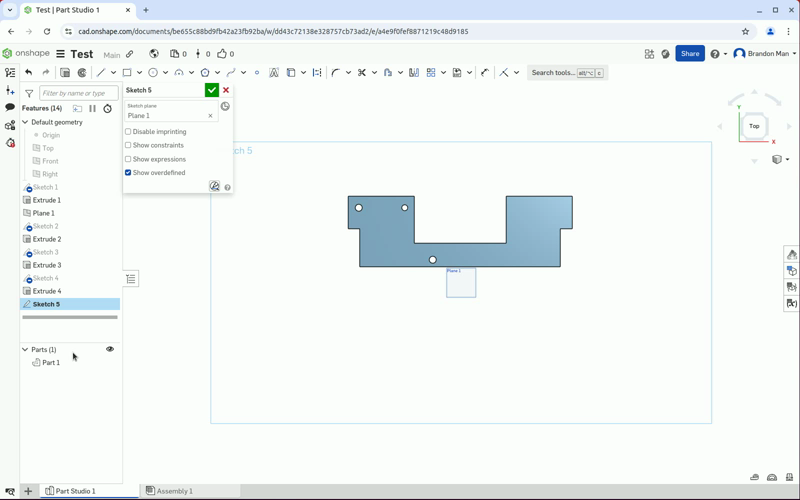
key(y)
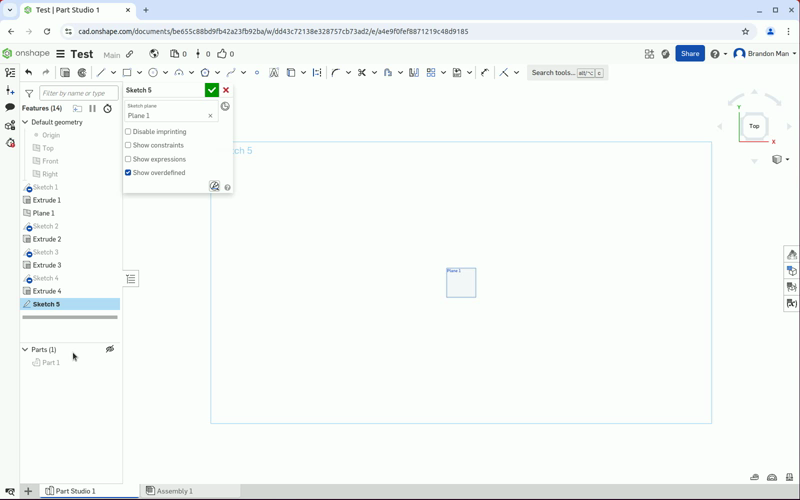
key(c)
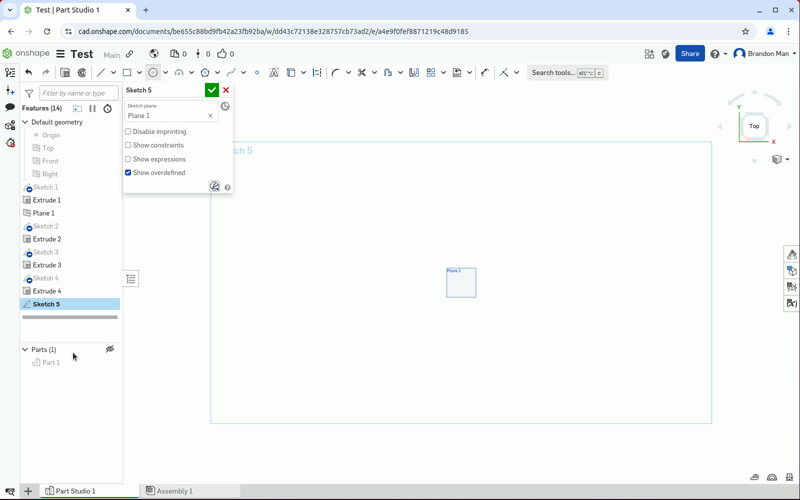
key_down(shift)
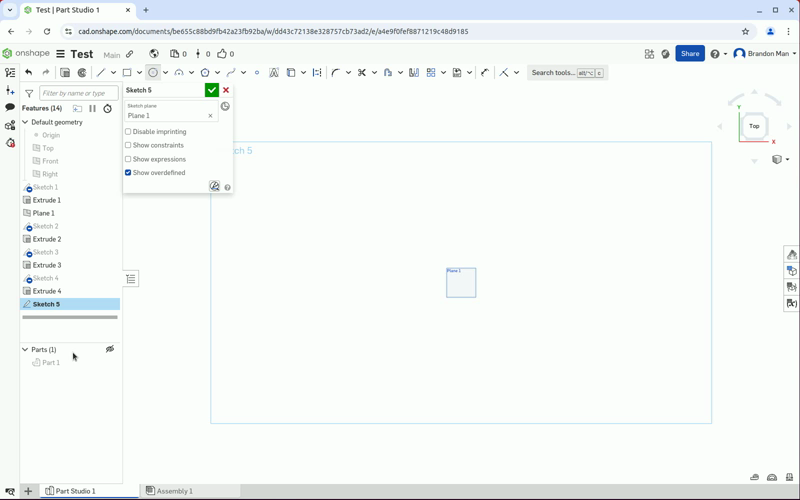
mouse_move(491, 259)
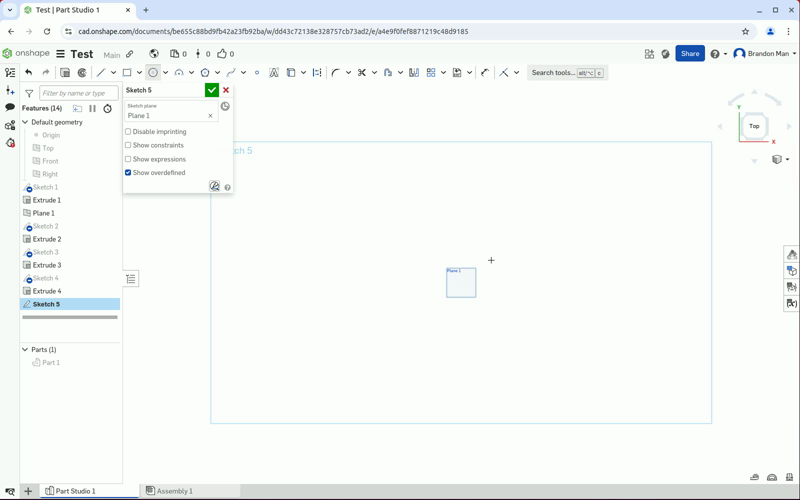
click(491, 259)
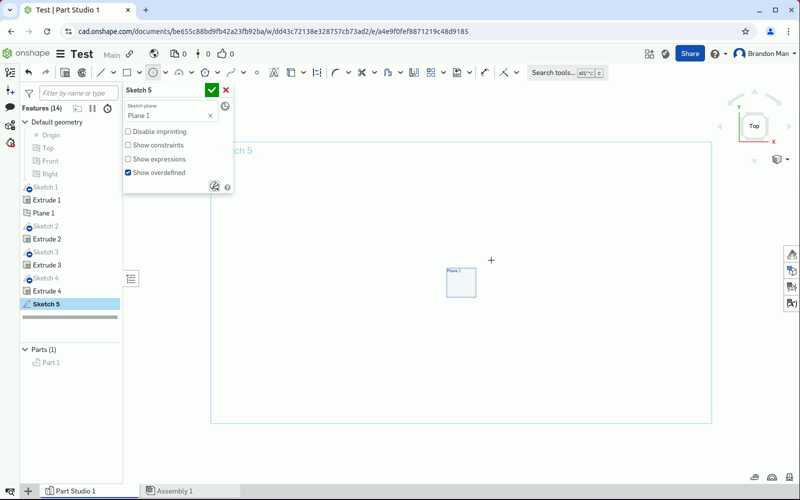
key_up(shift)
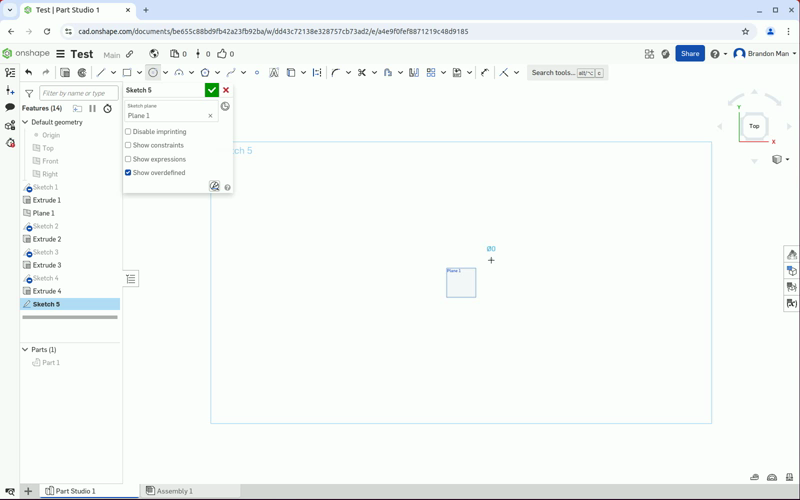
mouse_move(495, 259)
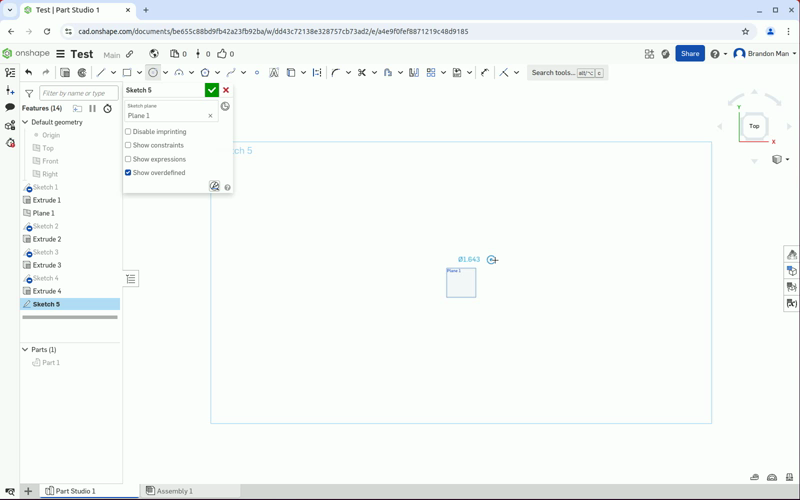
click(495, 259)
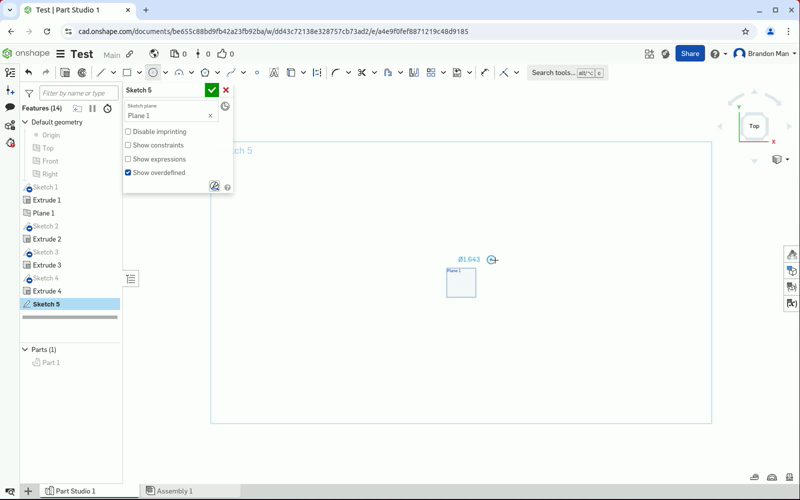
key(esc)
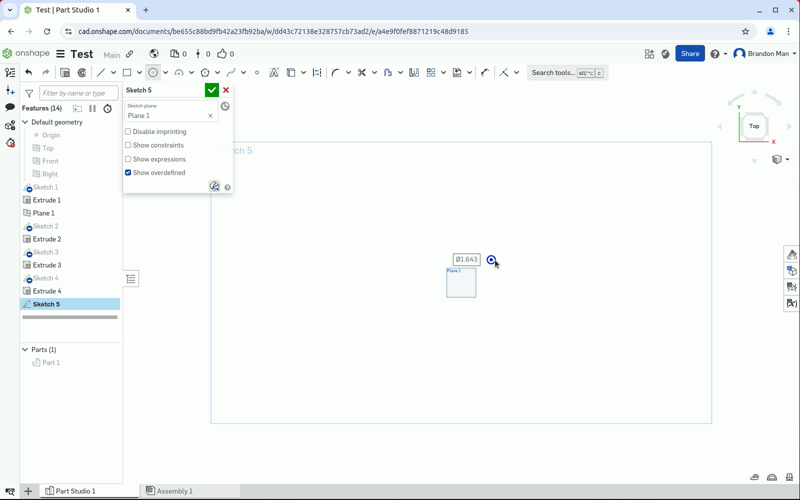
mouse_move(489, 259)
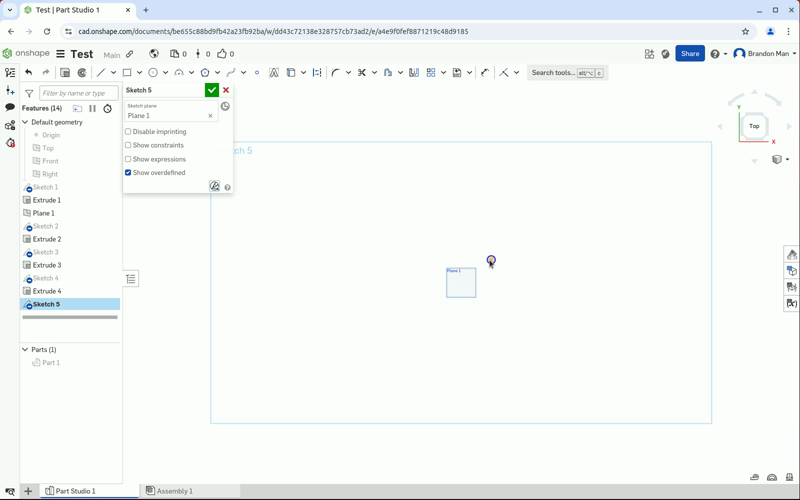
scroll(6)
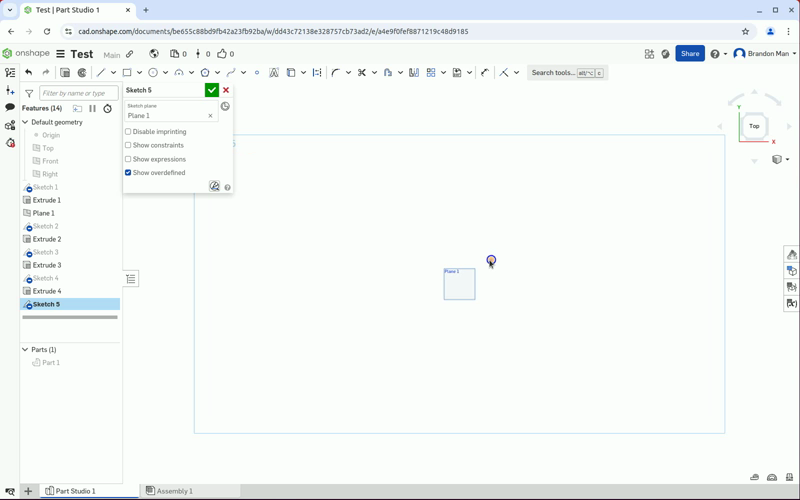
scroll(6)
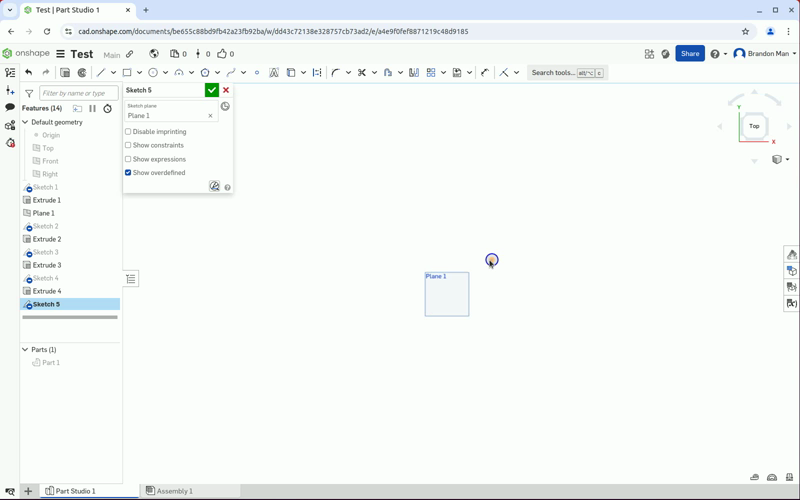
scroll(6)
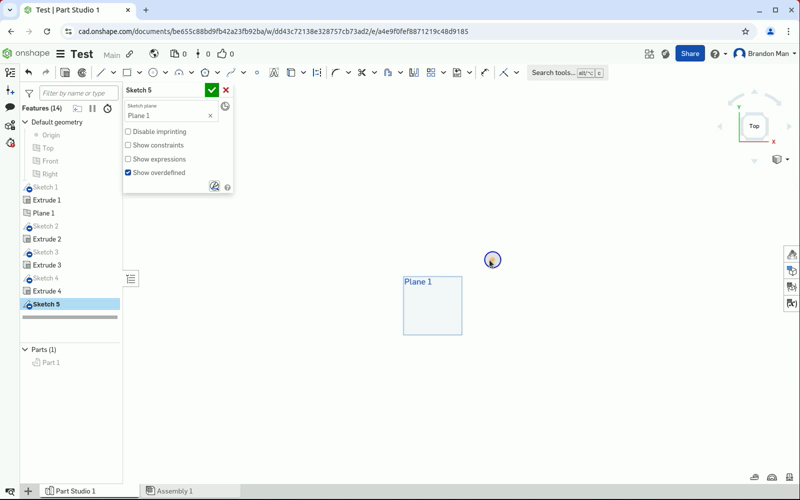
scroll(6)
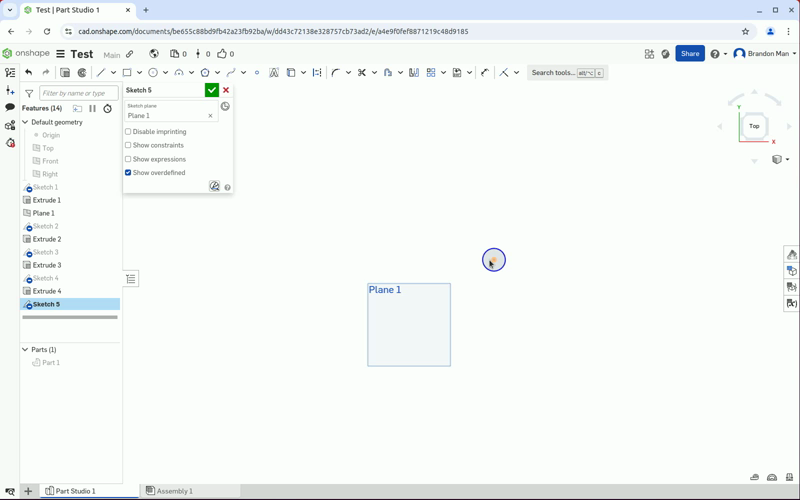
scroll(6)
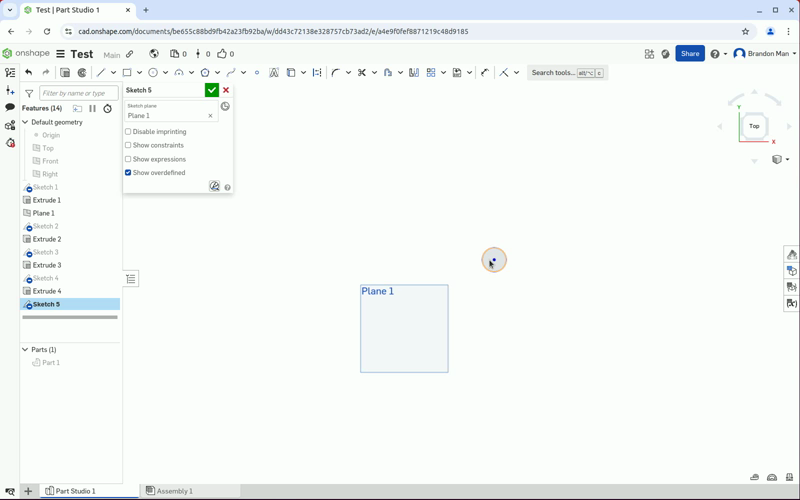
scroll(6)
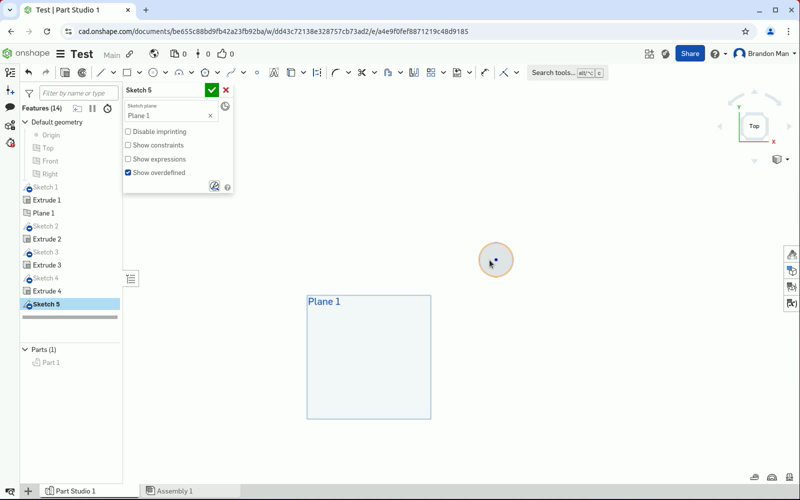
scroll(6)
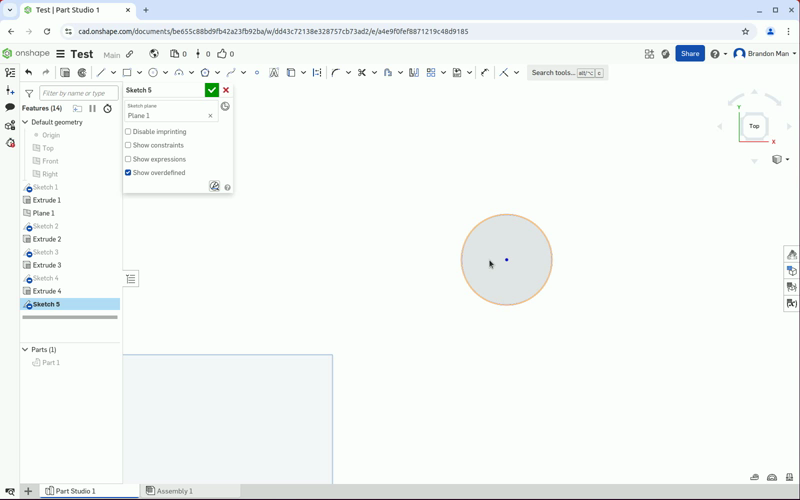
click(489, 259)
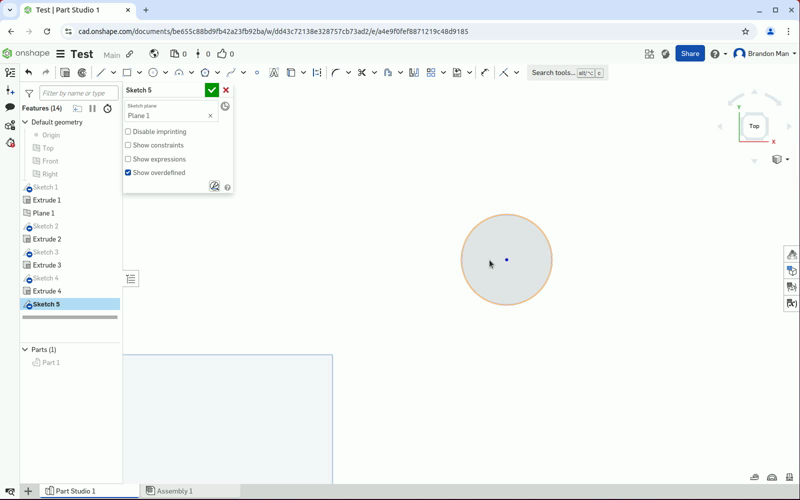
scroll(-6)
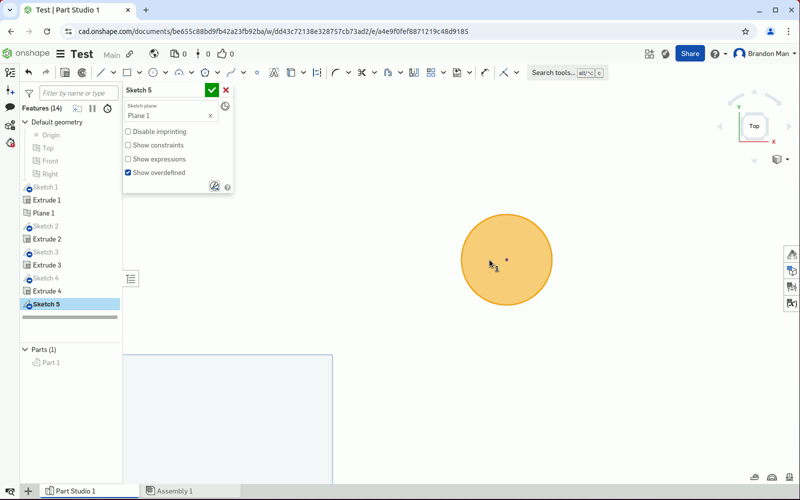
scroll(-6)
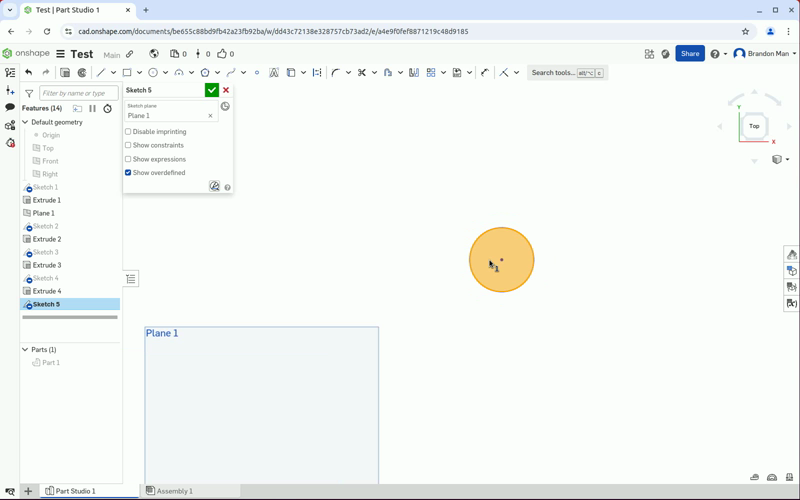
scroll(-6)
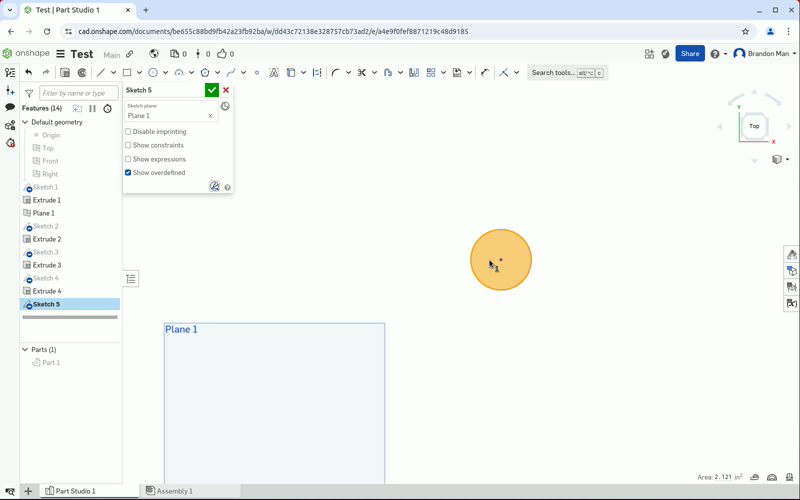
scroll(-6)
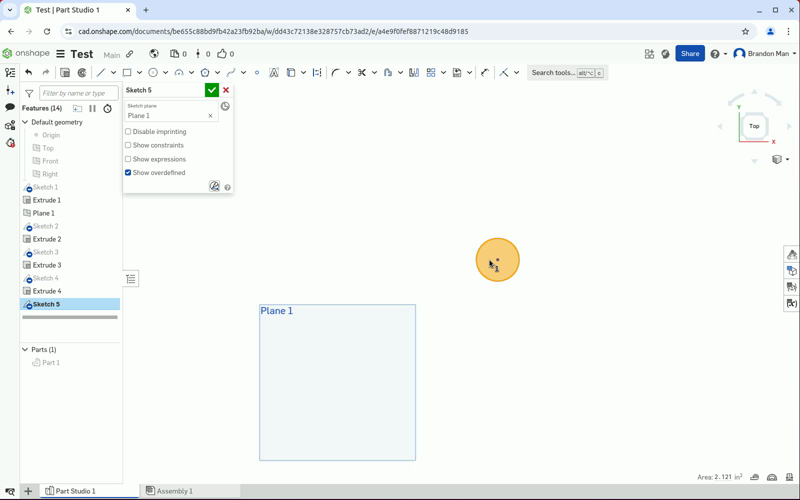
scroll(-6)
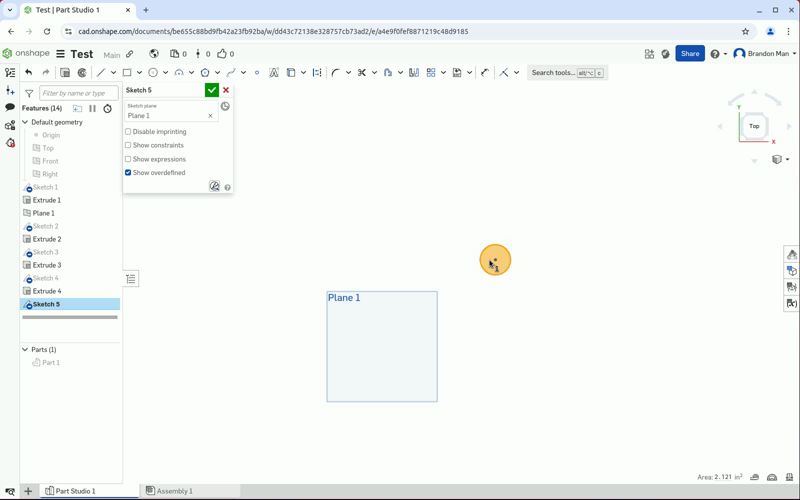
scroll(-6)
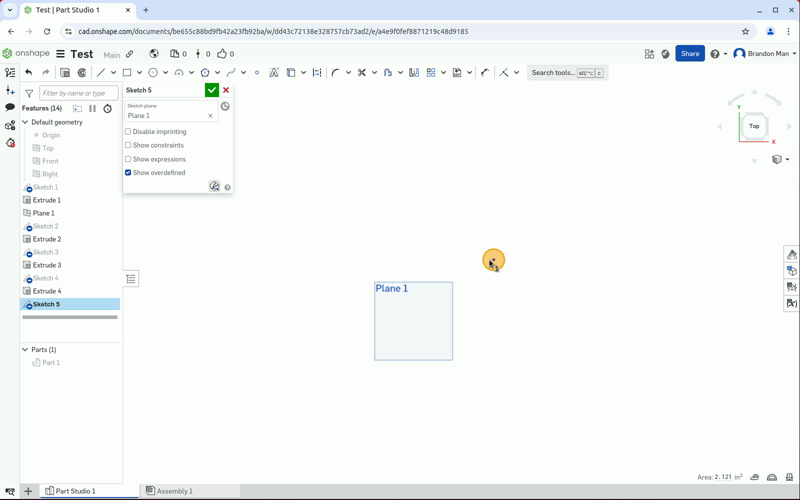
scroll(-6)
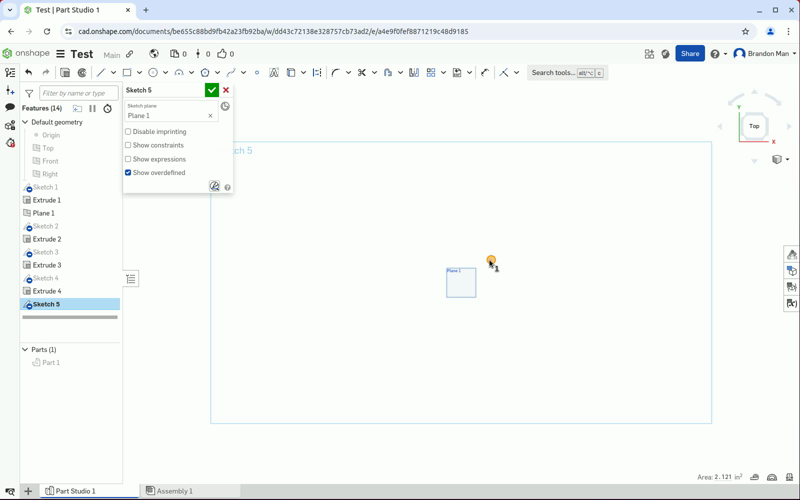
mouse_move(73, 352)
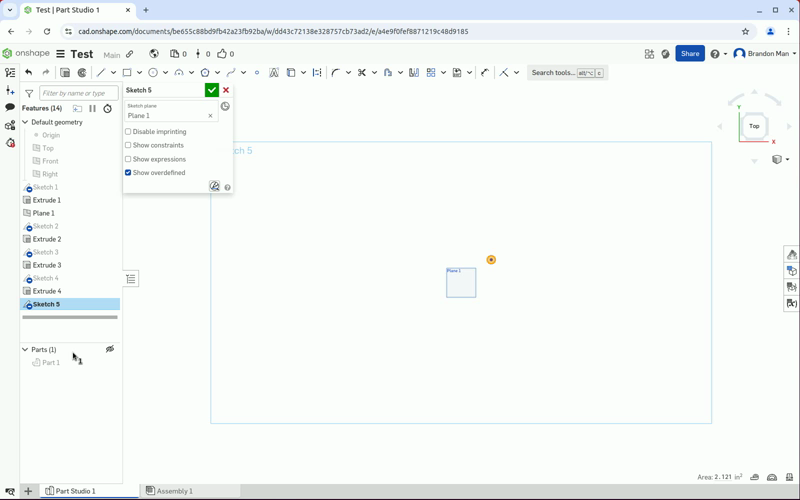
key(shift+y)
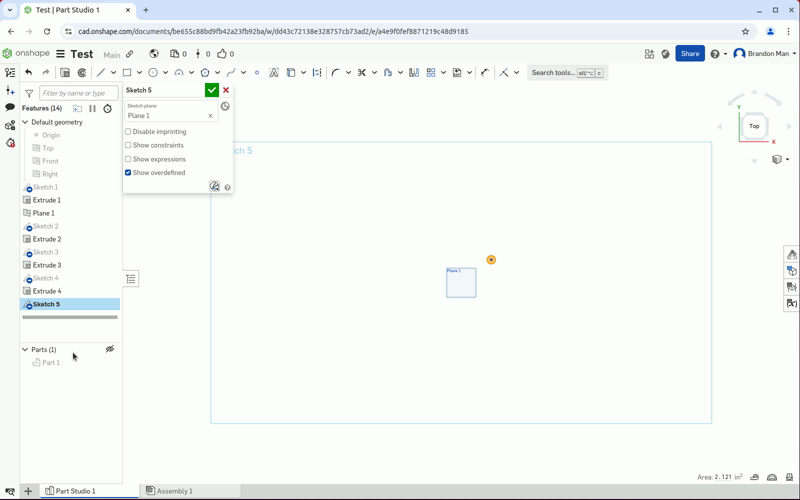
key(shift+e)
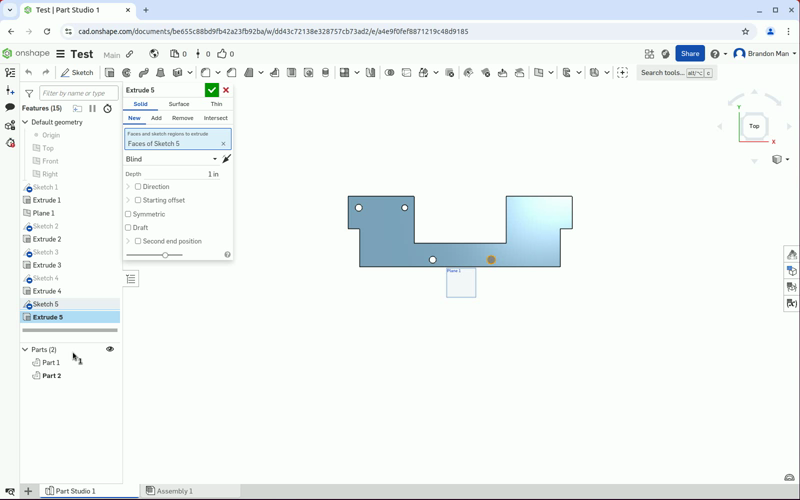
mouse_move(143, 106)
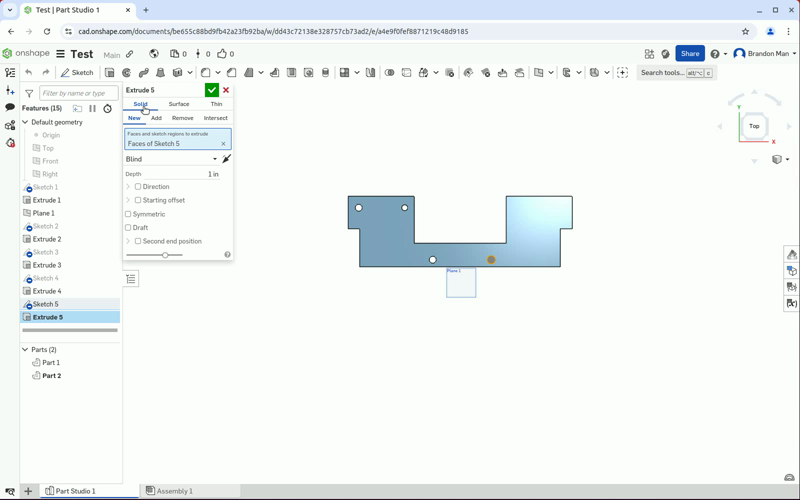
click(143, 106)
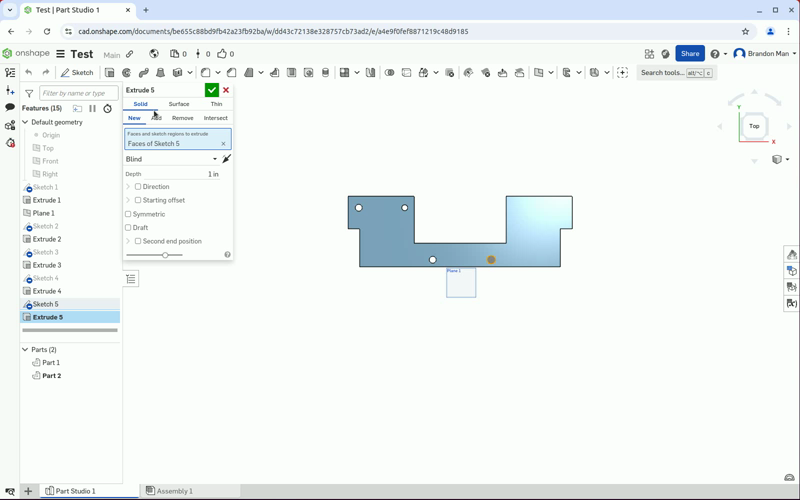
mouse_move(186, 120)
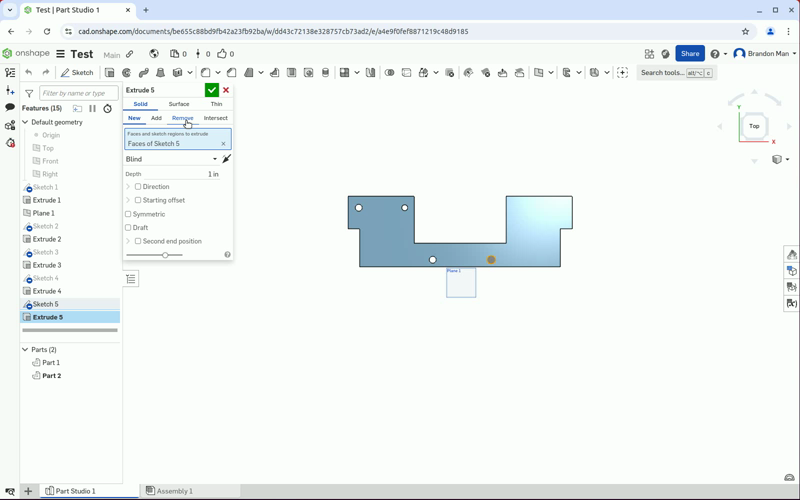
click(186, 120)
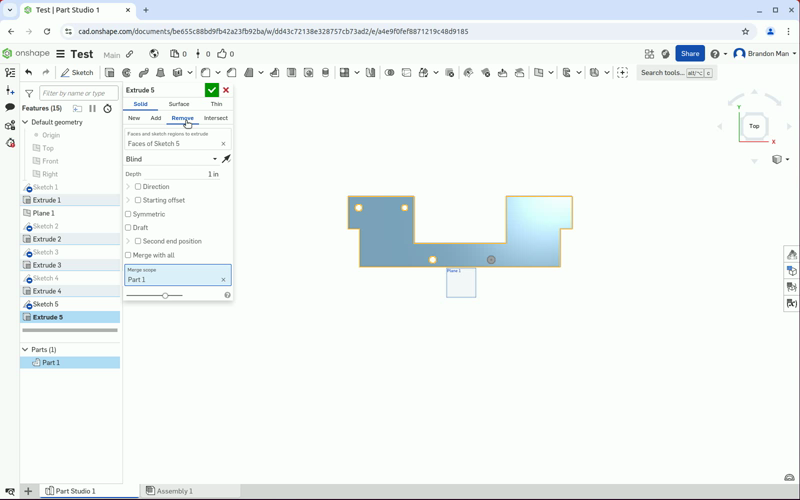
key(tab, 4)
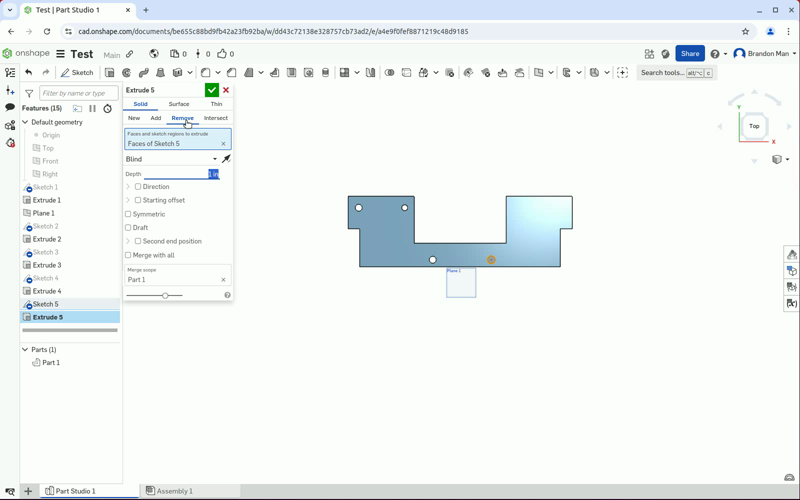
text(4.814)
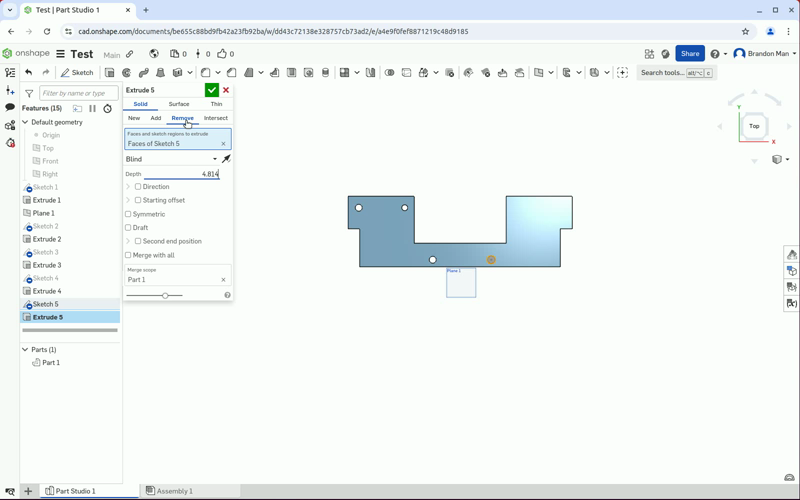
key(tab, 6)
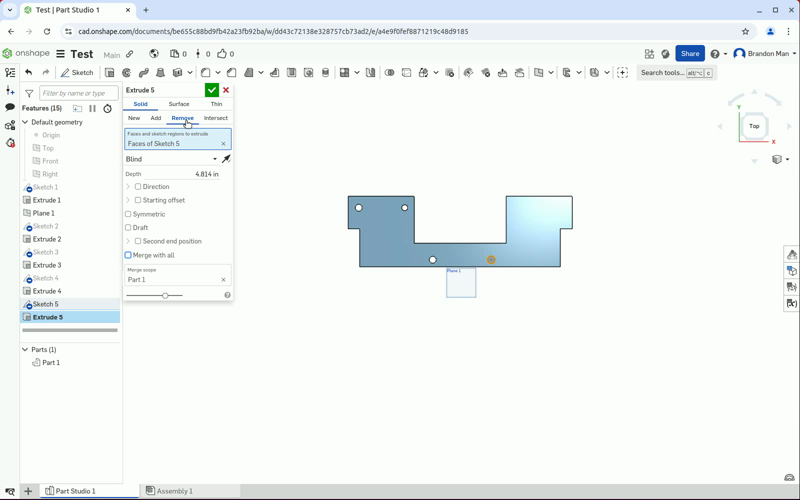
key(space)
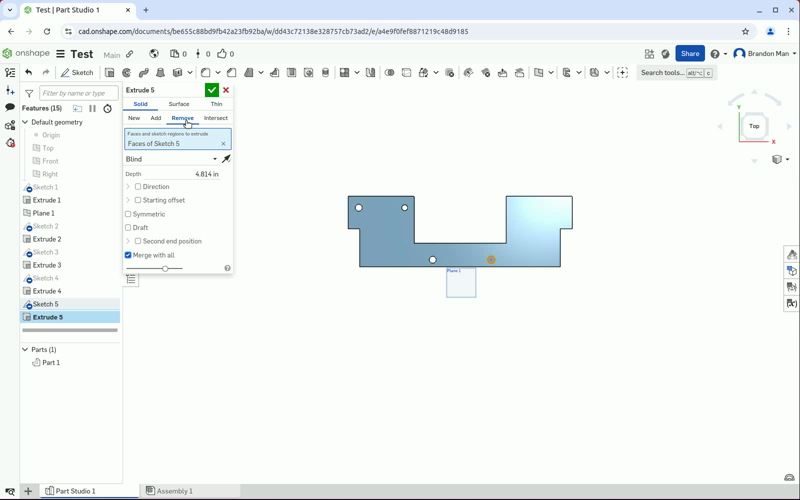
key(enter)
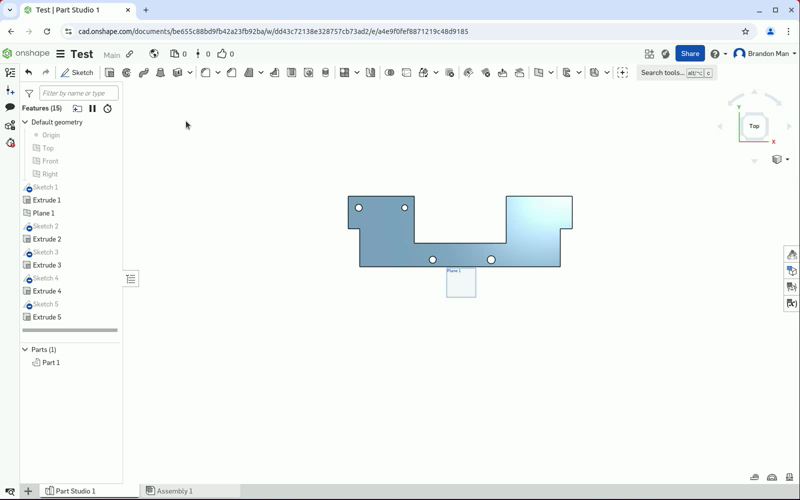
key(shift+h)
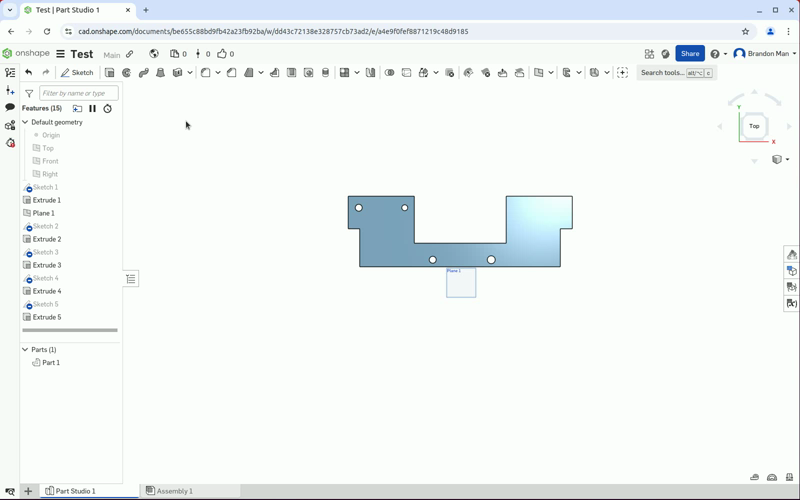
key(shift+h)
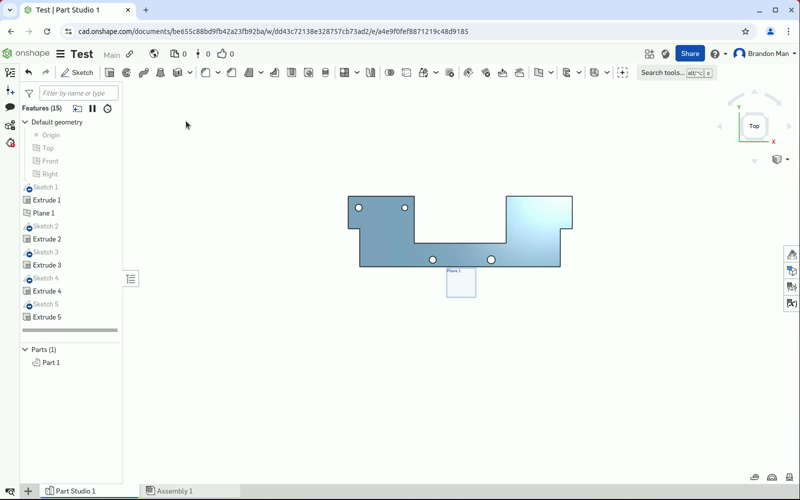
mouse_move(73, 189)
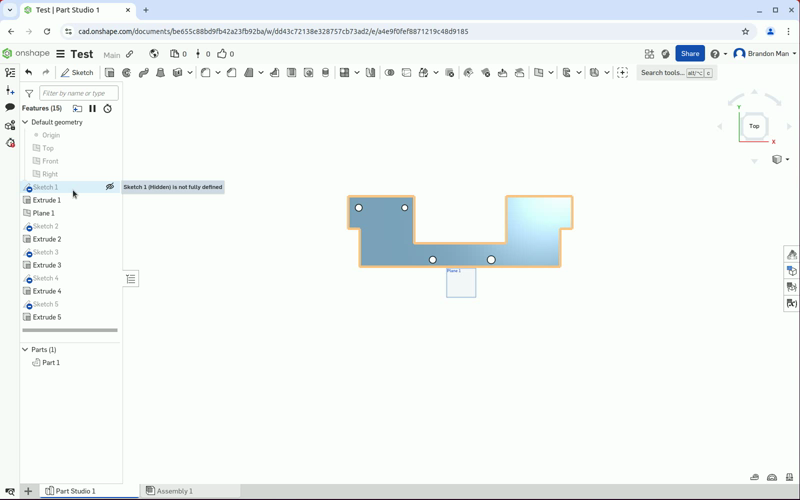
click(73, 189)
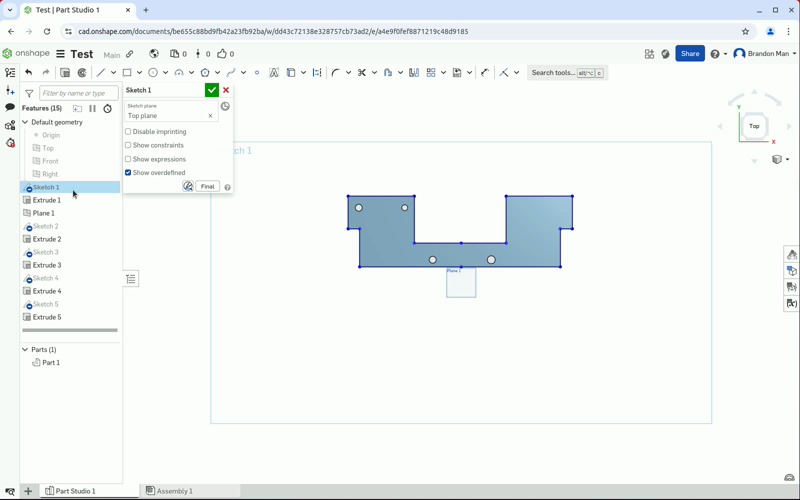
mouse_move(229, 92)
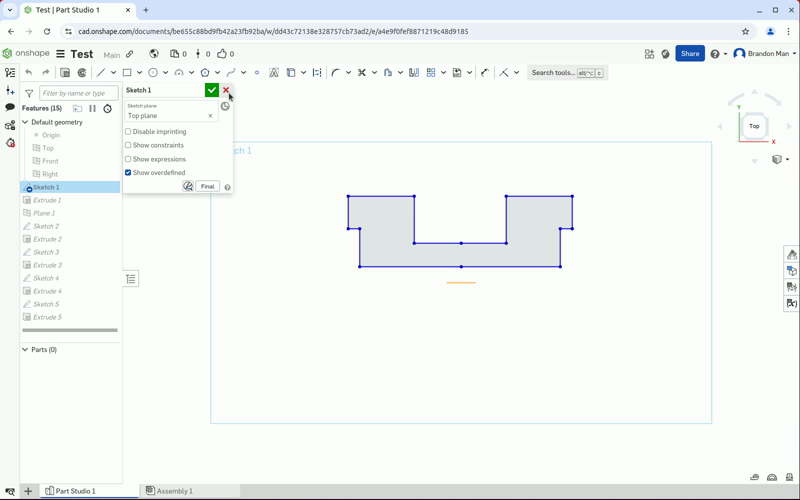
click(229, 92)
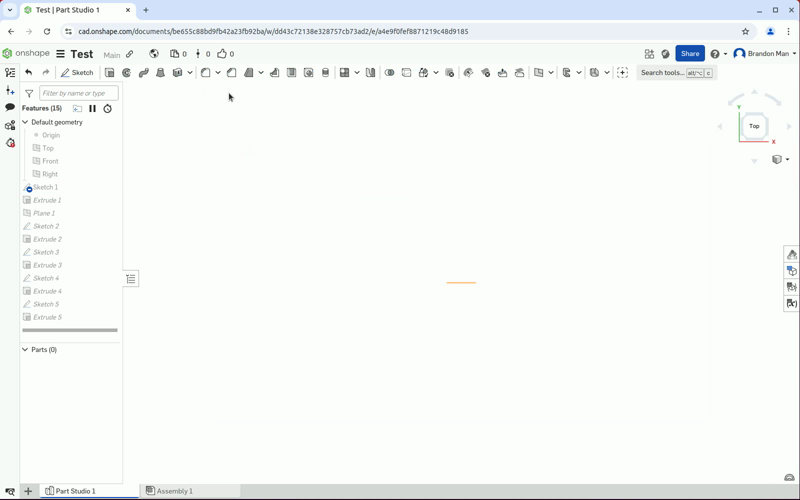
key(shift+s)
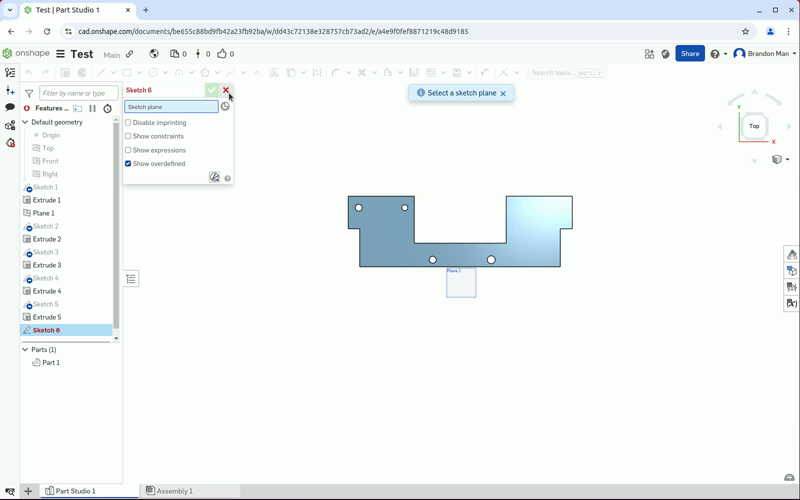
mouse_move(69, 215)
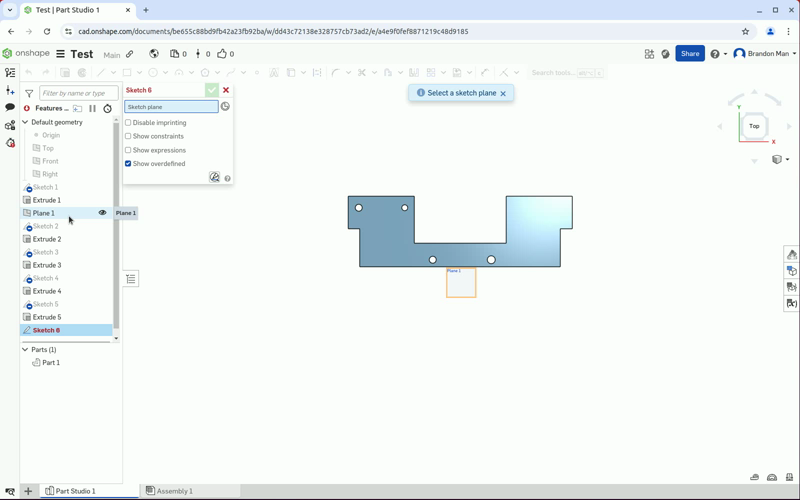
click(69, 215)
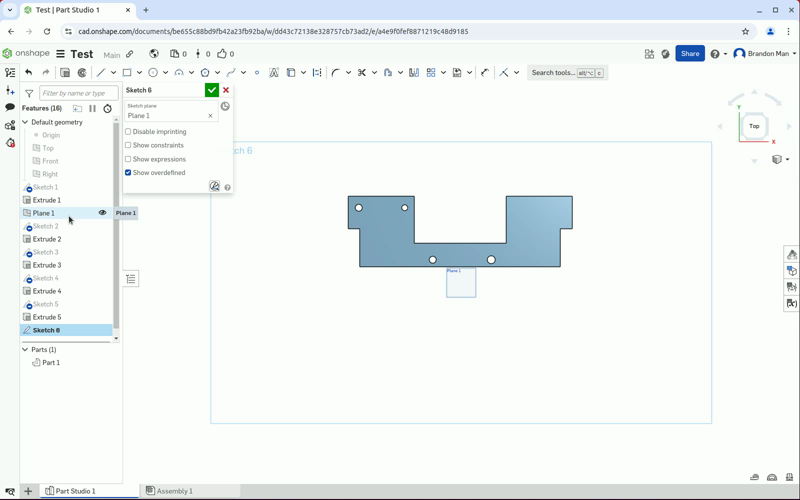
mouse_move(73, 352)
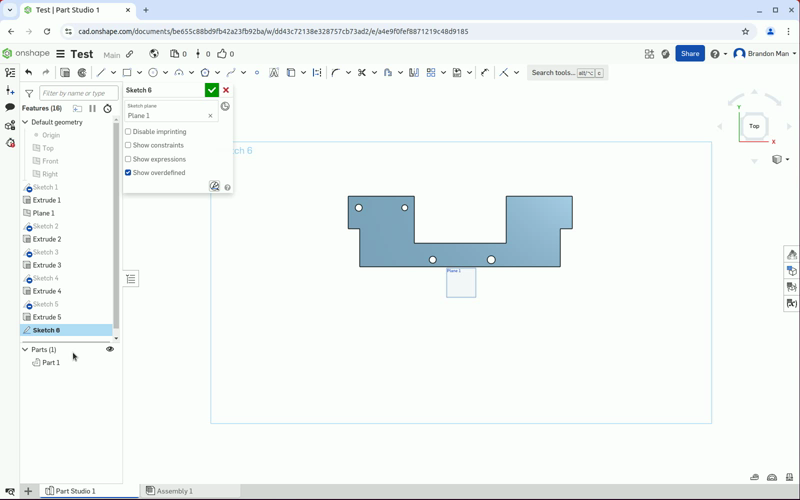
key(y)
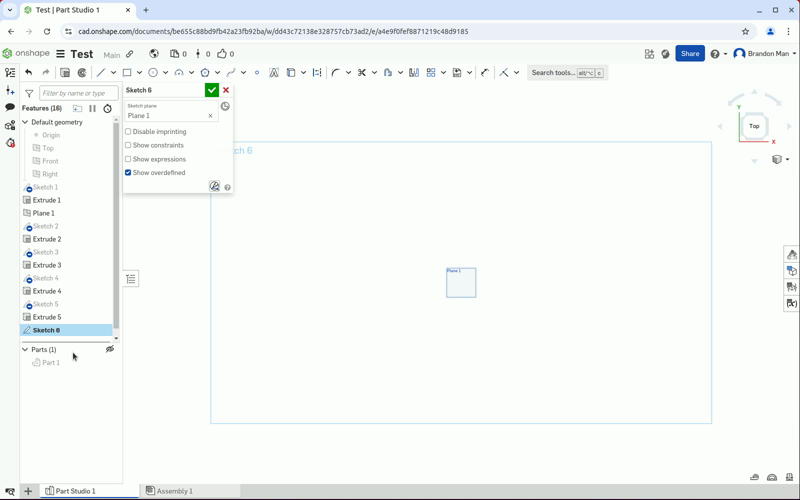
key(c)
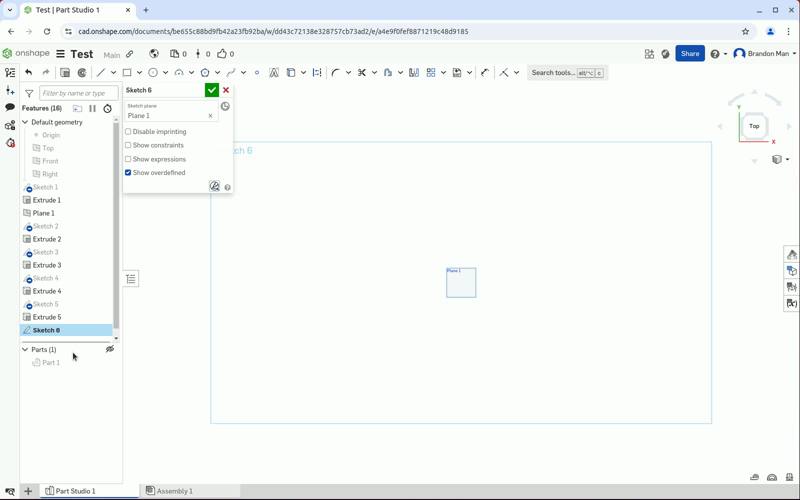
key_down(shift)
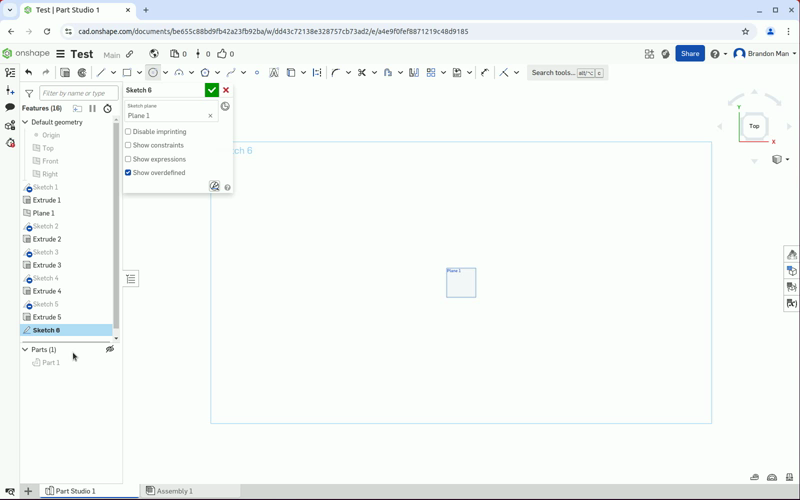
mouse_move(518, 207)
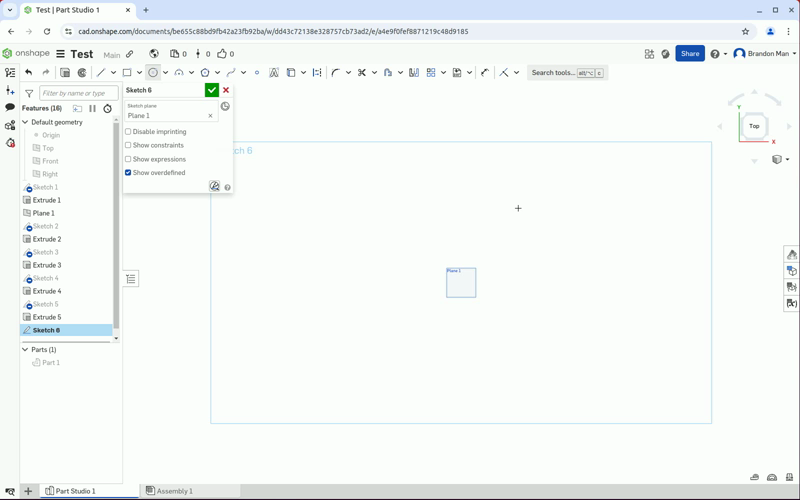
click(518, 207)
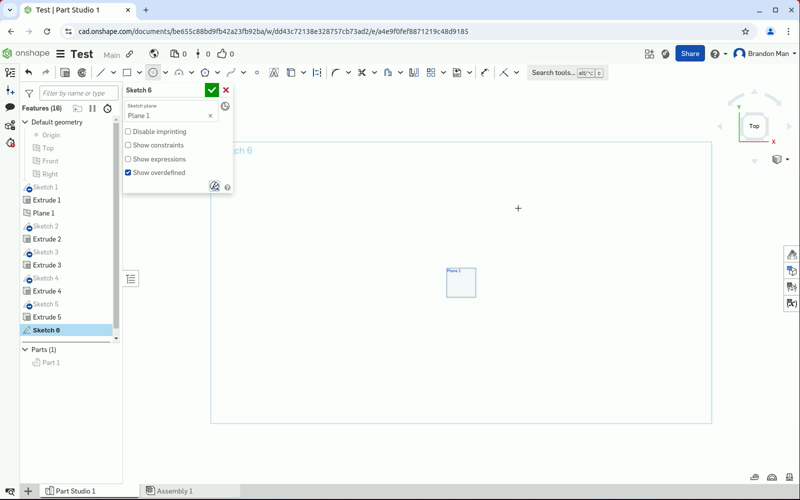
key_up(shift)
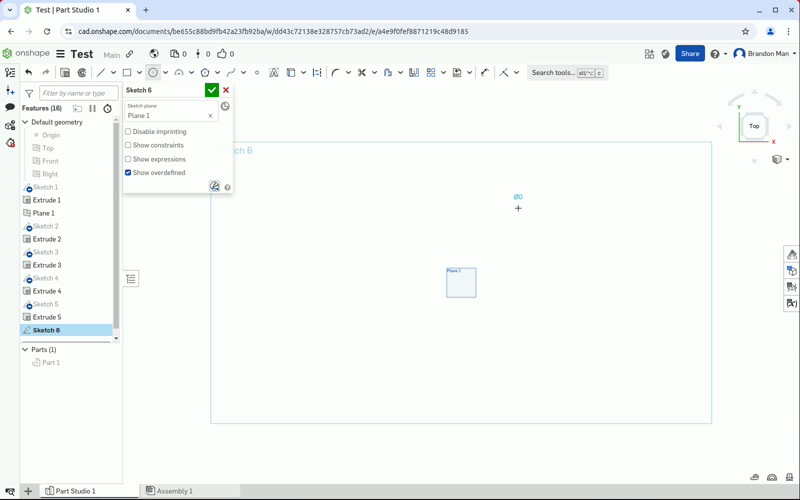
mouse_move(521, 207)
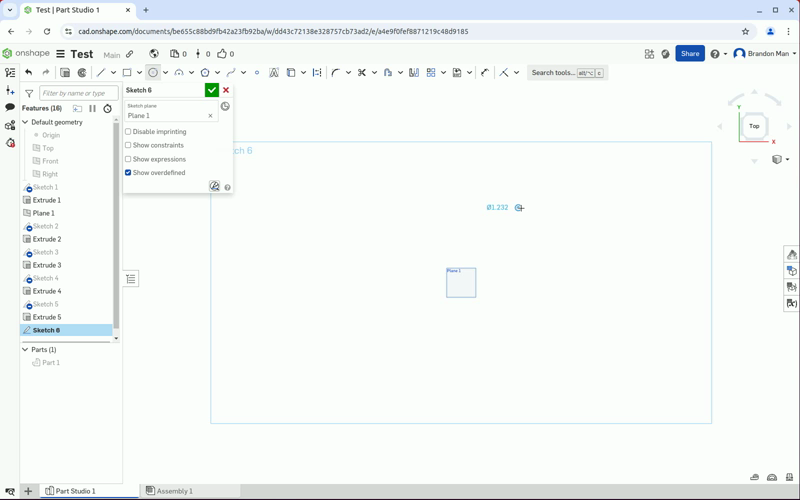
click(521, 207)
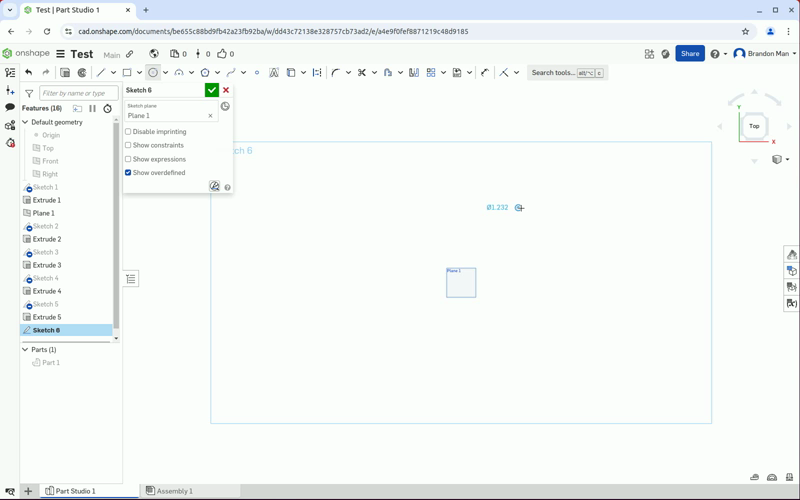
key(esc)
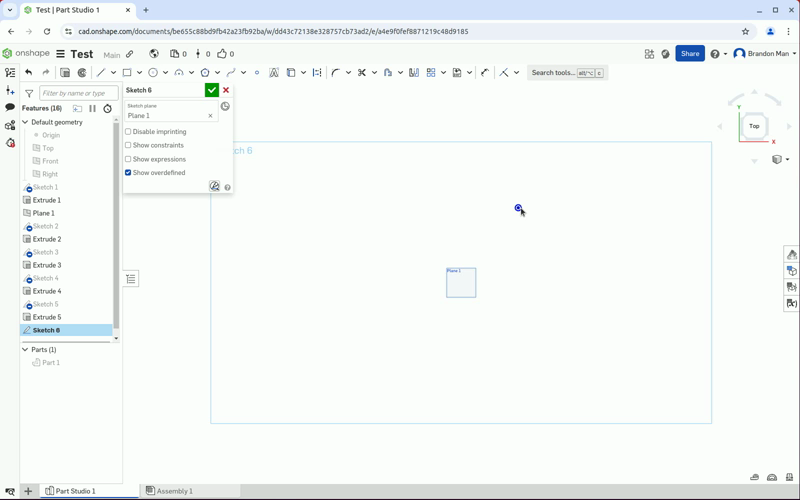
mouse_move(519, 206)
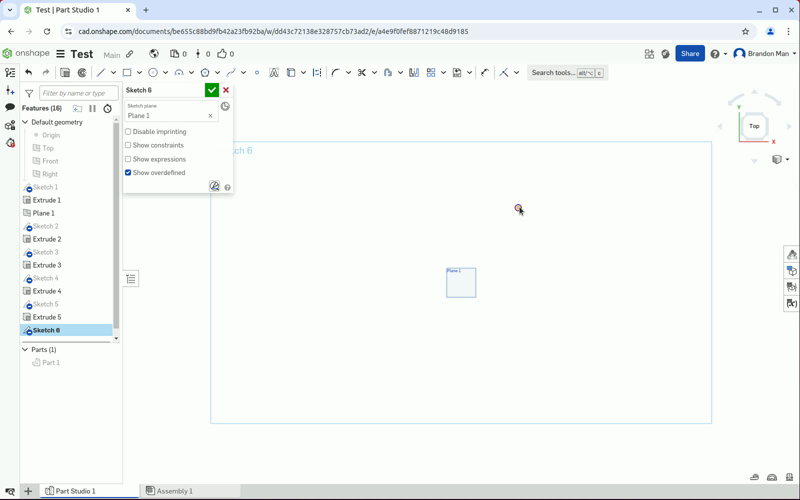
scroll(6)
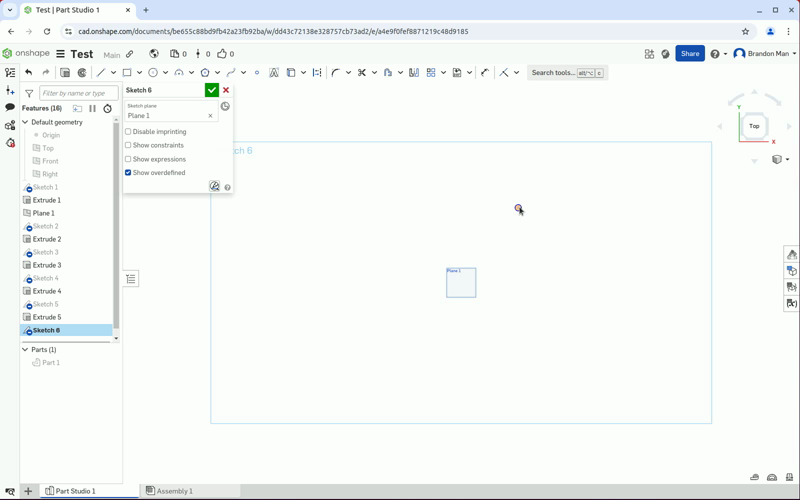
scroll(6)
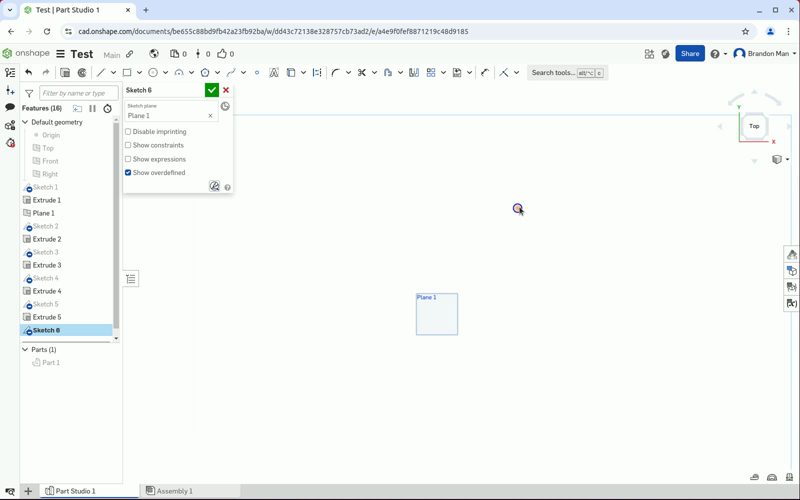
scroll(6)
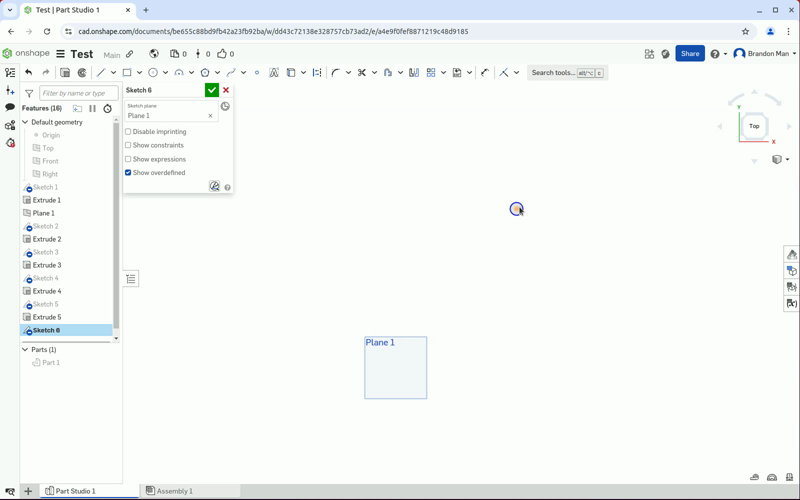
scroll(6)
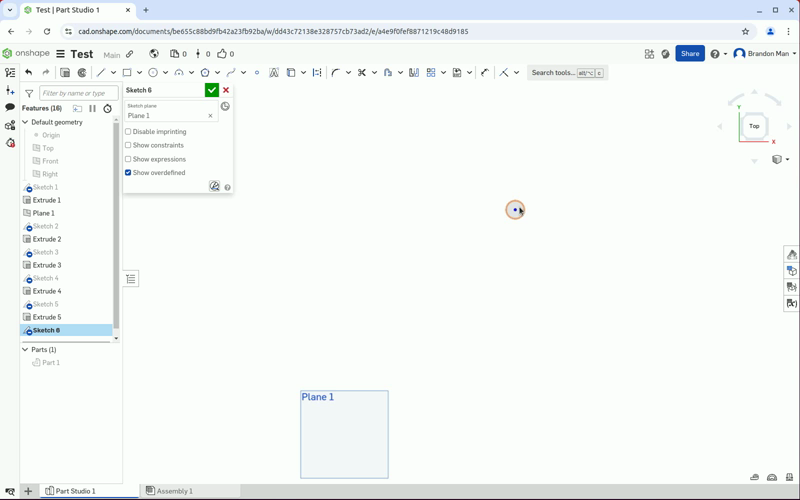
scroll(6)
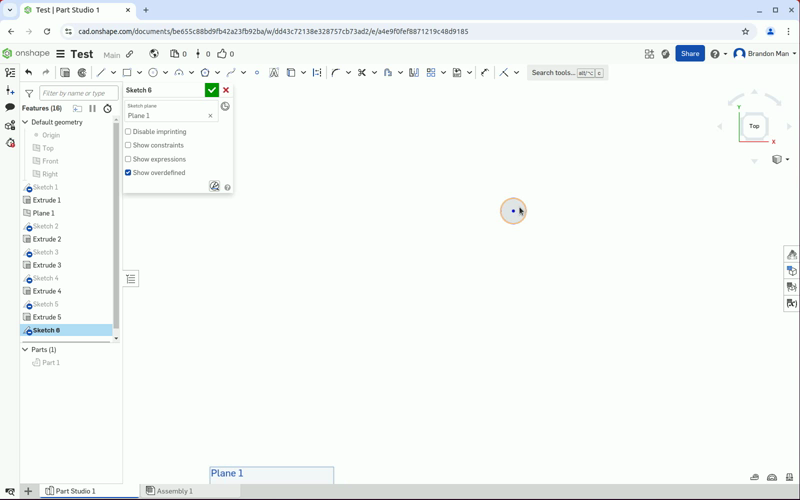
scroll(6)
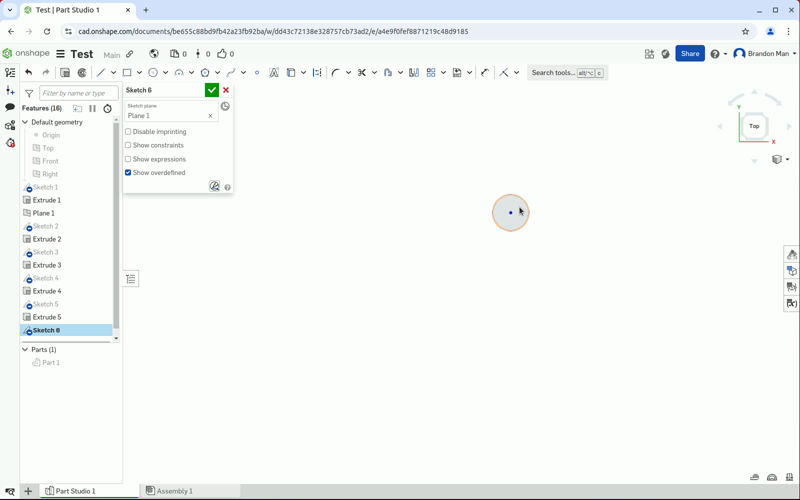
scroll(6)
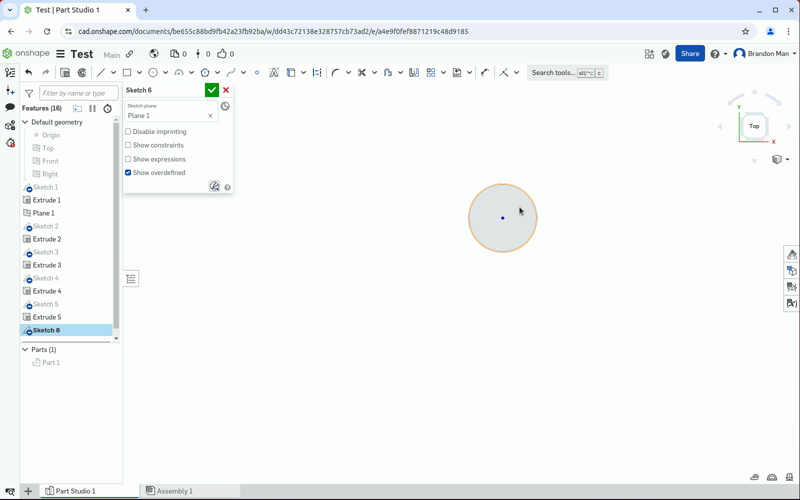
click(519, 206)
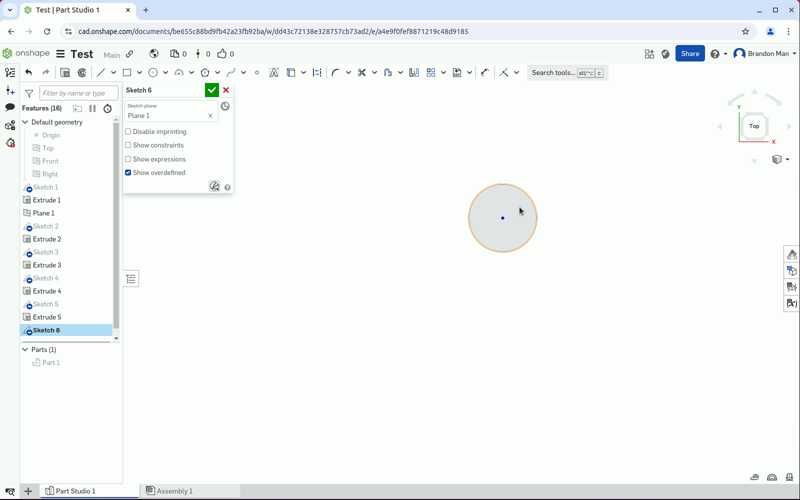
scroll(-6)
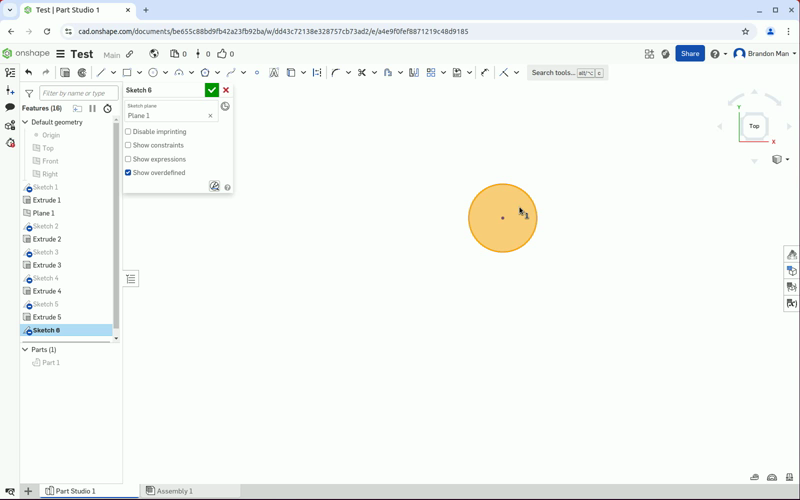
scroll(-6)
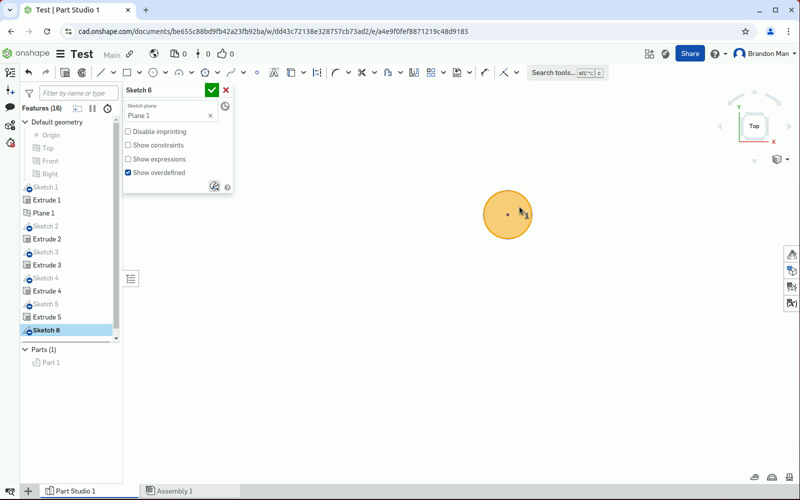
scroll(-6)
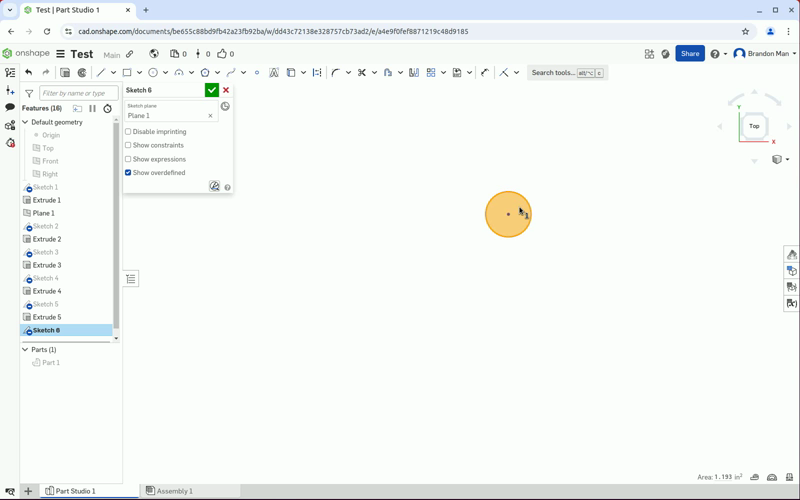
scroll(-6)
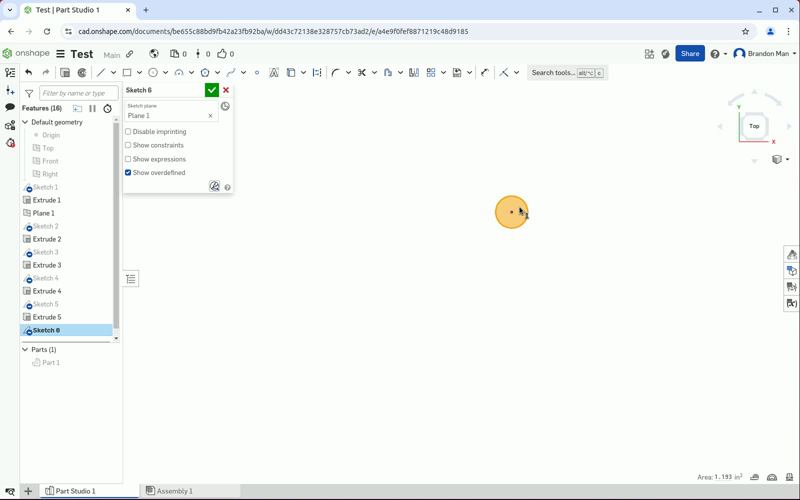
scroll(-6)
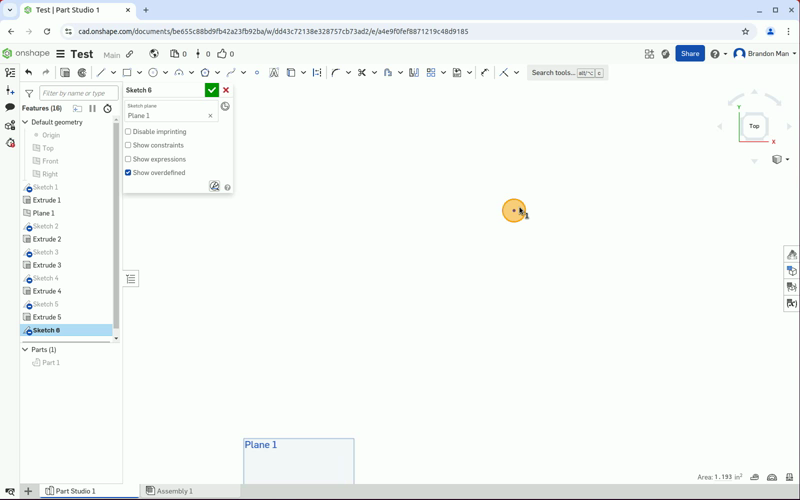
scroll(-6)
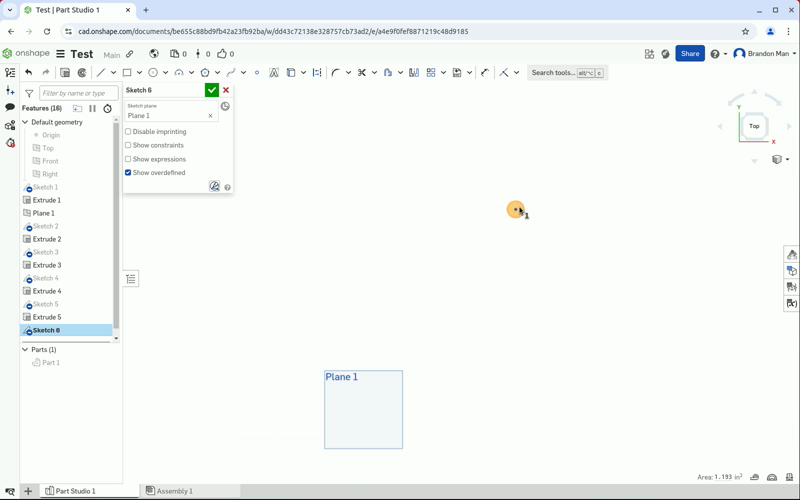
scroll(-6)
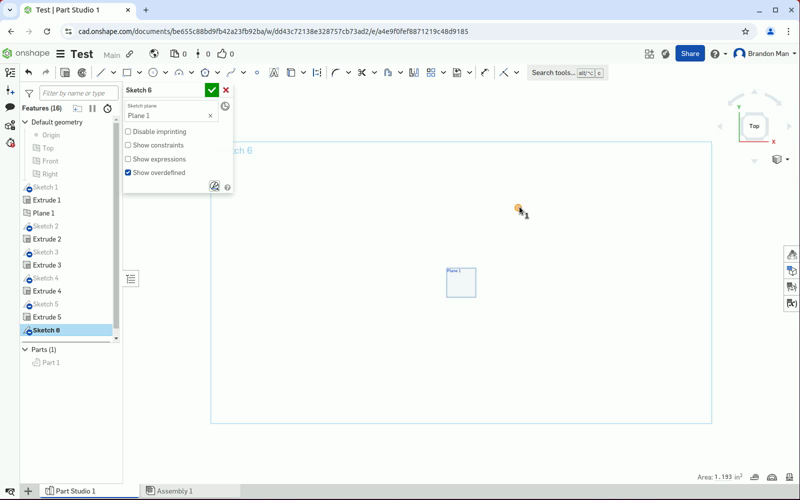
mouse_move(73, 352)
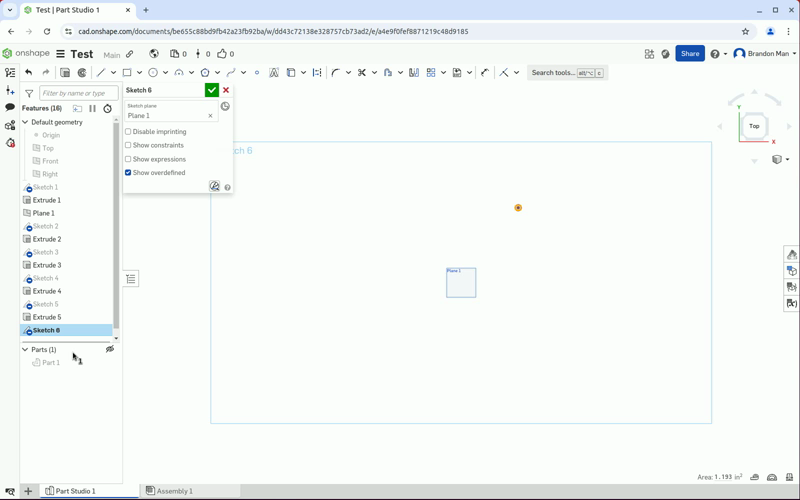
key(shift+y)
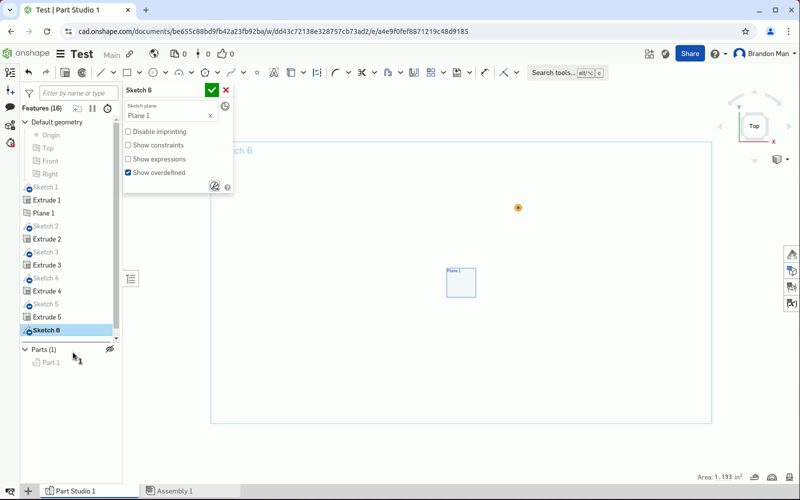
key(shift+e)
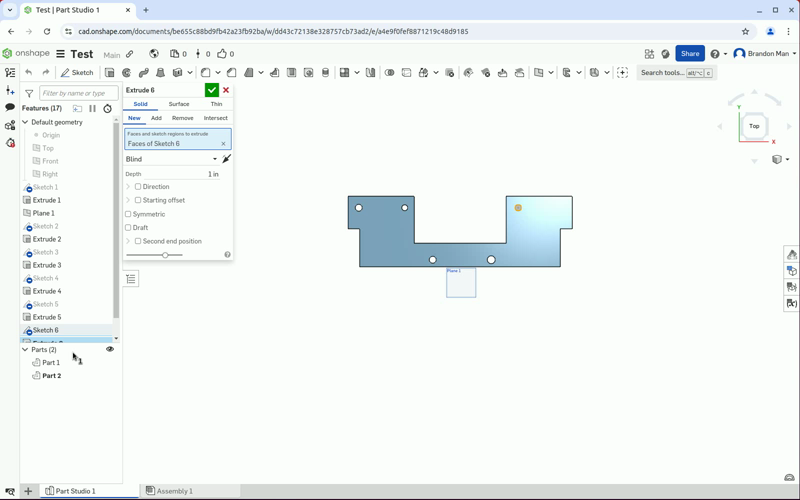
mouse_move(143, 106)
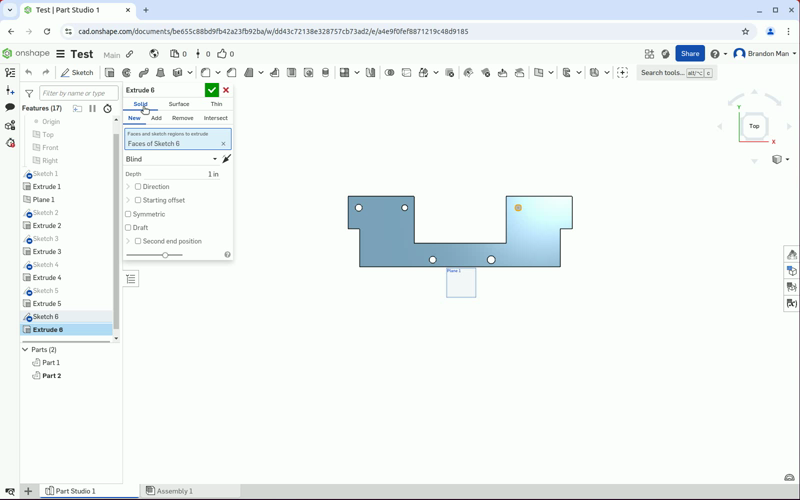
click(143, 106)
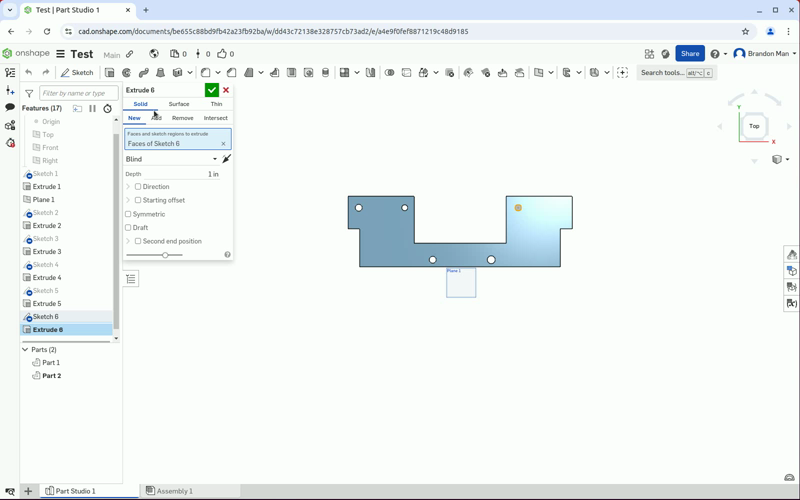
mouse_move(186, 120)
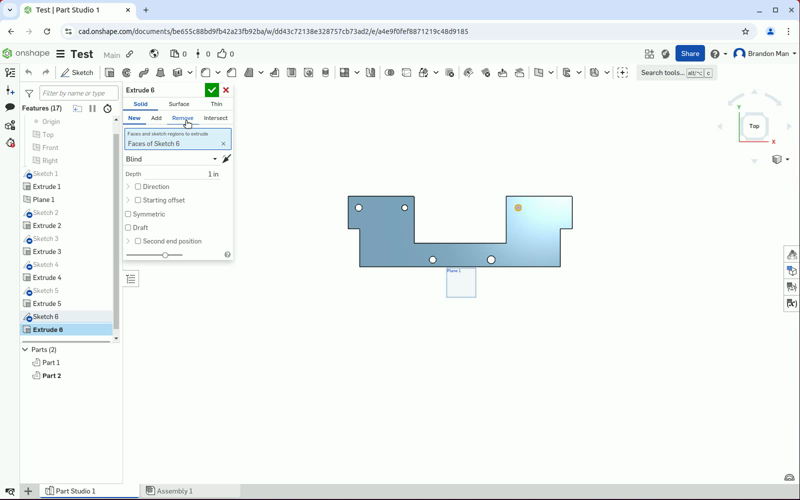
click(186, 120)
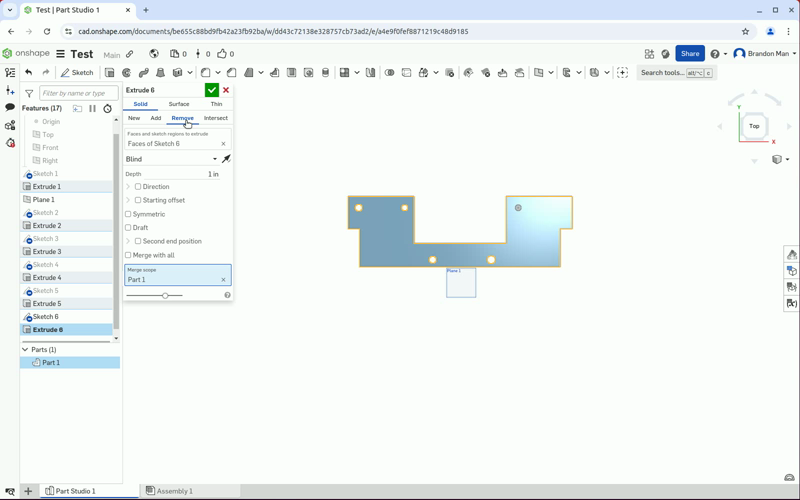
key(tab, 4)
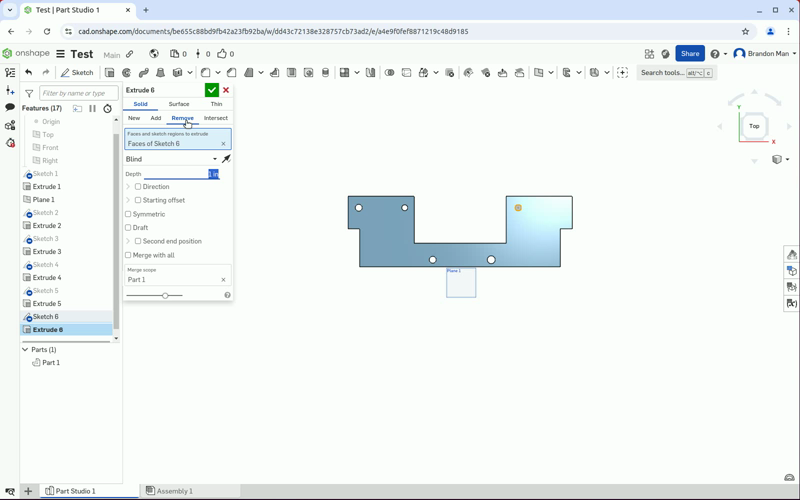
text(4.814)
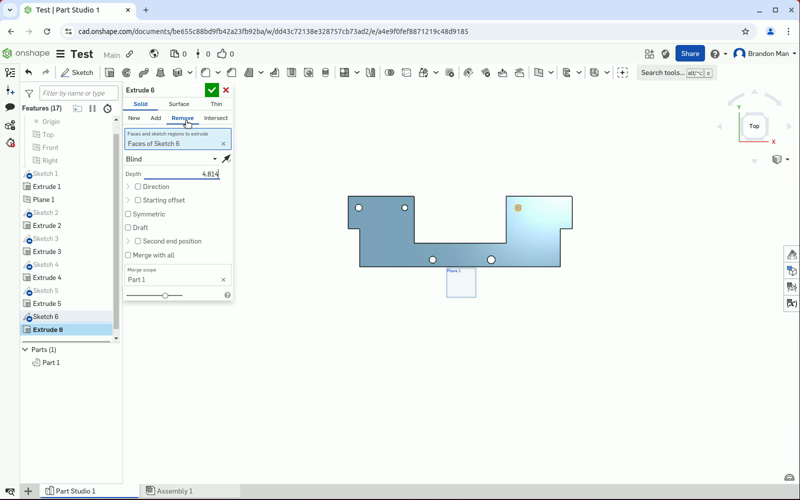
key(tab, 6)
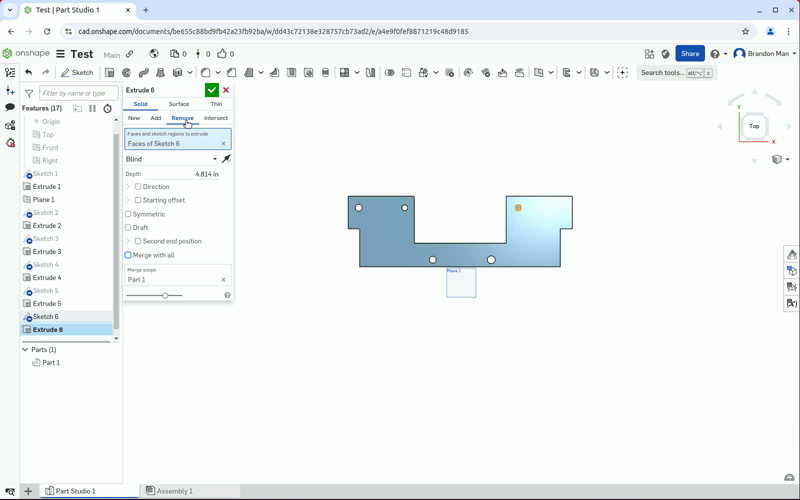
key(space)
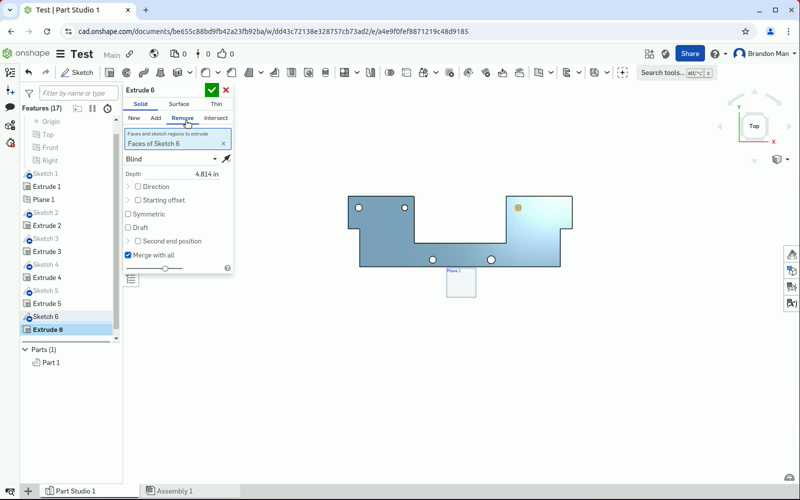
key(enter)
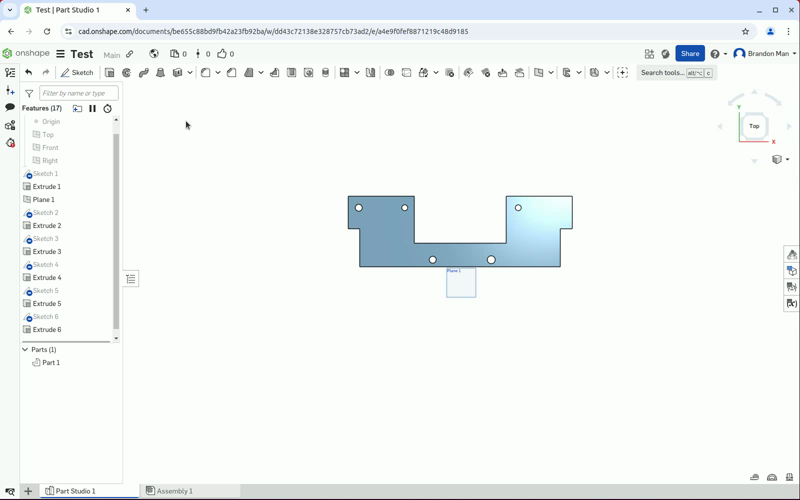
key(shift+h)
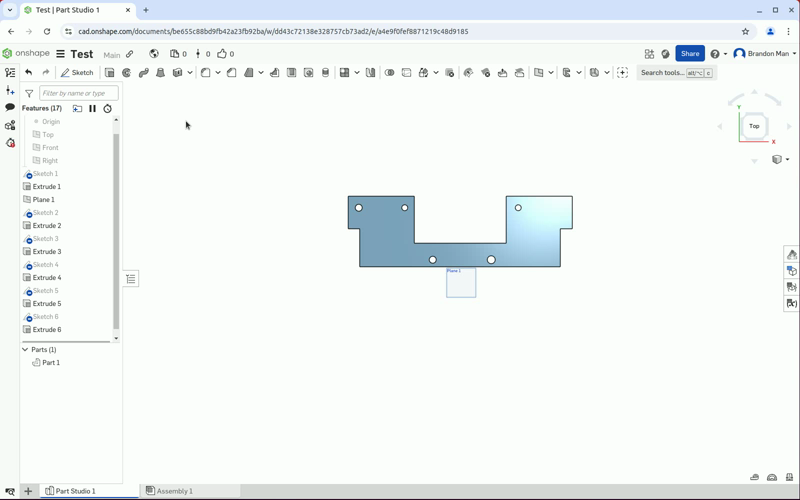
key(shift+h)
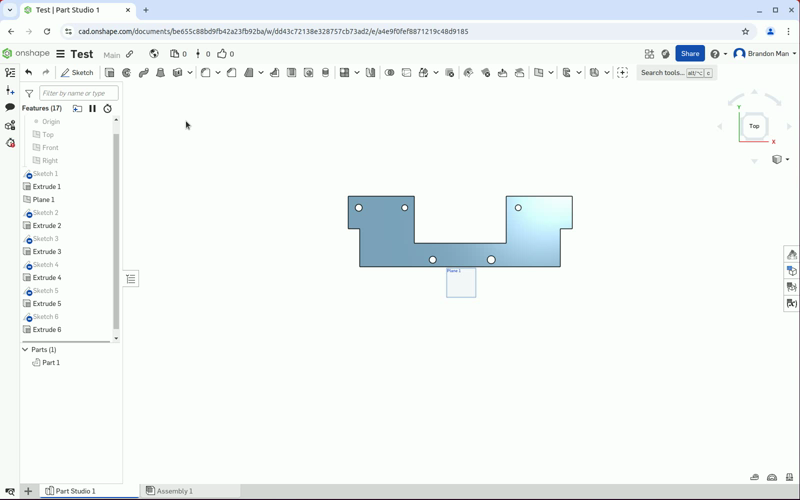
mouse_move(69, 176)
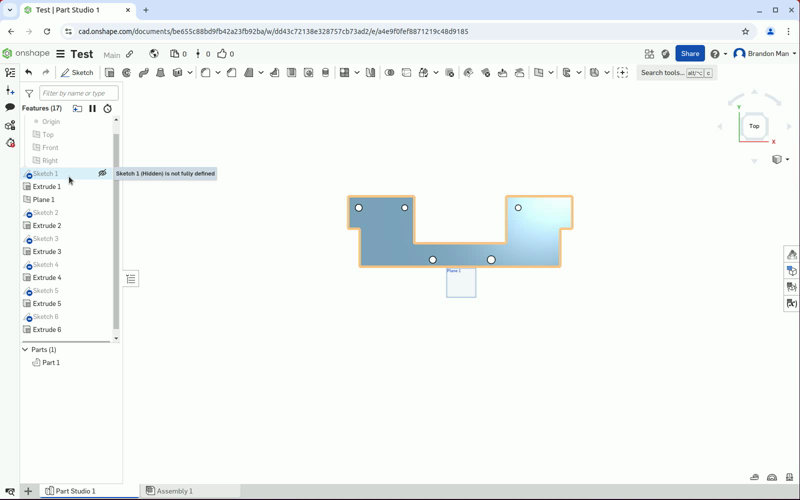
click(69, 176)
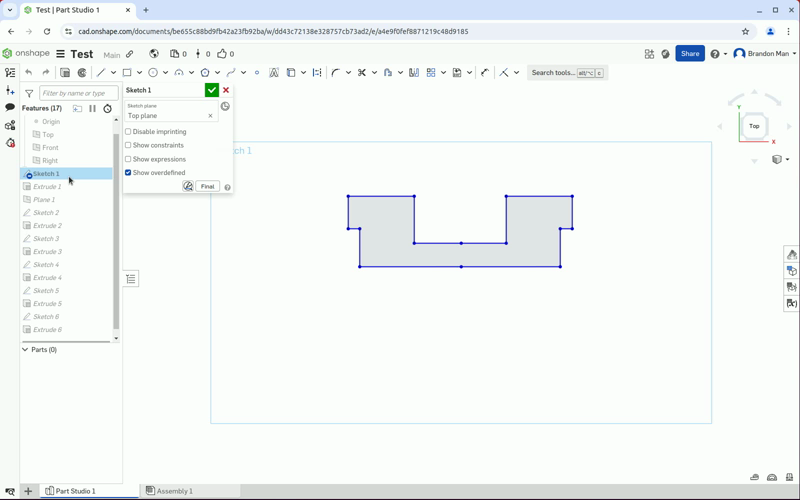
mouse_move(229, 92)
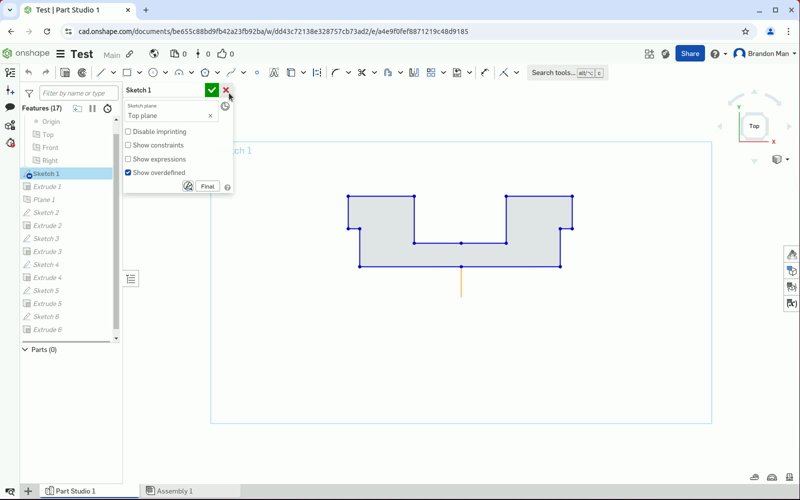
click(229, 92)
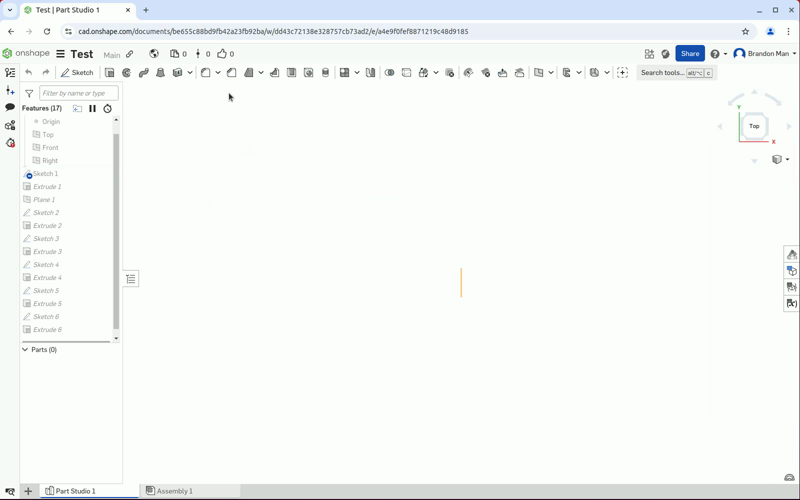
key(shift+s)
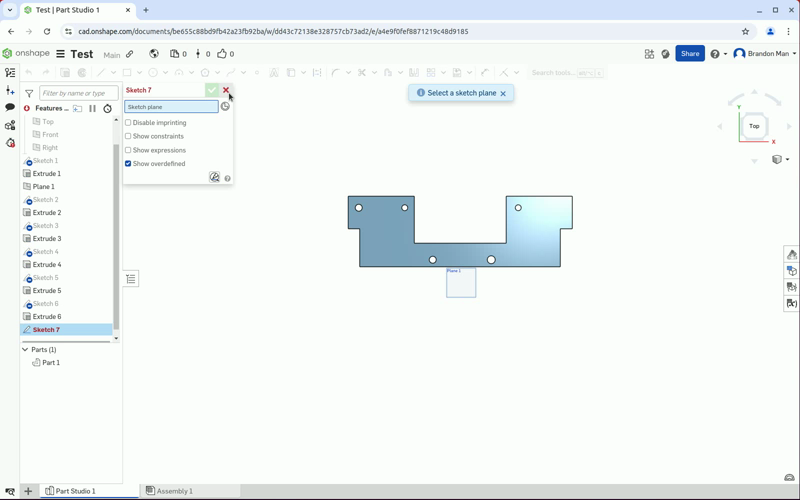
mouse_move(69, 189)
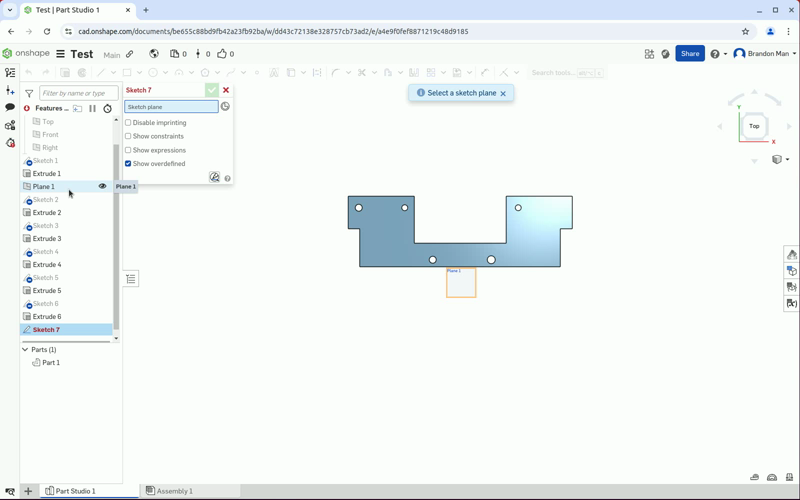
click(69, 189)
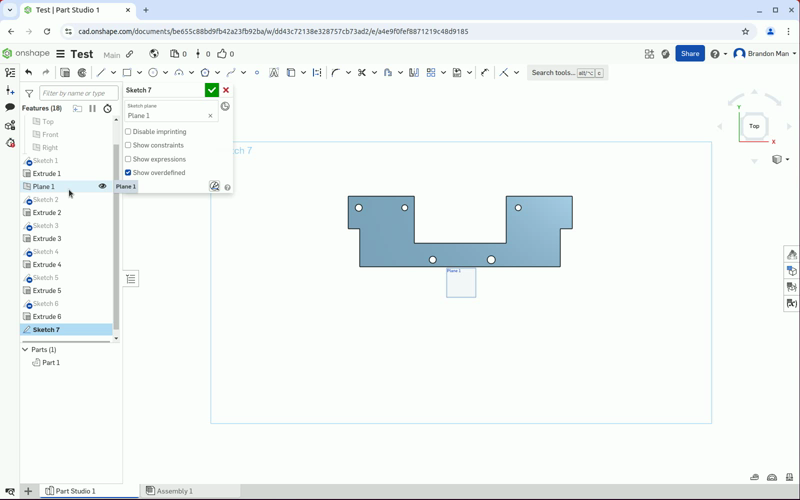
mouse_move(73, 352)
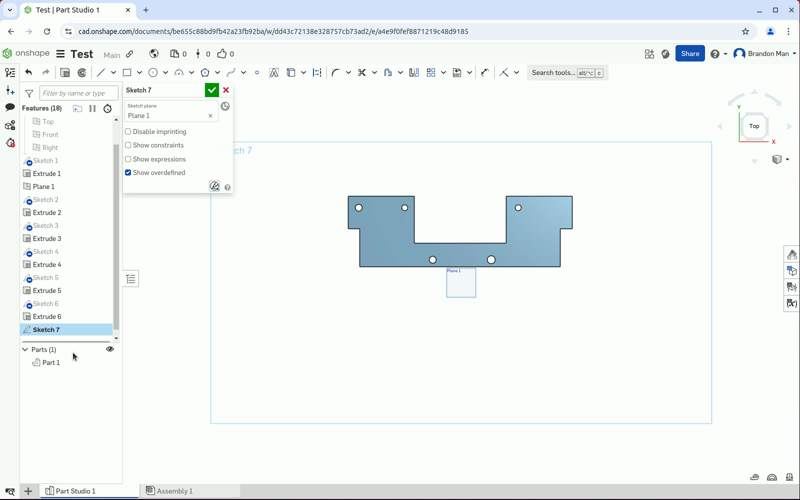
key(y)
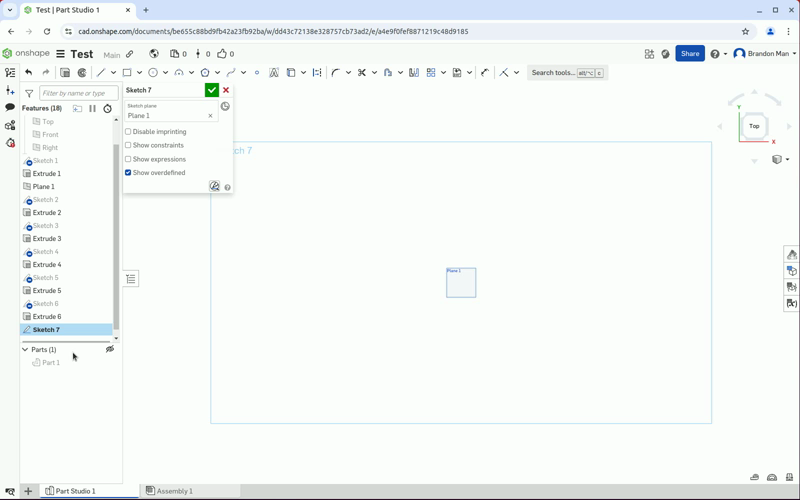
key(c)
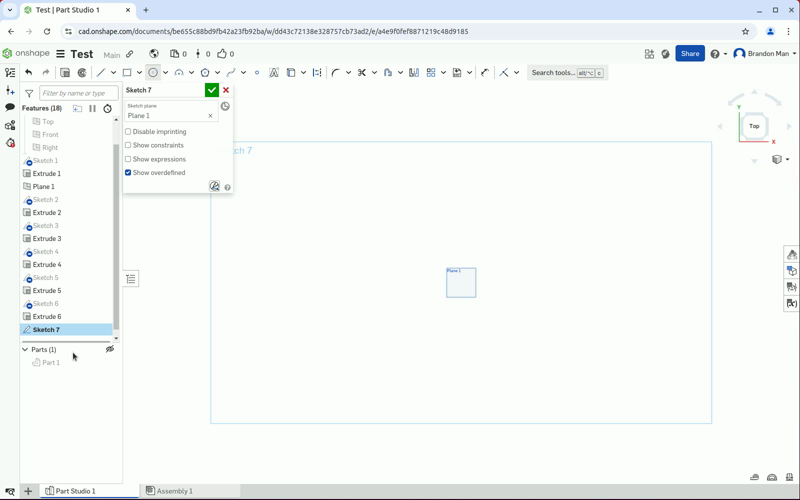
key_down(shift)
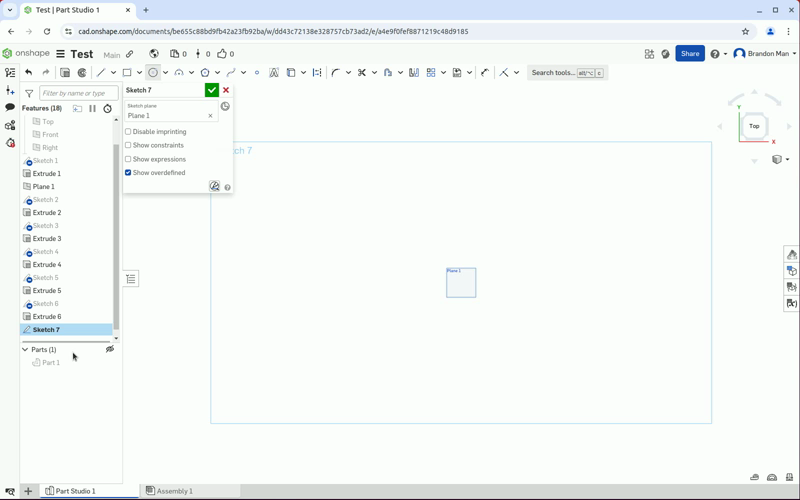
mouse_move(564, 207)
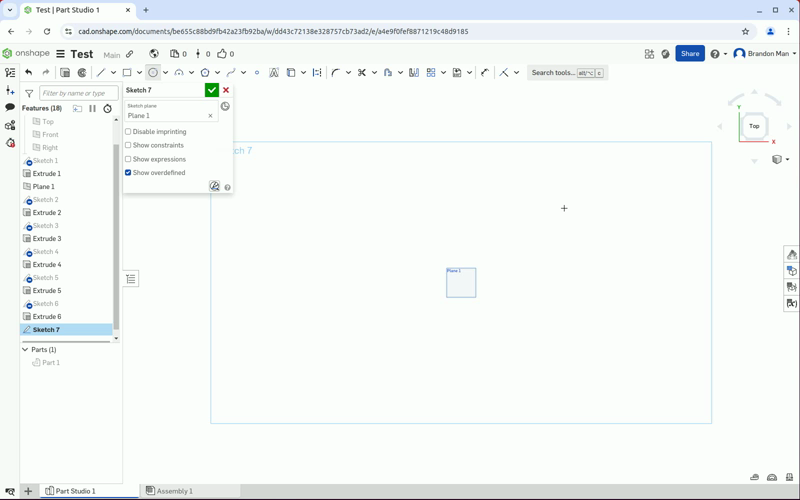
click(564, 207)
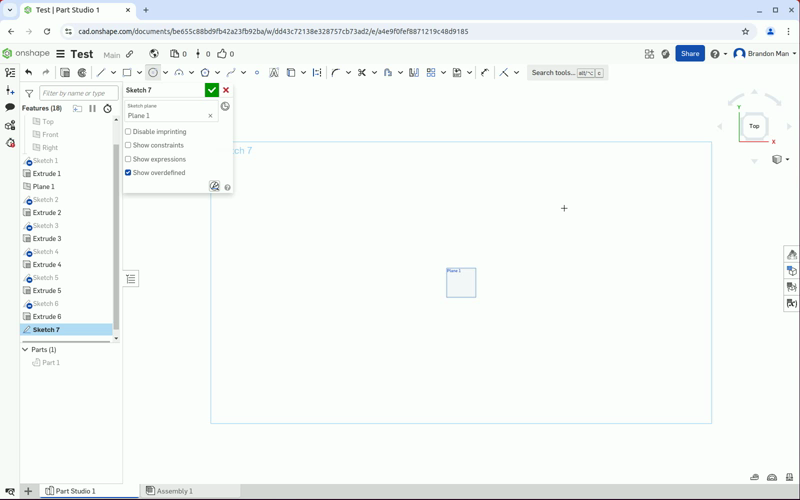
key_up(shift)
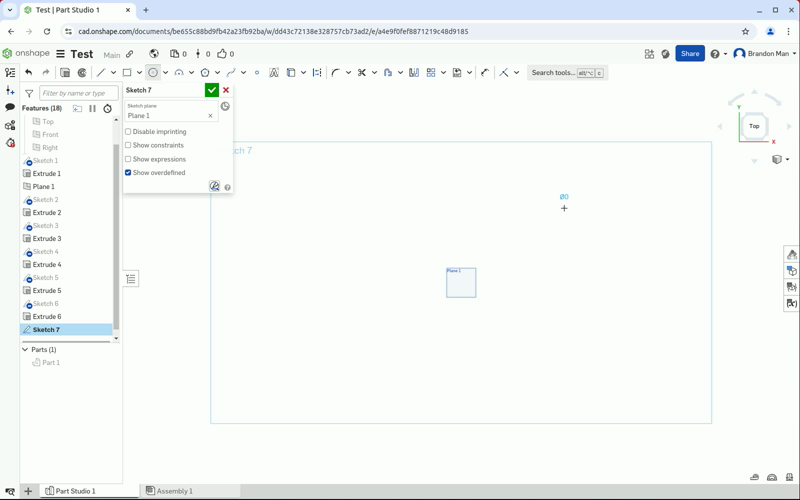
mouse_move(567, 207)
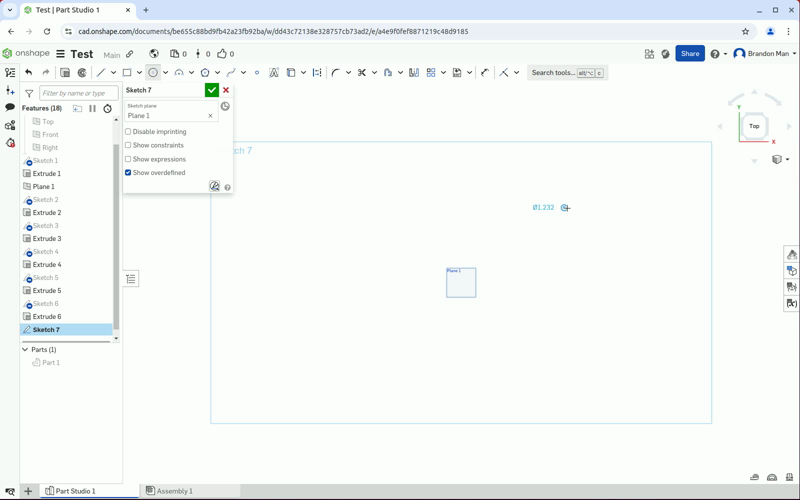
click(567, 207)
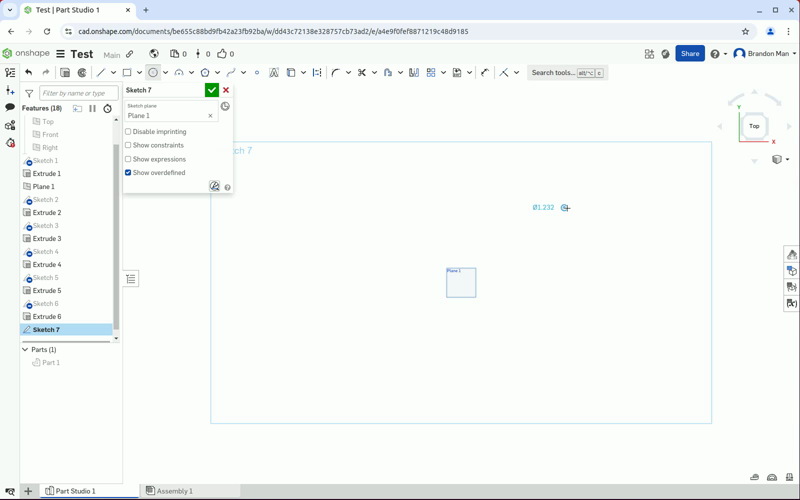
key(esc)
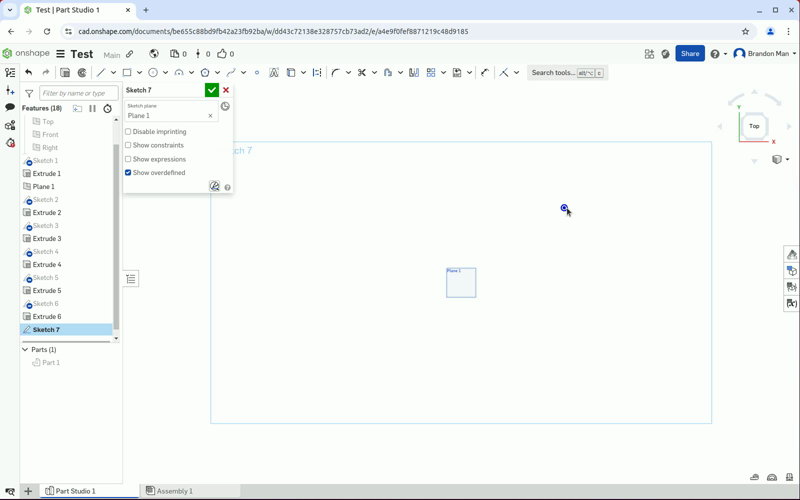
mouse_move(566, 207)
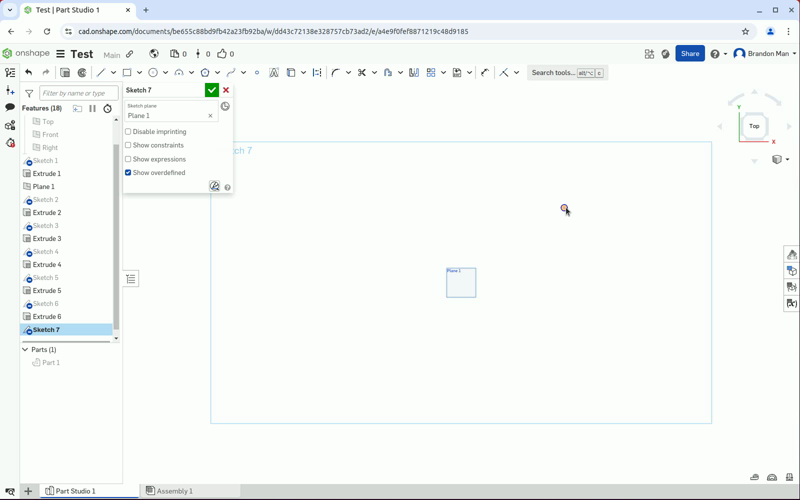
scroll(6)
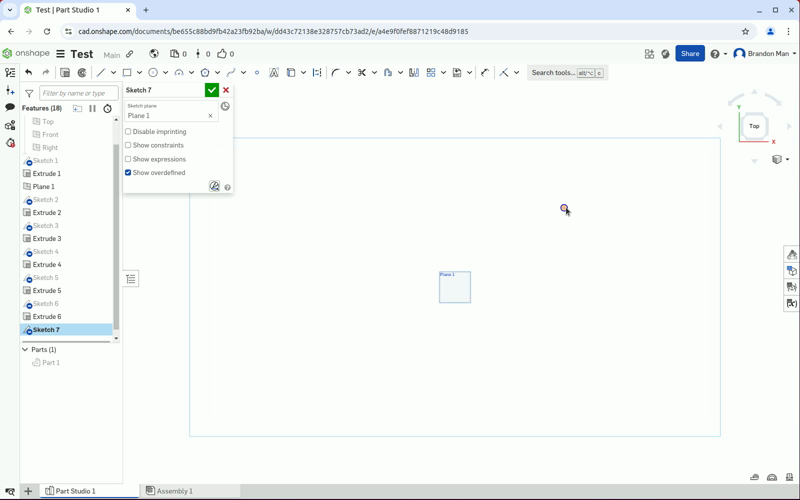
scroll(6)
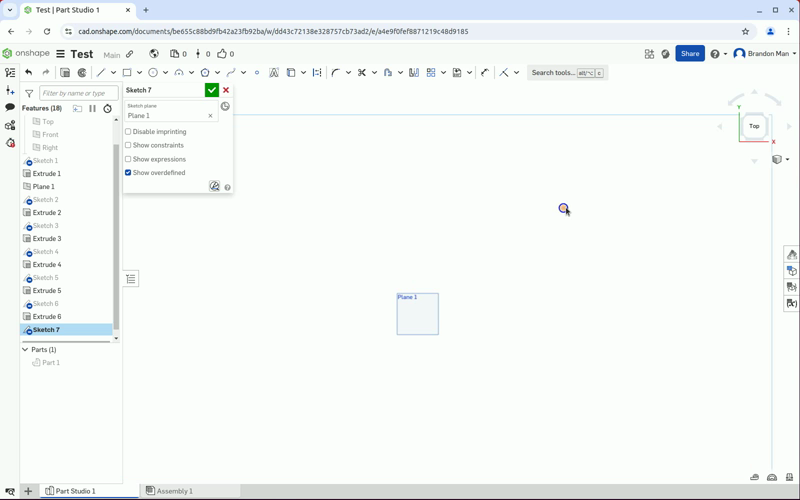
scroll(6)
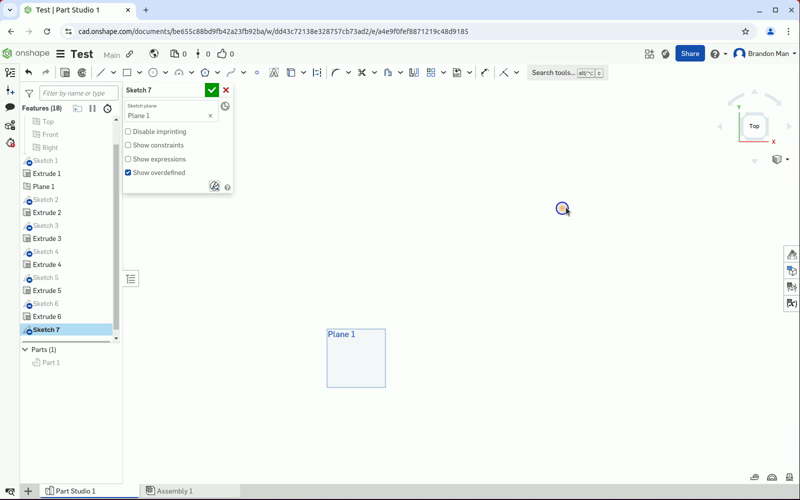
scroll(6)
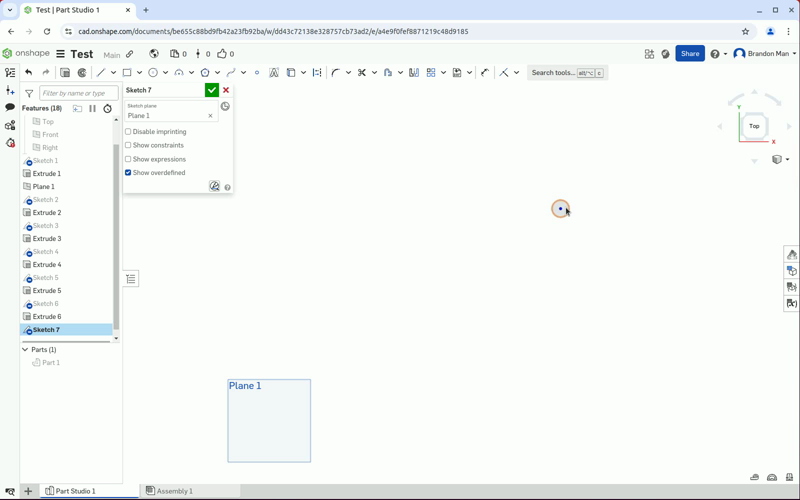
scroll(6)
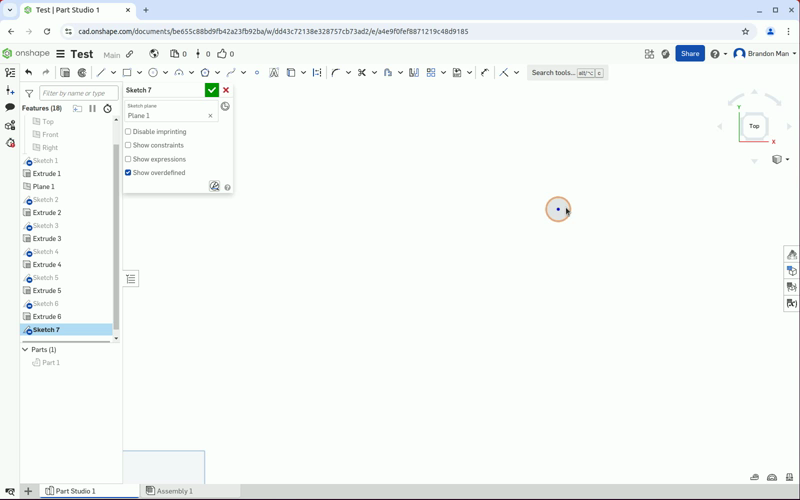
scroll(6)
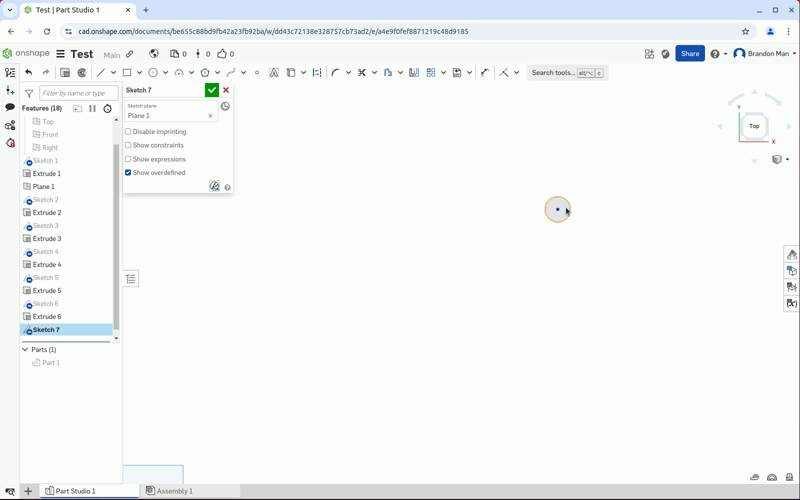
scroll(6)
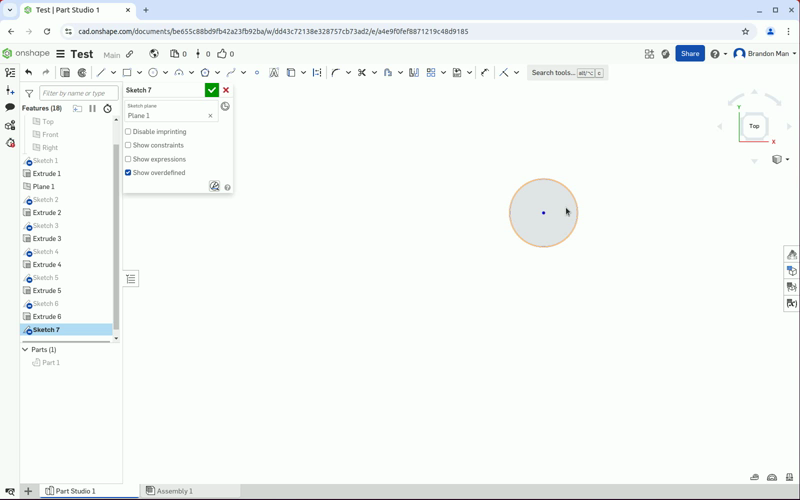
click(566, 207)
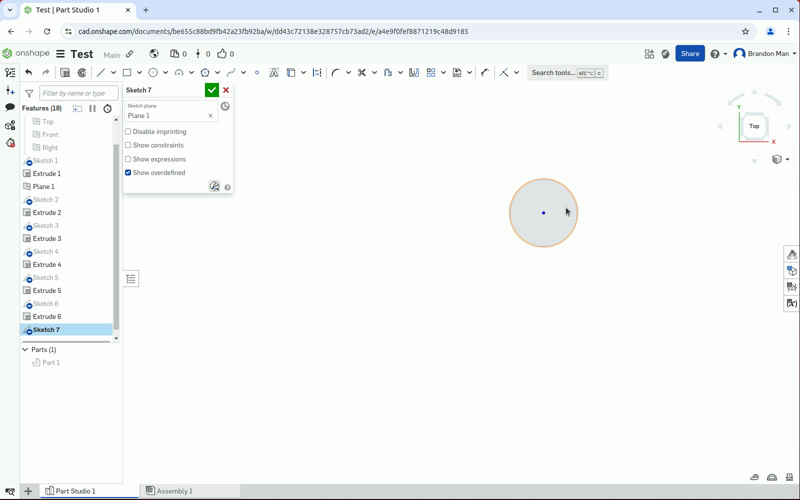
scroll(-6)
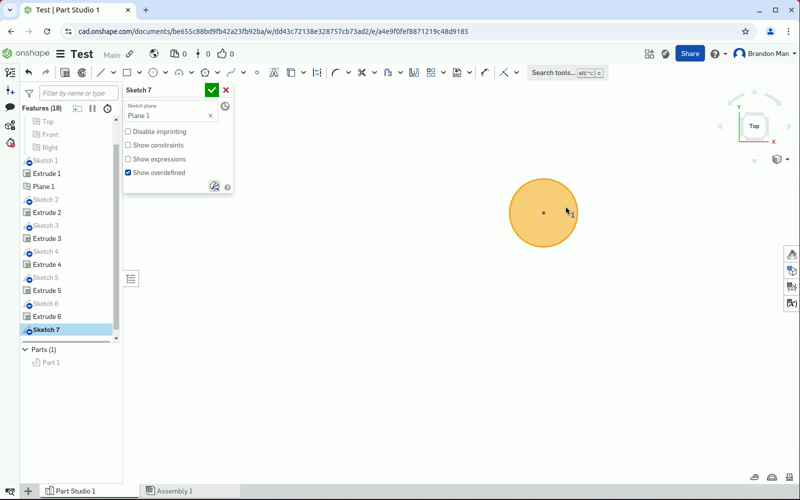
scroll(-6)
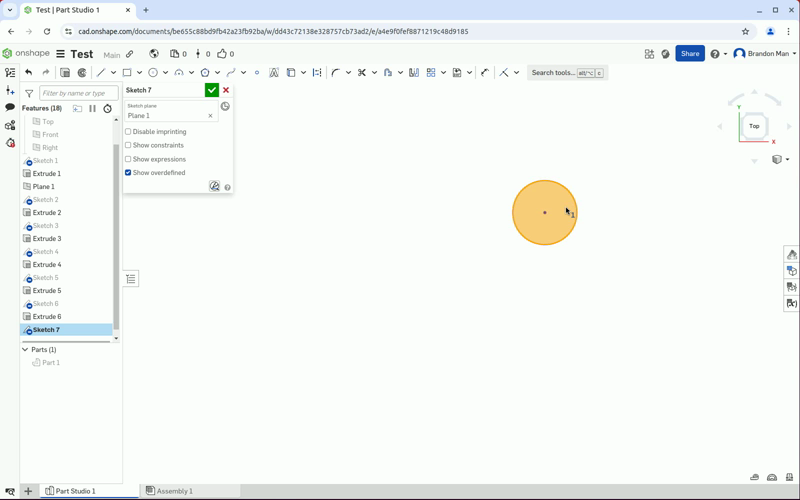
scroll(-6)
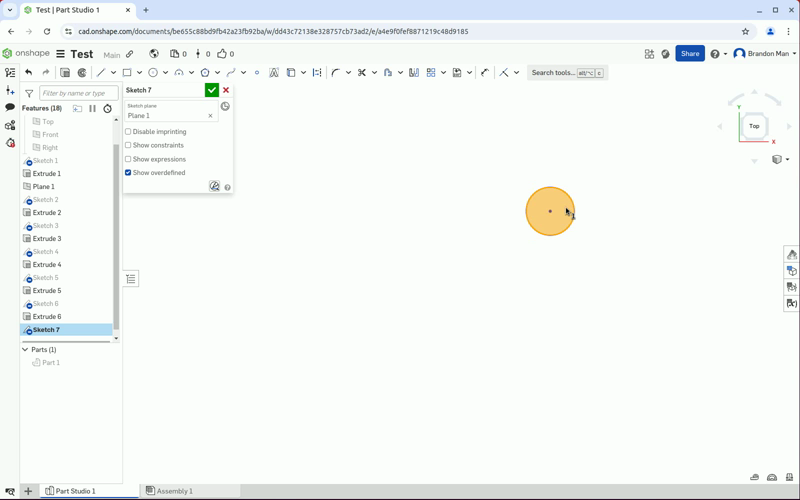
scroll(-6)
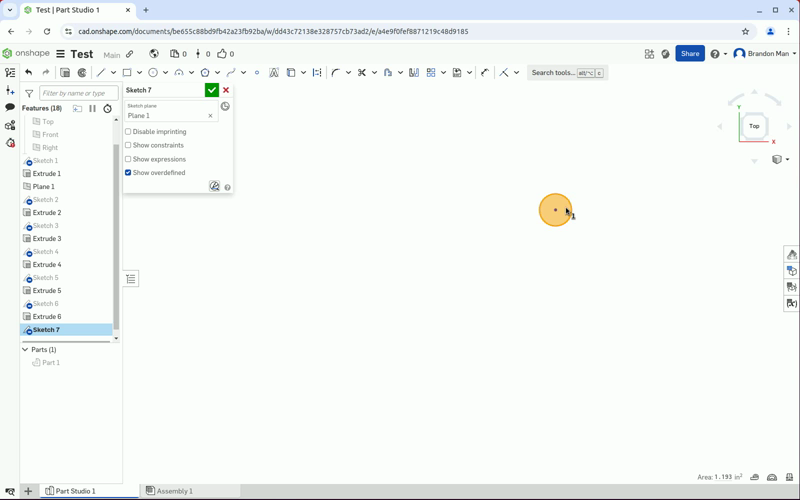
scroll(-6)
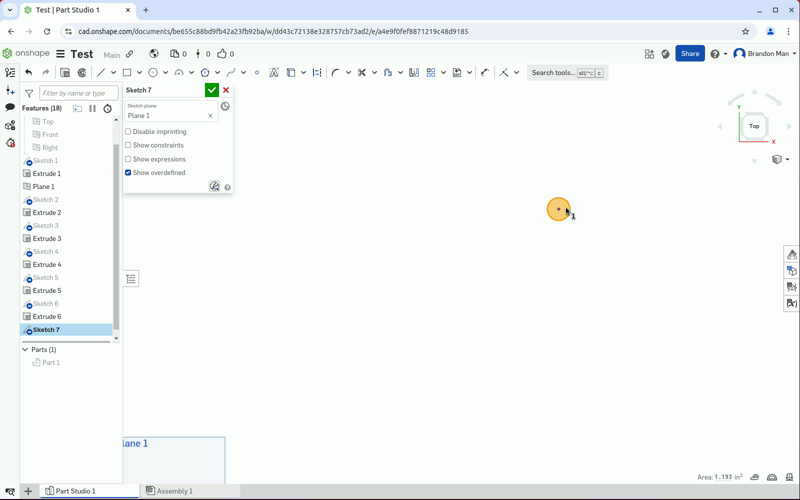
scroll(-6)
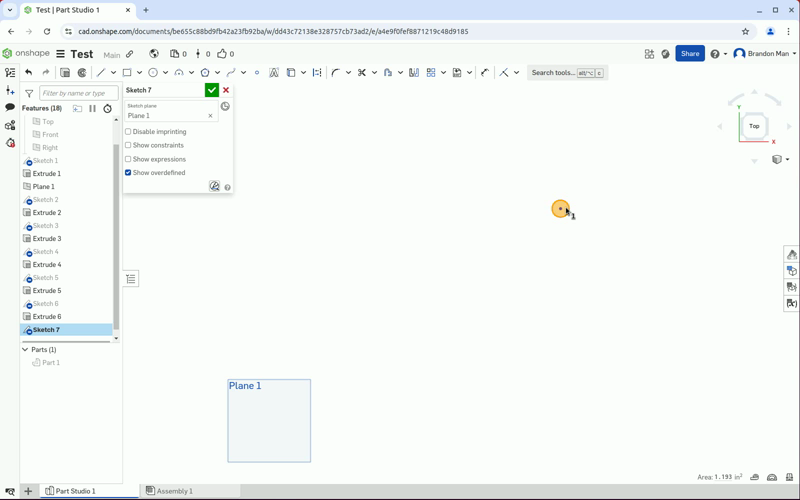
scroll(-6)
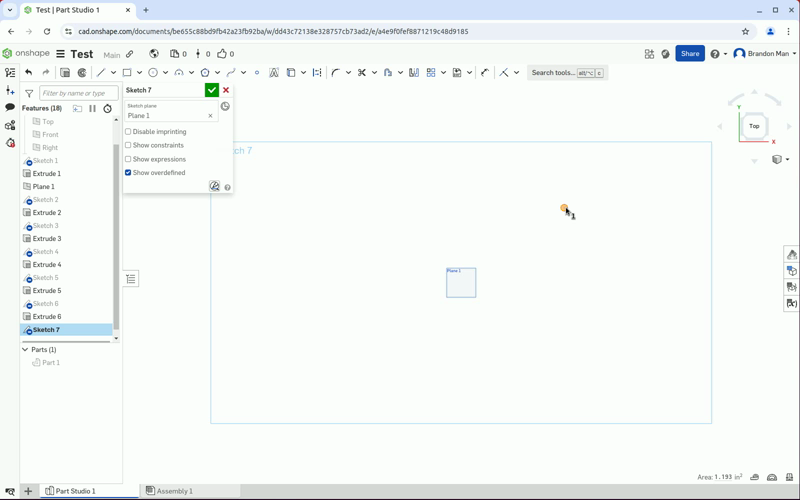
mouse_move(73, 352)
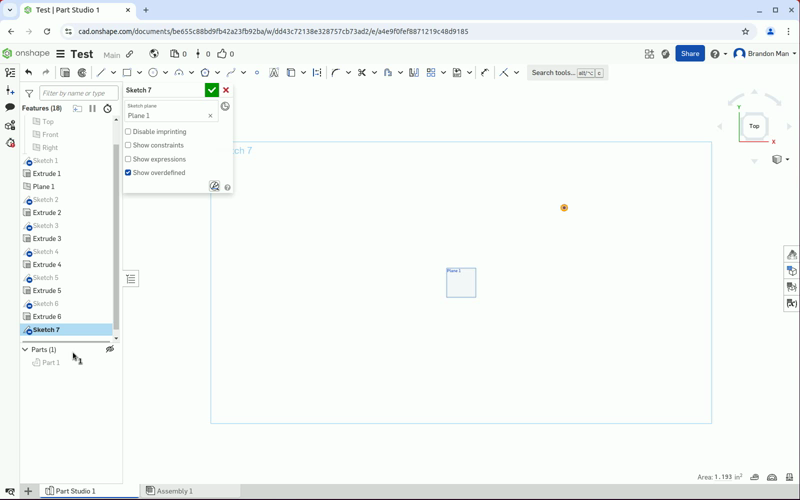
key(shift+y)
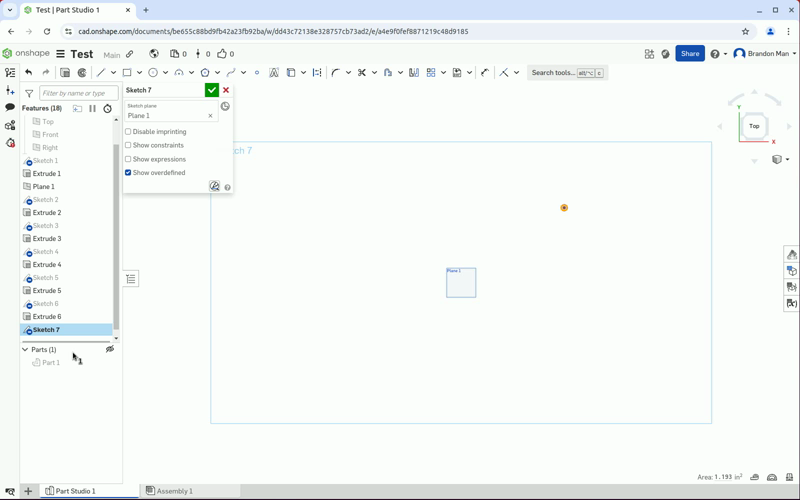
key(shift+e)
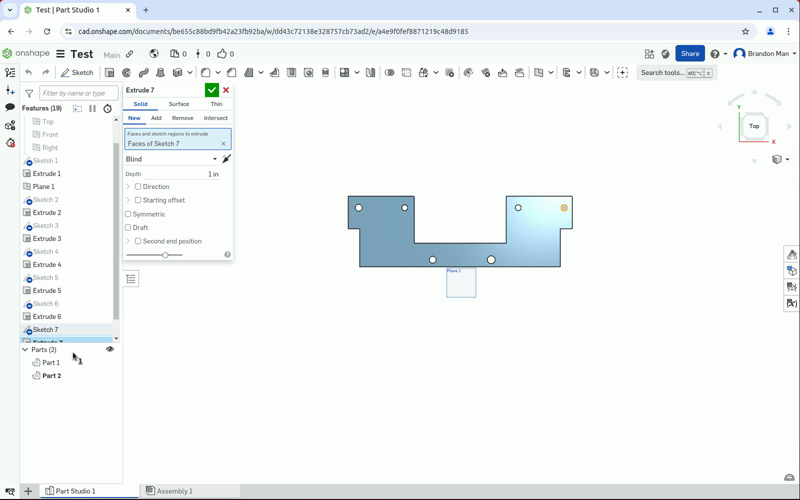
mouse_move(143, 106)
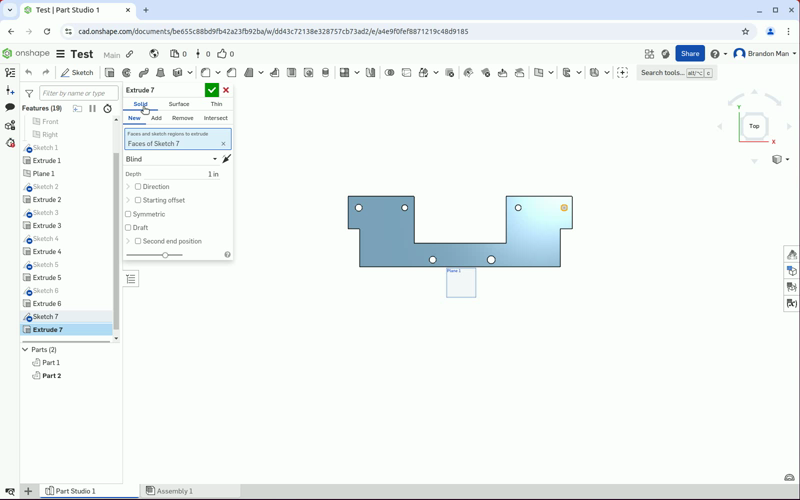
click(143, 106)
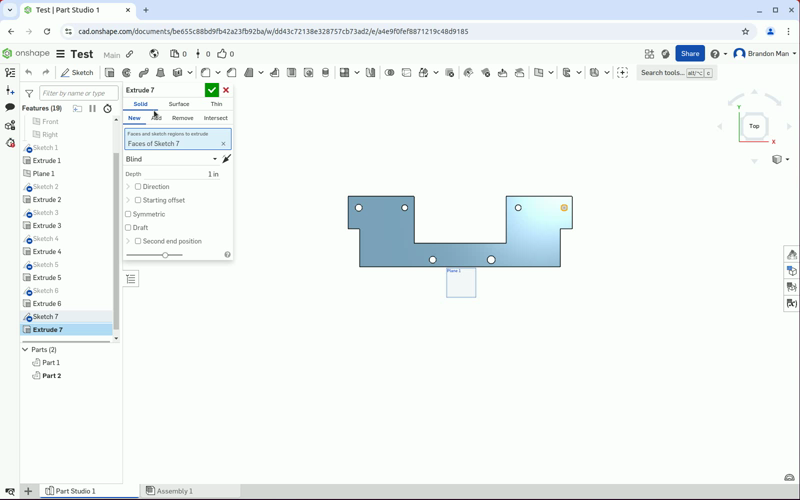
mouse_move(186, 120)
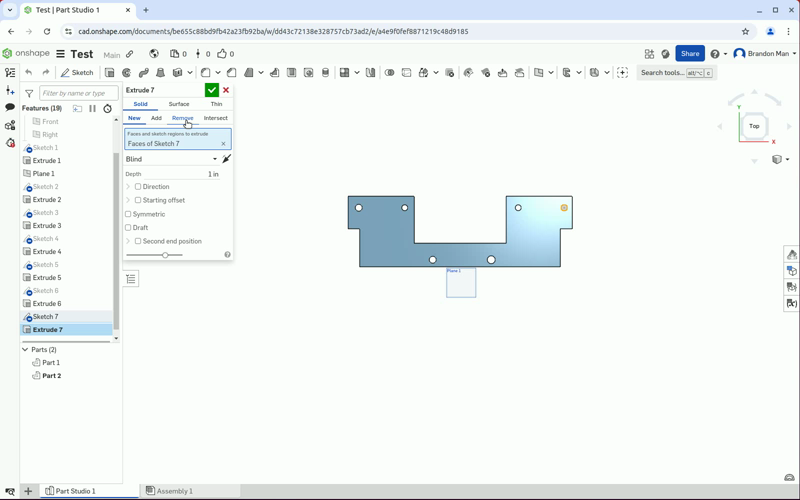
click(186, 120)
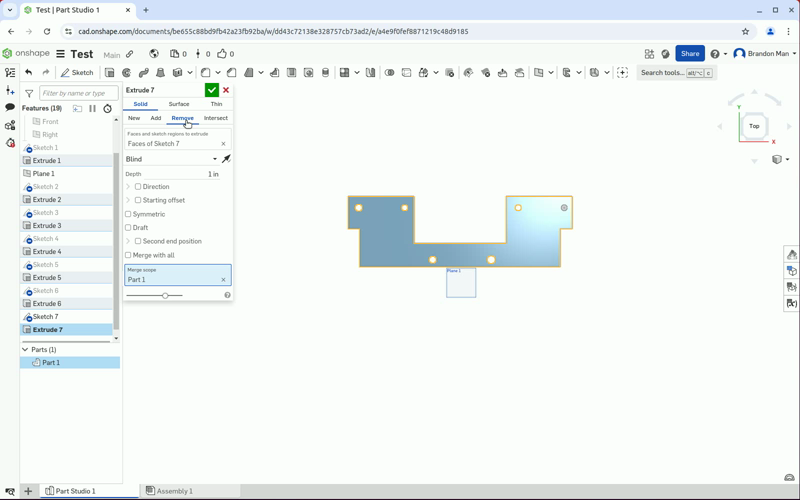
key(tab, 4)
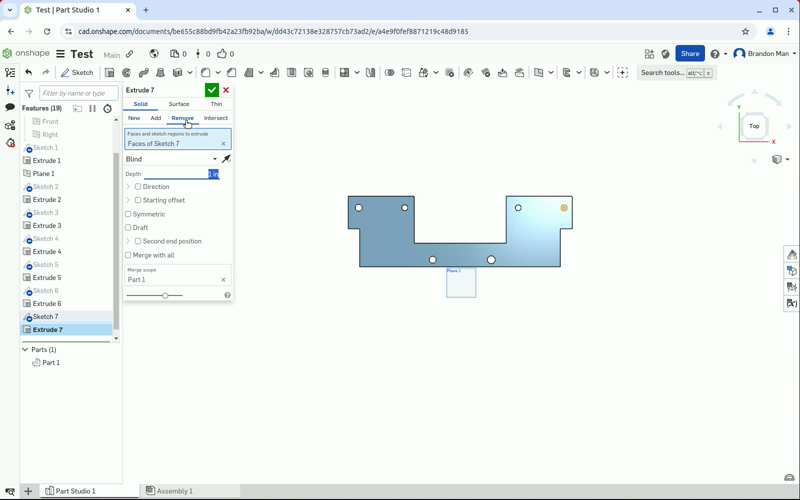
text(4.814)
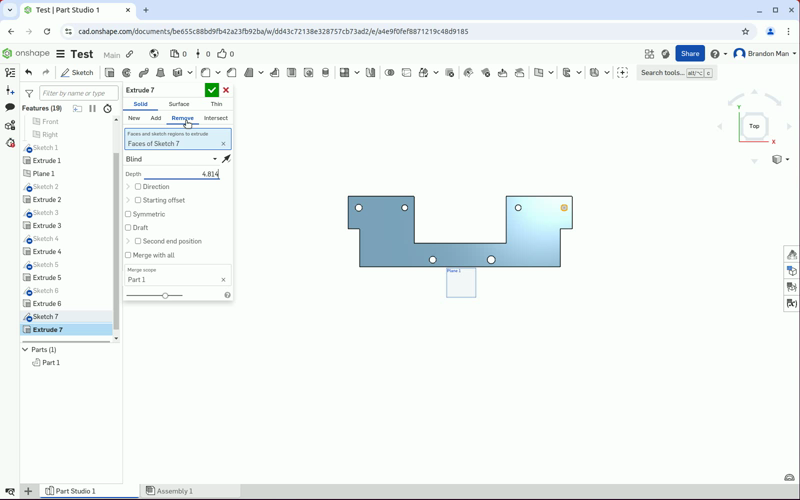
key(tab, 6)
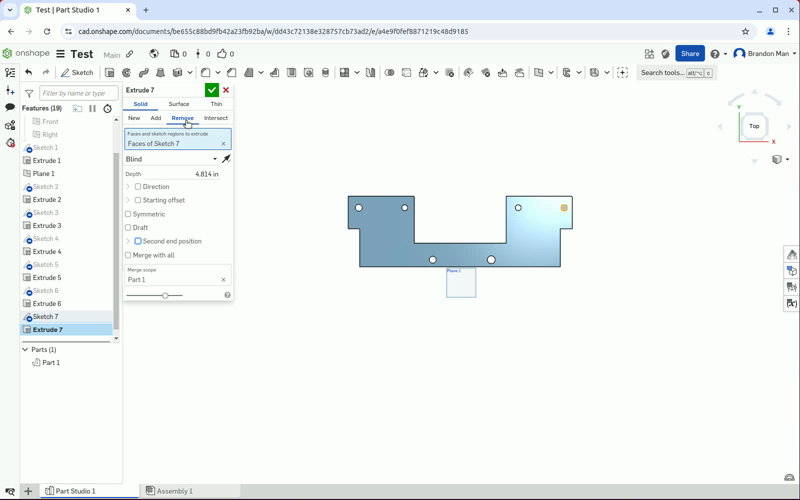
key(space)
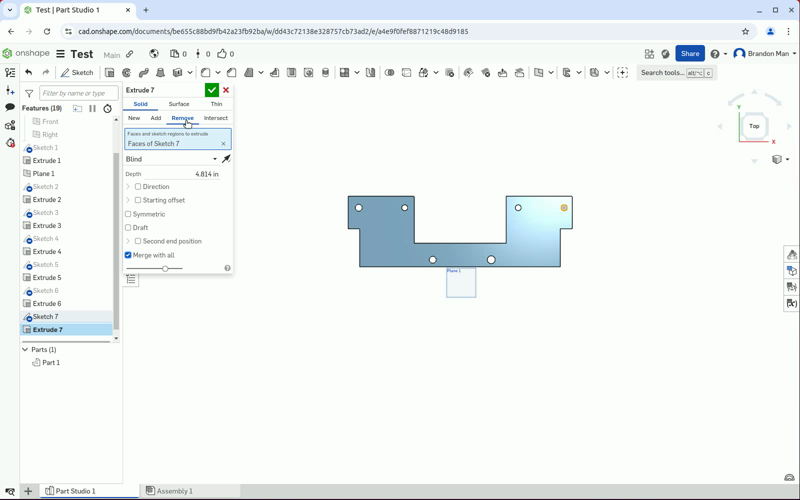
key(enter)
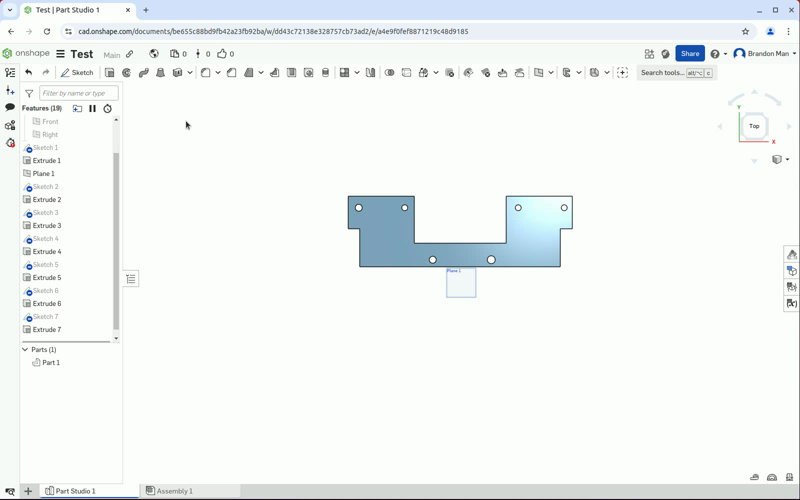
key(shift+h)
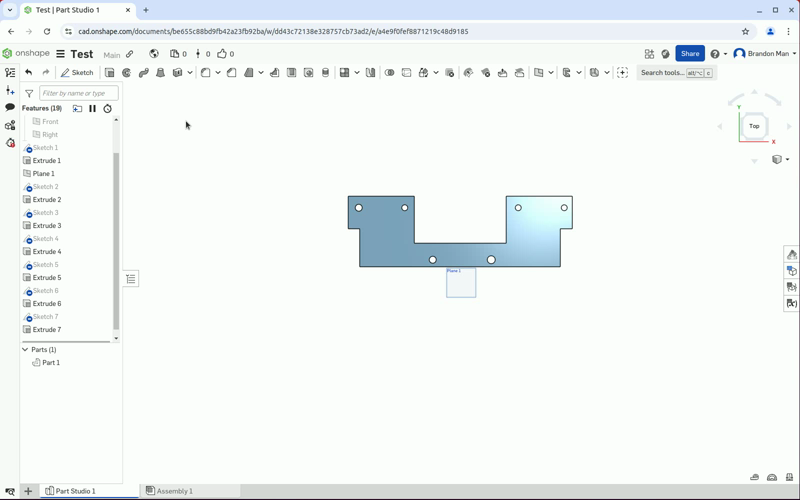
key(shift+h)
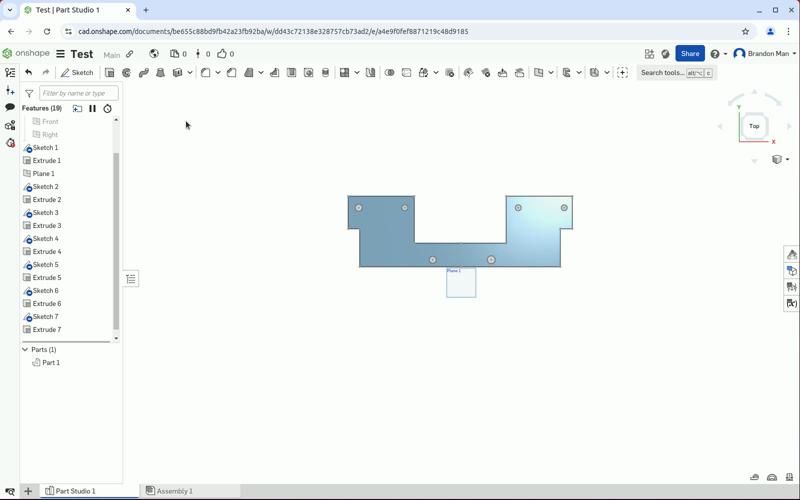
key(shift+7)
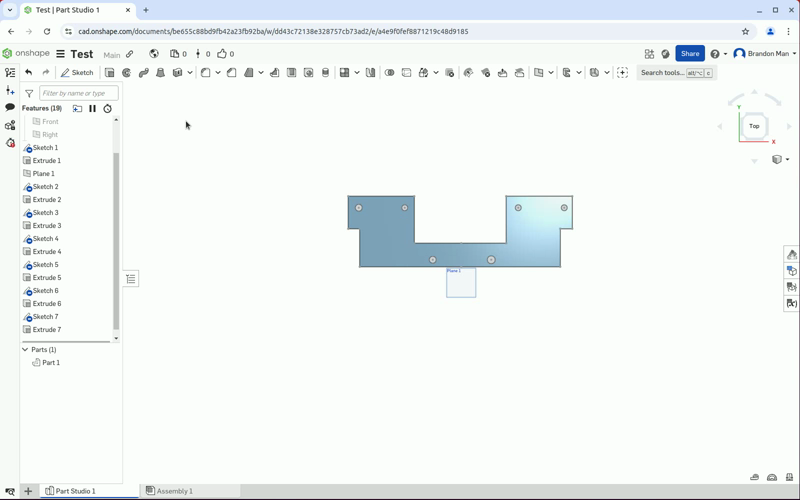
key(up, 3)
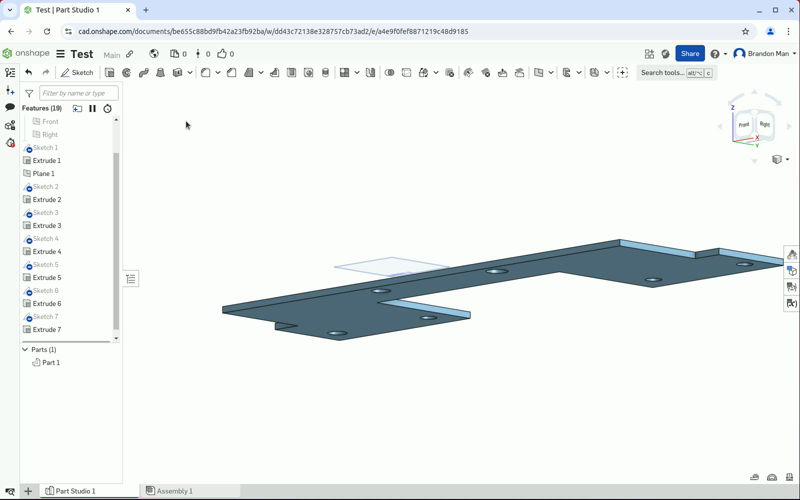
key(left, 3)
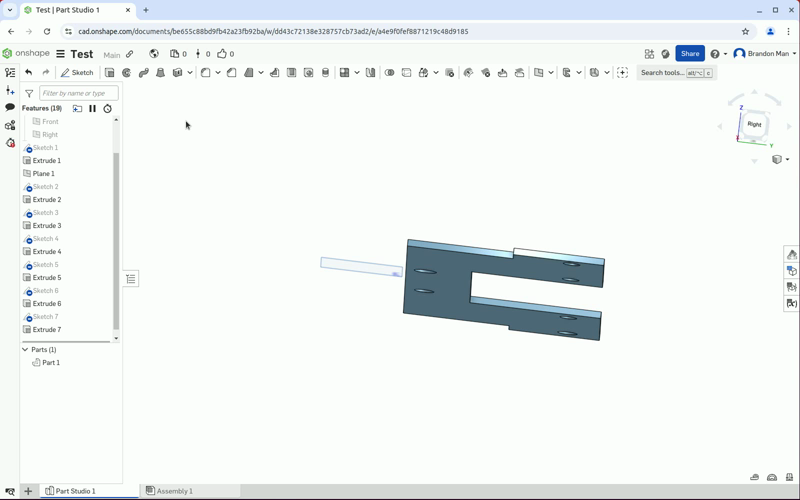
key(right, 3)
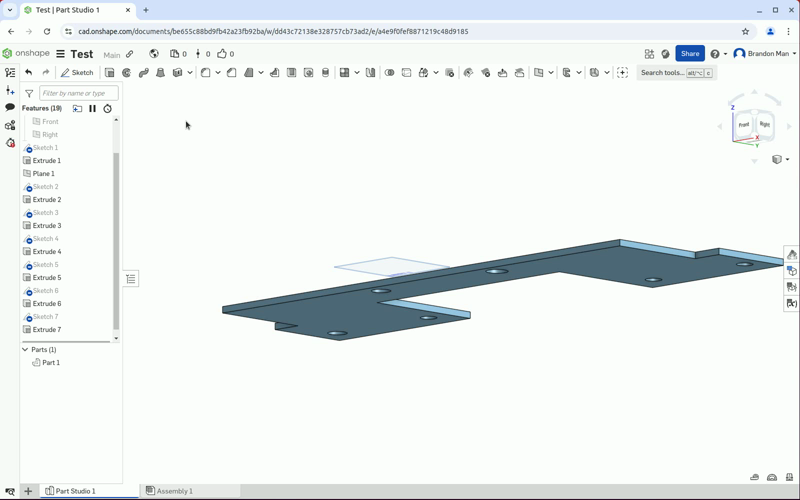
key(down, 3)
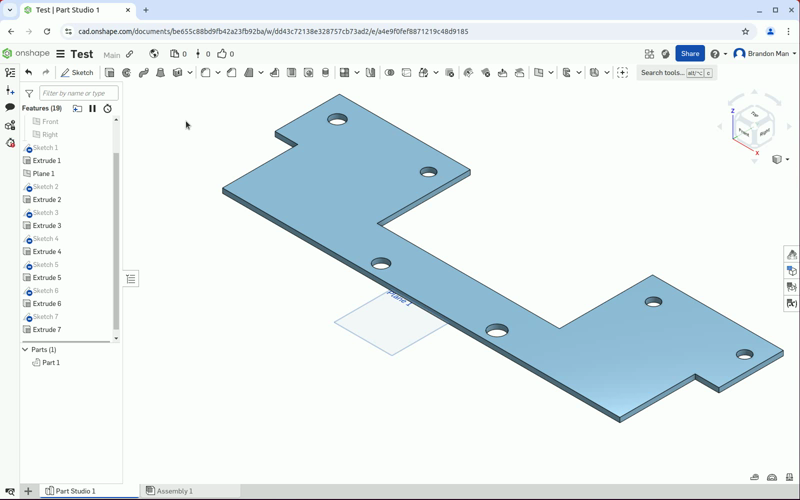
mouse_move(69, 150)
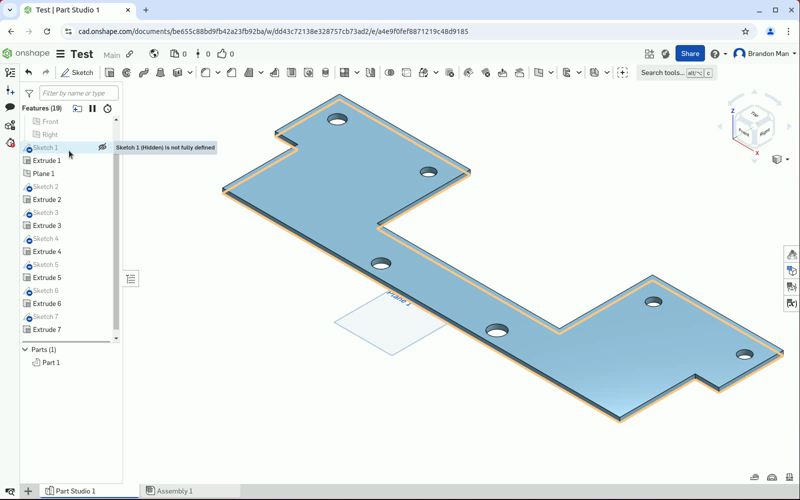
click(69, 150)